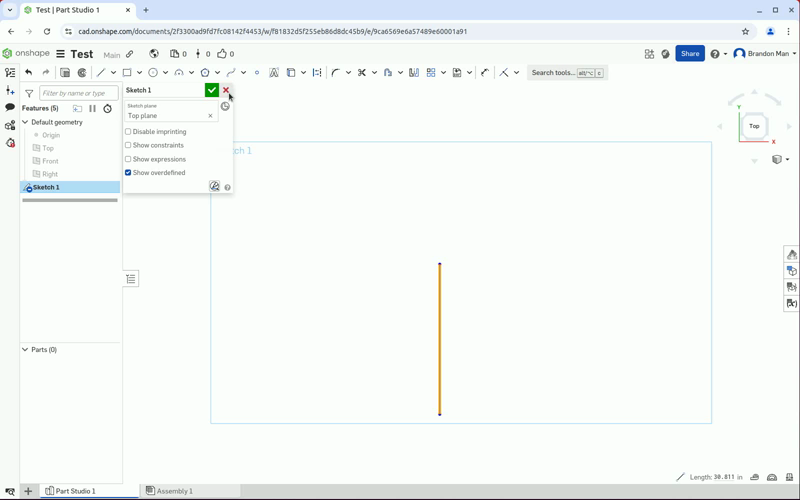
key(shift+h)
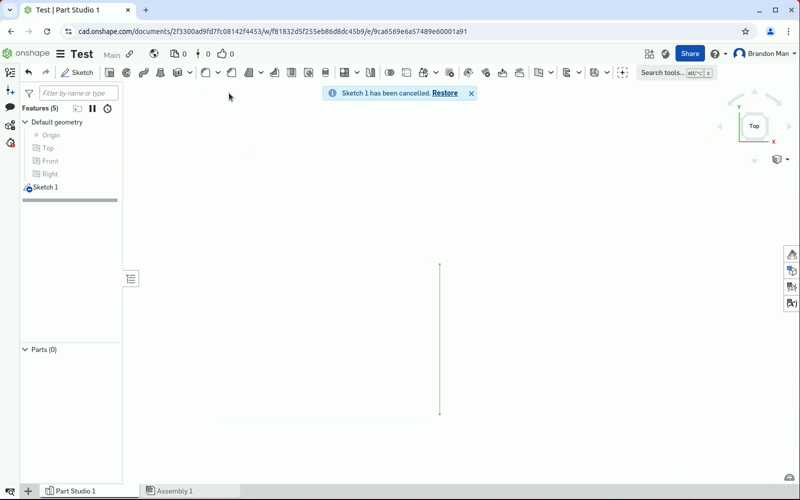
key(shift+s)
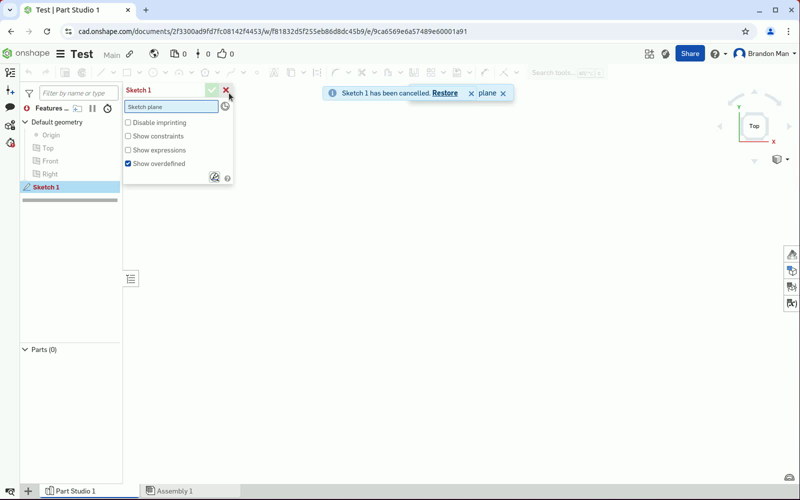
mouse_move(73, 150)
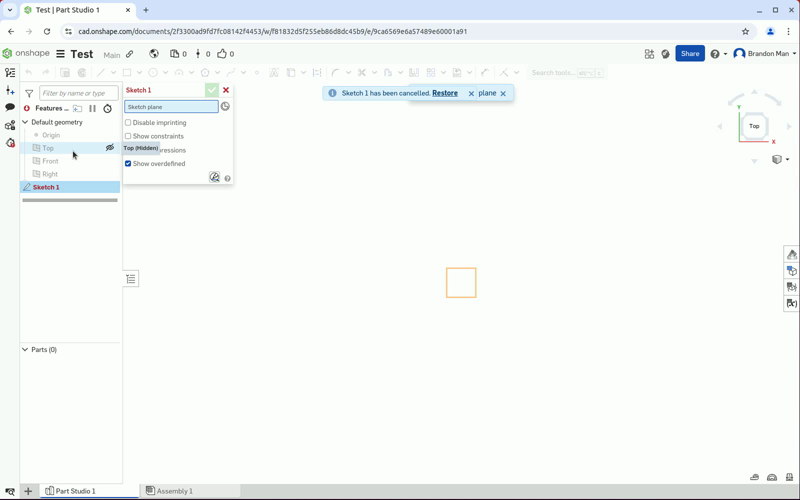
click(73, 150)
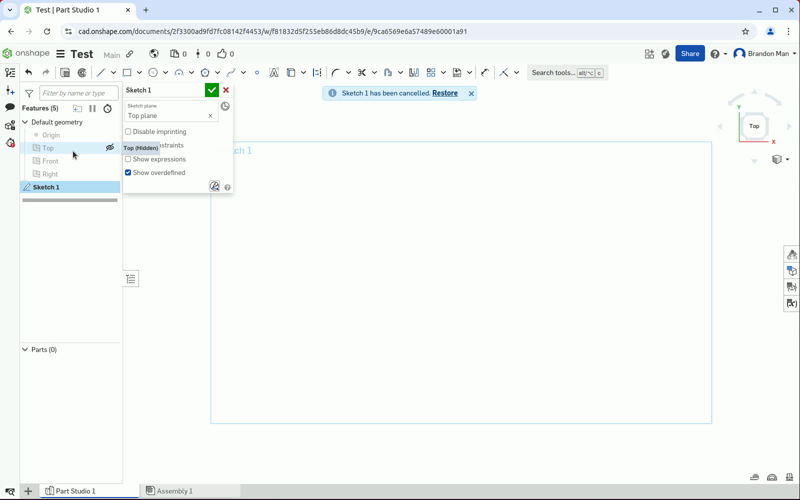
mouse_move(73, 352)
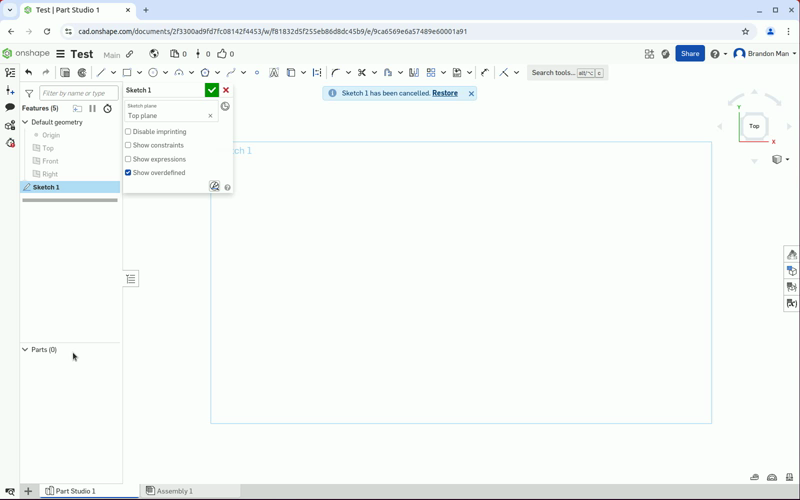
key(y)
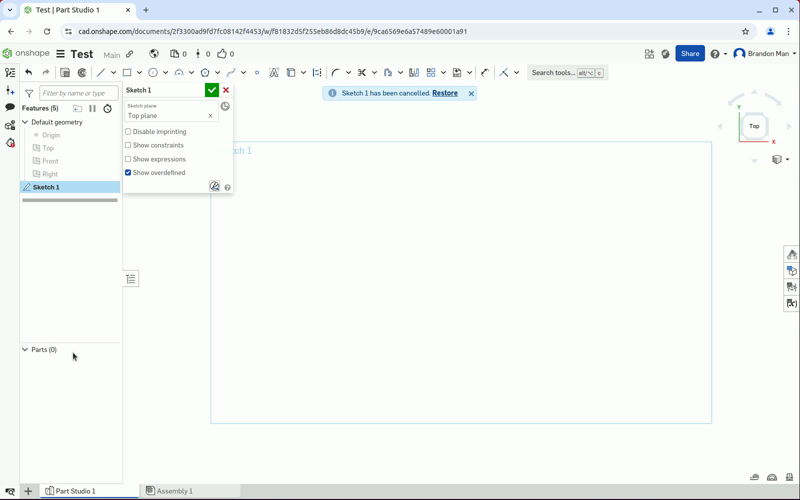
key(l)
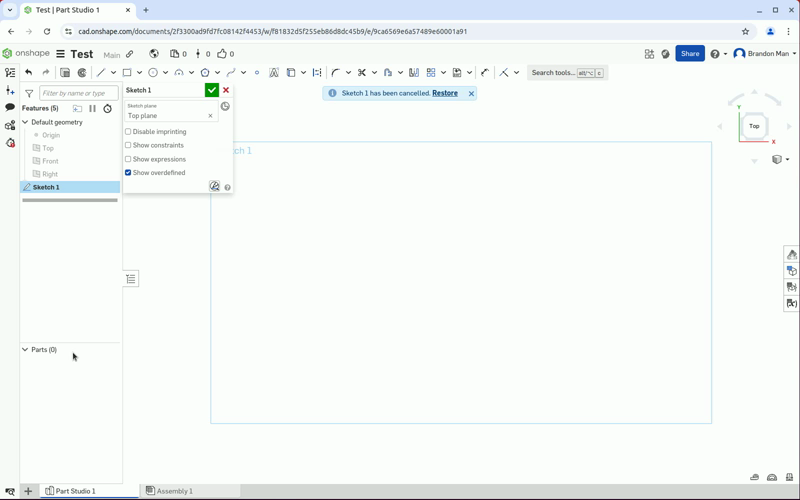
key_down(shift)
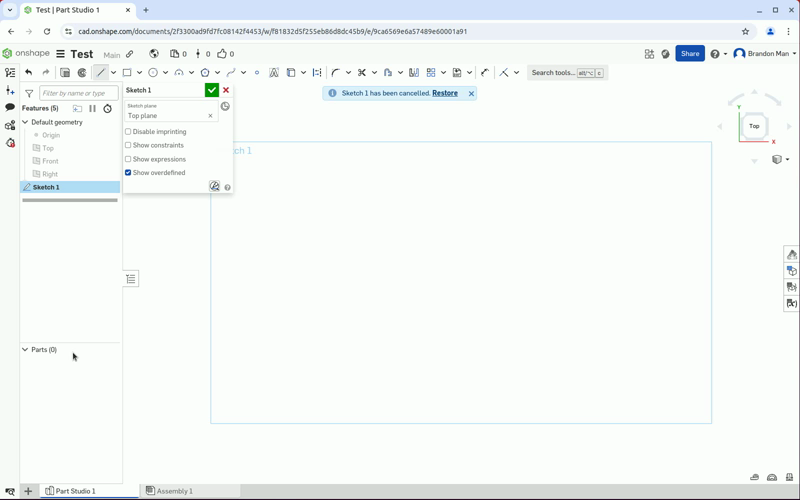
mouse_move(460, 282)
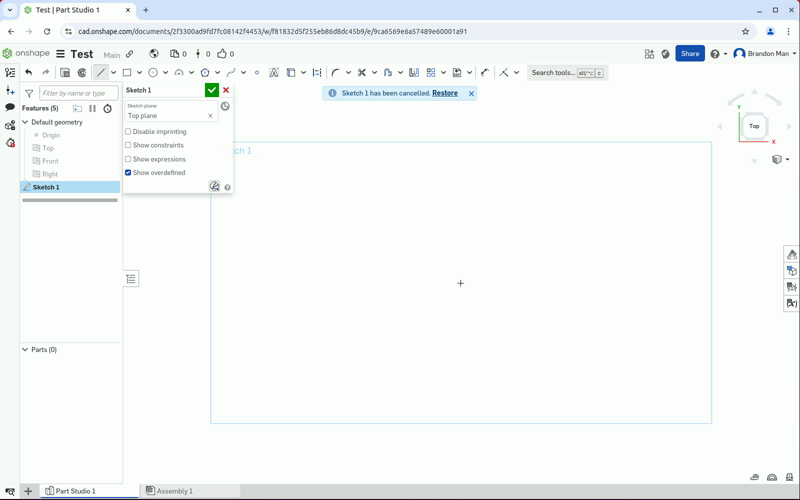
click(460, 282)
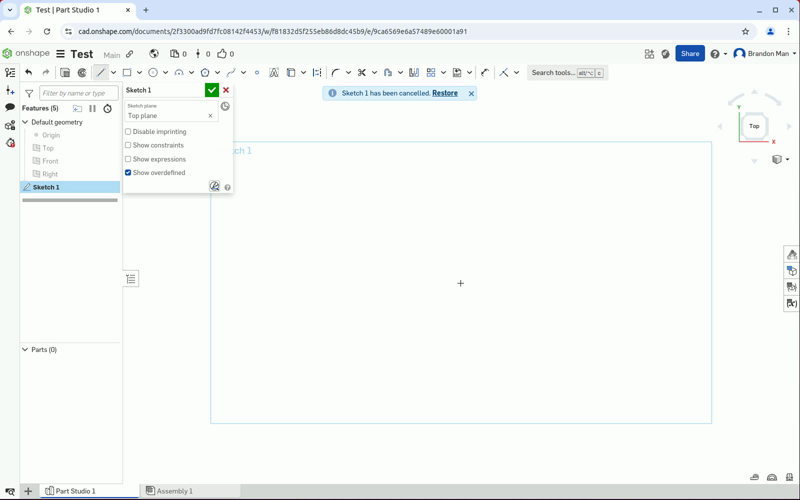
key_up(shift)
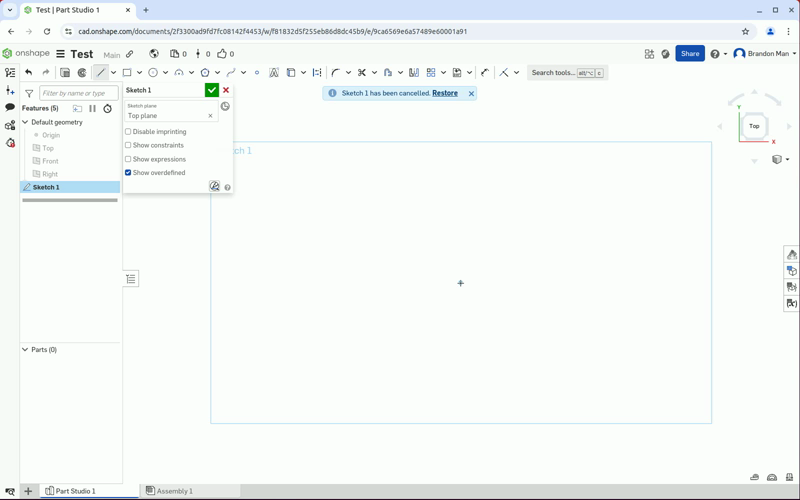
key_down(shift)
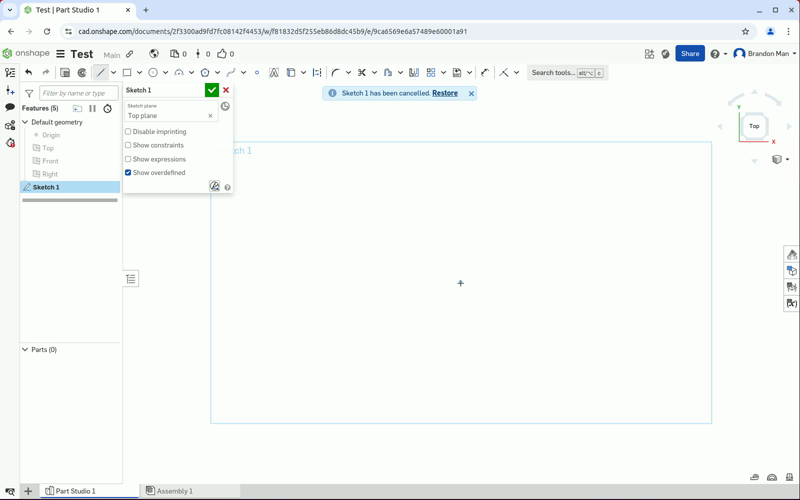
mouse_move(490, 282)
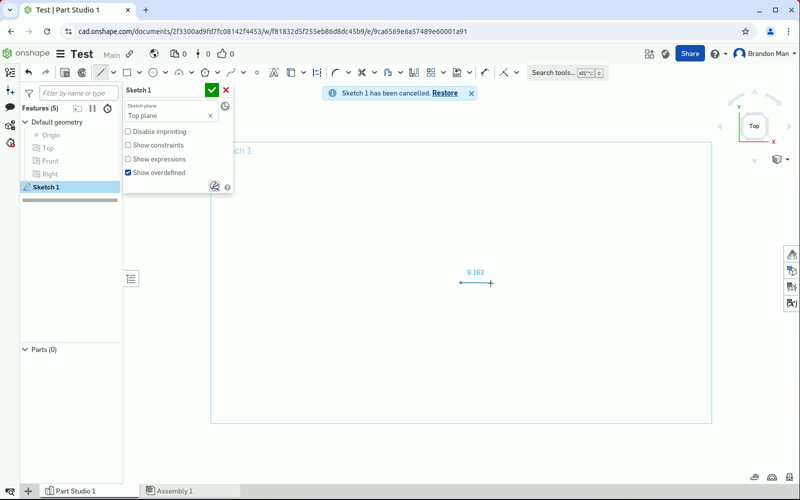
mouse_move(502, 282)
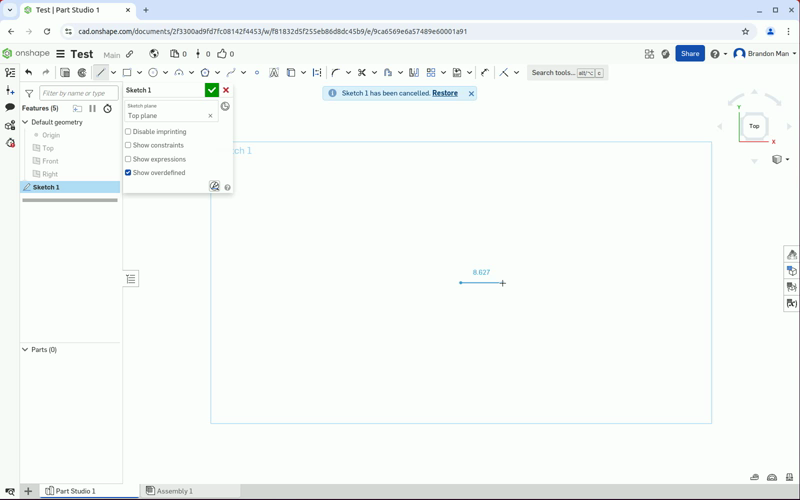
click(502, 282)
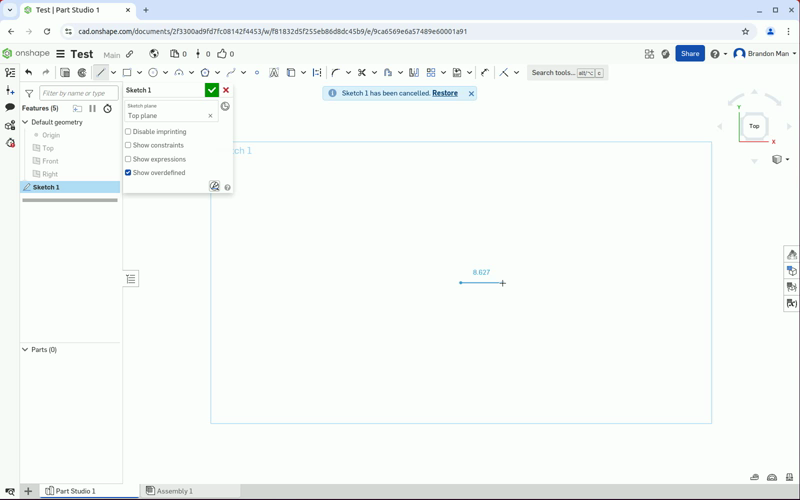
key_up(shift)
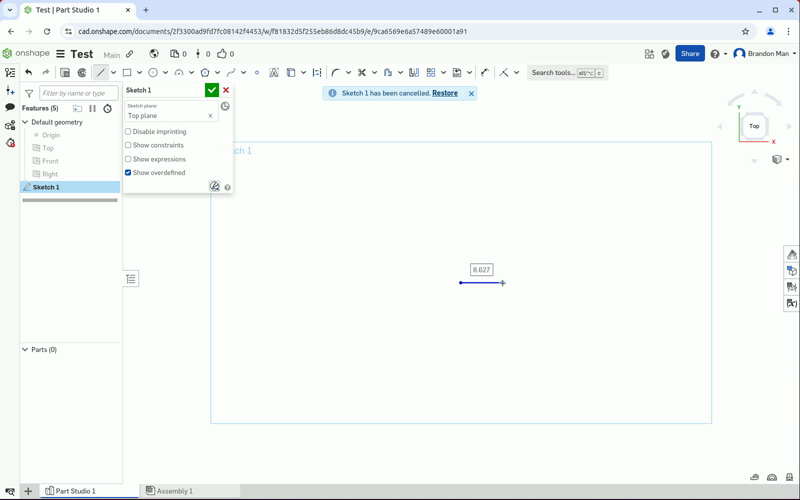
key_down(shift)
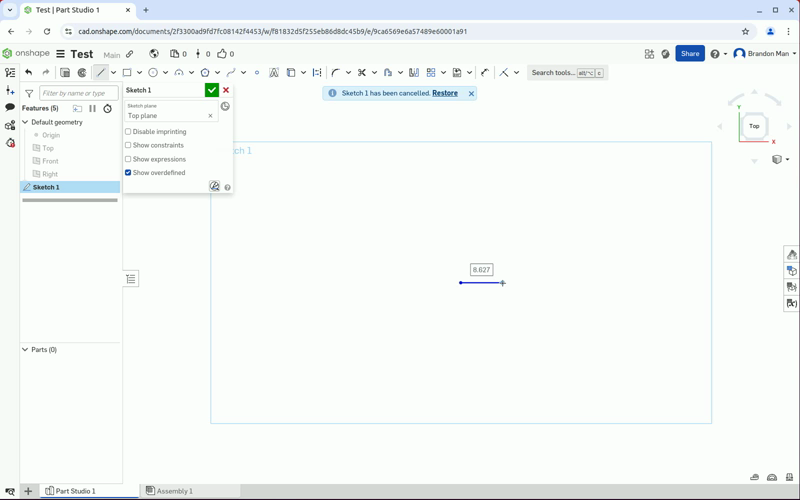
mouse_move(532, 282)
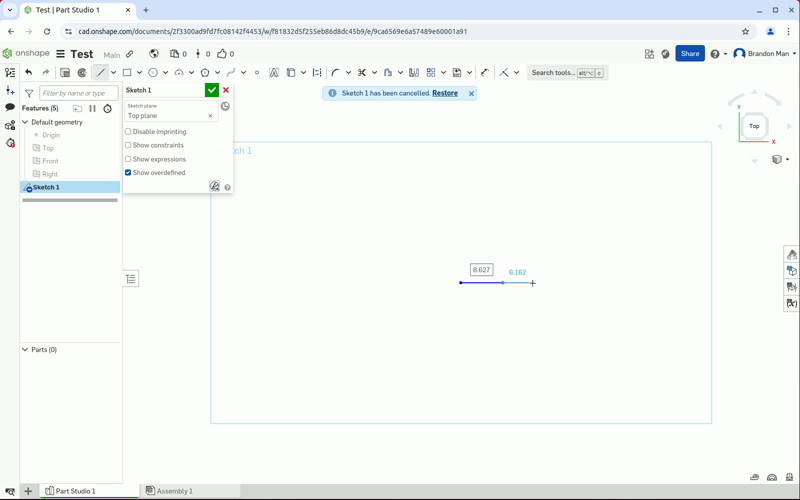
mouse_move(502, 241)
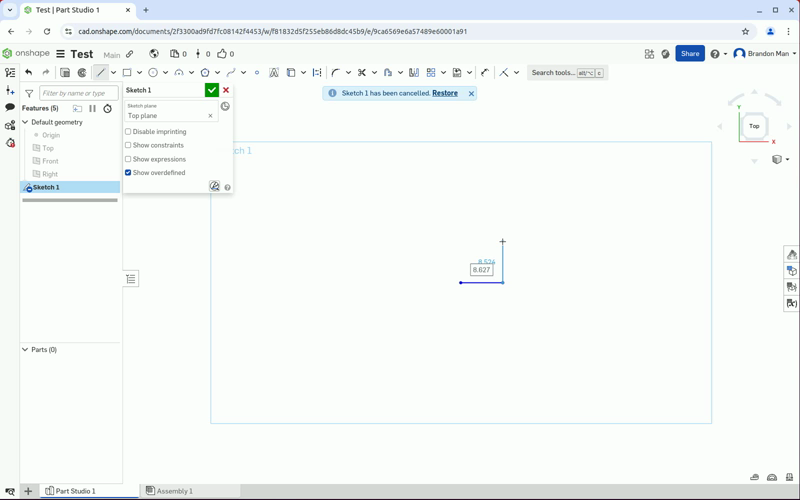
click(502, 241)
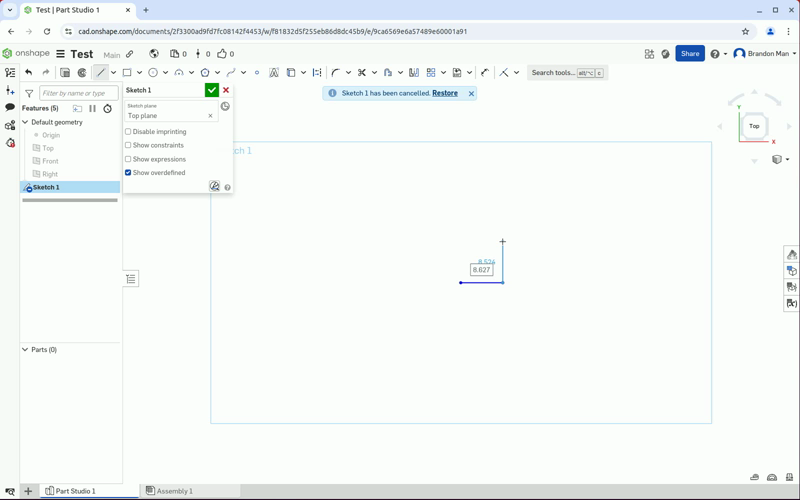
key_up(shift)
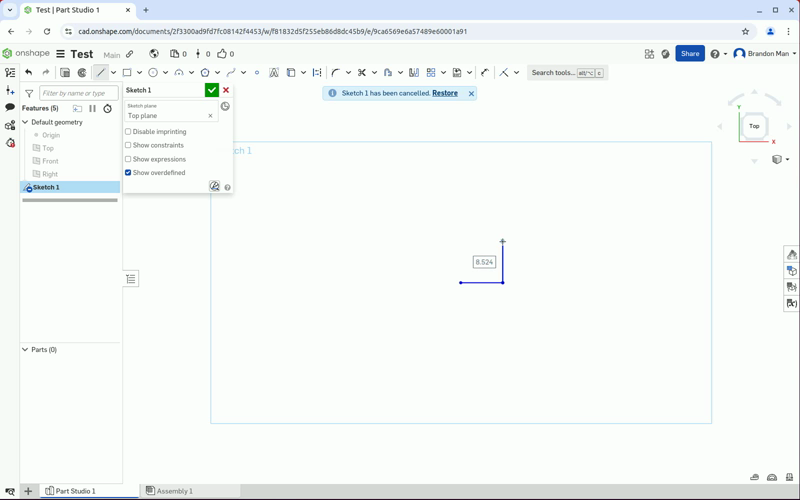
key_down(shift)
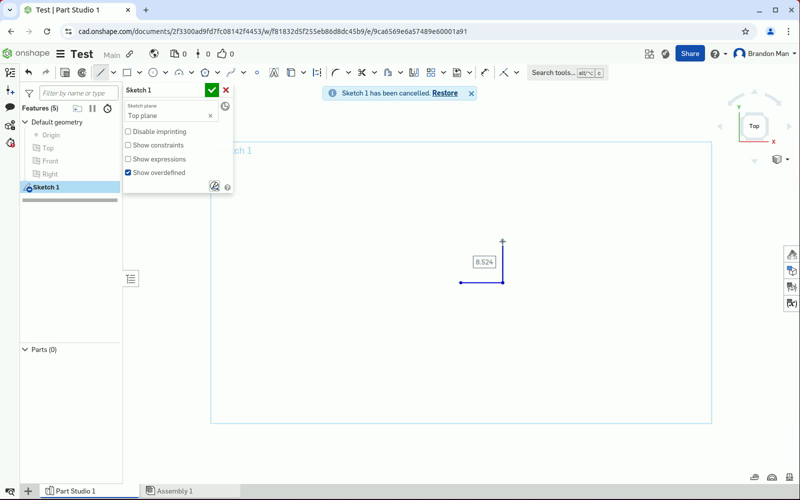
mouse_move(532, 241)
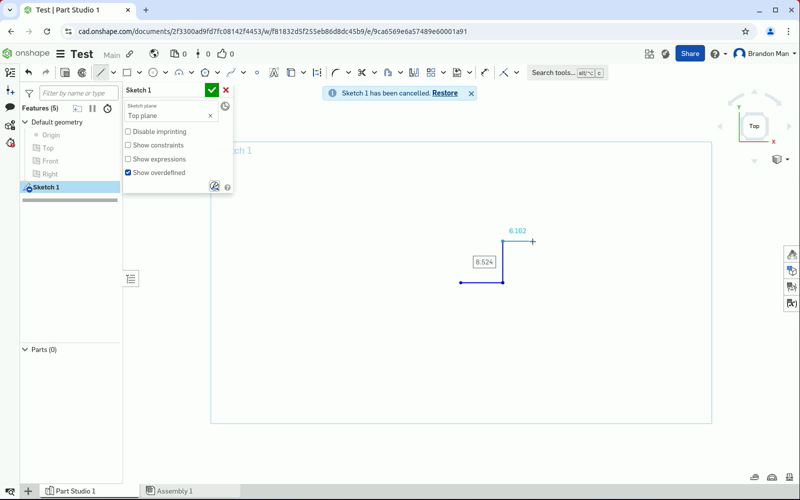
mouse_move(460, 241)
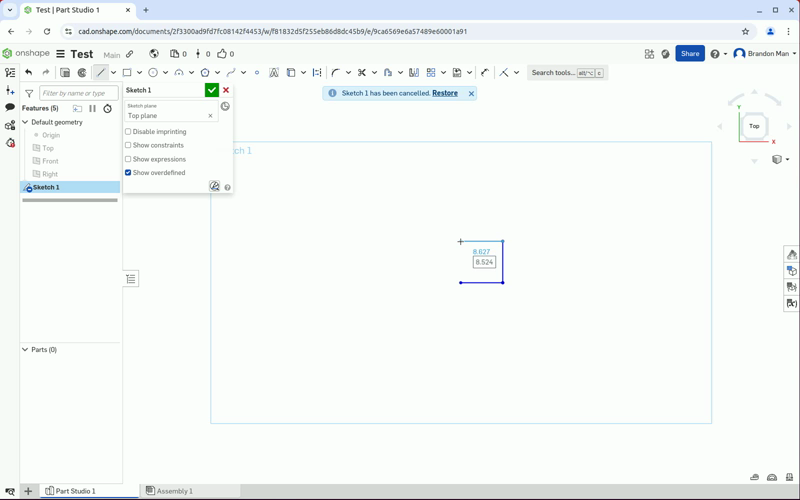
click(460, 241)
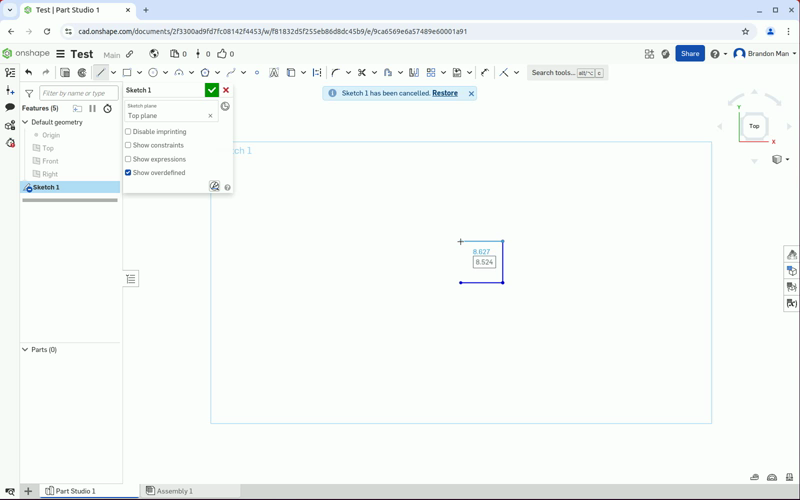
key_up(shift)
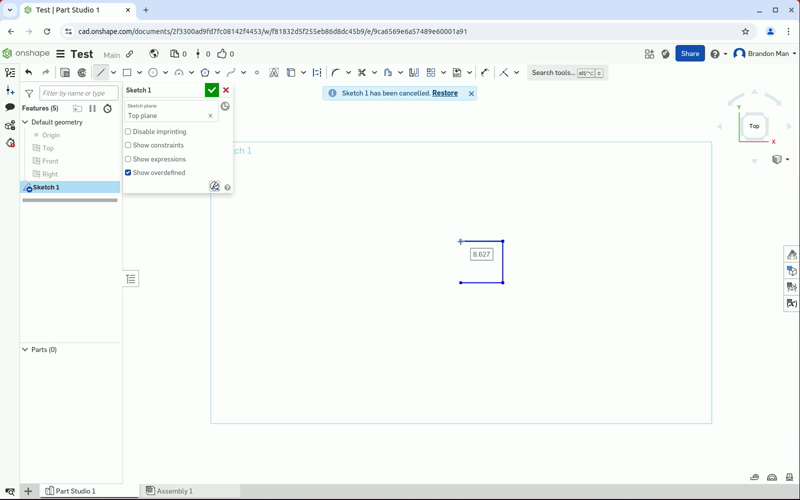
mouse_move(490, 241)
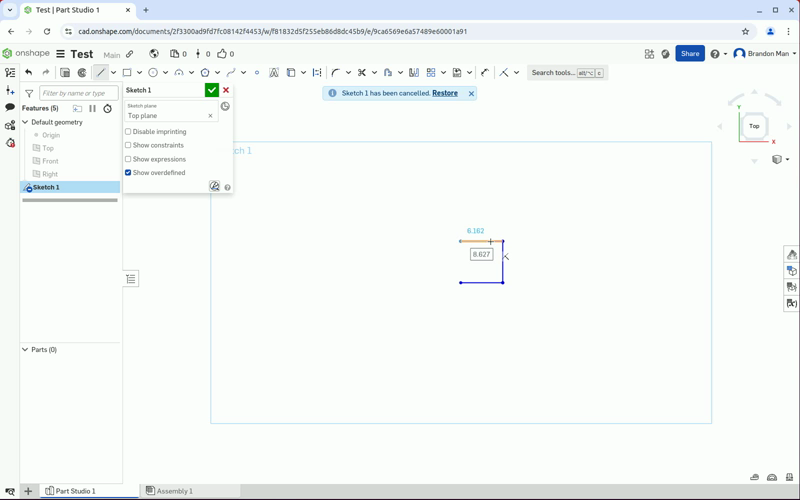
key_down(shift)
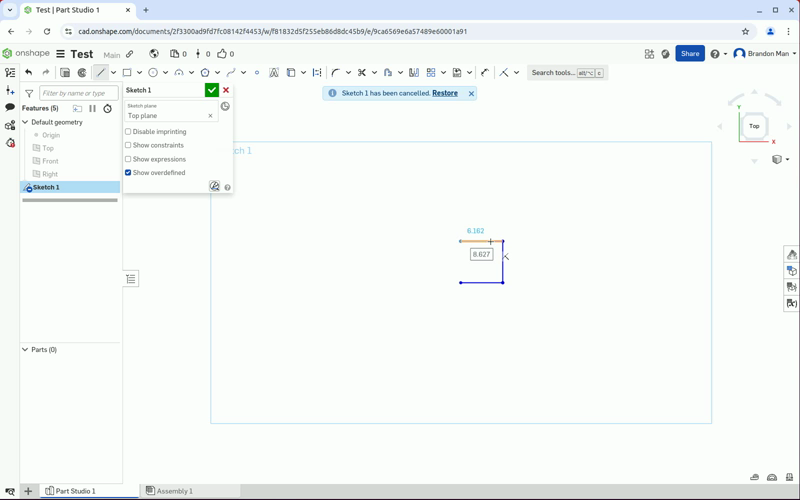
mouse_move(460, 282)
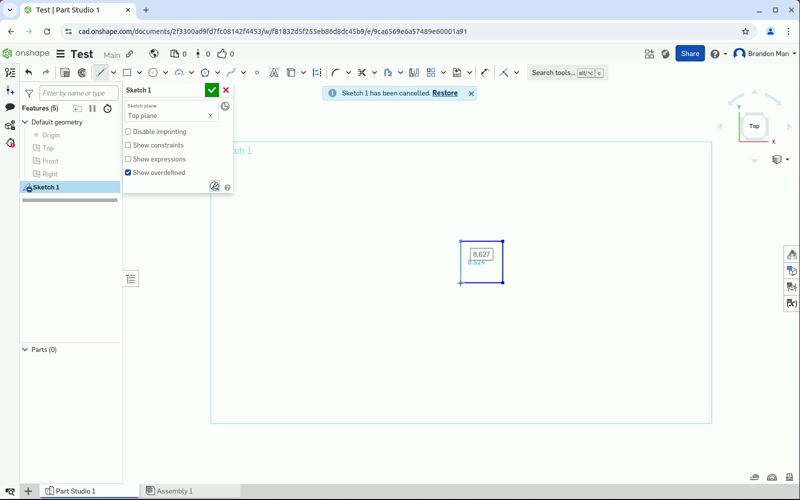
key_up(shift)
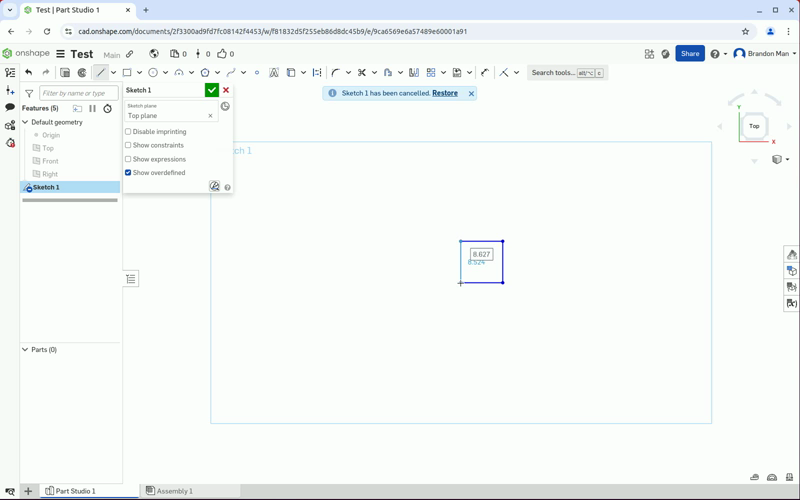
click(460, 282)
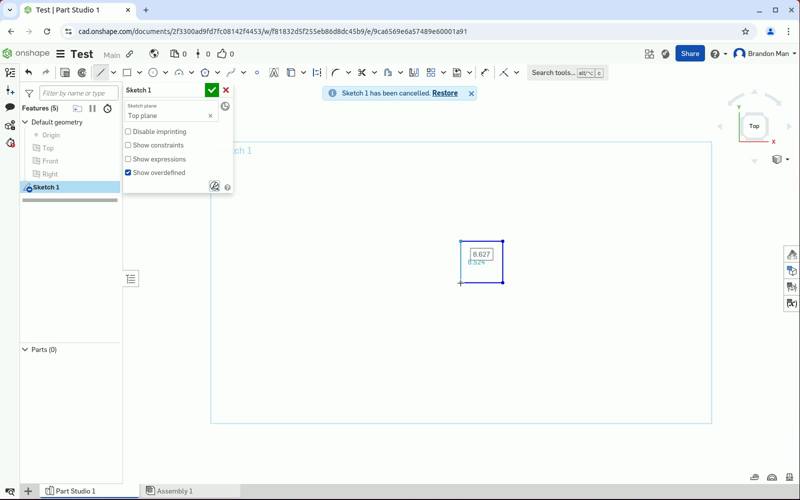
key(esc)
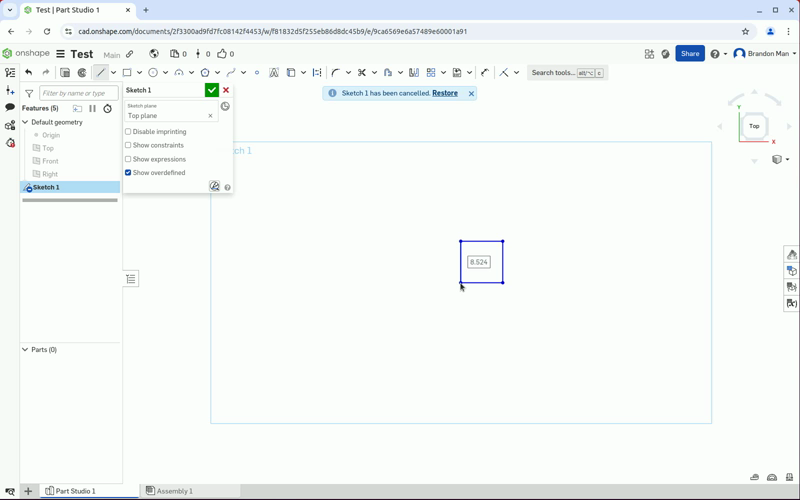
mouse_move(496, 278)
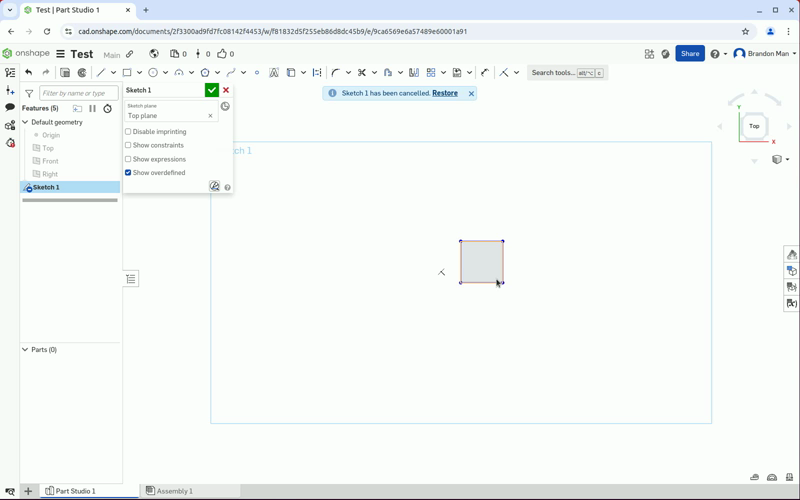
scroll(6)
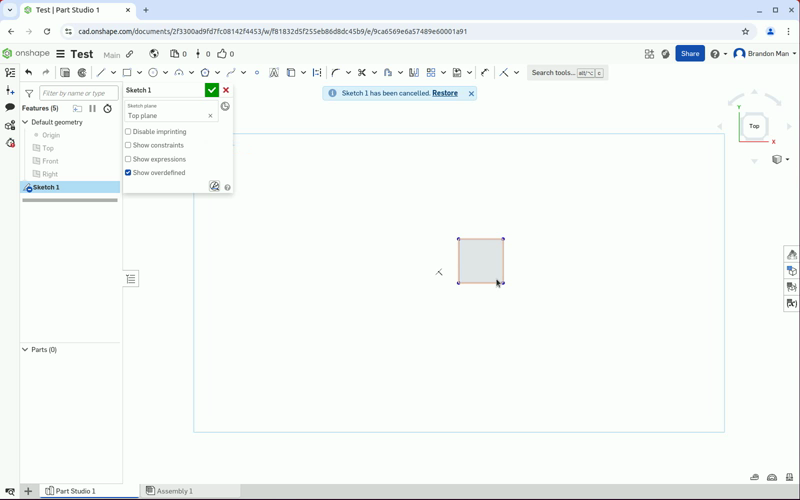
scroll(6)
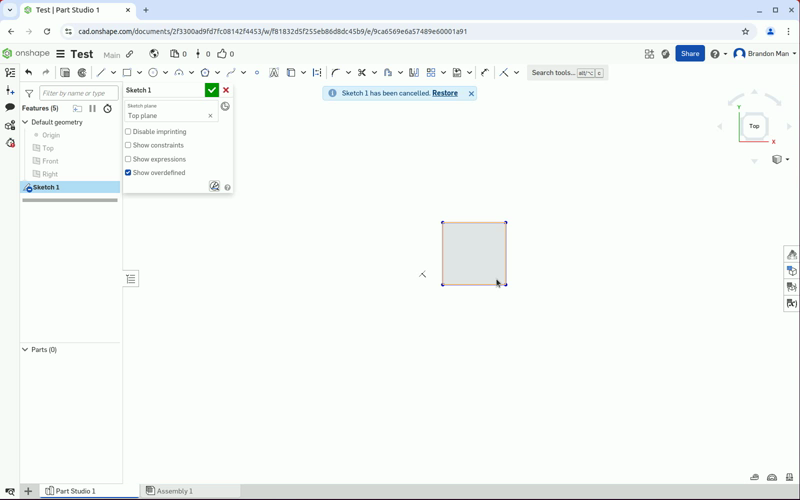
scroll(6)
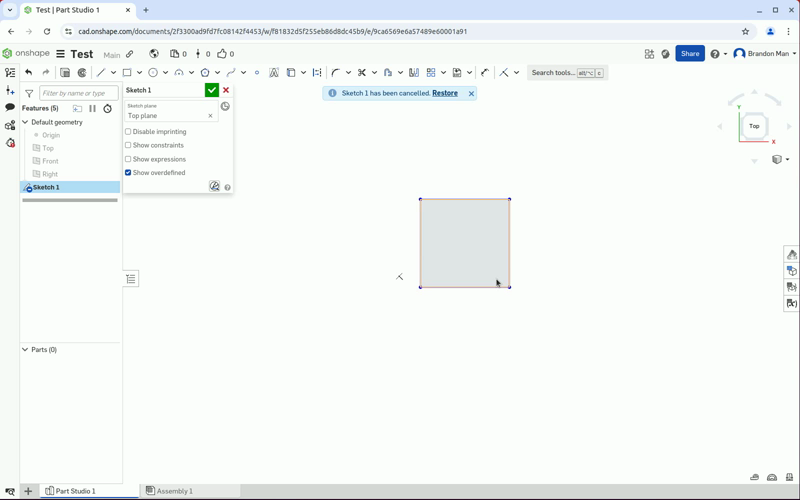
scroll(6)
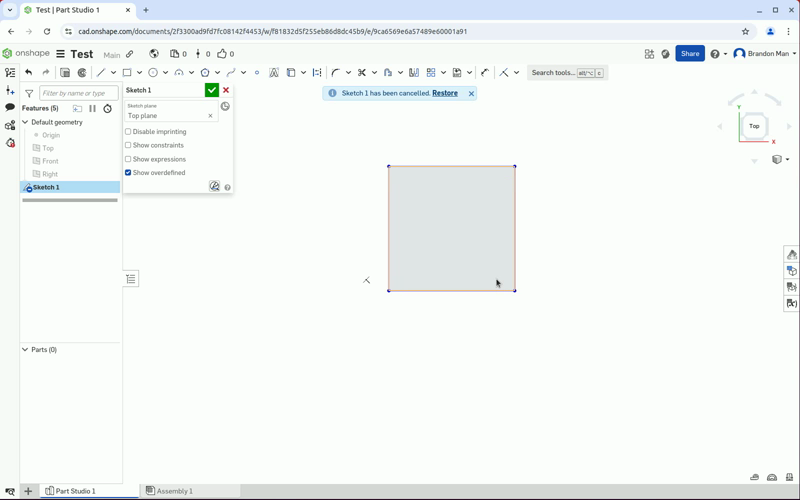
scroll(6)
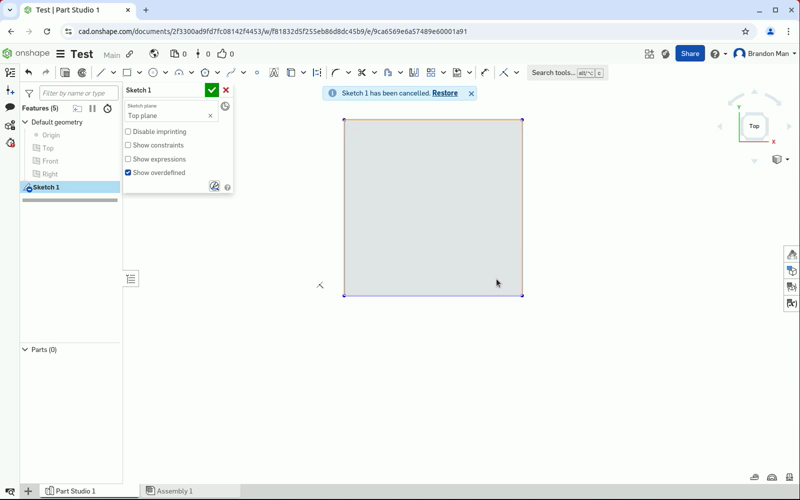
scroll(6)
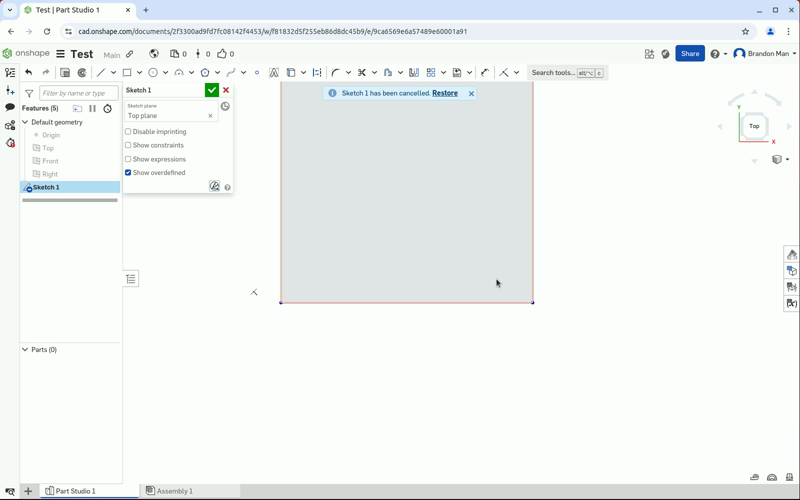
scroll(6)
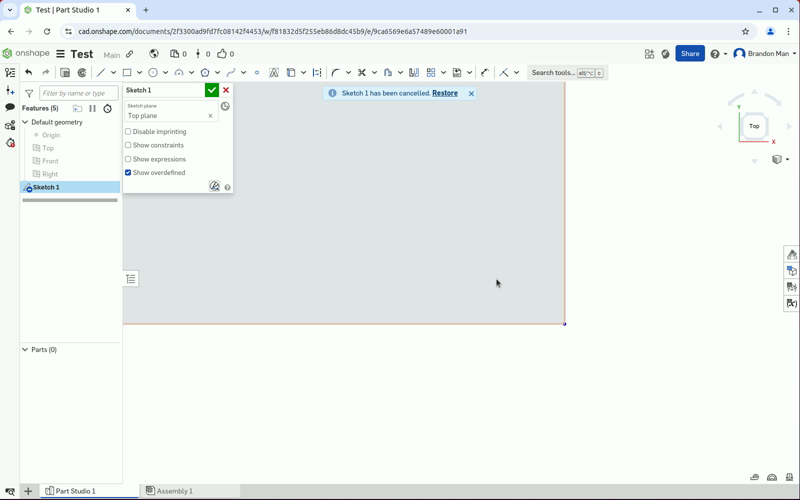
click(496, 278)
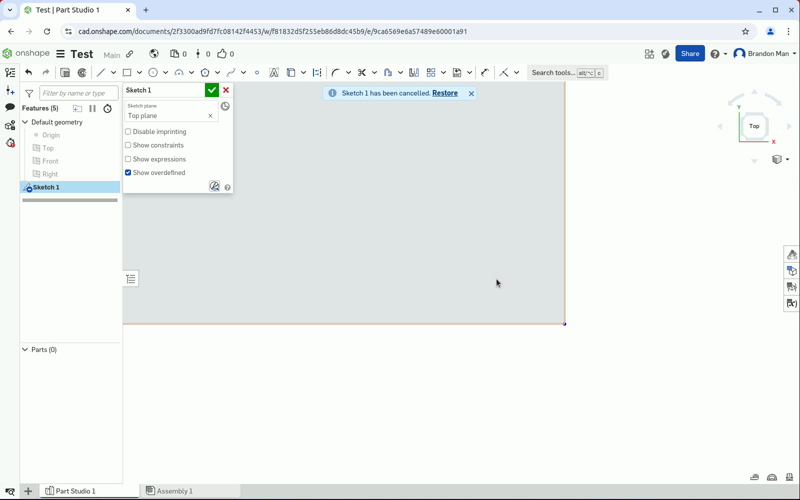
scroll(-6)
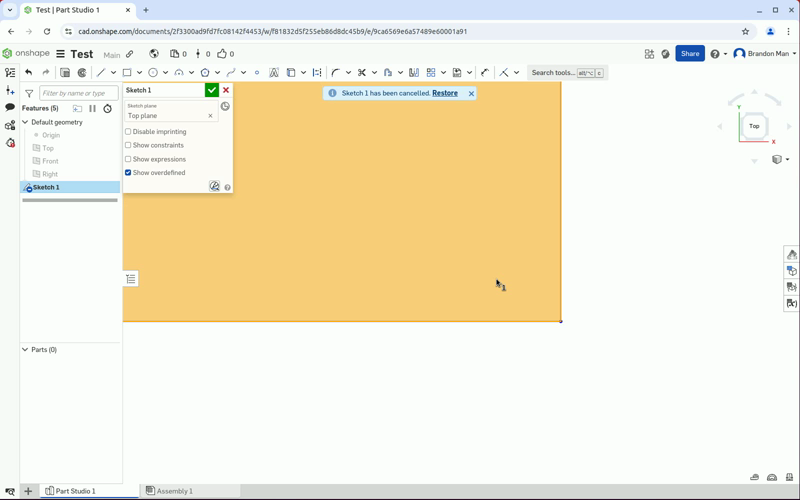
scroll(-6)
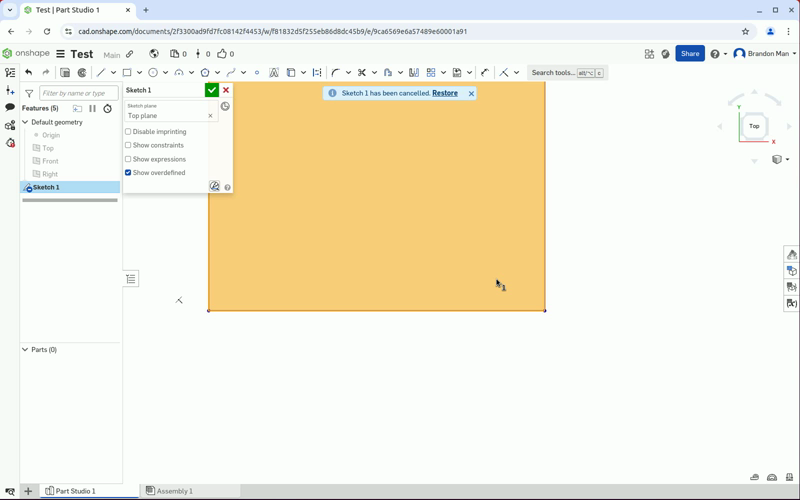
scroll(-6)
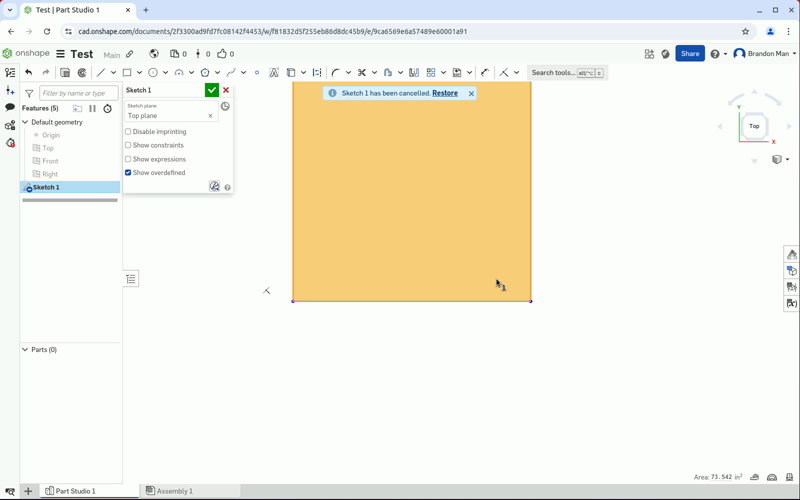
scroll(-6)
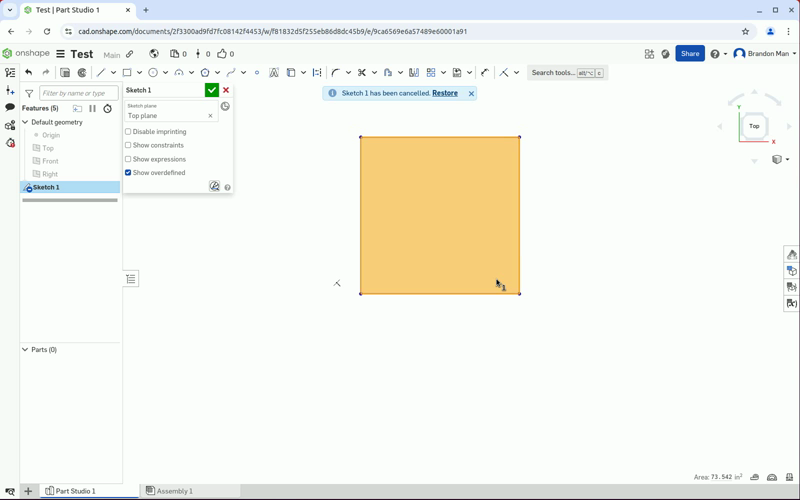
scroll(-6)
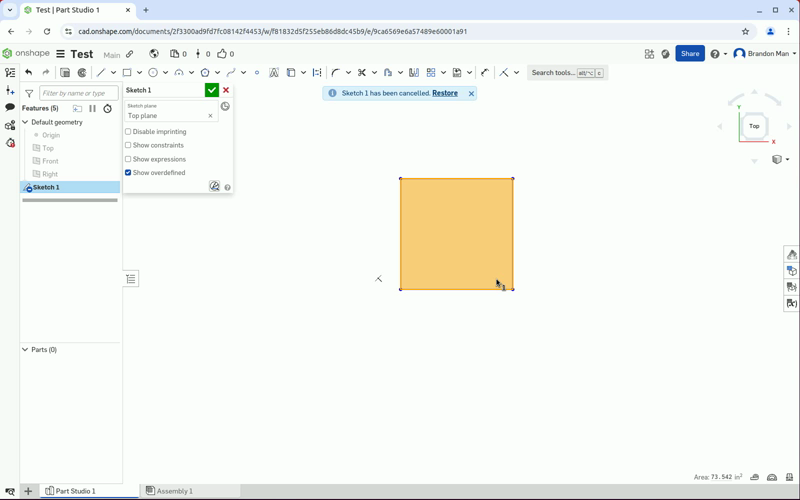
scroll(-6)
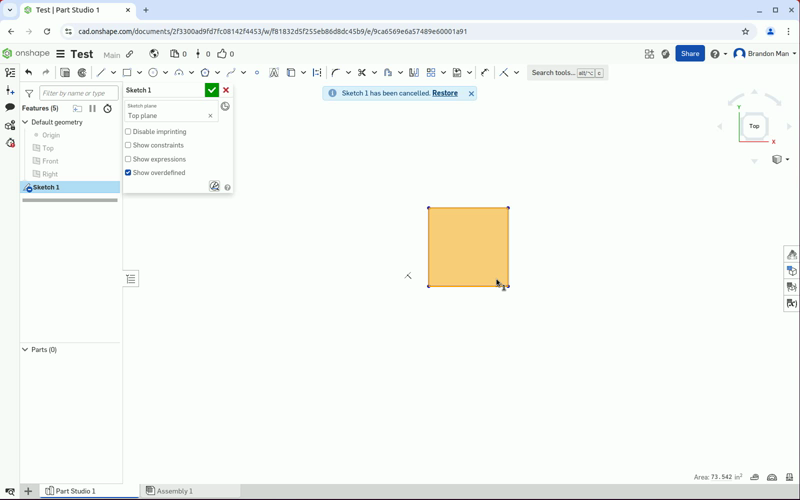
scroll(-6)
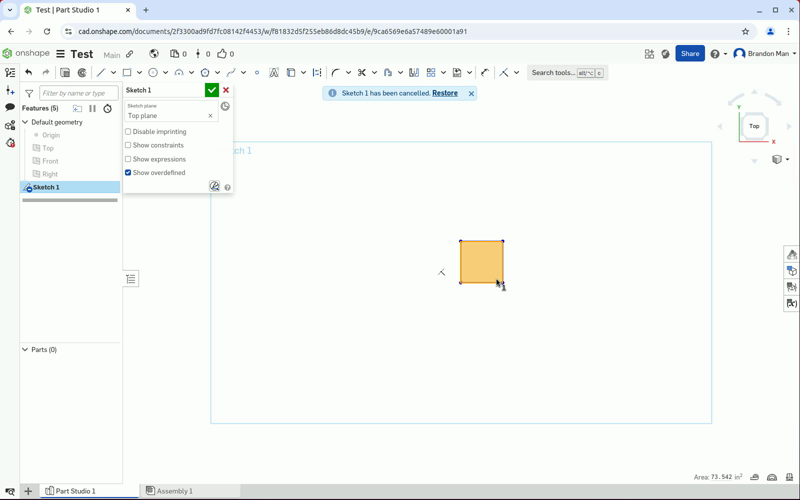
mouse_move(73, 352)
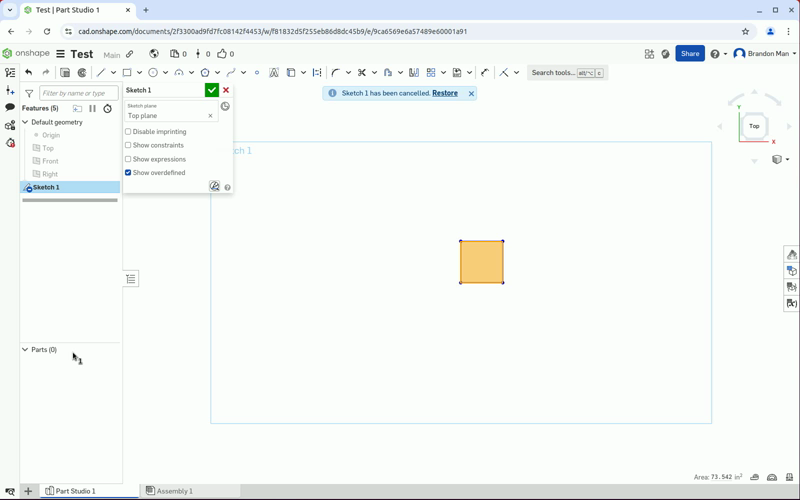
key(shift+y)
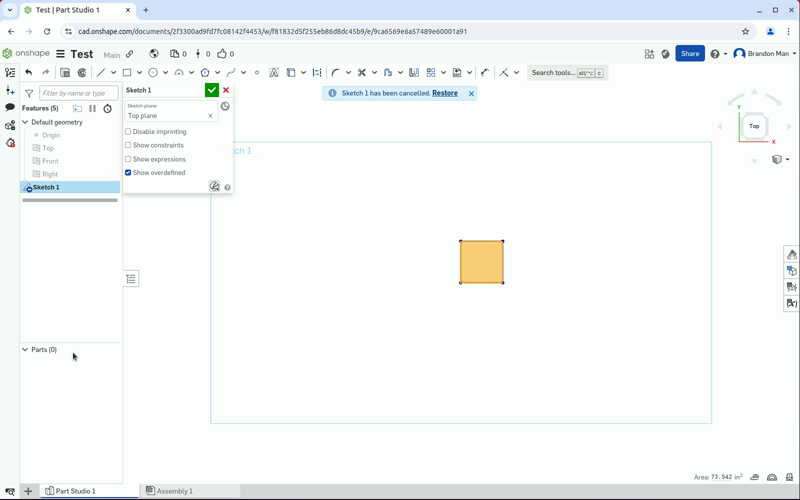
key(shift+e)
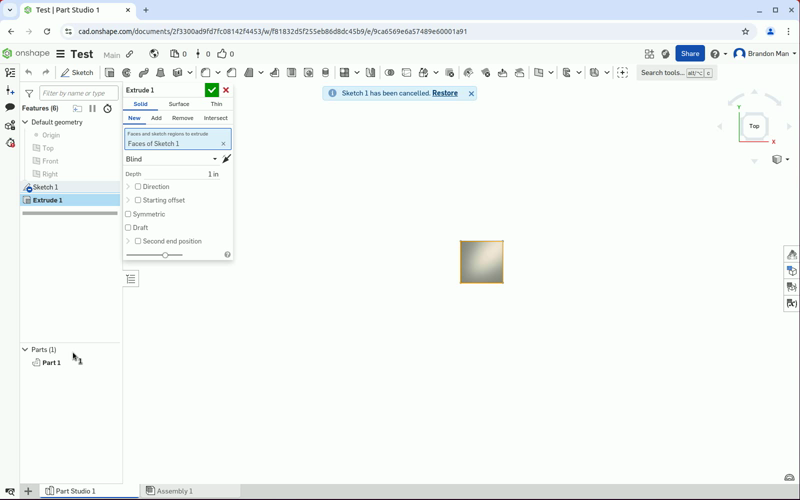
mouse_move(143, 106)
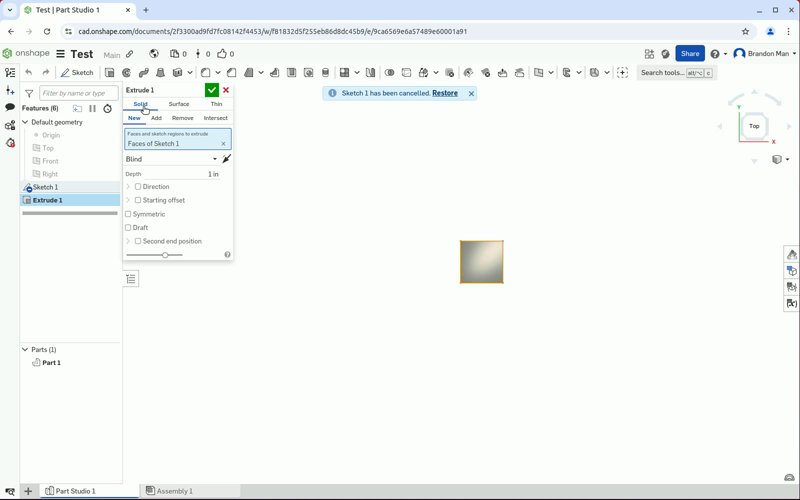
click(143, 106)
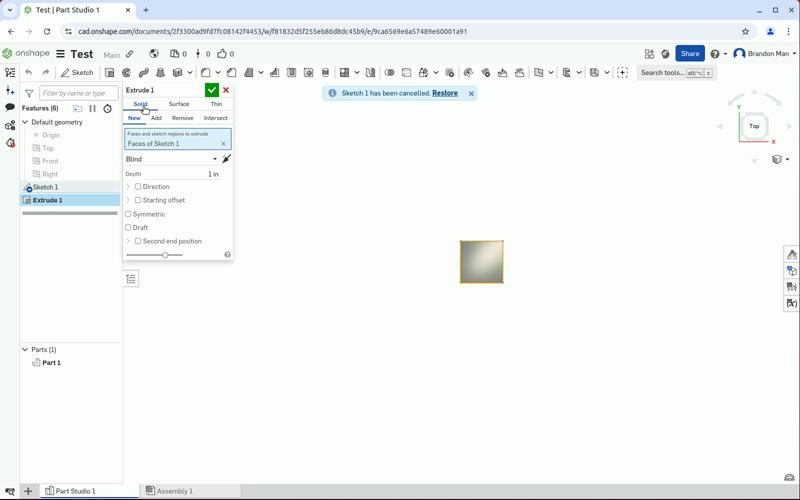
mouse_move(137, 120)
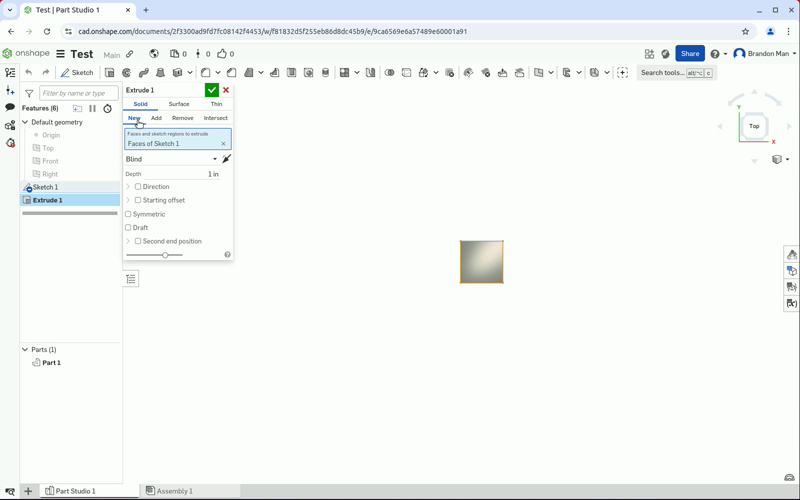
click(137, 120)
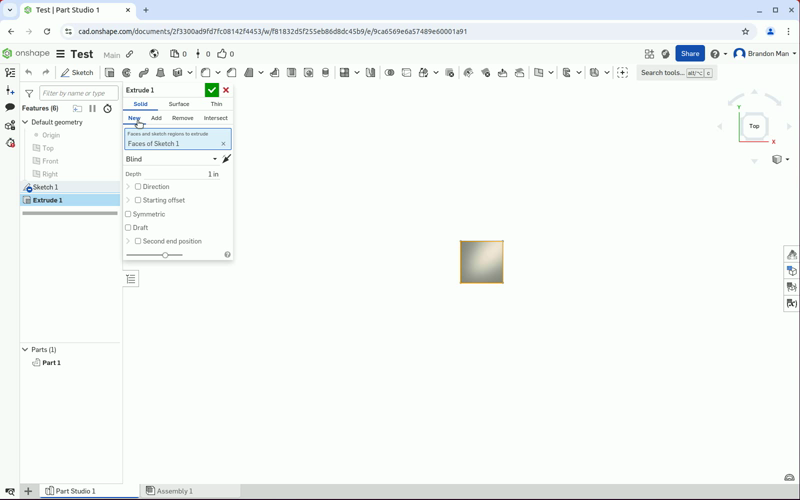
key(tab, 4)
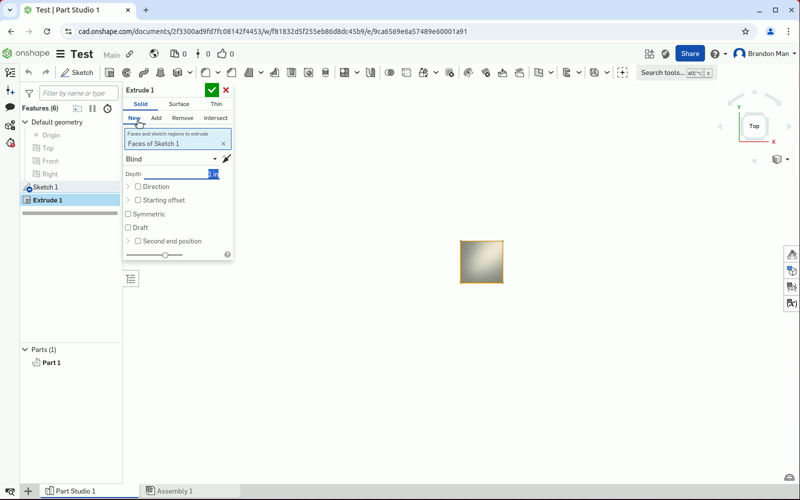
text(1.926)
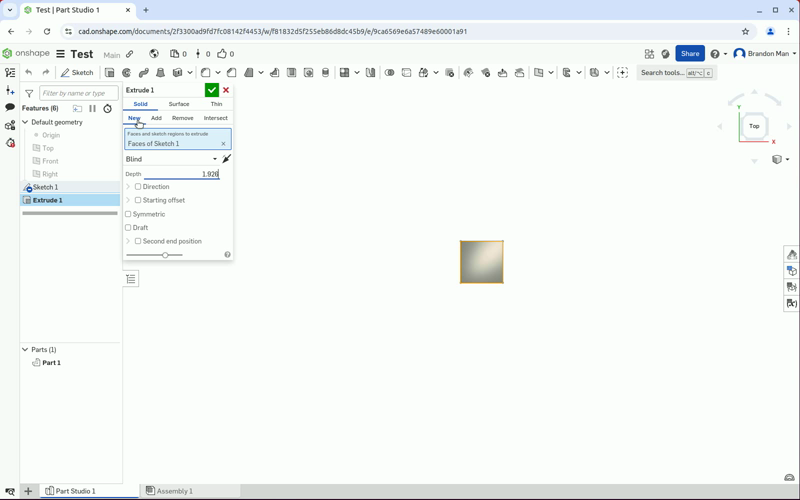
key(enter)
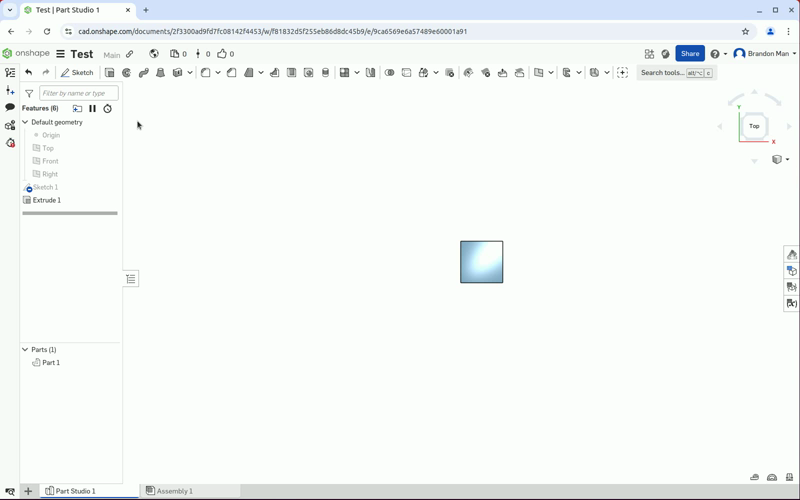
key(shift+h)
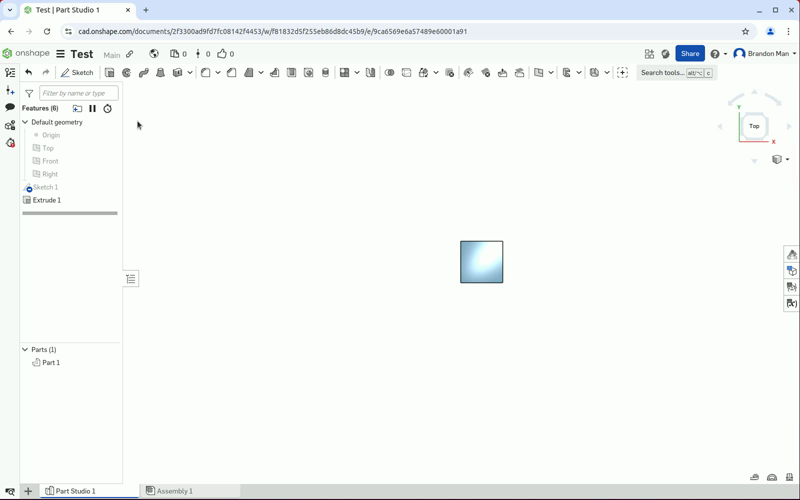
key(shift+h)
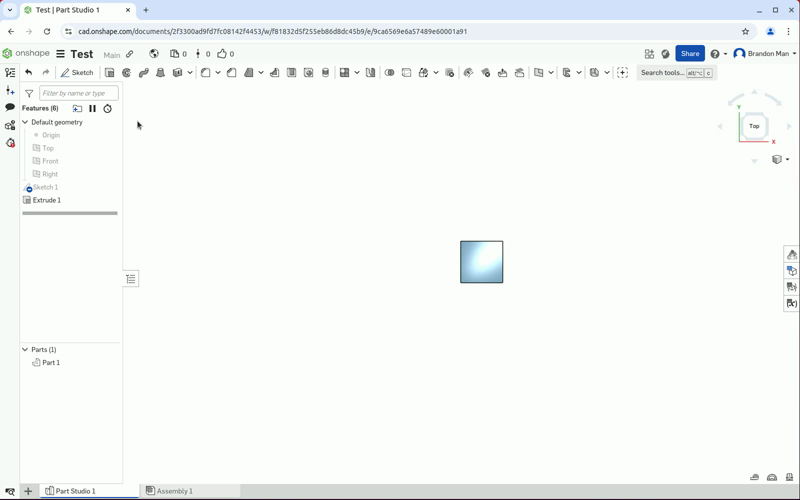
mouse_move(73, 189)
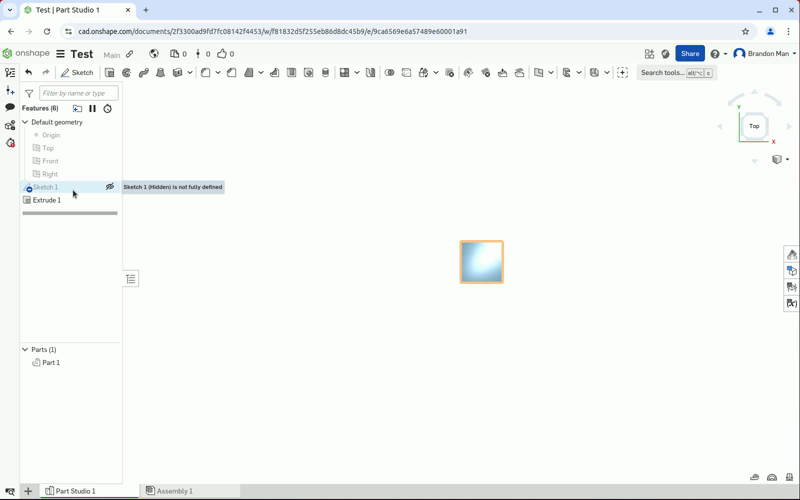
click(73, 189)
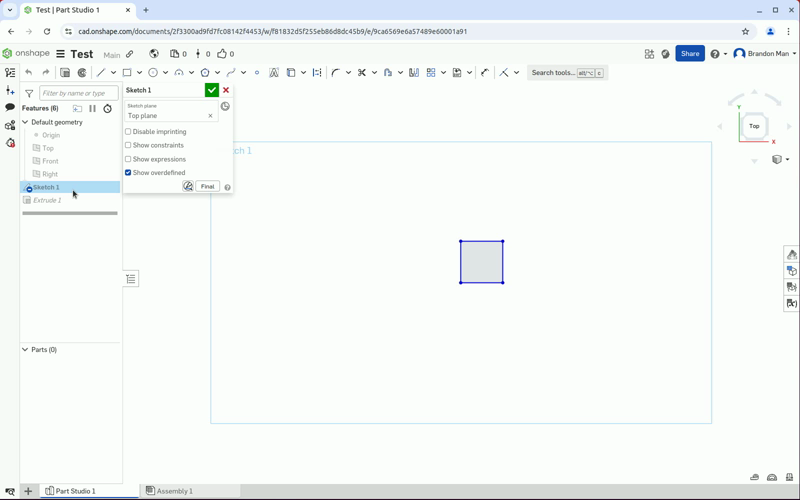
mouse_move(229, 92)
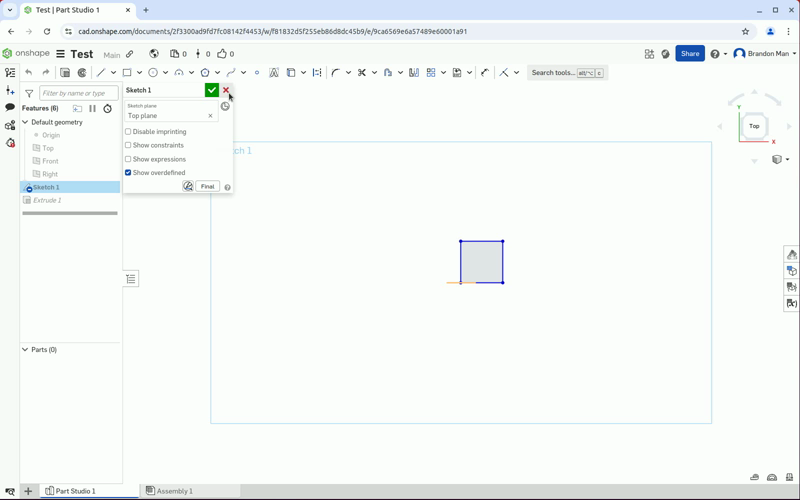
click(229, 92)
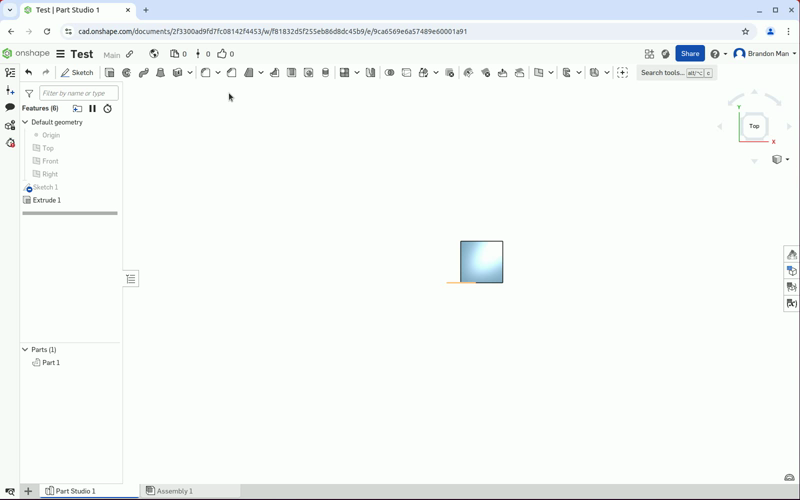
mouse_move(541, 75)
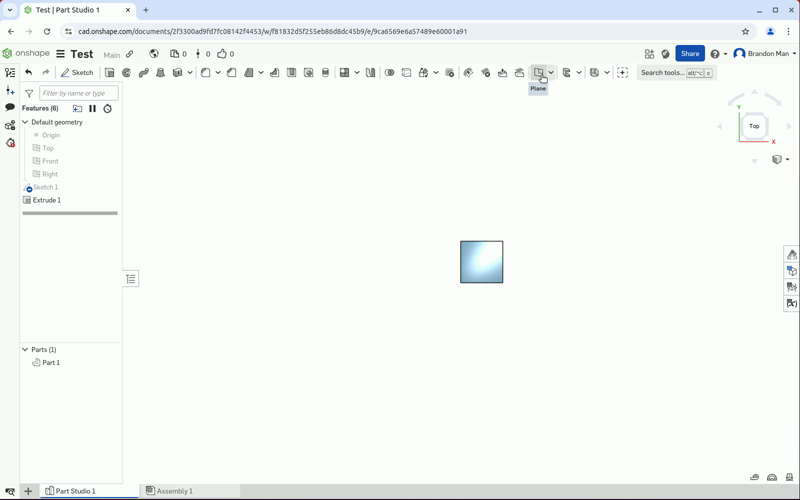
click(541, 75)
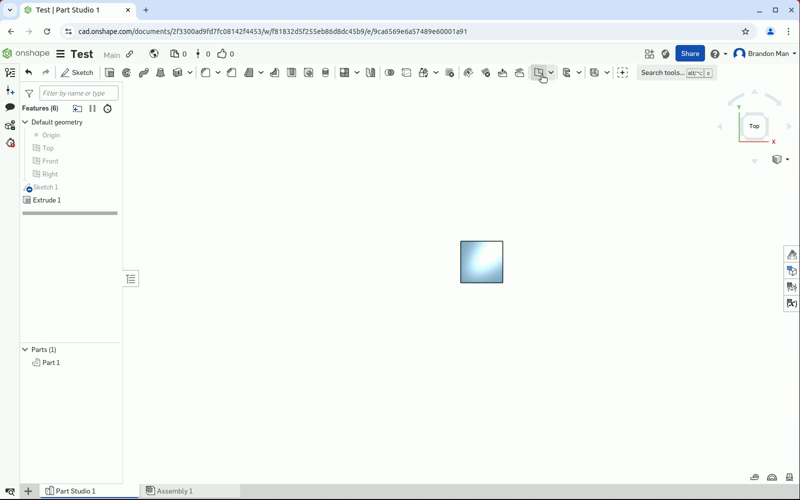
mouse_move(73, 150)
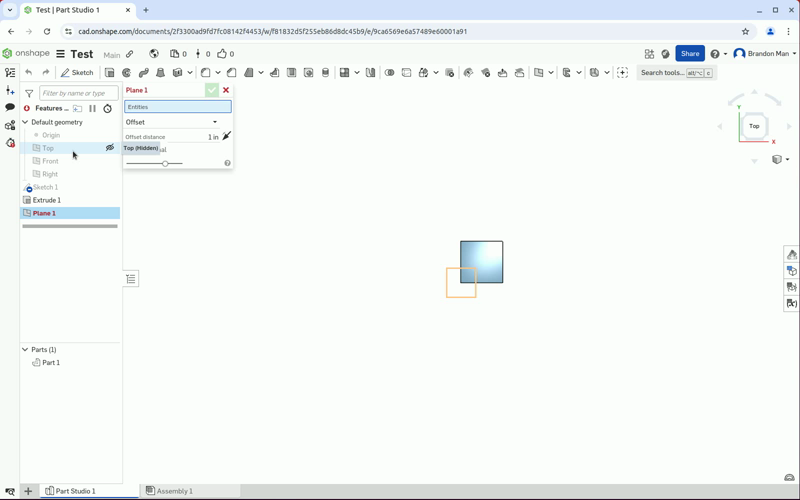
click(73, 150)
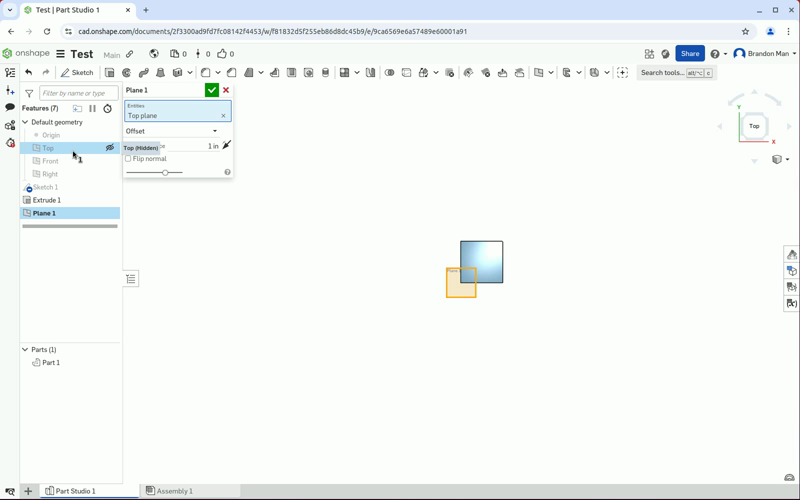
key(tab, 2)
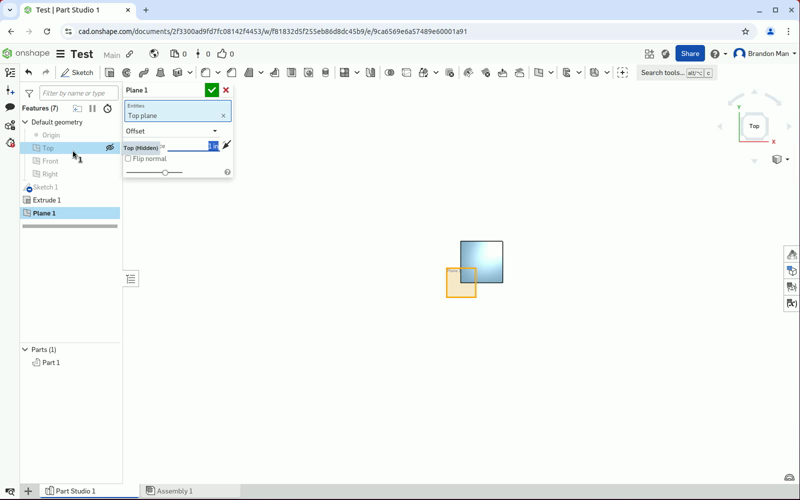
text(1.91)
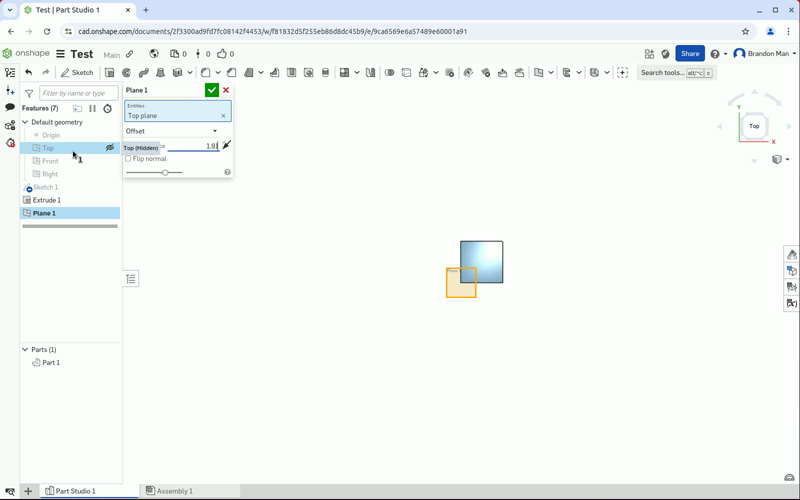
key(enter, 2)
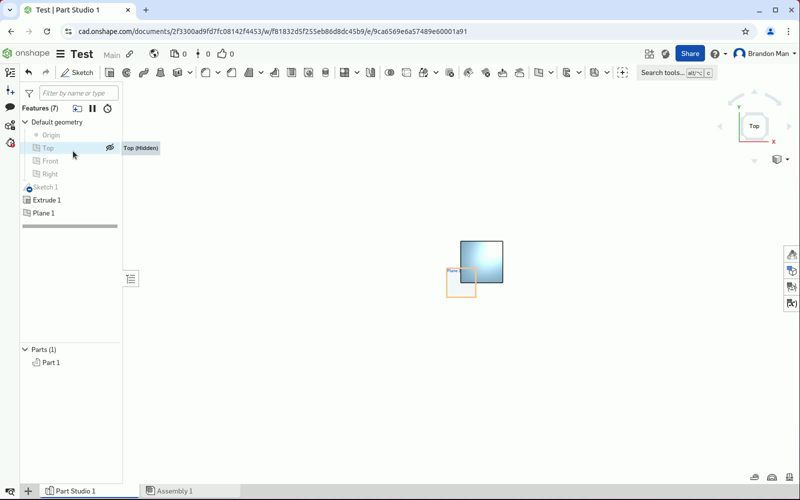
key(shift+s)
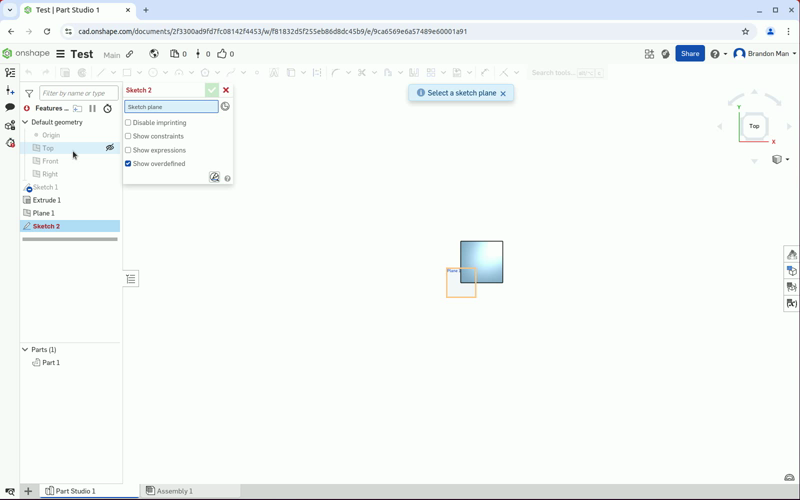
mouse_move(73, 215)
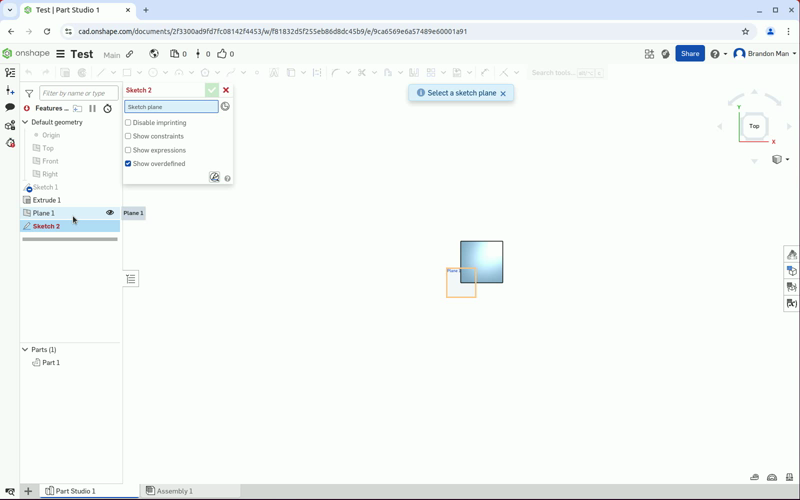
click(73, 215)
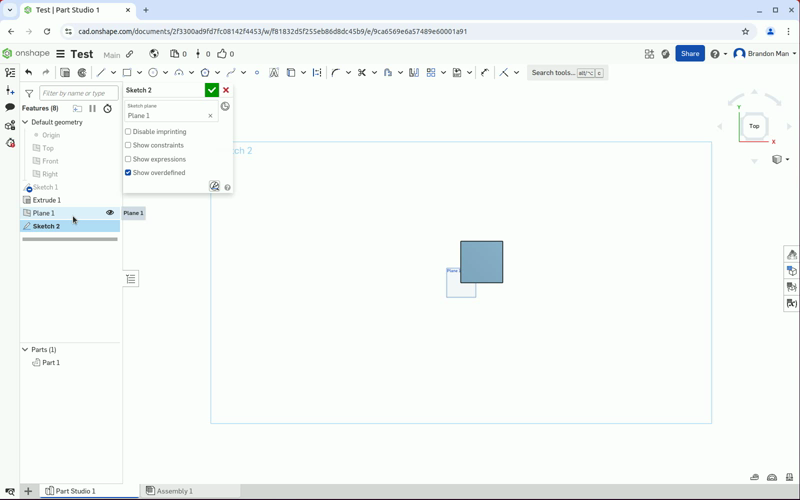
mouse_move(73, 352)
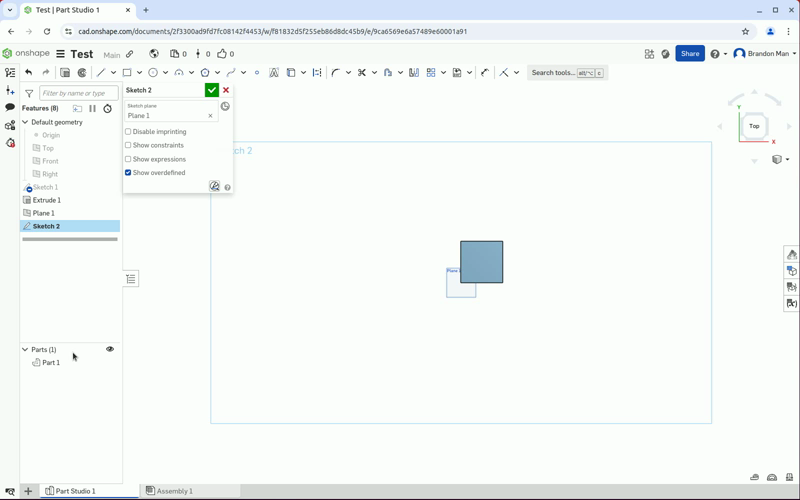
key(y)
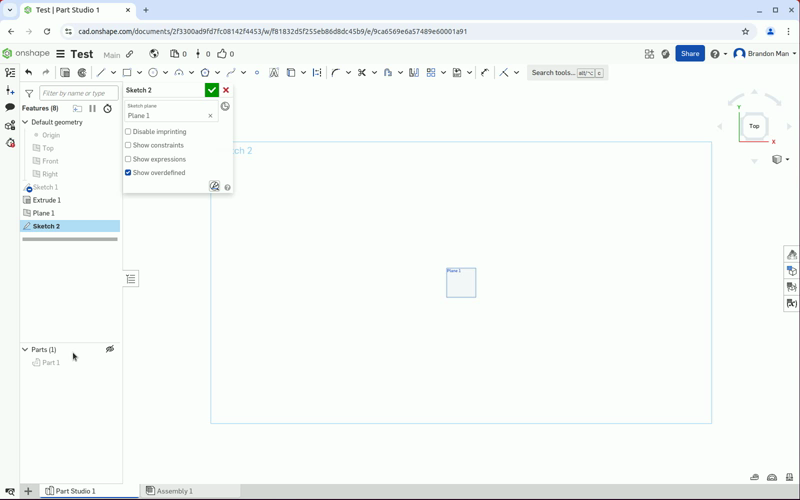
key(l)
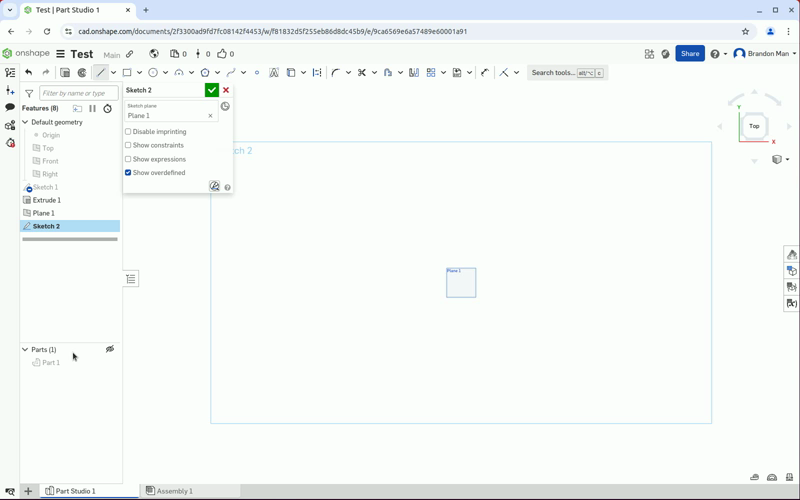
key_down(shift)
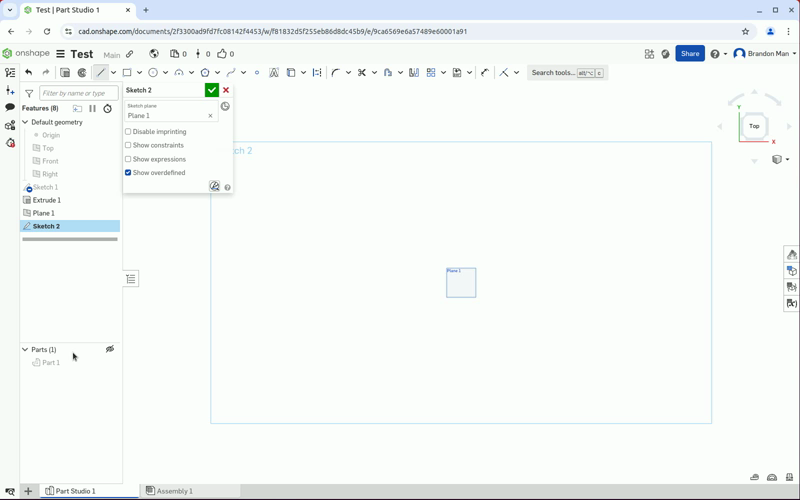
mouse_move(467, 275)
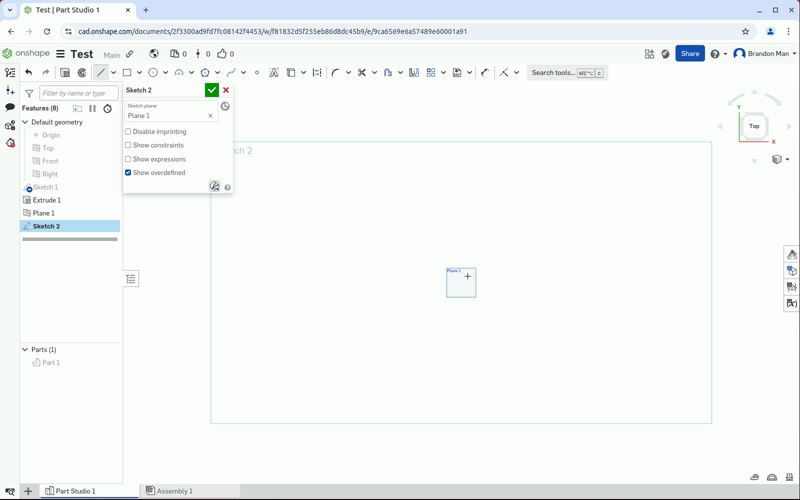
click(467, 275)
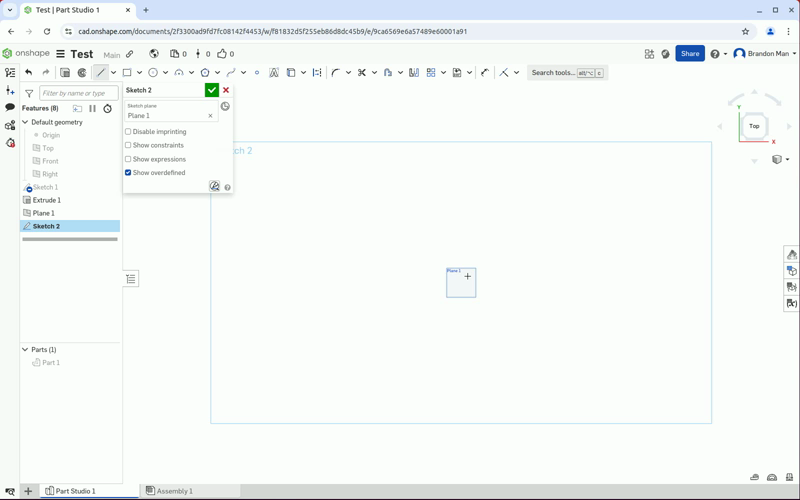
key_up(shift)
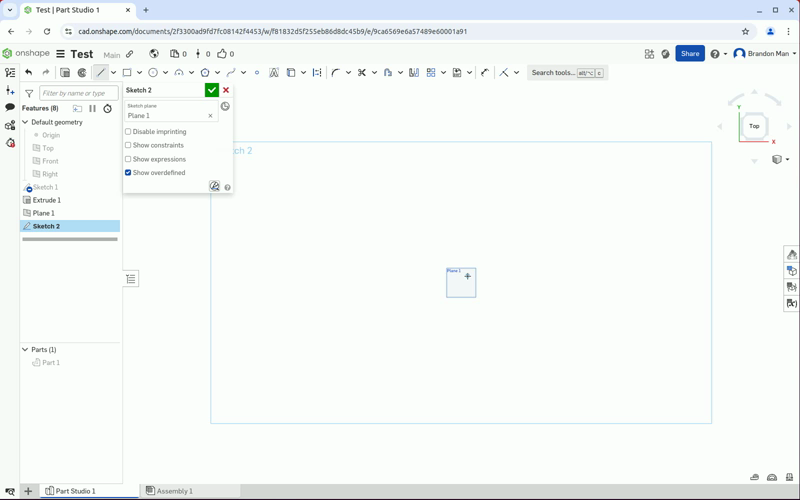
key_down(shift)
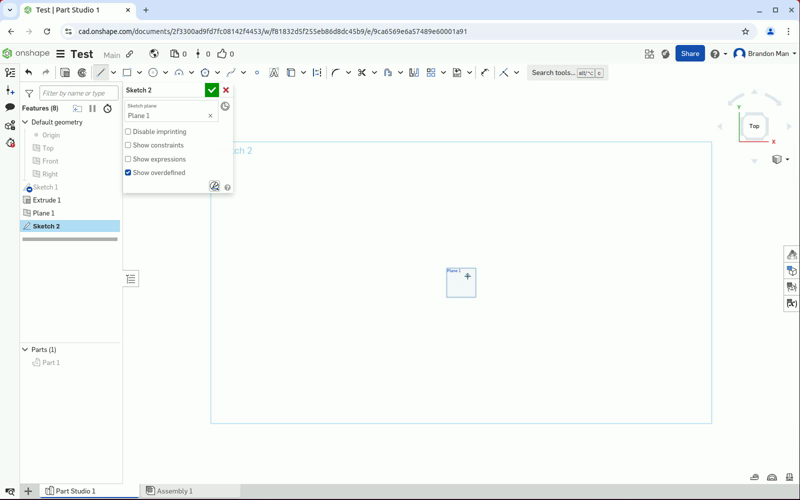
mouse_move(497, 275)
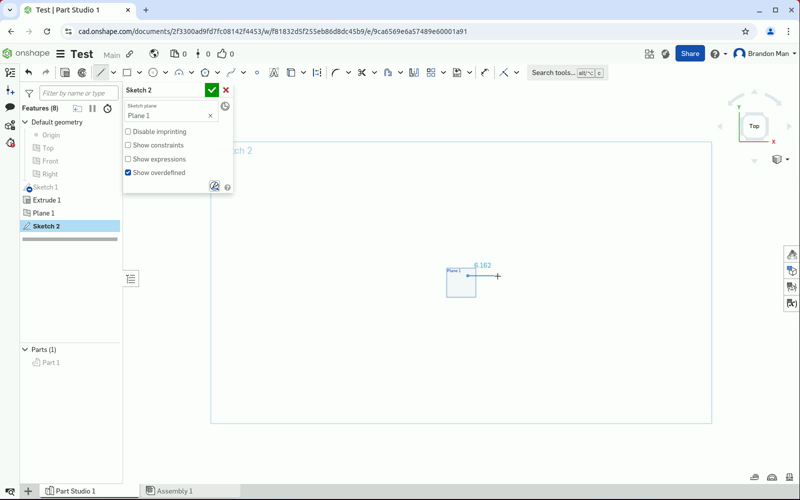
mouse_move(496, 275)
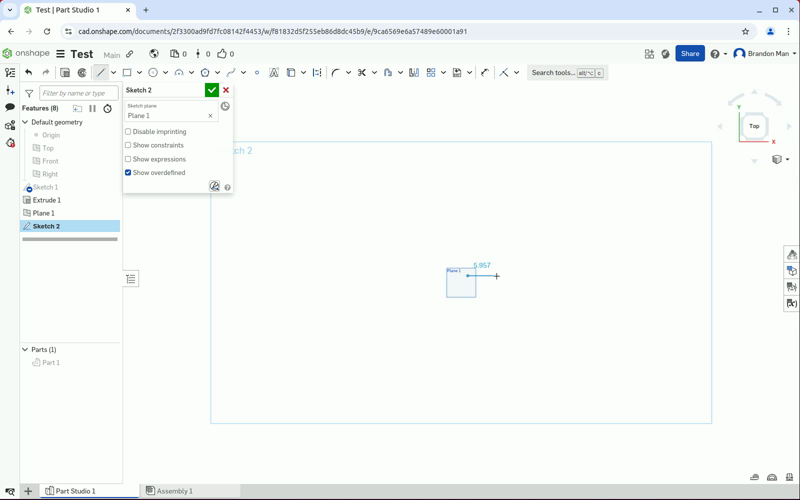
click(496, 275)
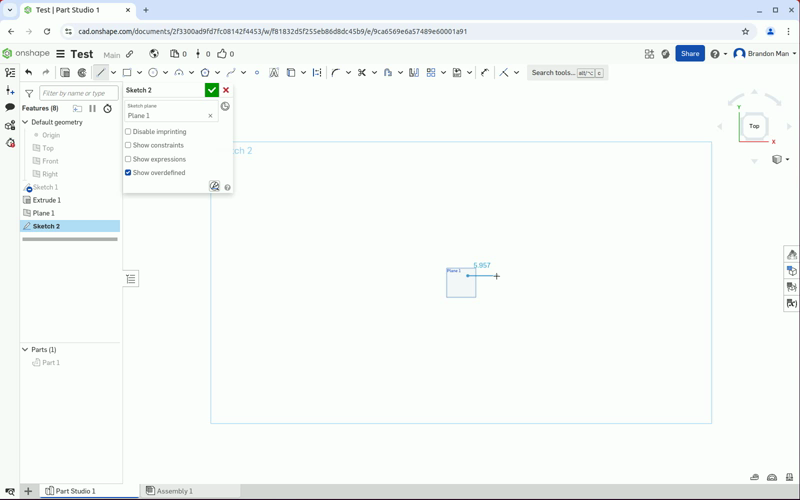
key_up(shift)
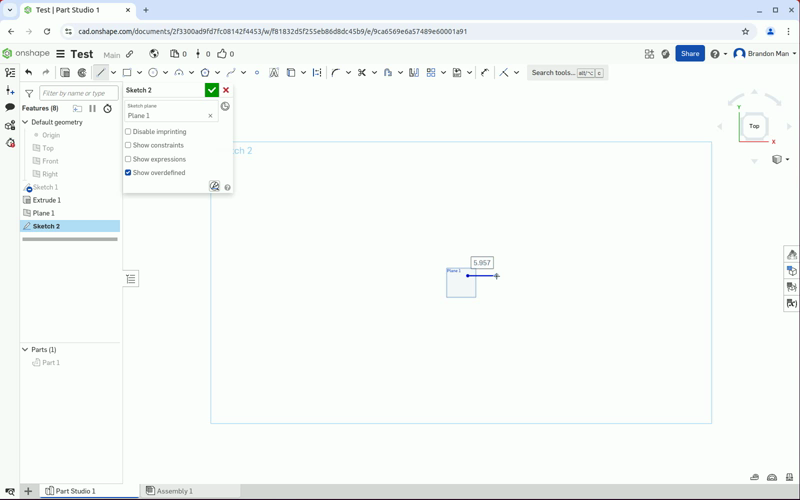
key_down(shift)
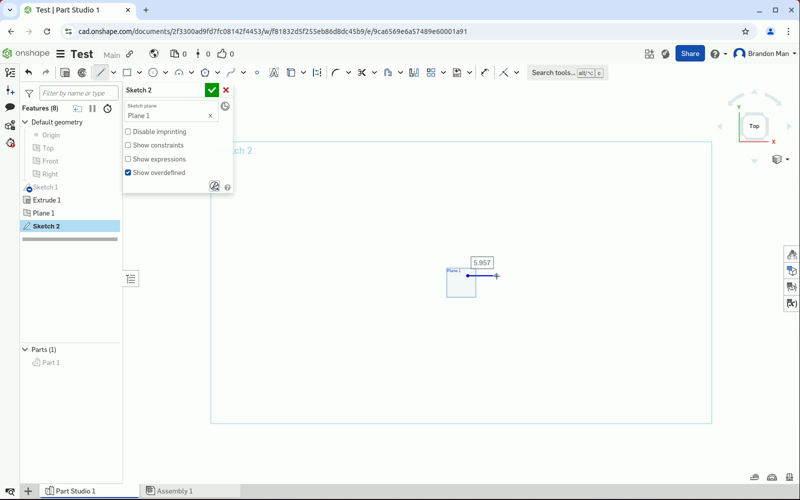
mouse_move(526, 275)
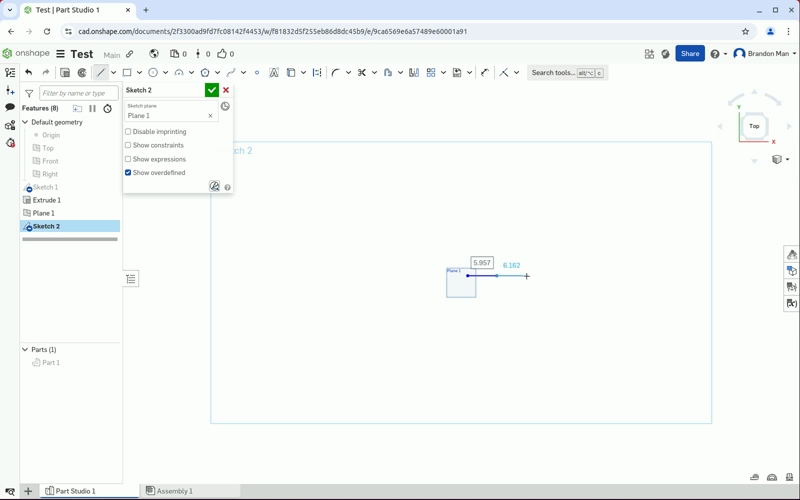
mouse_move(496, 246)
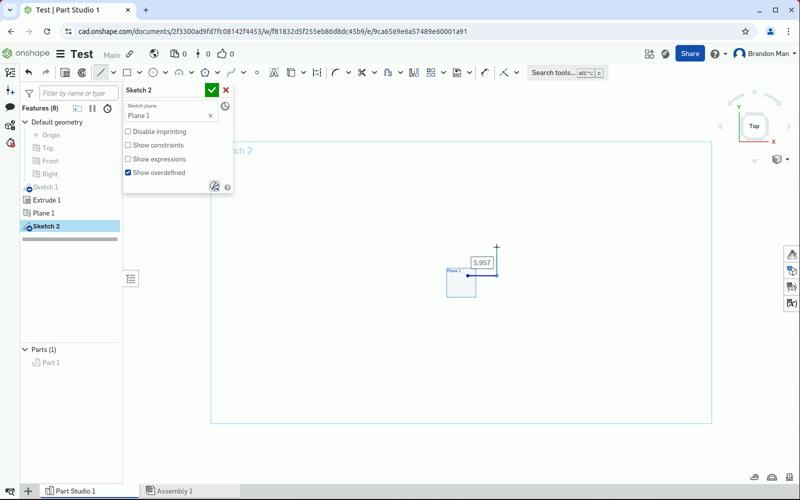
click(496, 246)
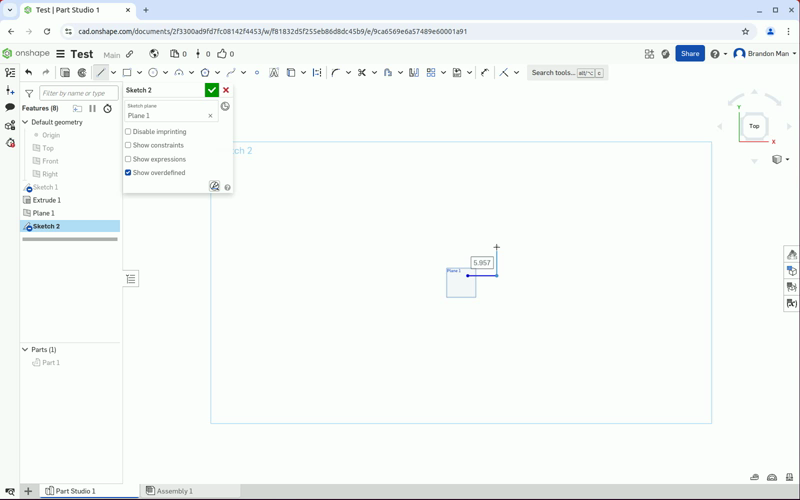
key_up(shift)
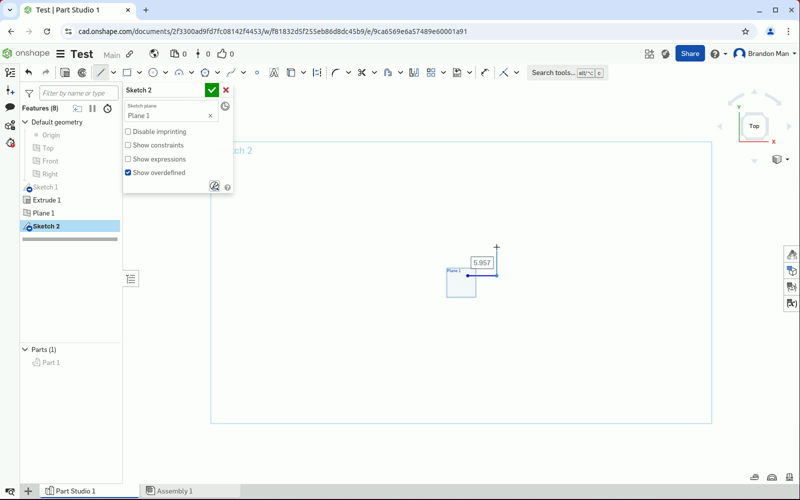
key_down(shift)
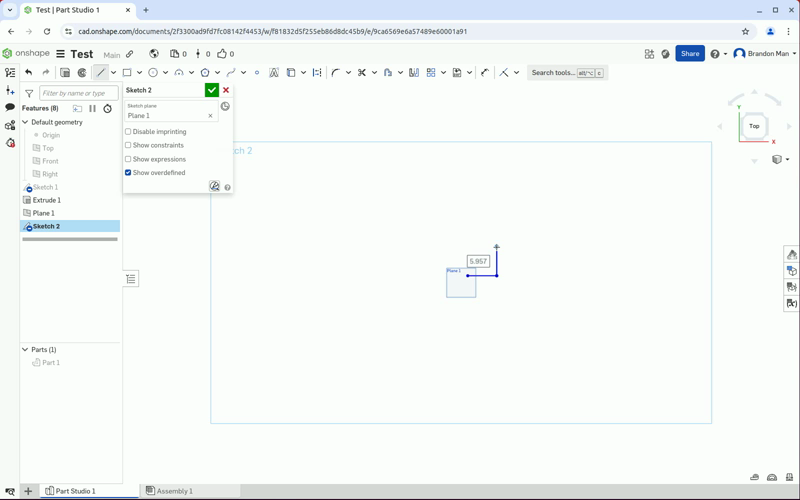
mouse_move(526, 246)
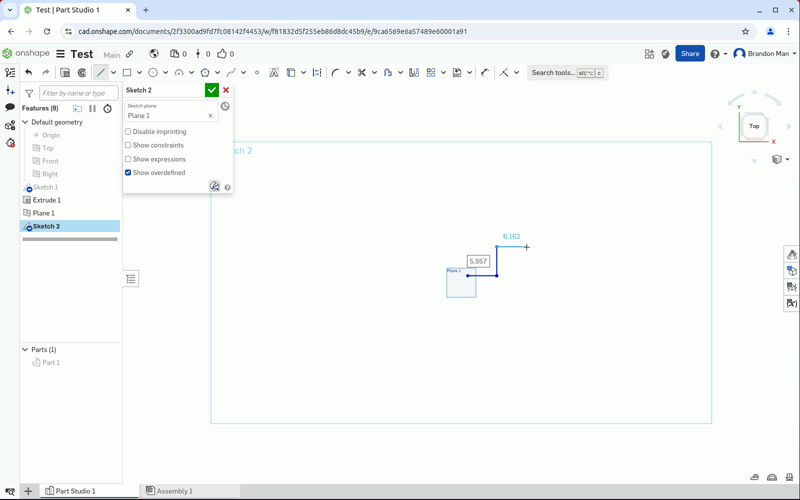
mouse_move(467, 246)
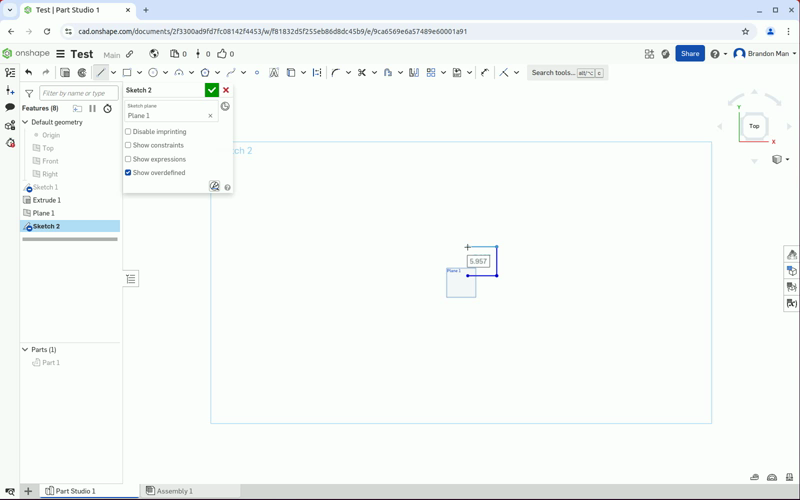
click(467, 246)
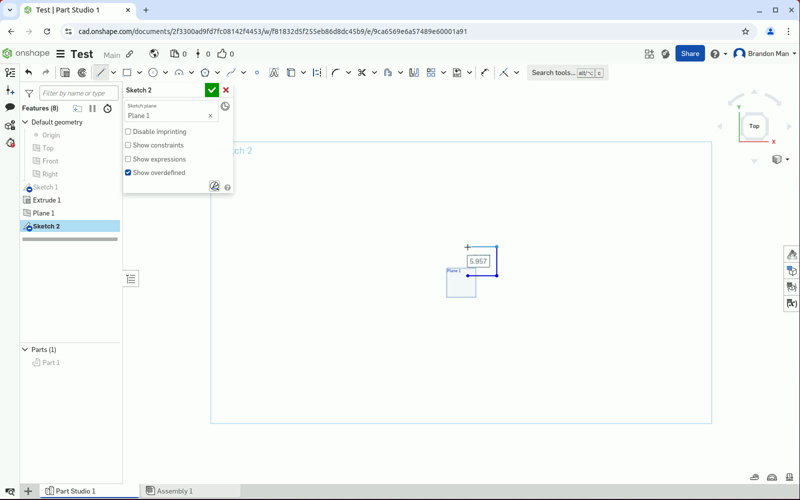
key_up(shift)
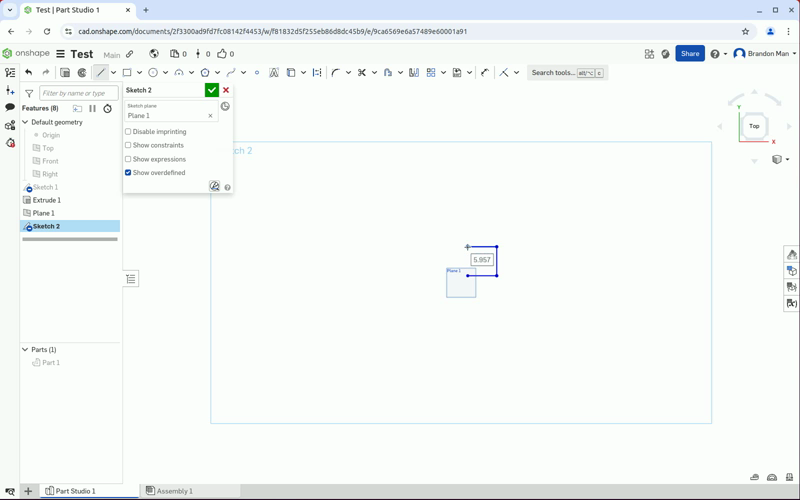
mouse_move(497, 246)
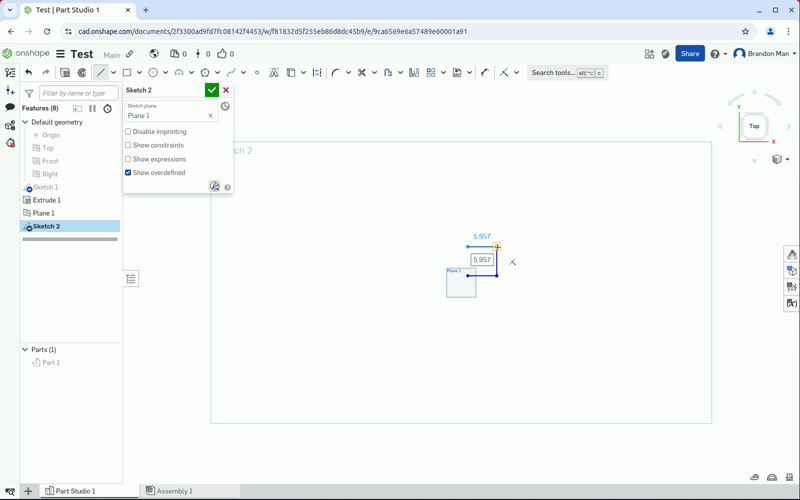
key_down(shift)
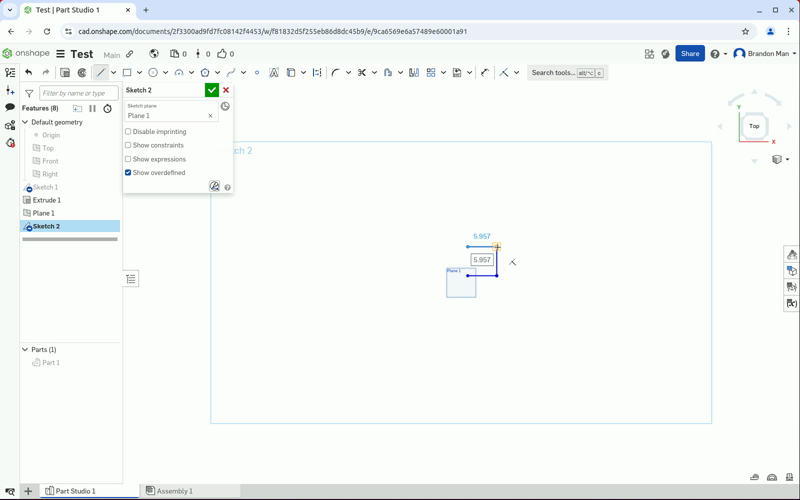
mouse_move(467, 275)
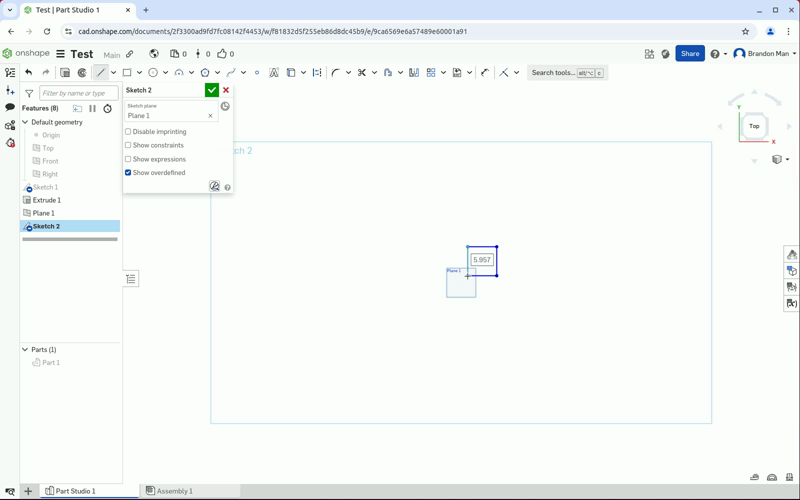
key_up(shift)
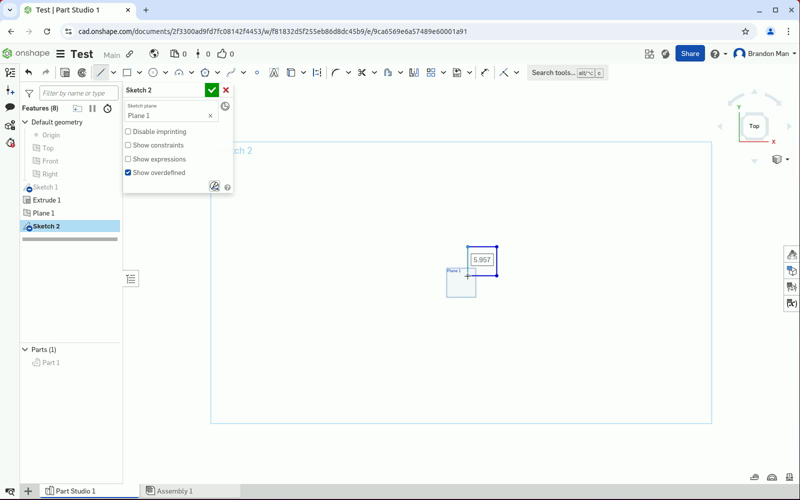
click(467, 275)
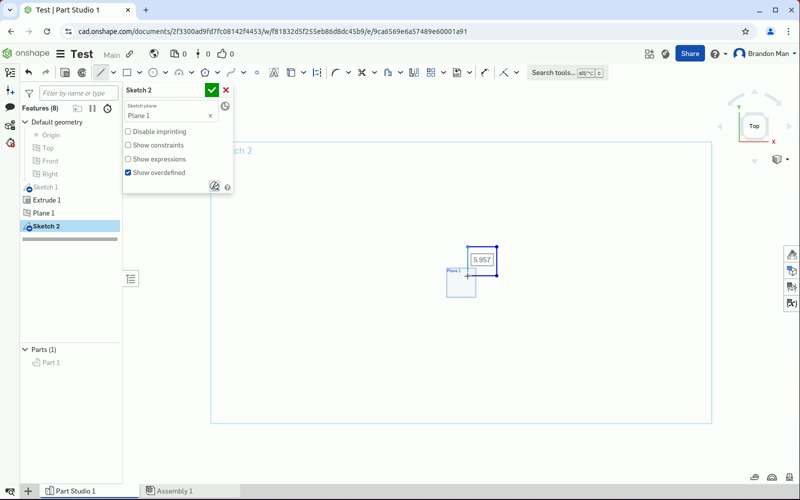
key(esc)
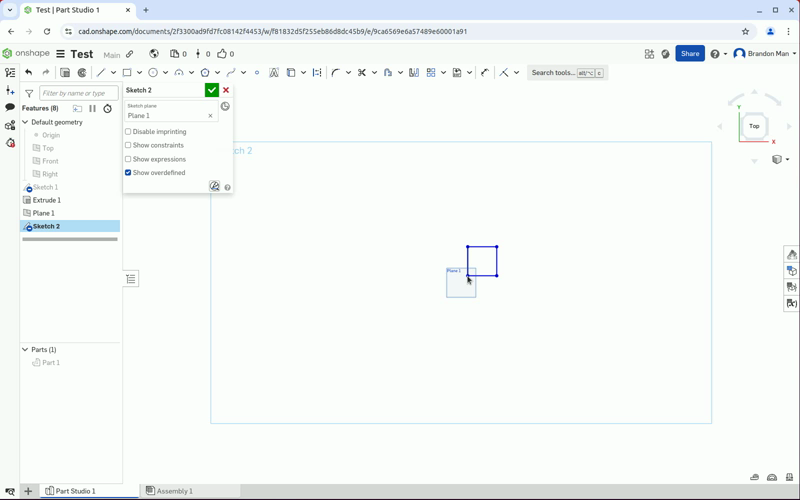
mouse_move(473, 273)
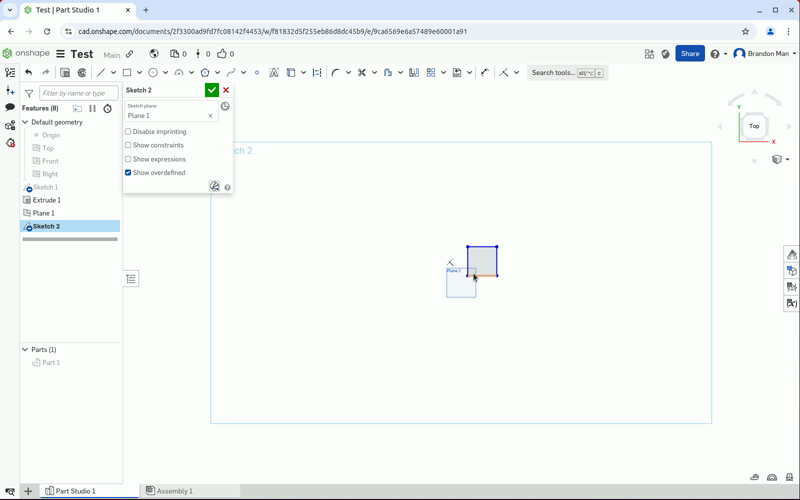
scroll(6)
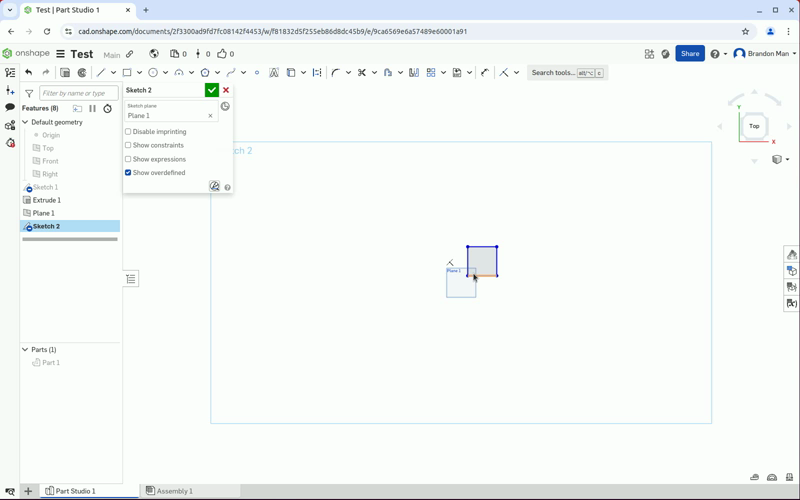
scroll(6)
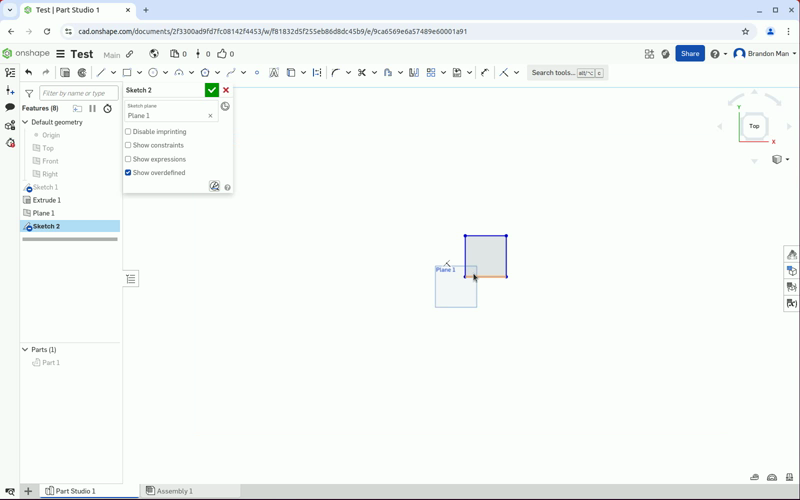
scroll(6)
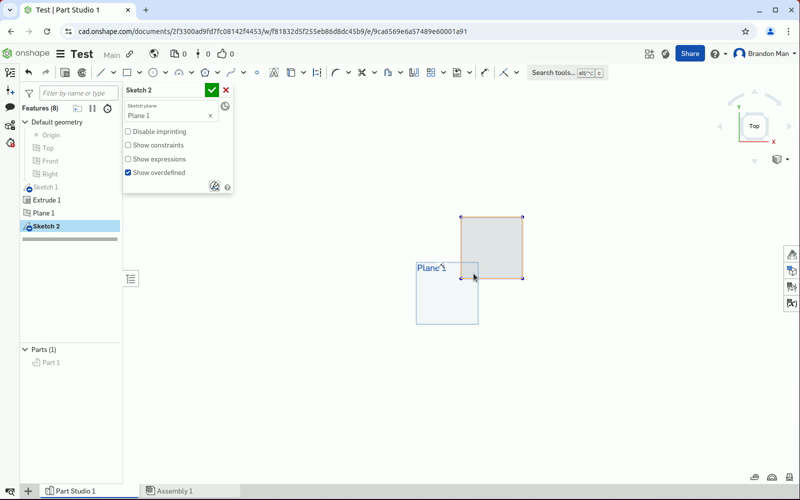
scroll(6)
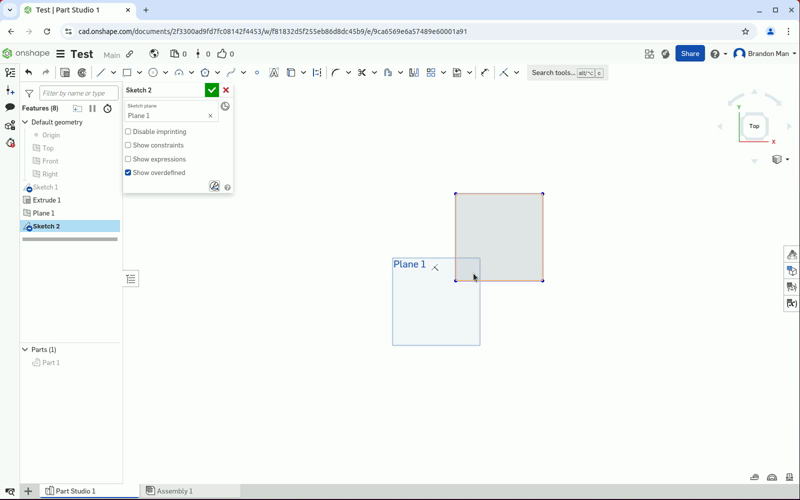
scroll(6)
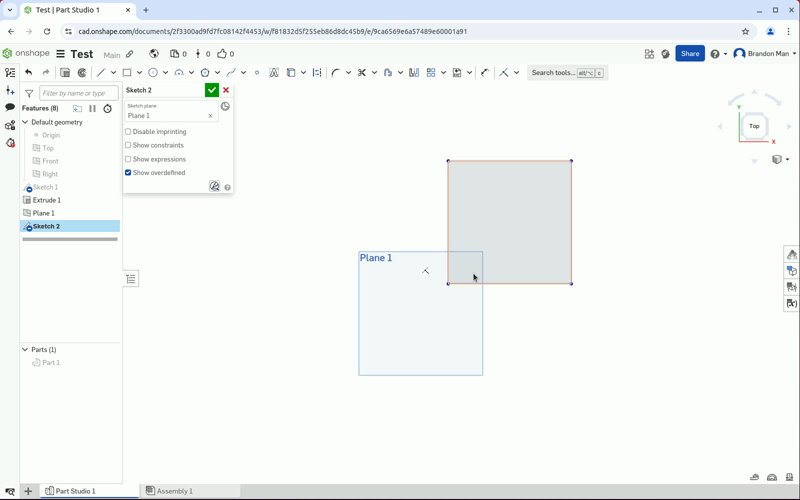
scroll(6)
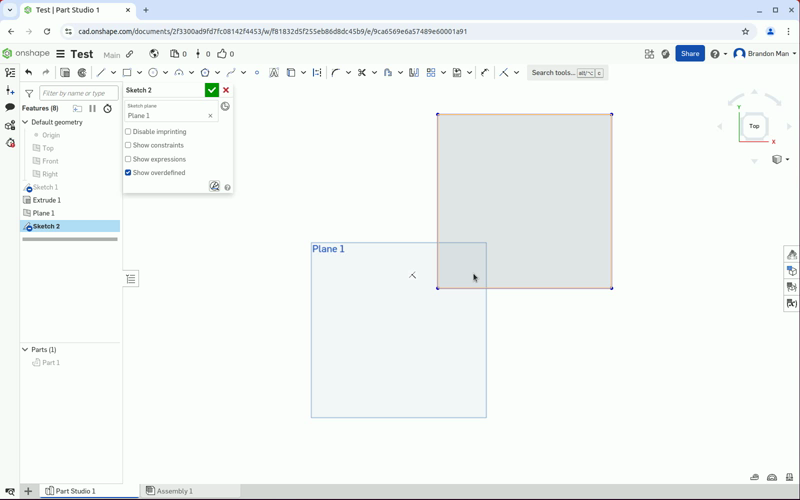
scroll(6)
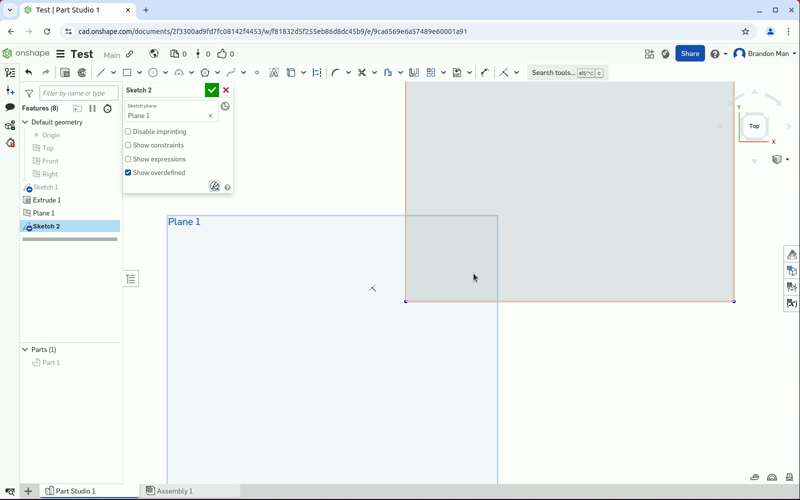
click(473, 273)
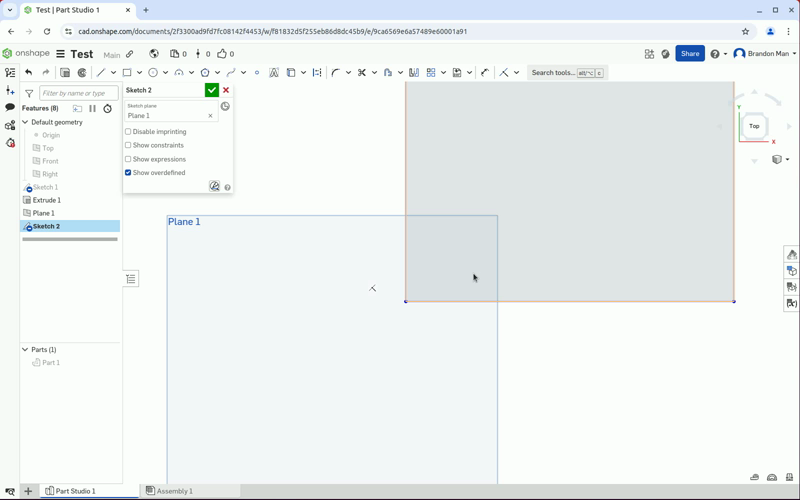
scroll(-6)
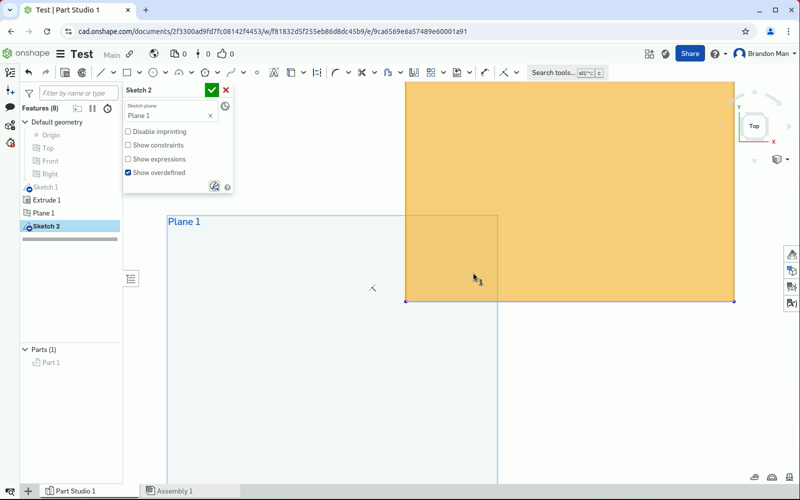
scroll(-6)
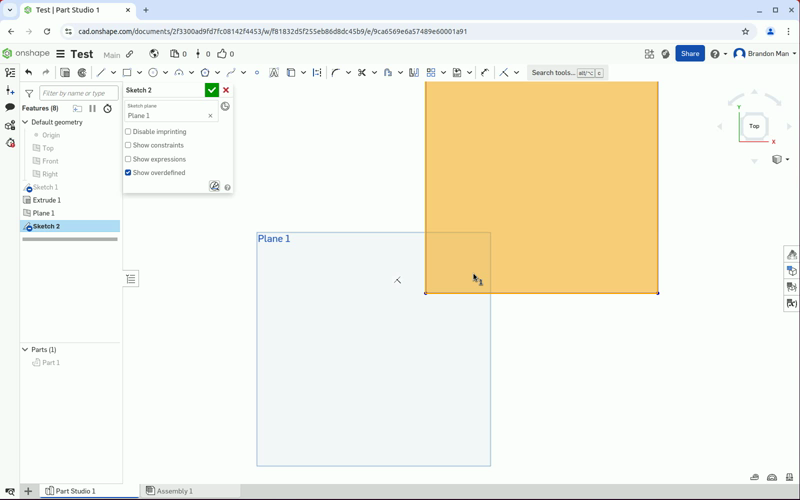
scroll(-6)
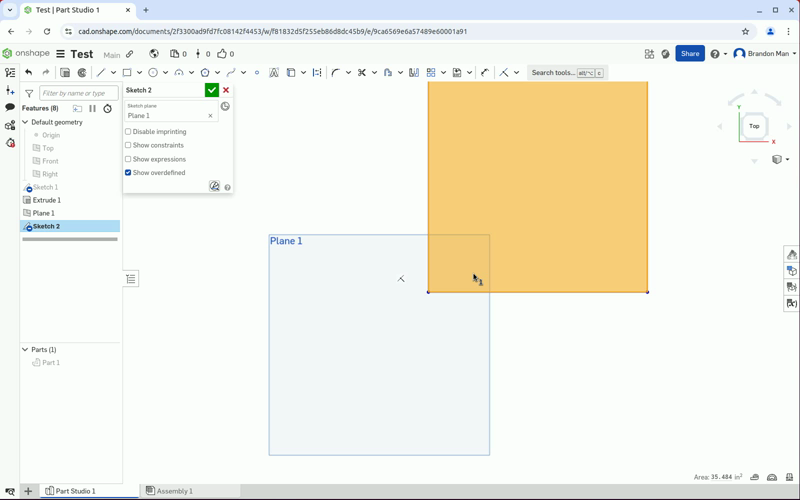
scroll(-6)
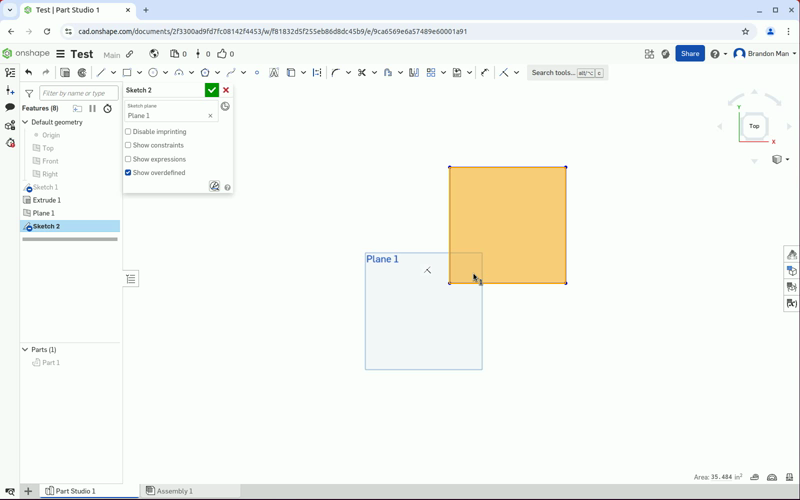
scroll(-6)
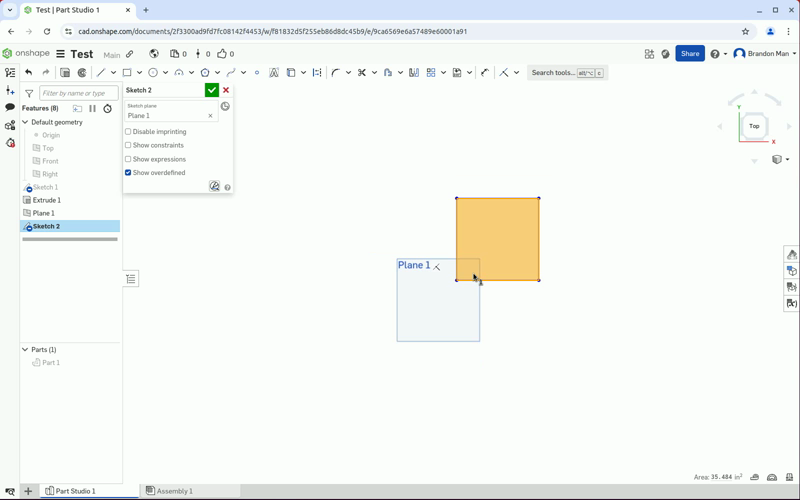
scroll(-6)
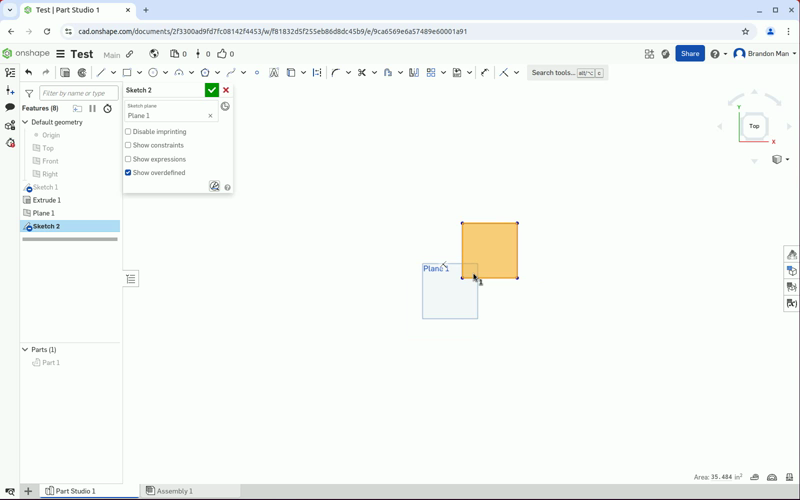
scroll(-6)
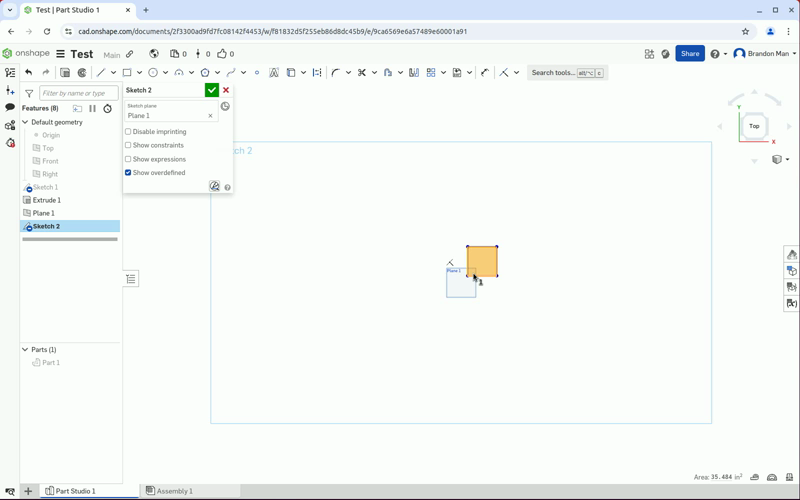
mouse_move(73, 352)
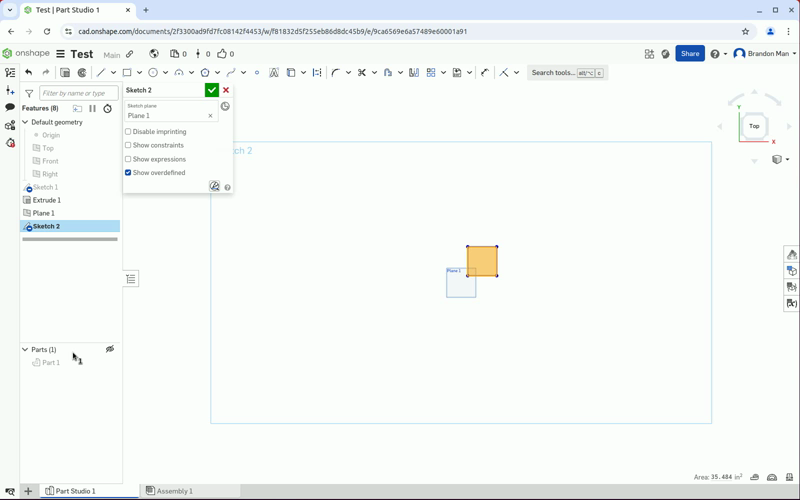
key(shift+y)
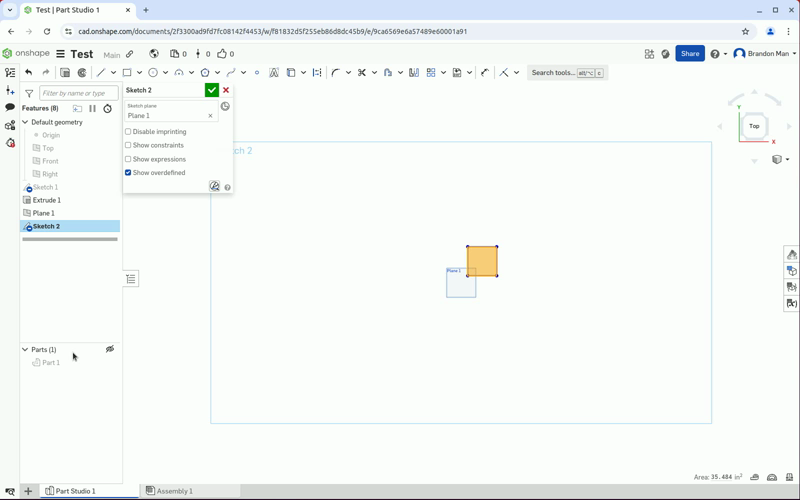
key(shift+e)
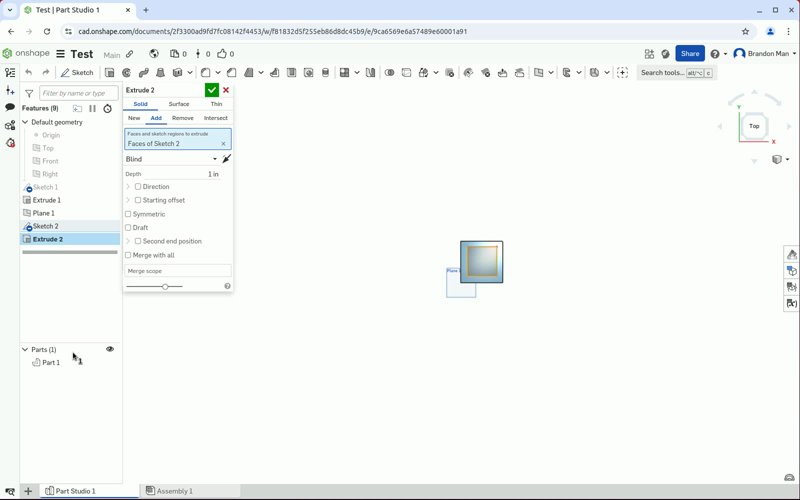
mouse_move(143, 106)
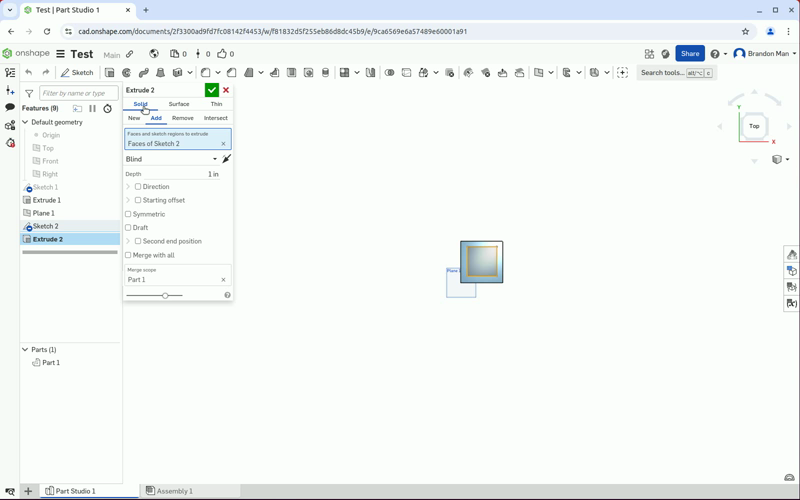
click(143, 106)
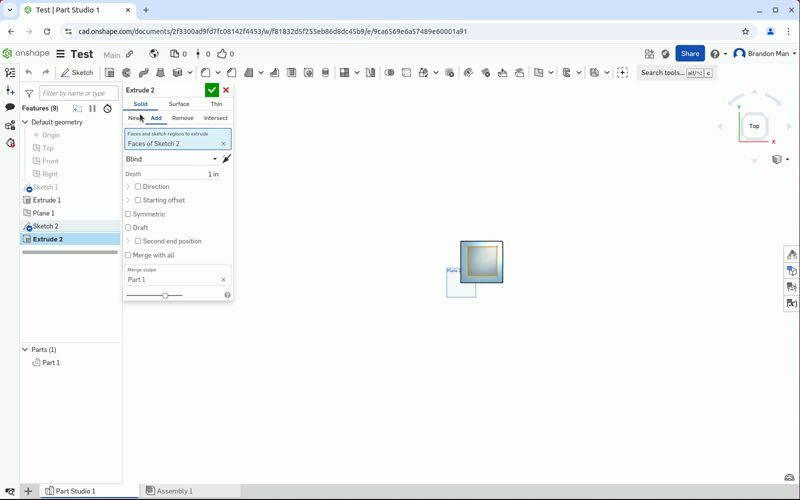
mouse_move(137, 120)
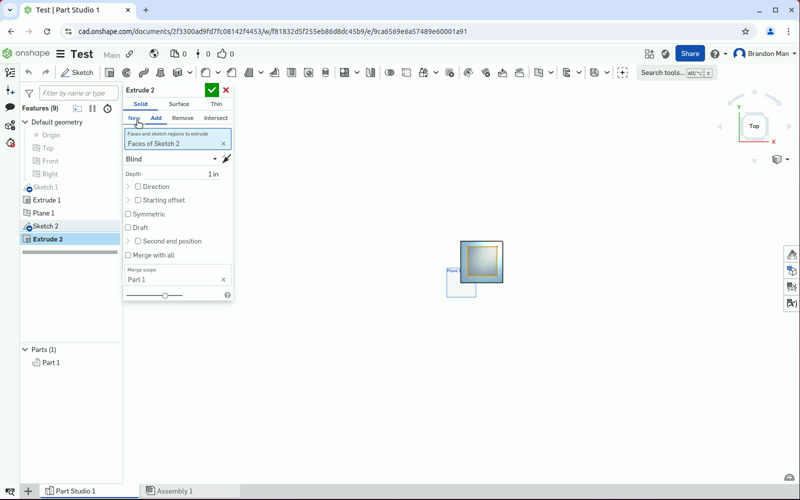
click(137, 120)
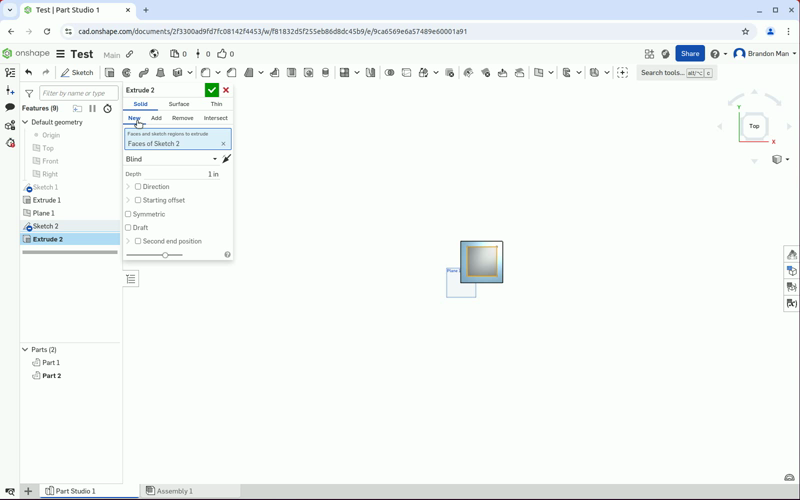
key(tab, 4)
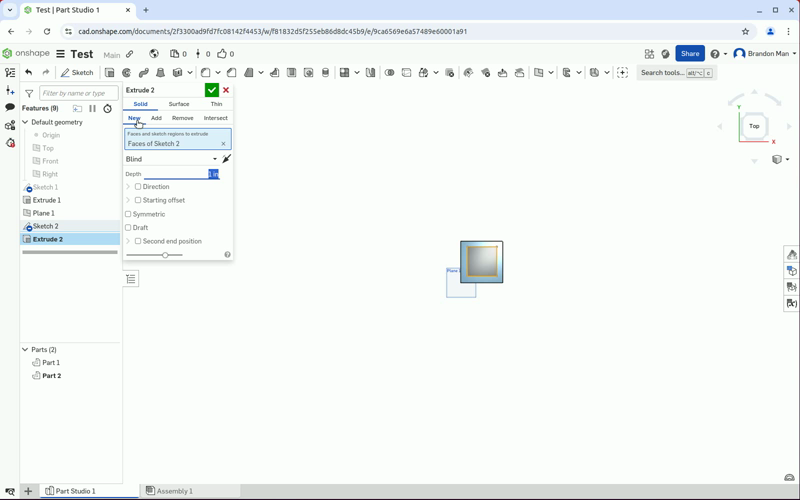
text(3.611)
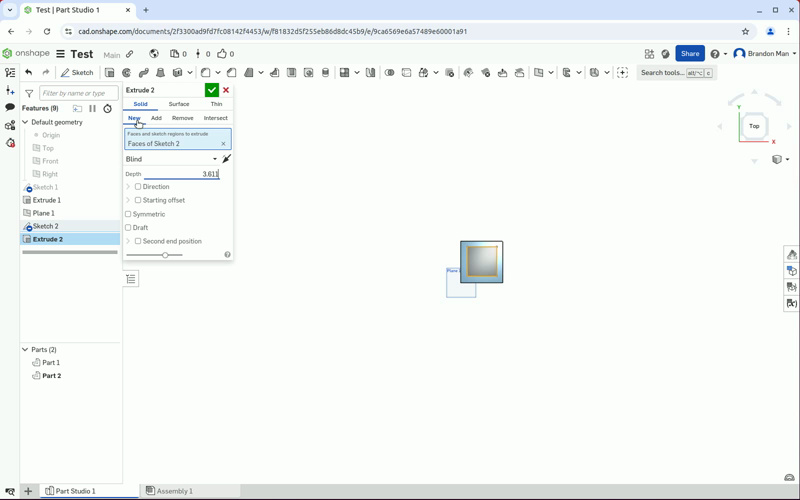
key(enter)
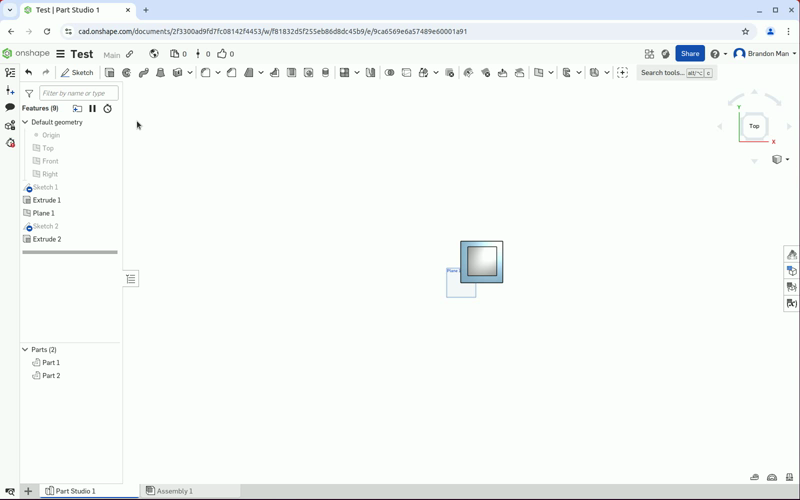
key(shift+h)
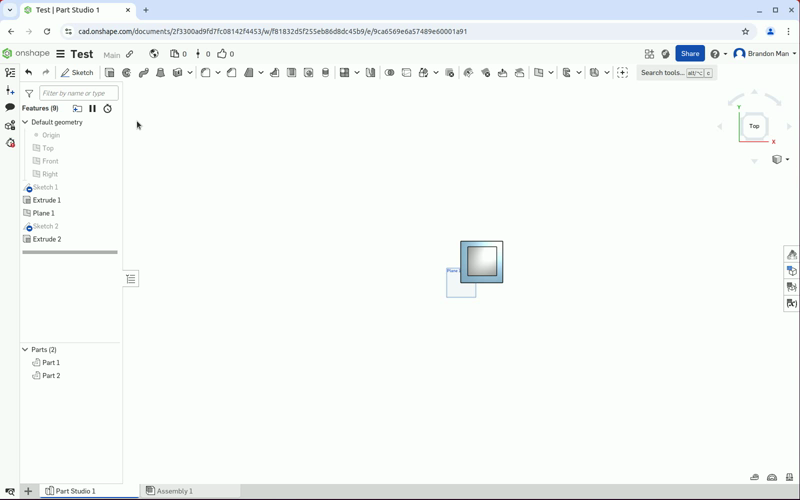
key(shift+h)
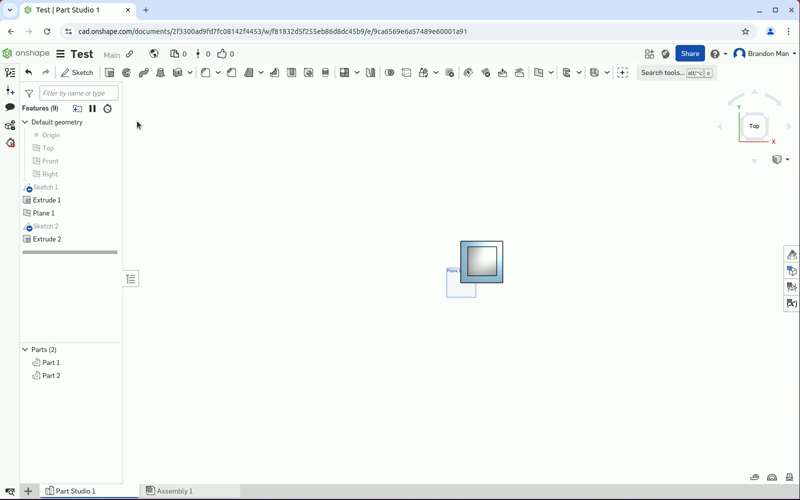
mouse_move(73, 189)
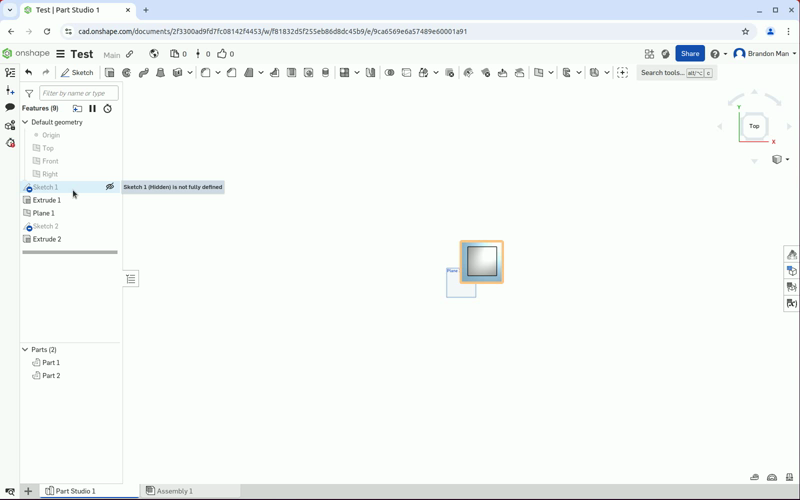
click(73, 189)
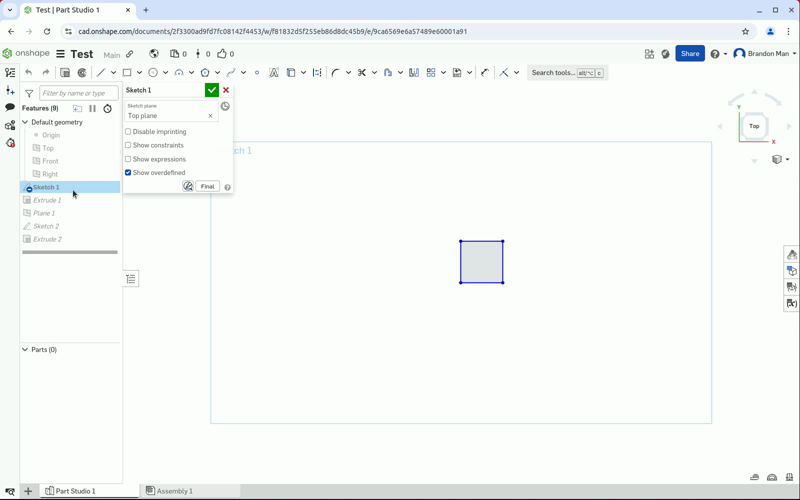
mouse_move(229, 92)
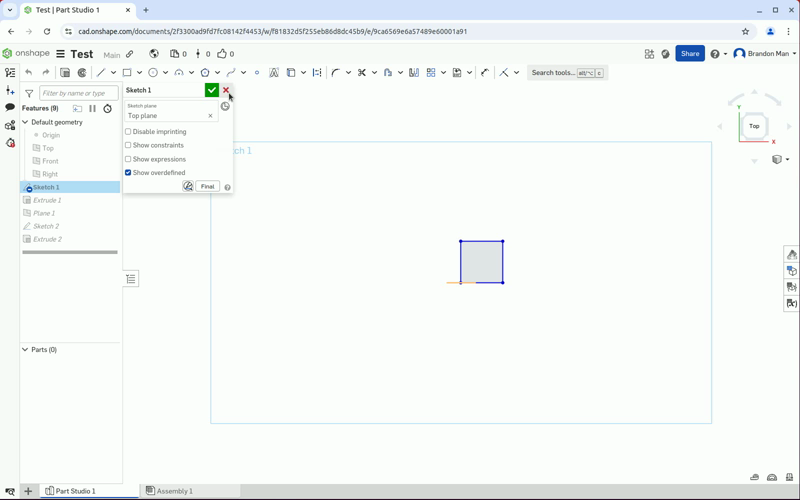
click(229, 92)
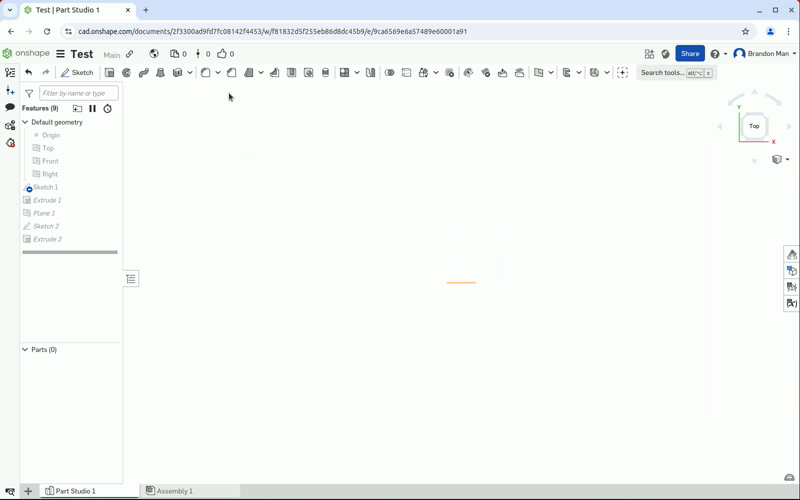
mouse_move(73, 352)
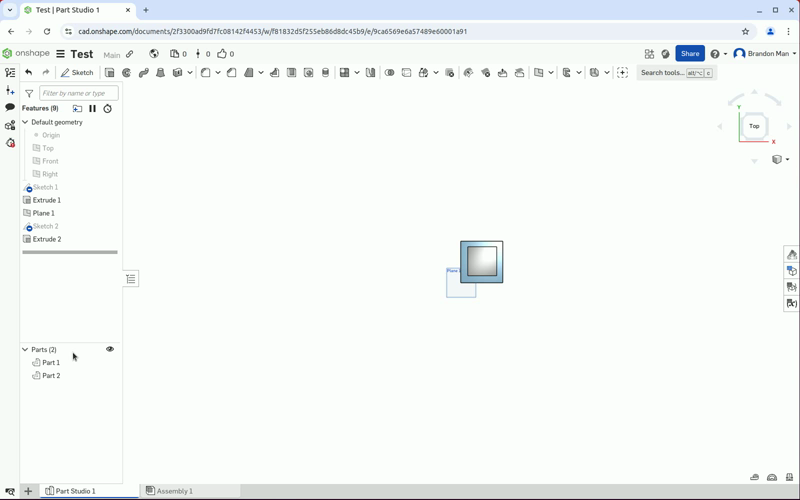
key(y)
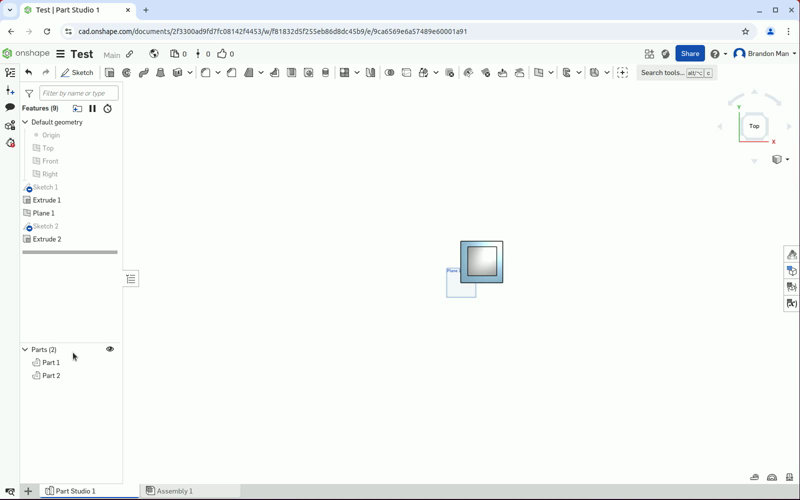
key(shift+p)
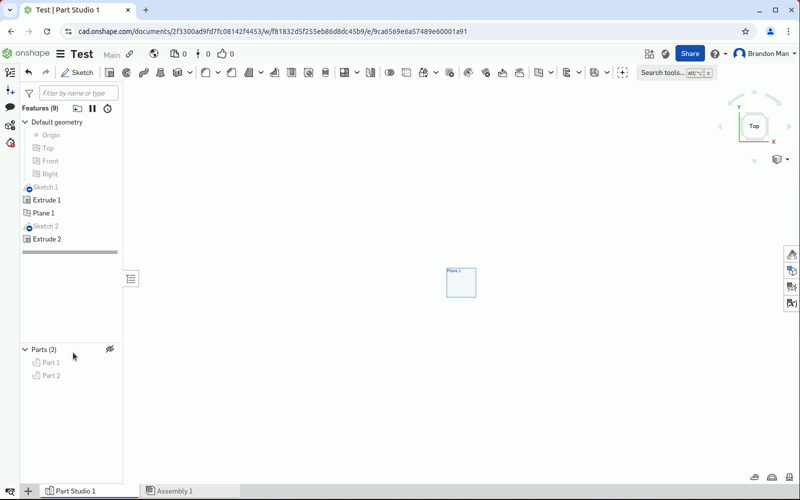
key(space)
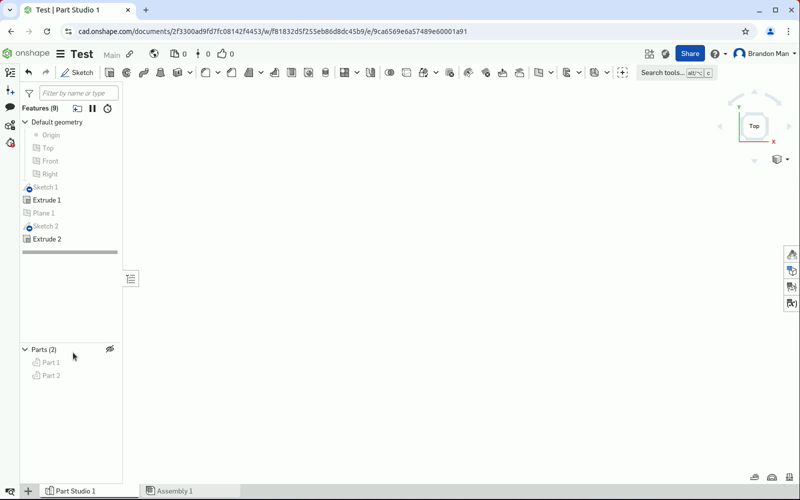
key_down(shift)
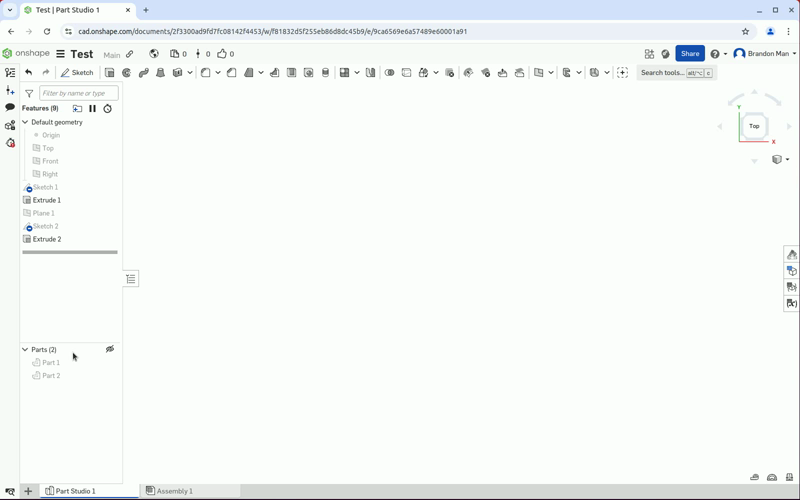
key(up)
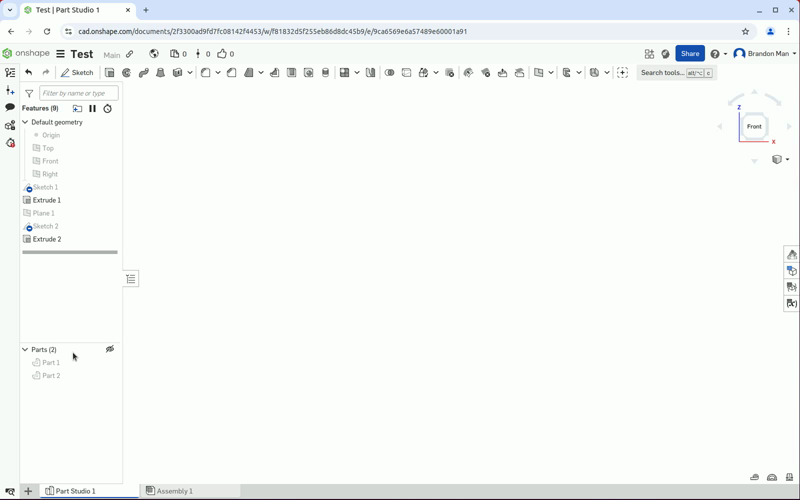
key_up(shift)
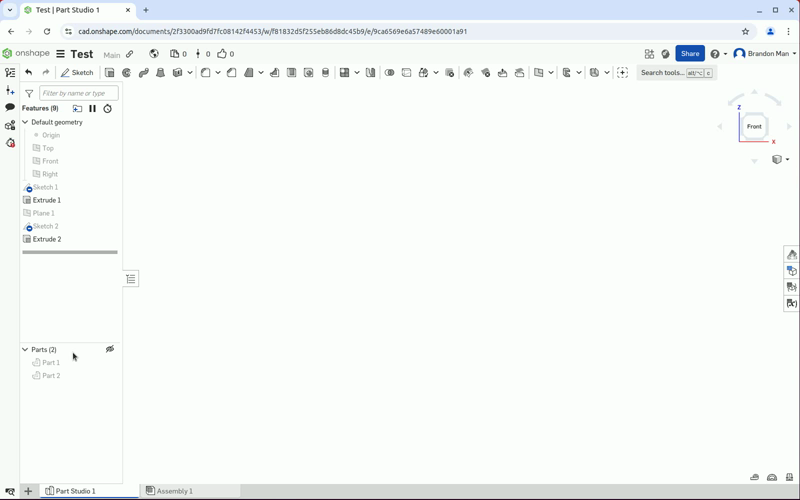
mouse_move(73, 352)
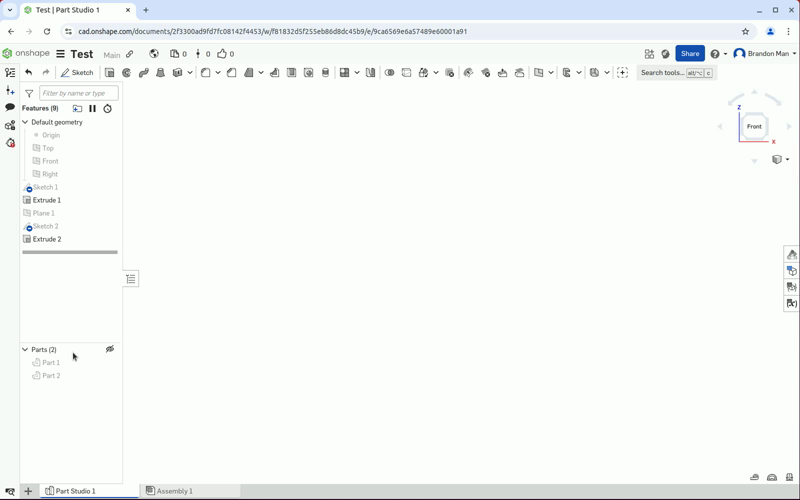
key(shift+y)
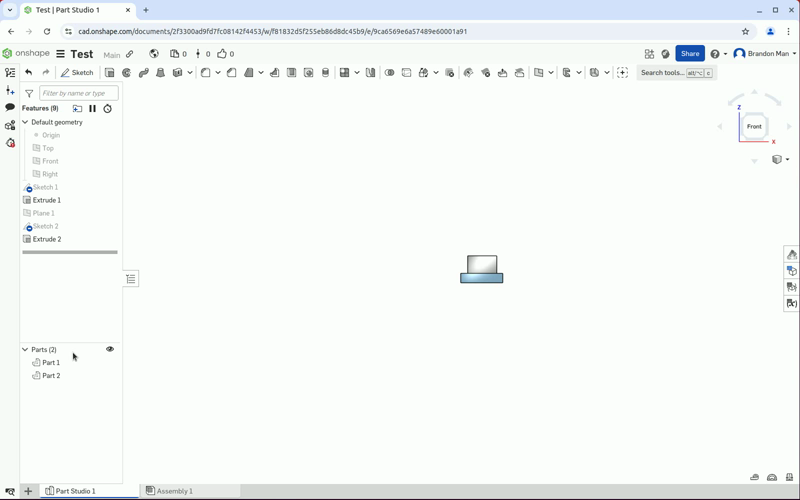
mouse_move(541, 75)
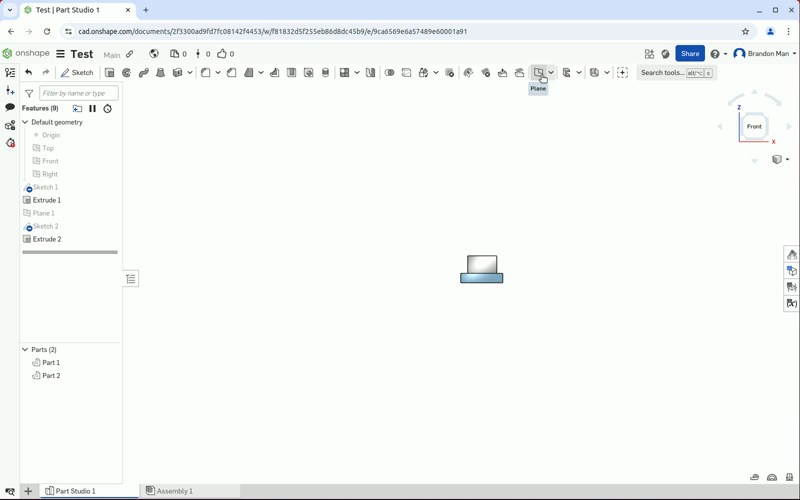
click(541, 75)
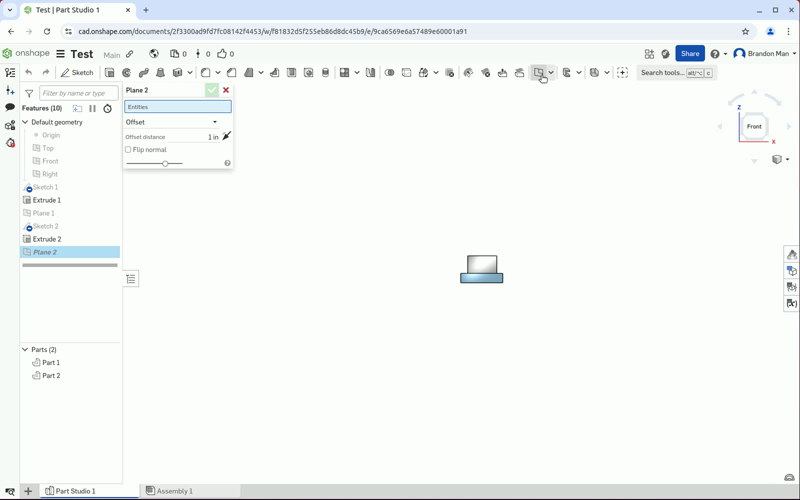
mouse_move(73, 163)
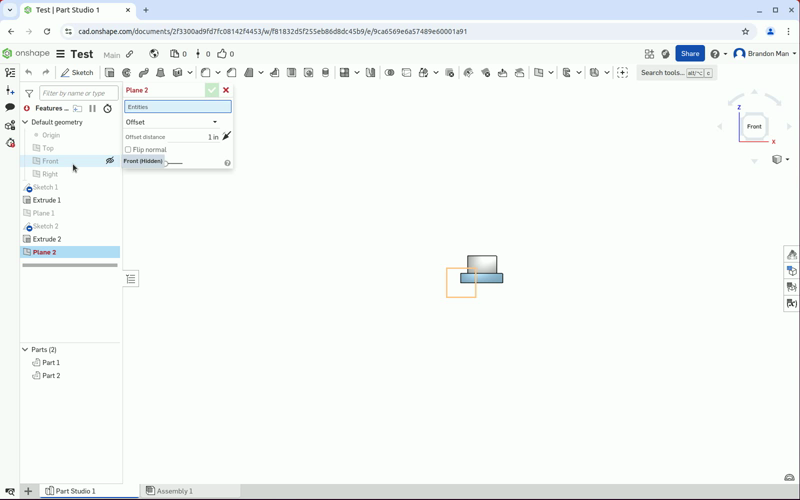
click(73, 163)
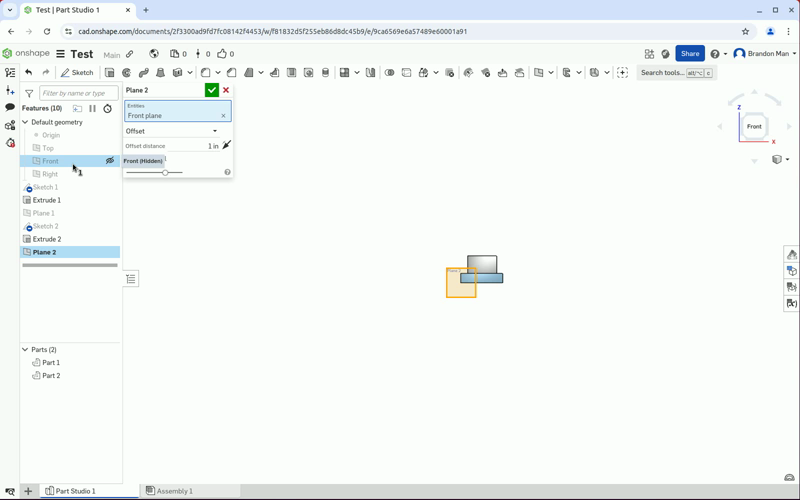
key(tab, 2)
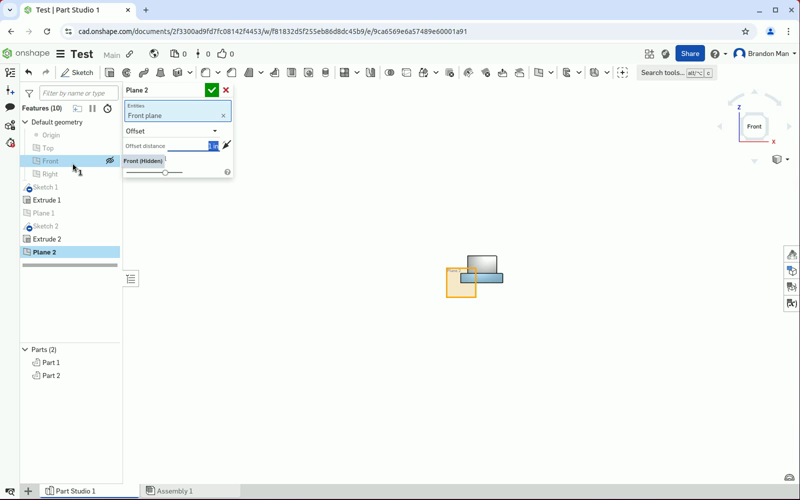
text(1.448)
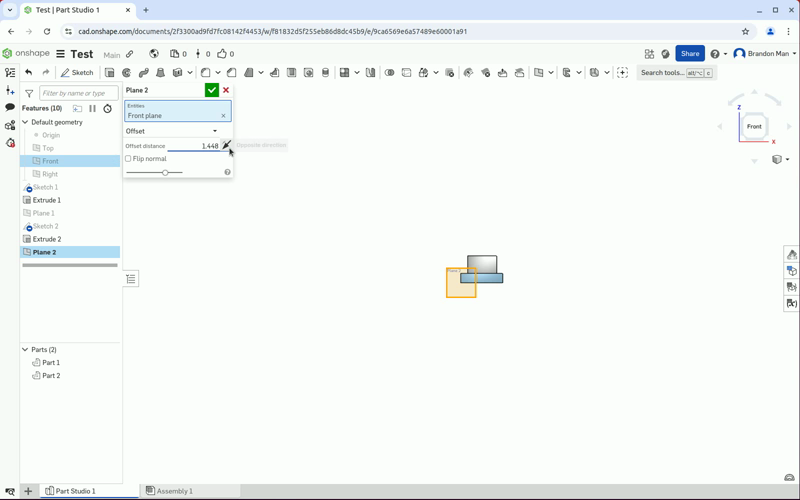
mouse_move(229, 147)
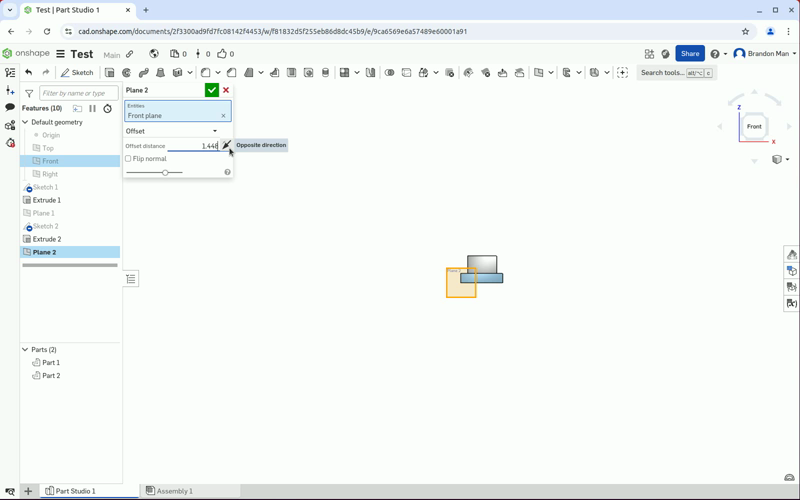
click(229, 147)
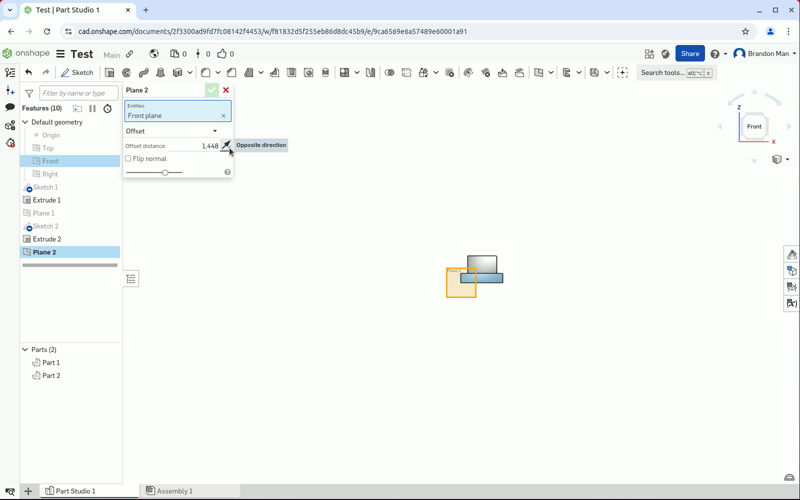
key(enter, 2)
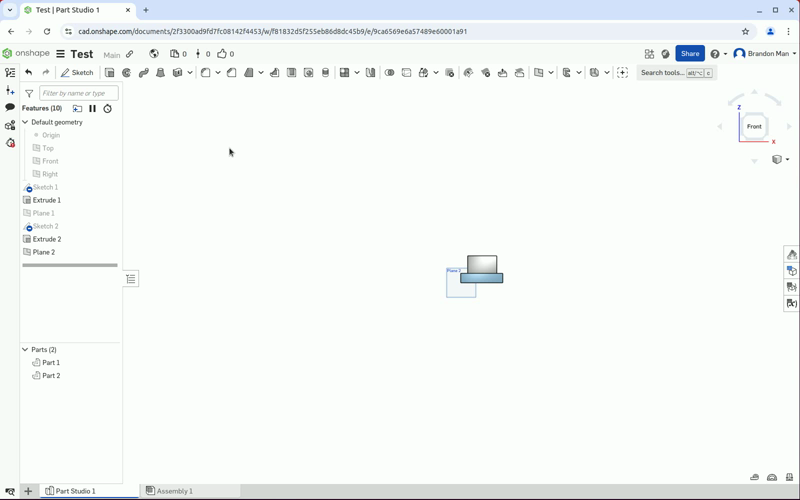
key(shift+s)
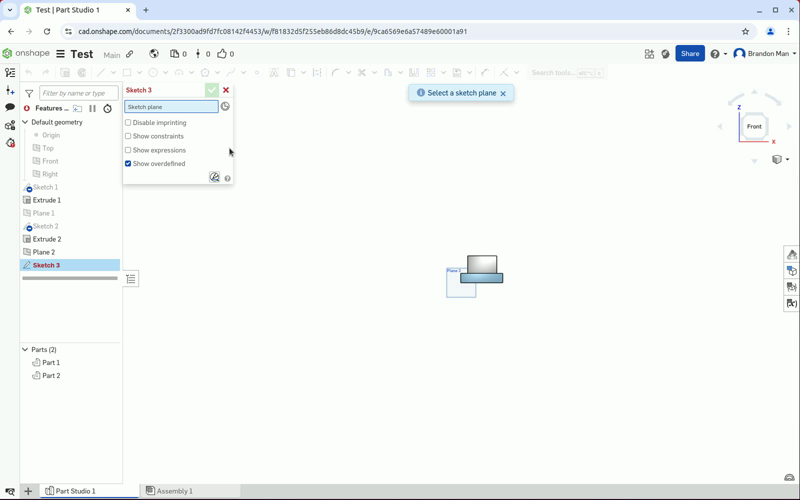
mouse_move(73, 254)
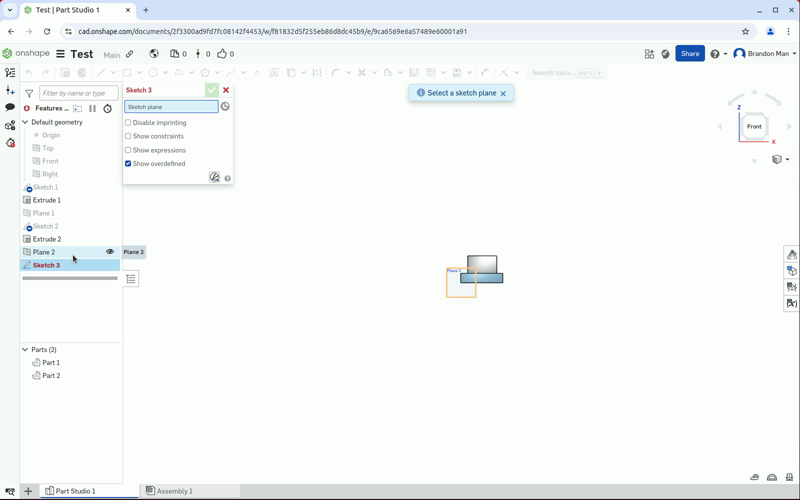
click(73, 254)
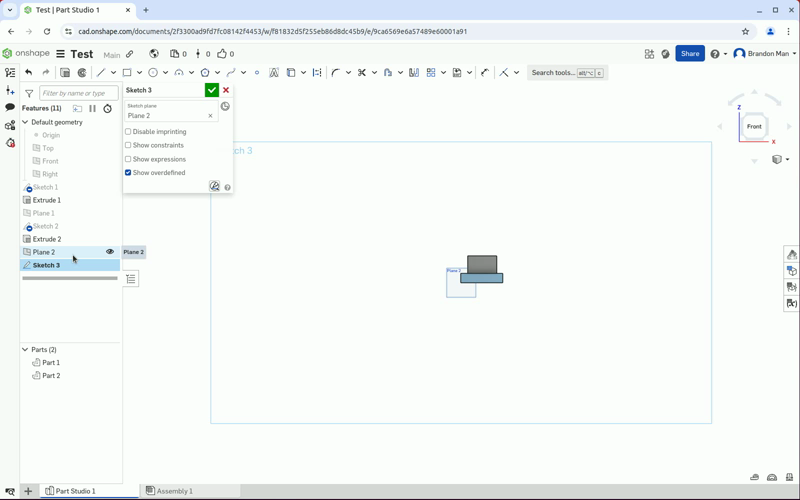
mouse_move(73, 352)
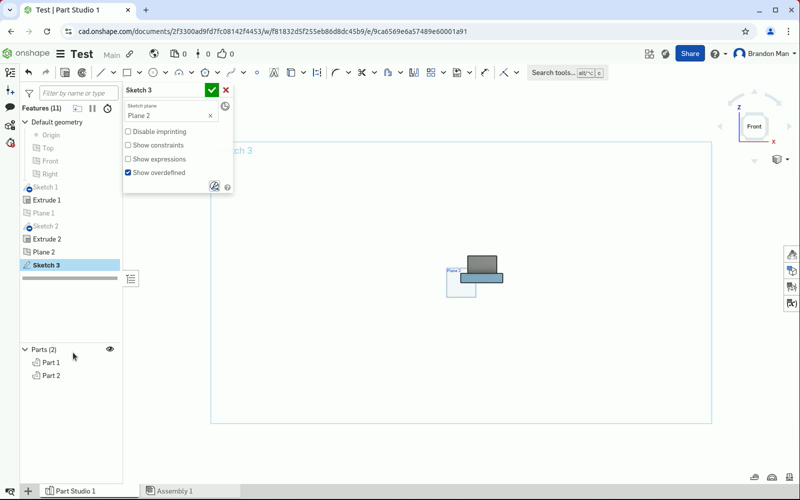
key(y)
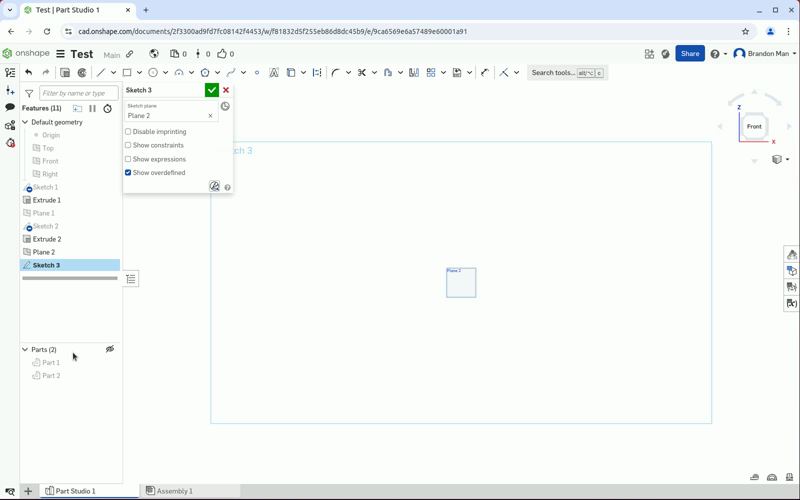
key(l)
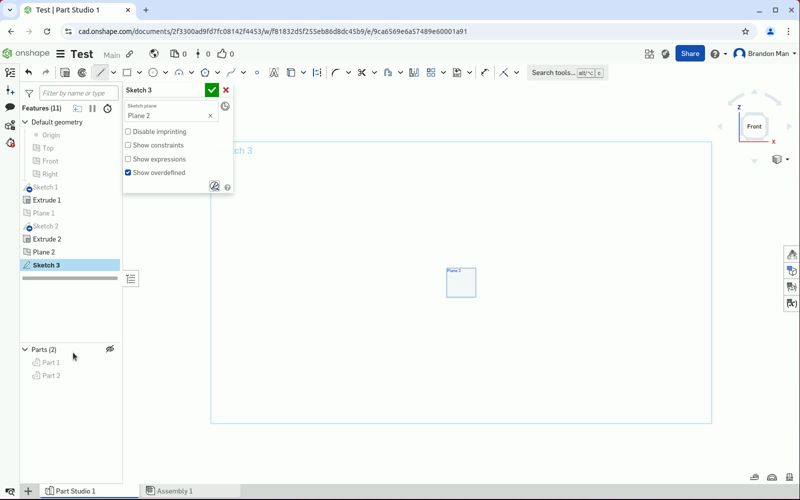
key_down(shift)
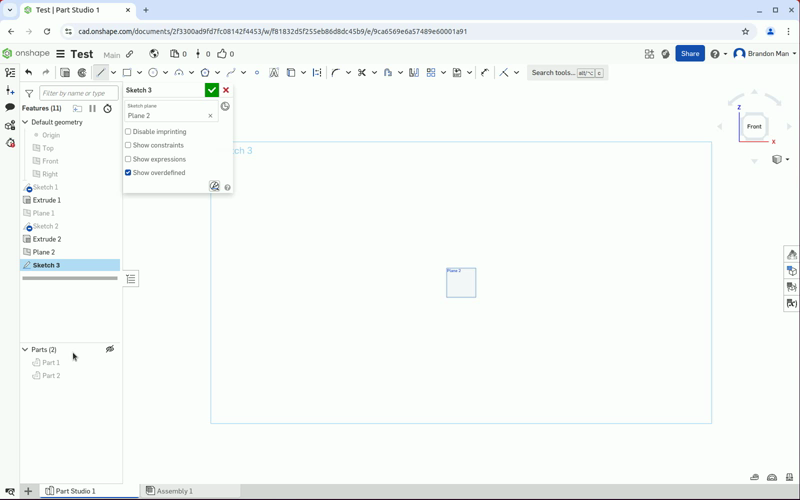
mouse_move(443, 257)
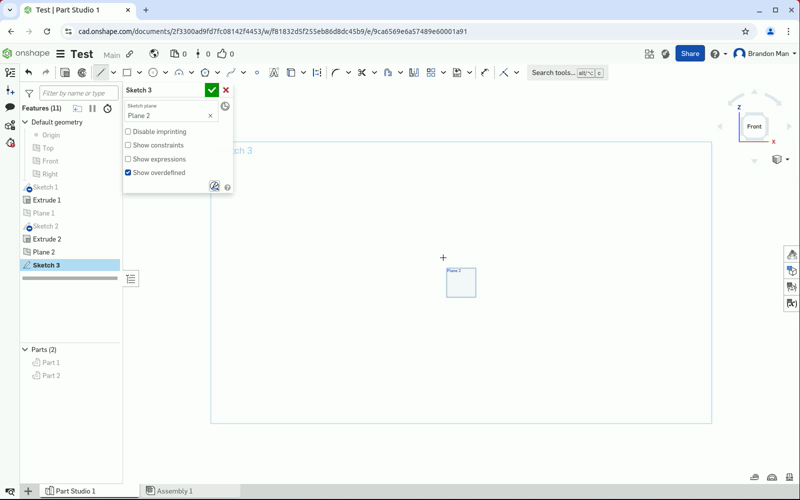
click(443, 257)
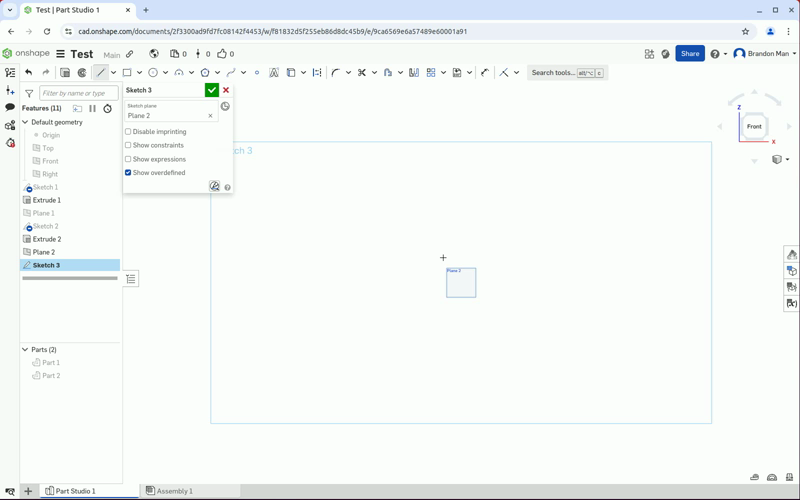
key_up(shift)
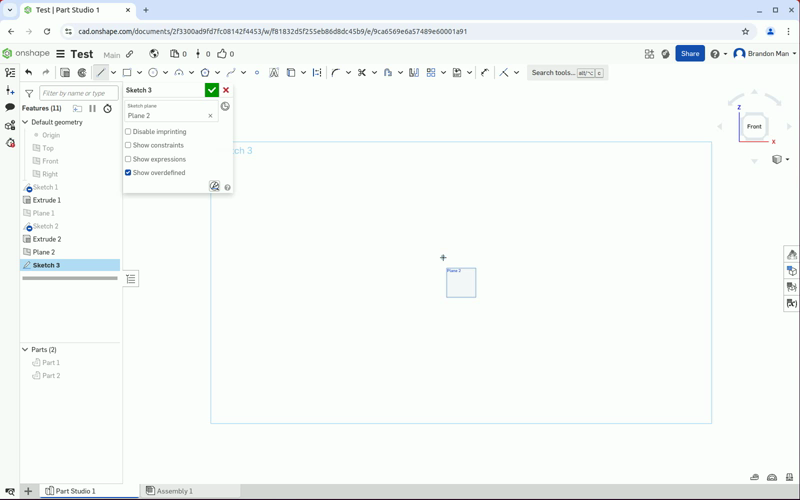
key_down(shift)
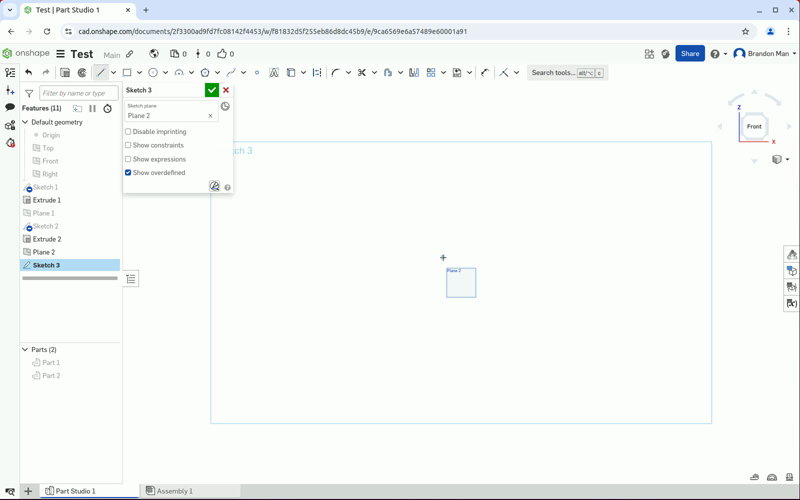
mouse_move(473, 257)
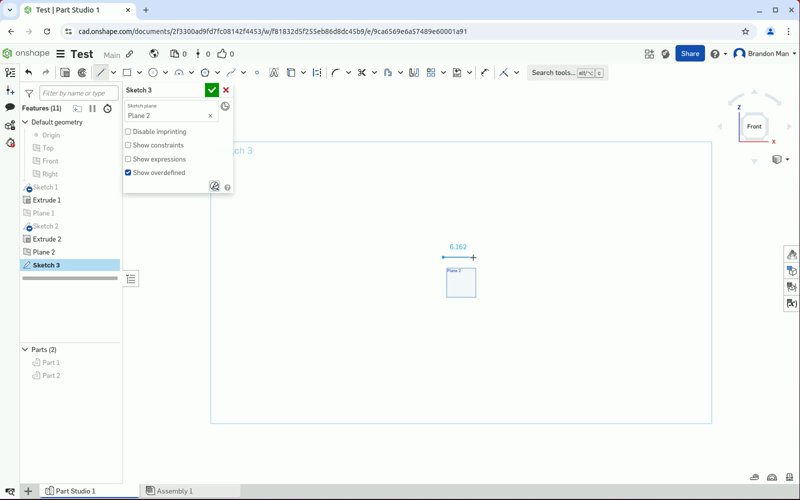
mouse_move(467, 257)
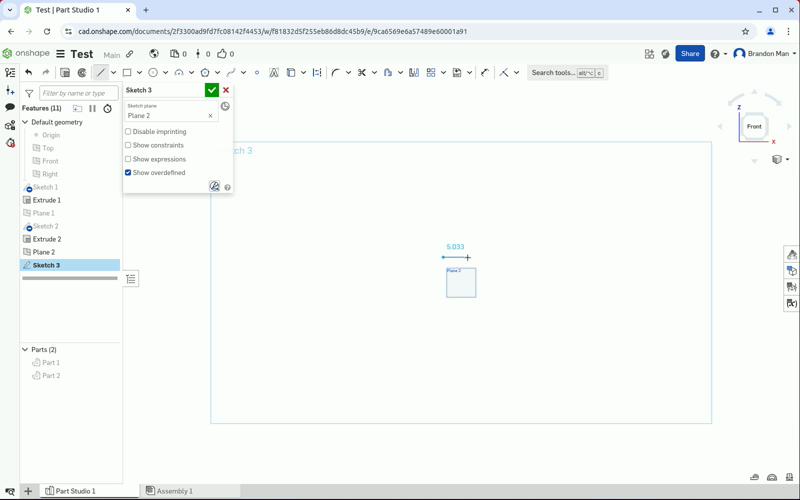
click(467, 257)
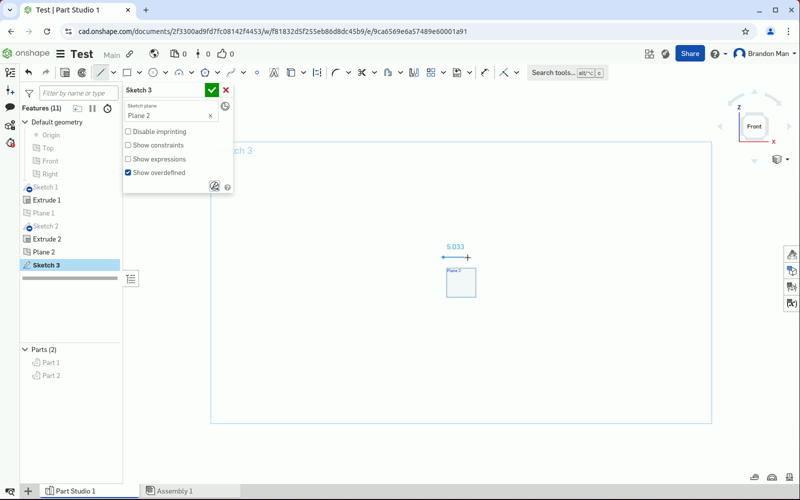
key_up(shift)
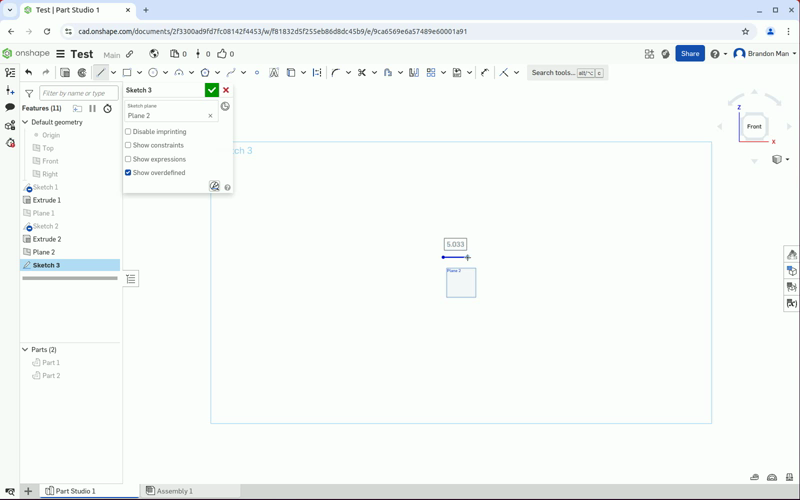
key_down(shift)
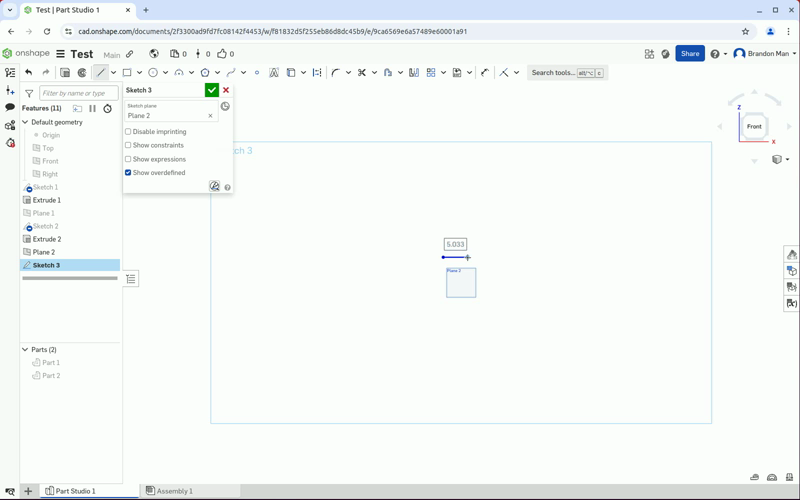
mouse_move(498, 257)
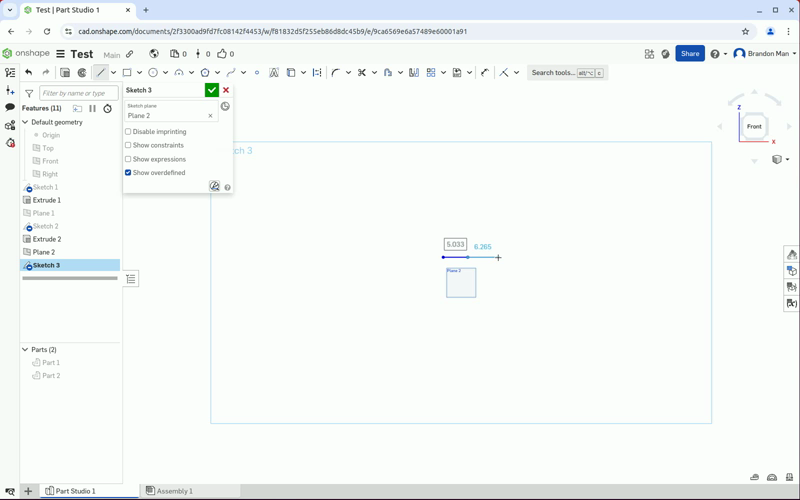
mouse_move(481, 257)
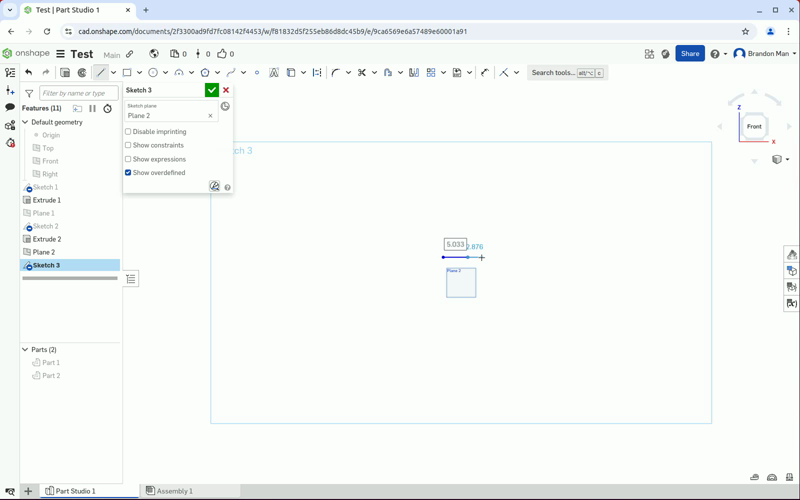
click(481, 257)
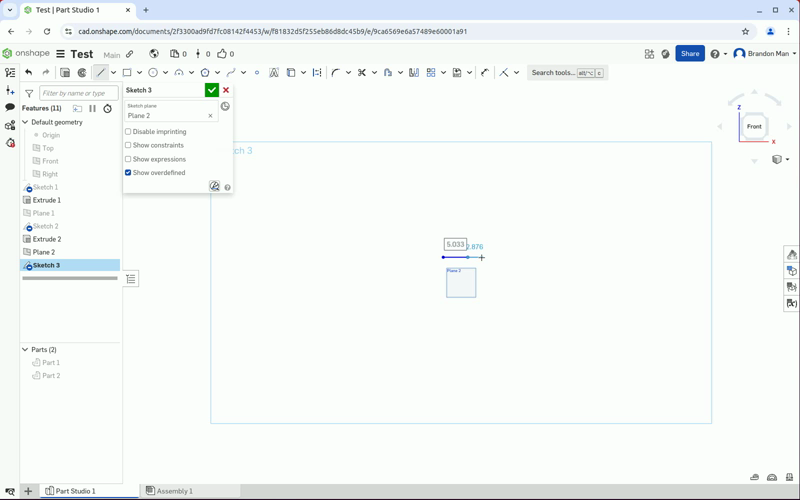
key_up(shift)
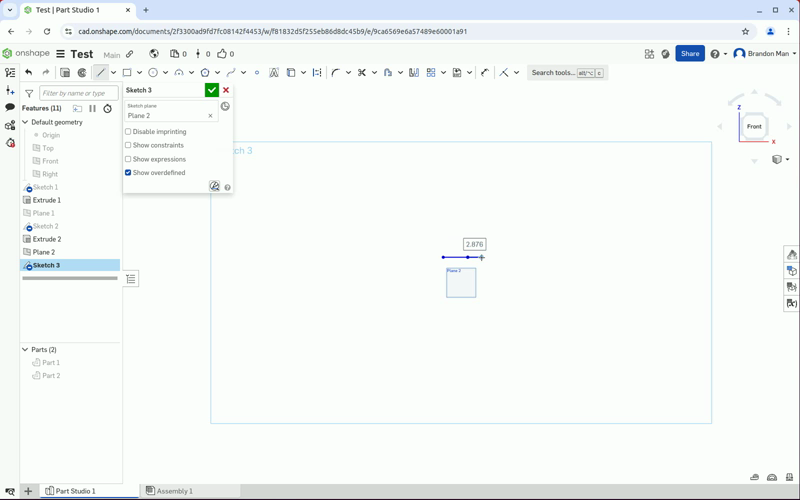
key_down(shift)
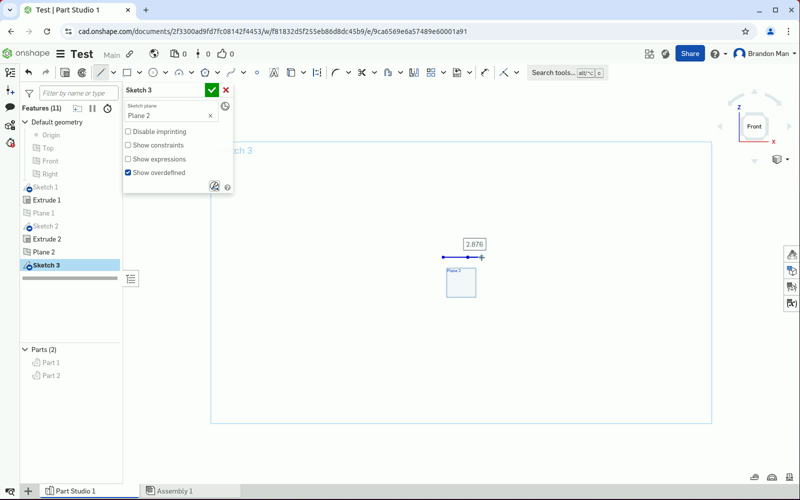
mouse_move(511, 257)
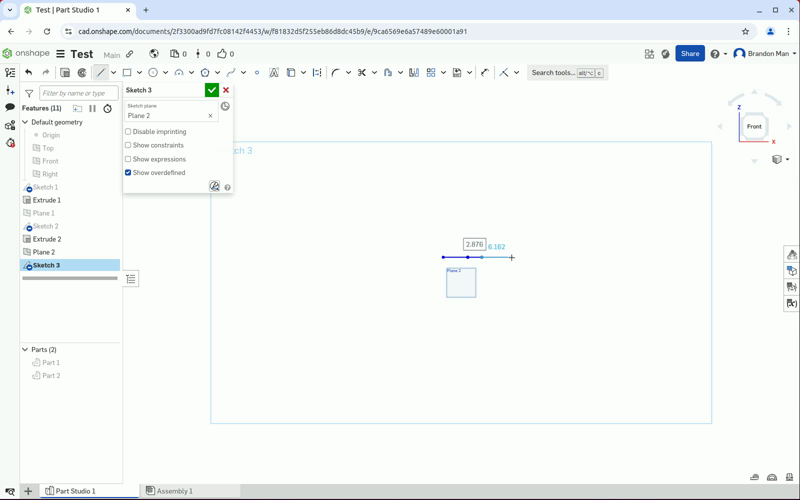
mouse_move(495, 257)
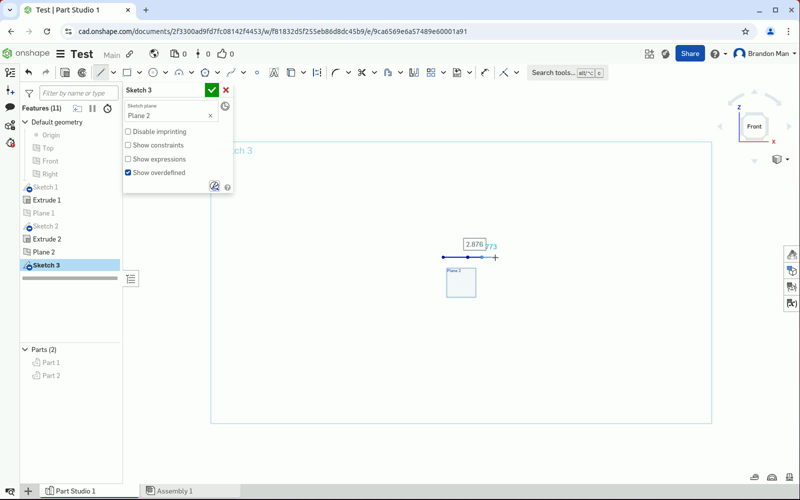
click(495, 257)
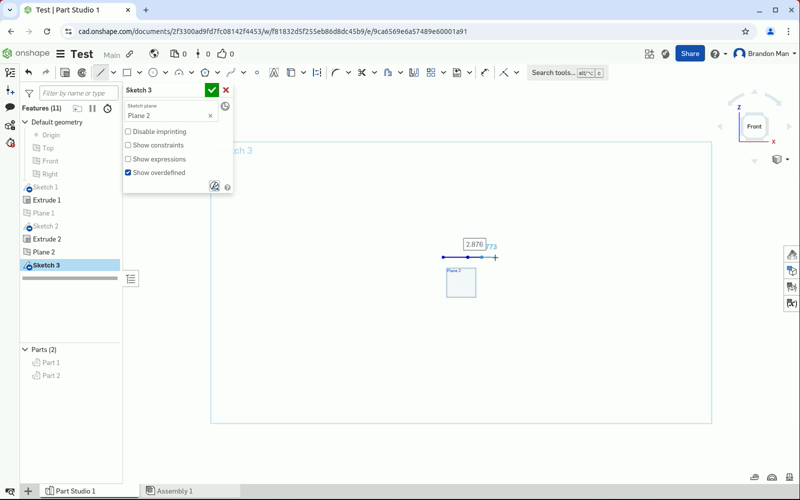
key_up(shift)
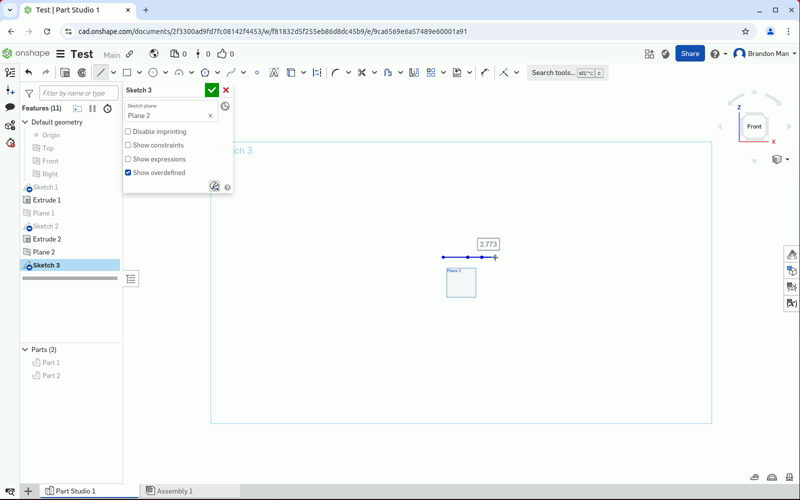
key_down(shift)
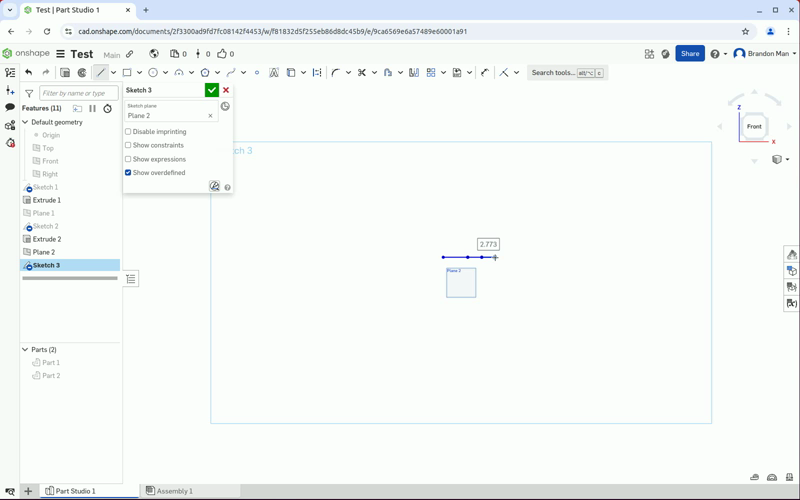
mouse_move(525, 257)
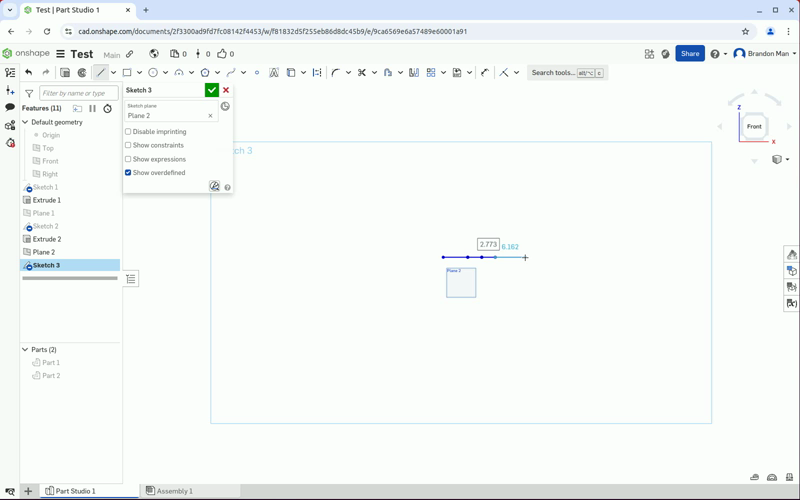
mouse_move(521, 257)
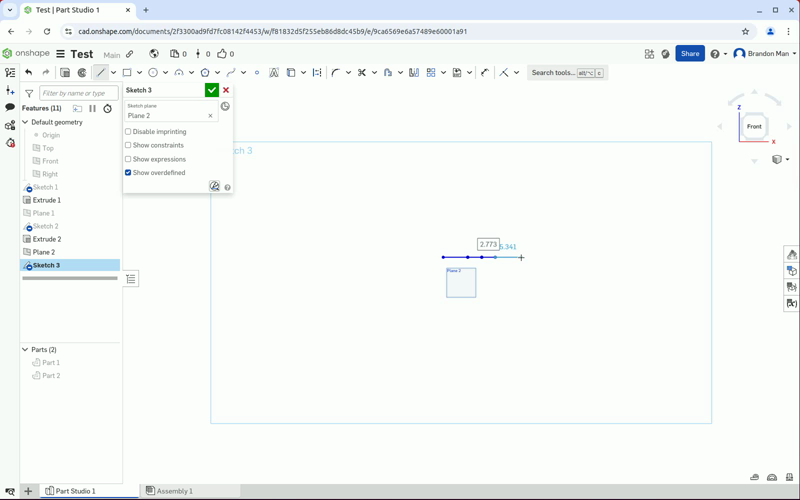
click(521, 257)
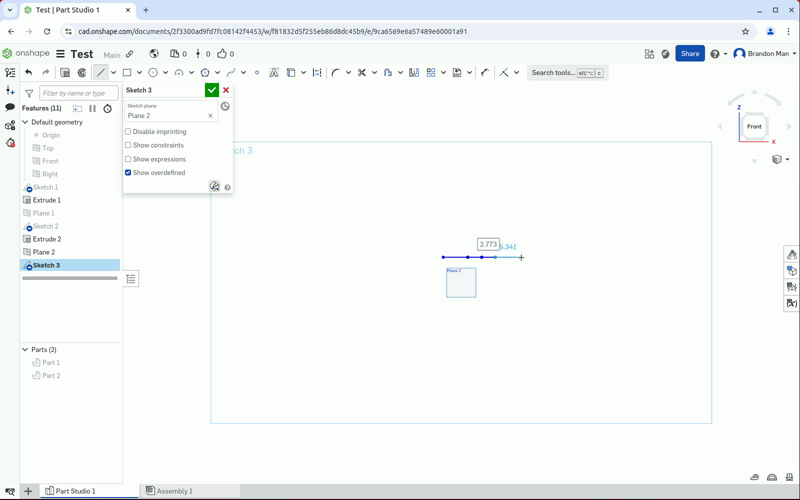
key_up(shift)
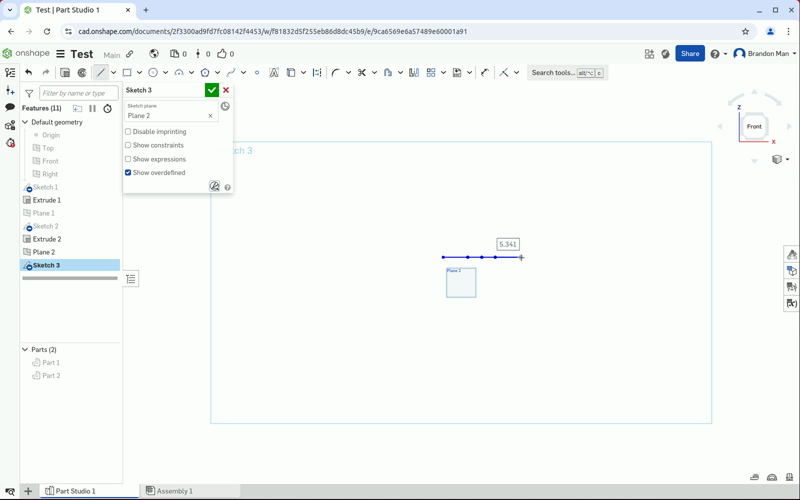
key_down(shift)
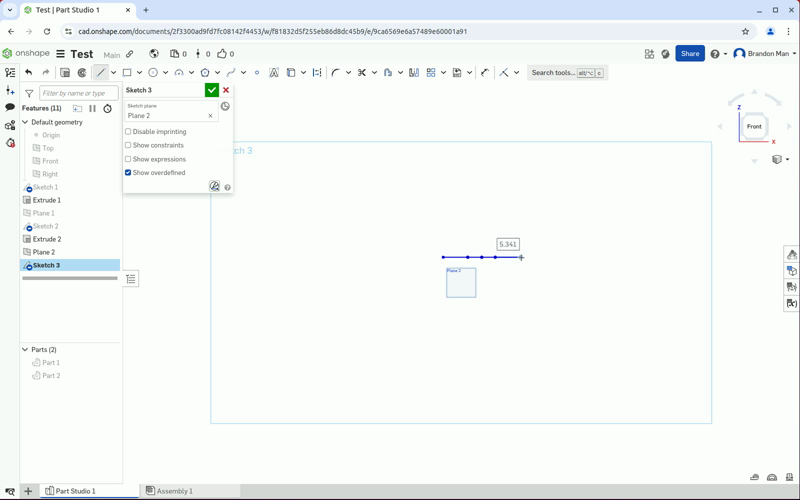
mouse_move(521, 170)
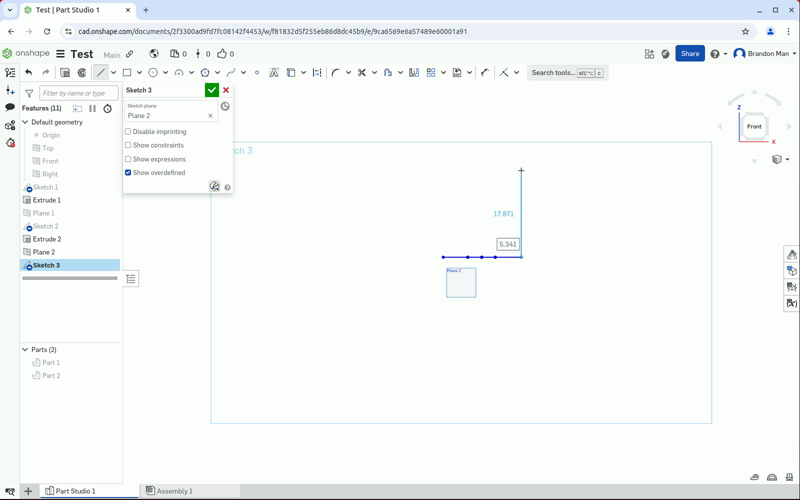
click(521, 170)
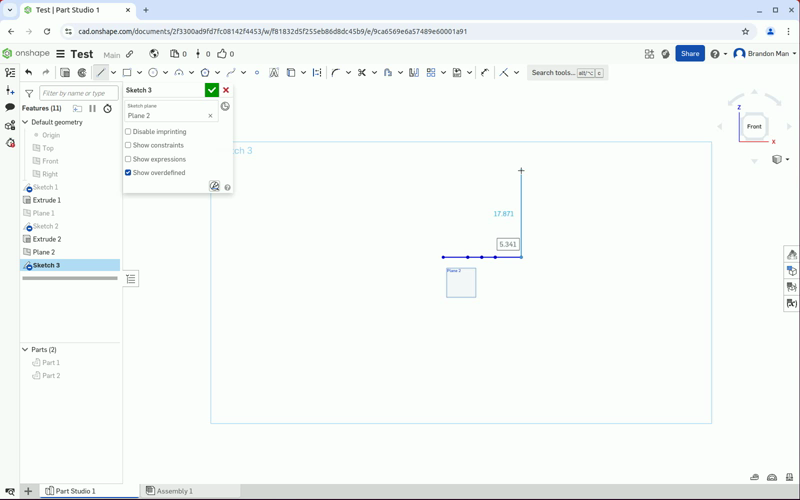
key_up(shift)
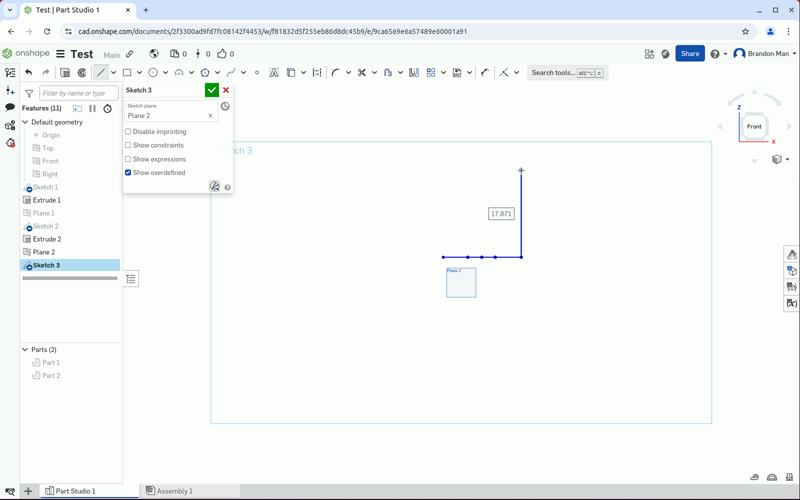
key_down(shift)
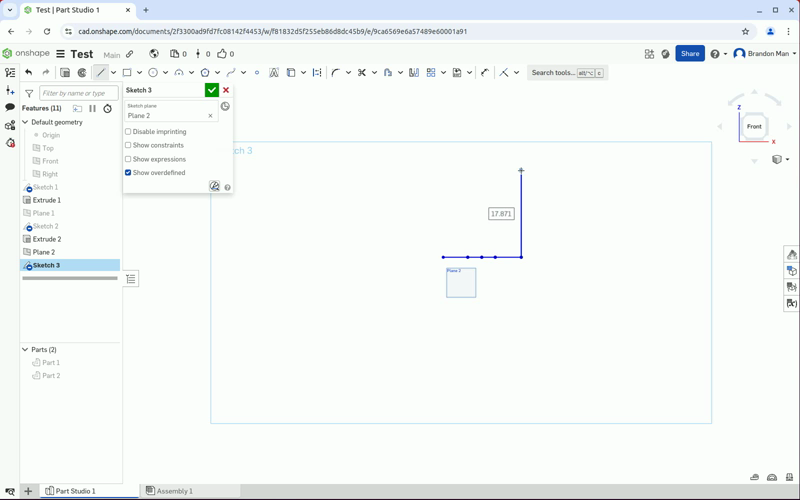
mouse_move(551, 170)
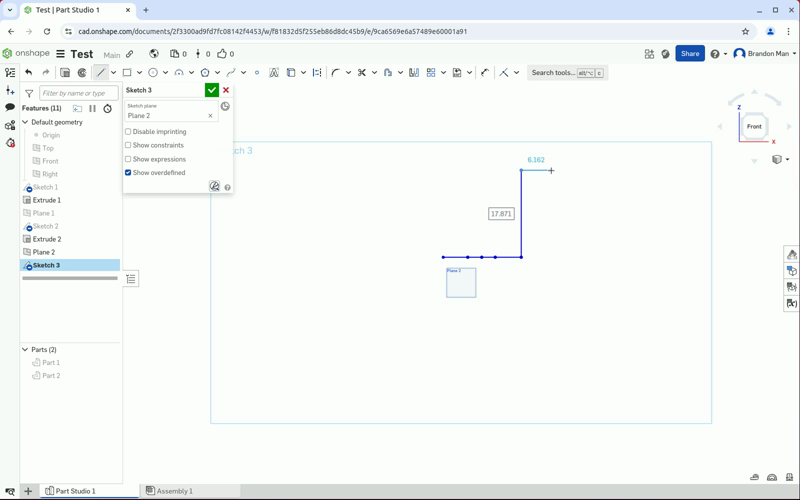
mouse_move(515, 170)
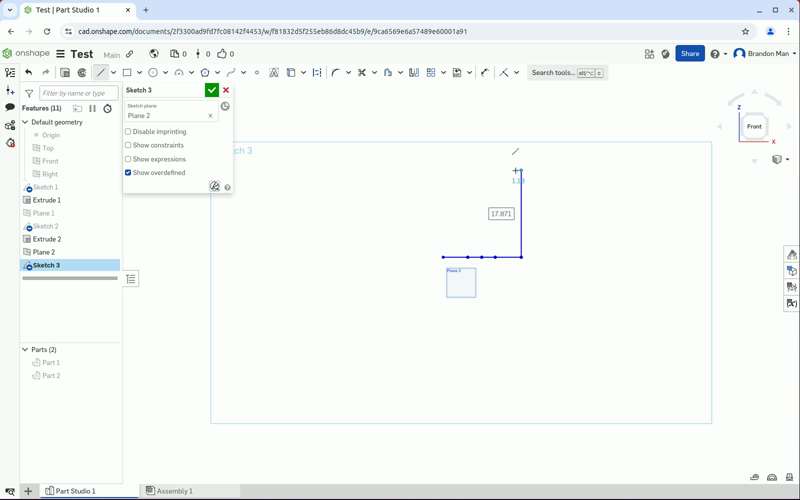
scroll(6)
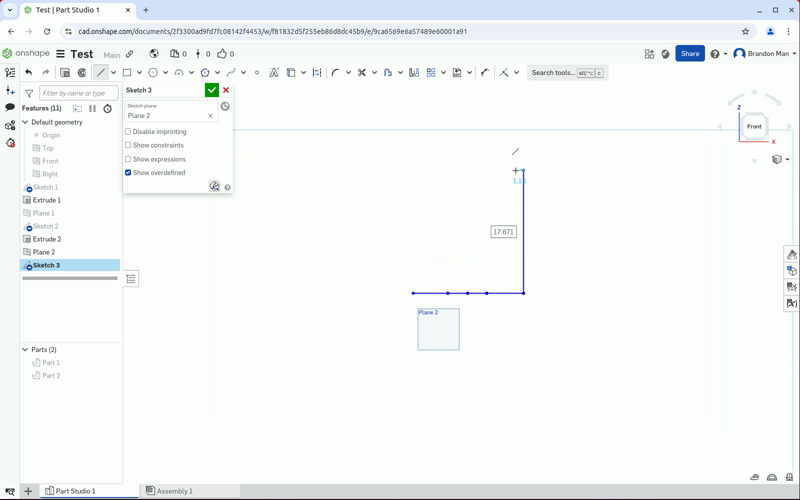
scroll(6)
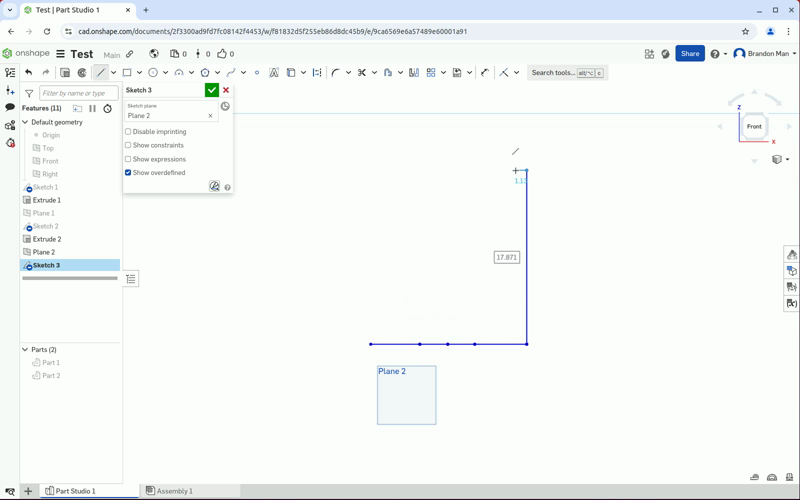
scroll(6)
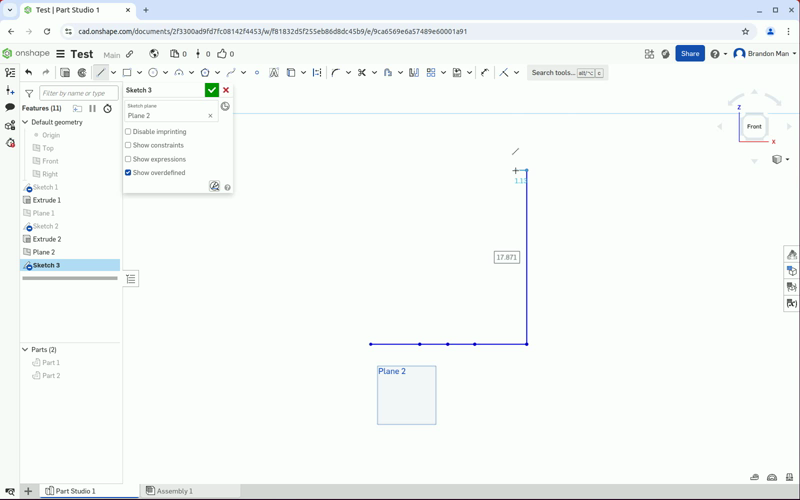
scroll(6)
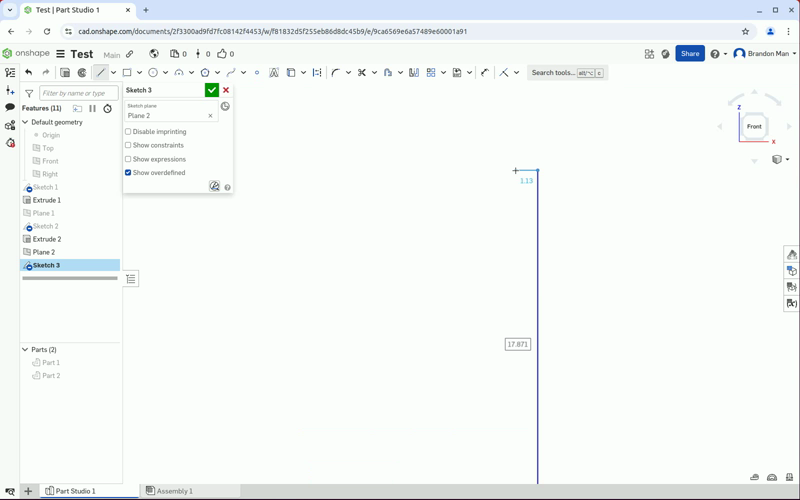
scroll(6)
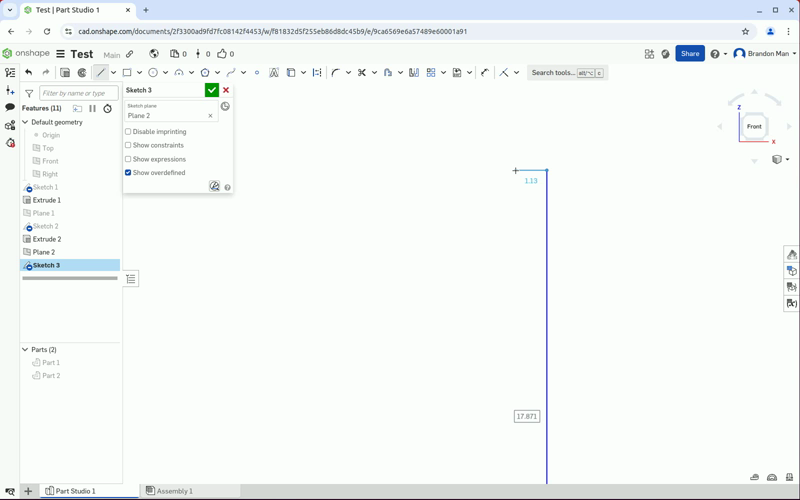
scroll(6)
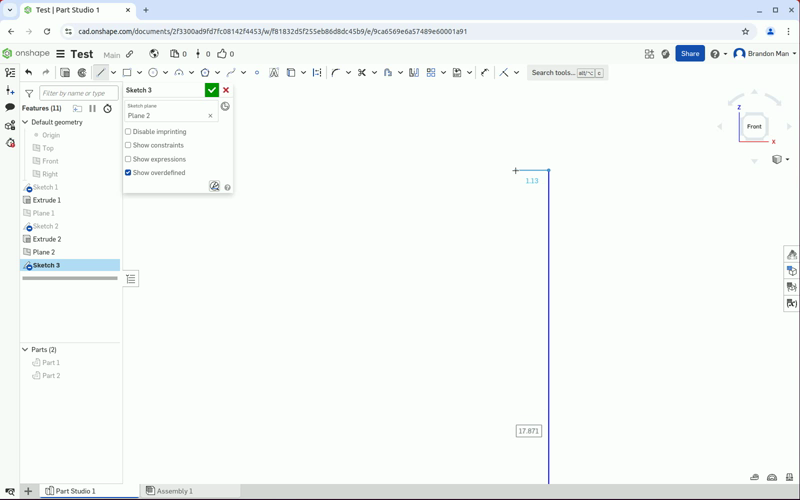
scroll(6)
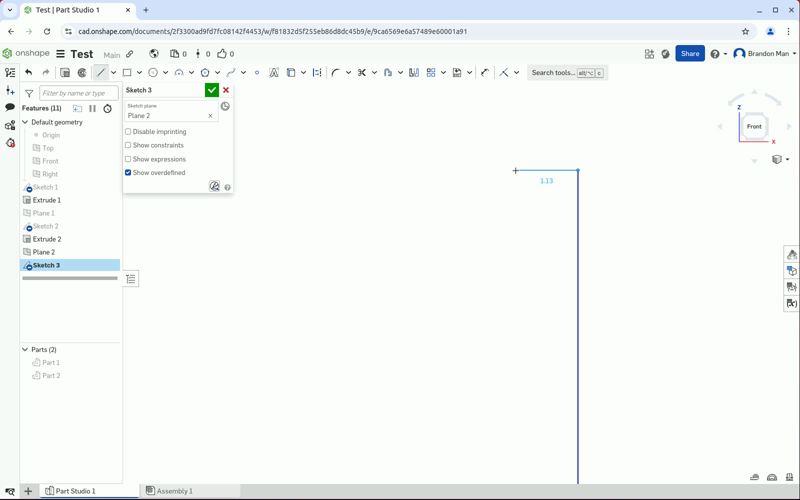
click(515, 170)
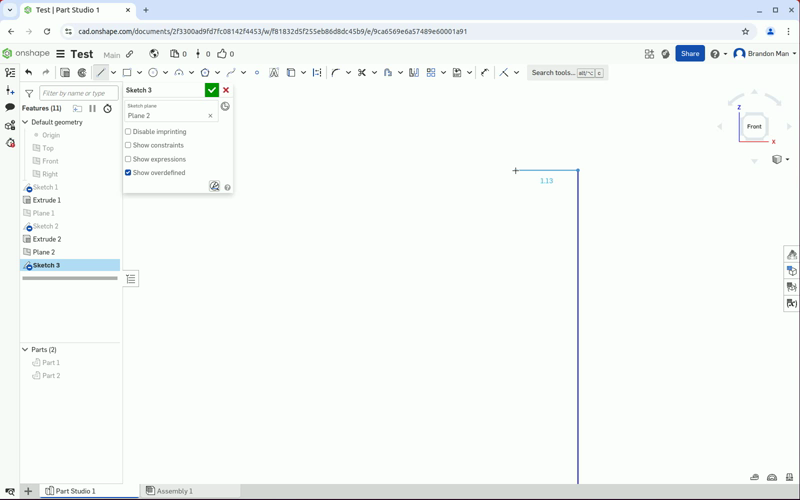
scroll(-6)
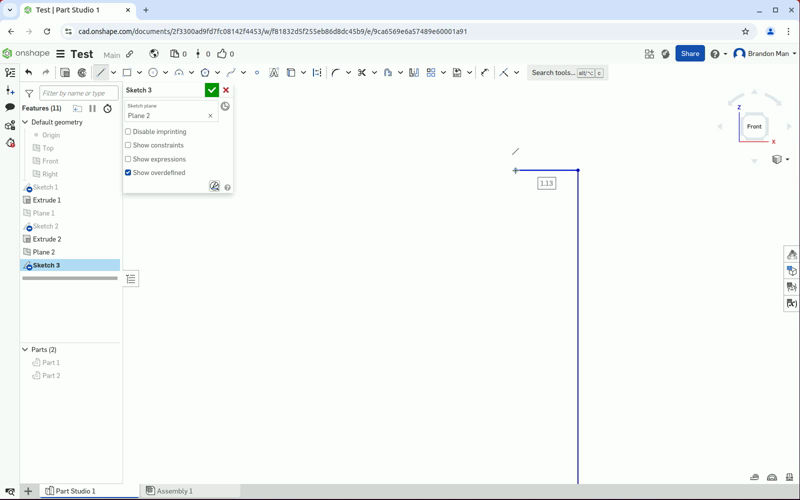
scroll(-6)
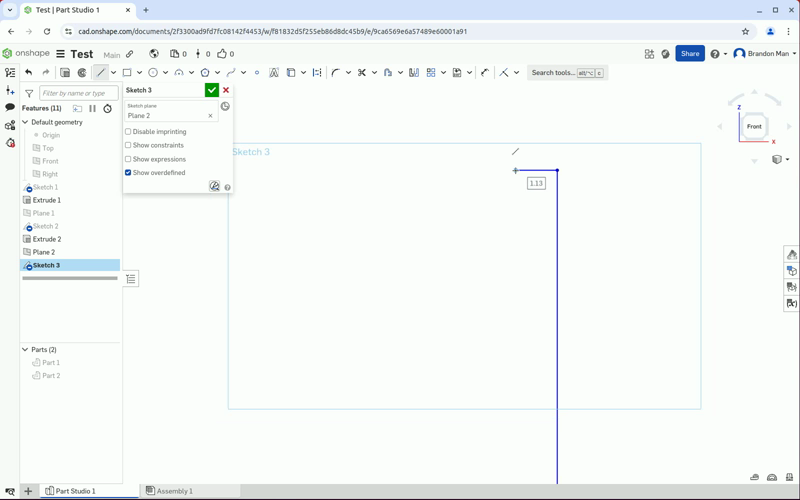
scroll(-6)
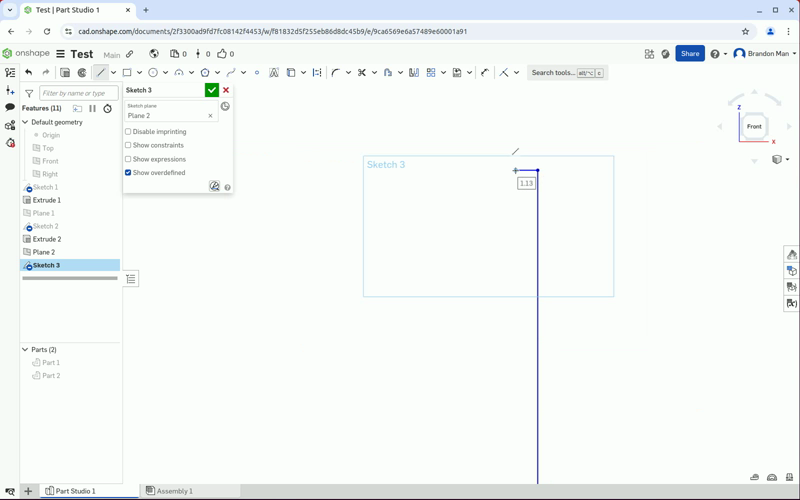
scroll(-6)
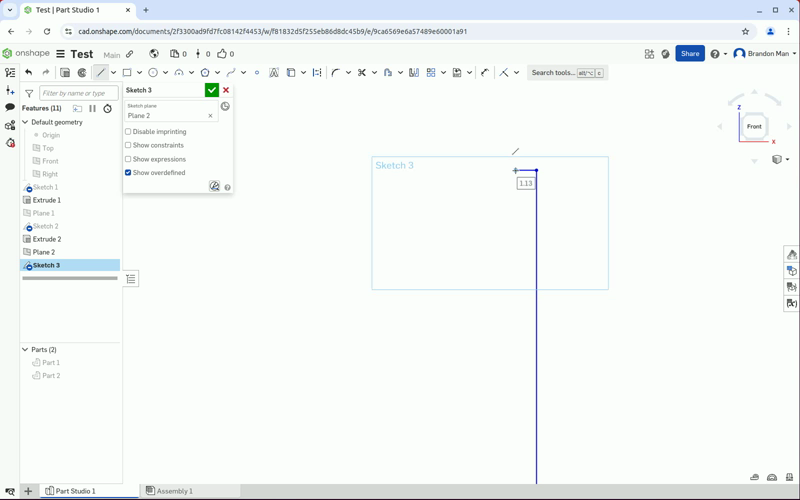
scroll(-6)
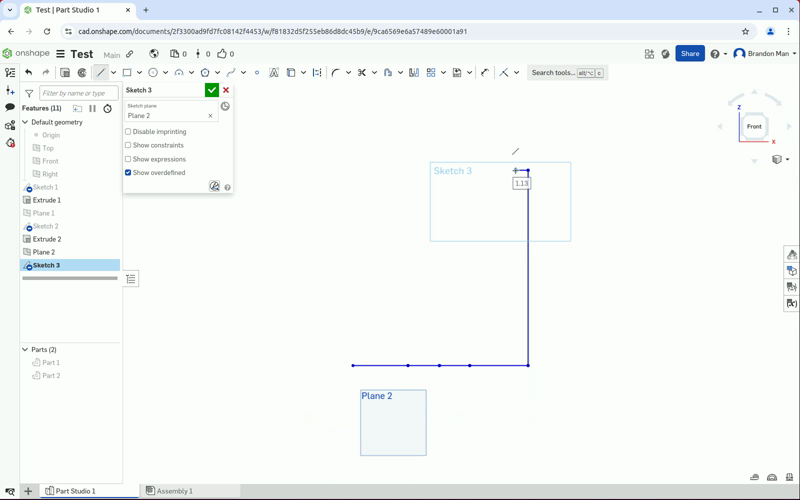
scroll(-6)
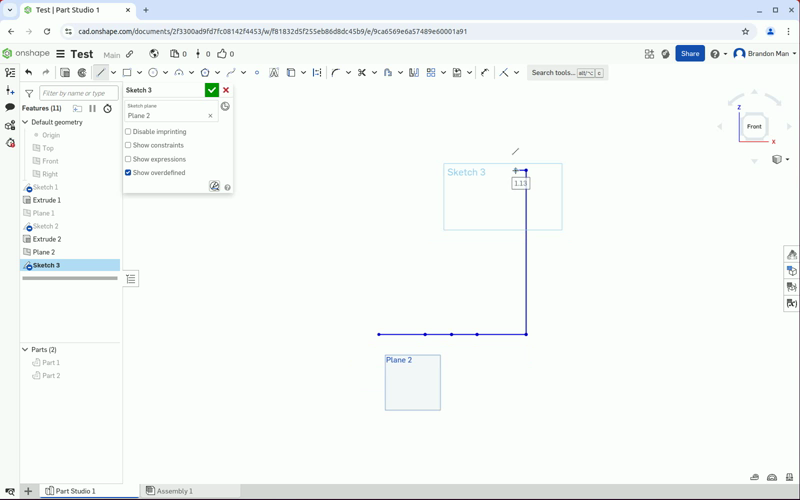
scroll(-6)
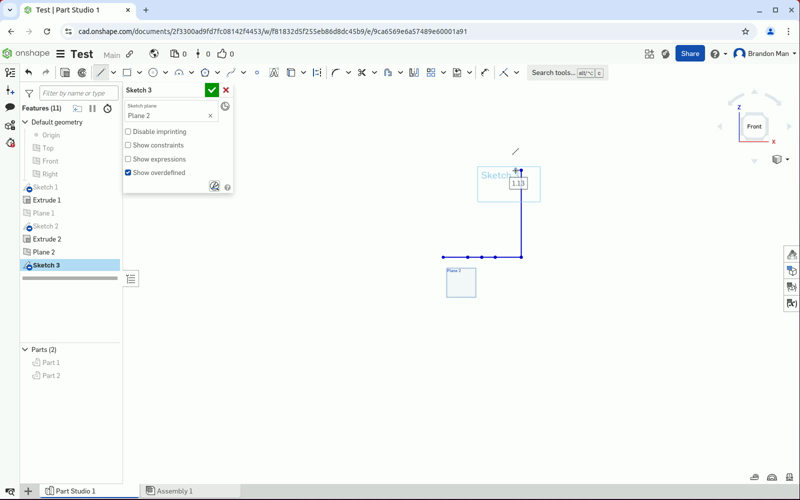
key_up(shift)
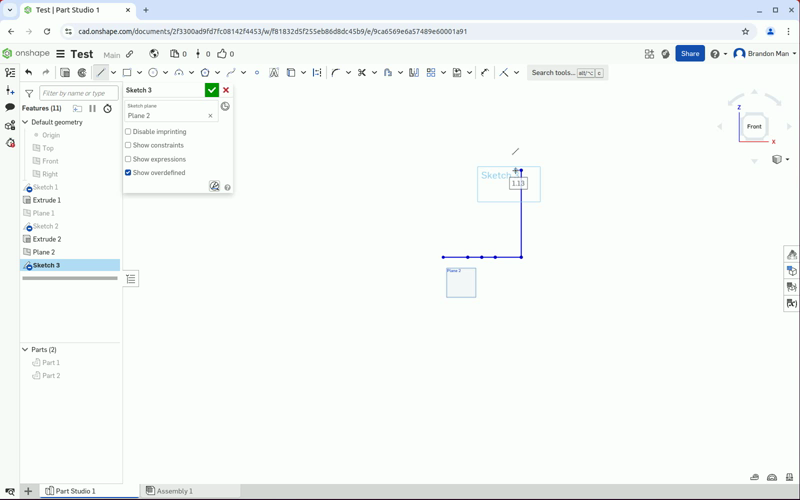
key_down(shift)
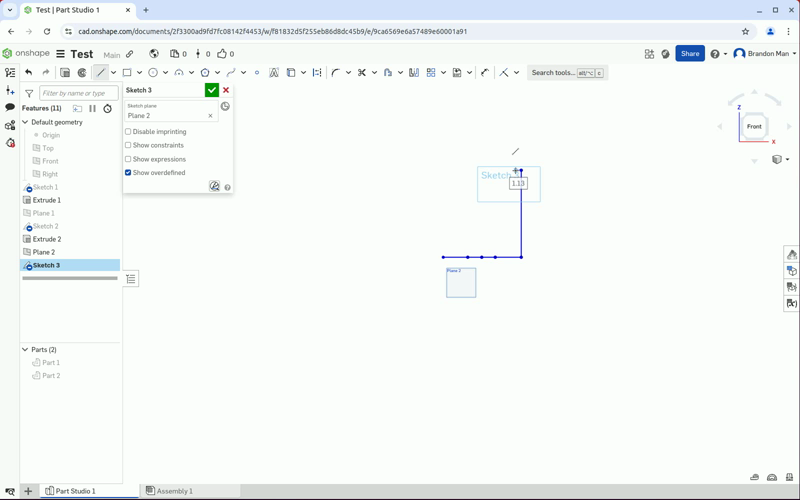
mouse_move(515, 249)
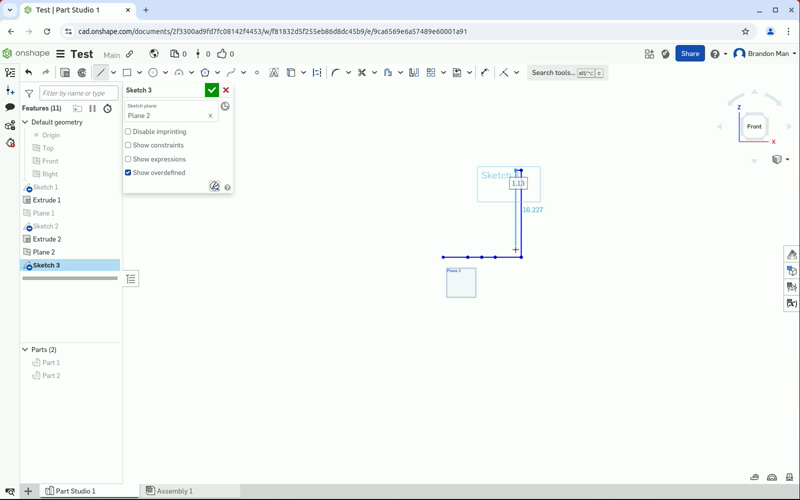
click(515, 249)
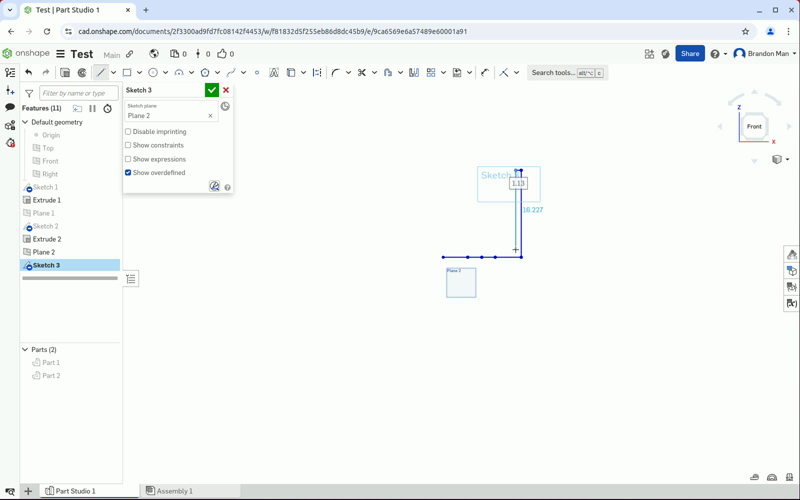
key_up(shift)
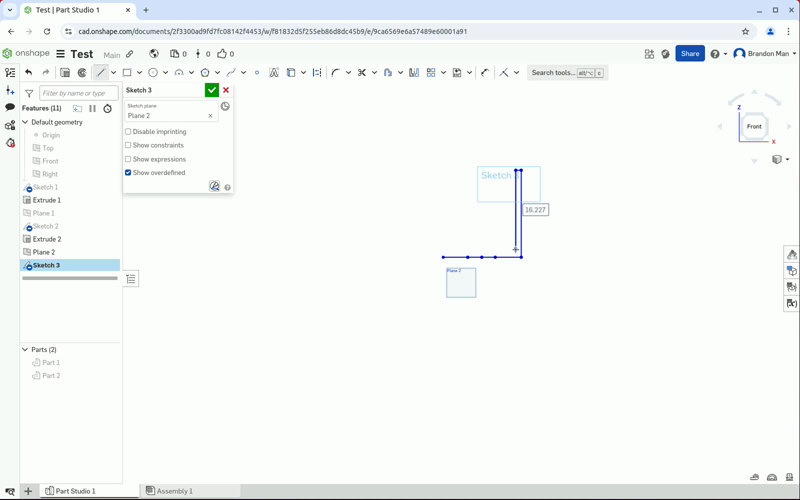
key_down(shift)
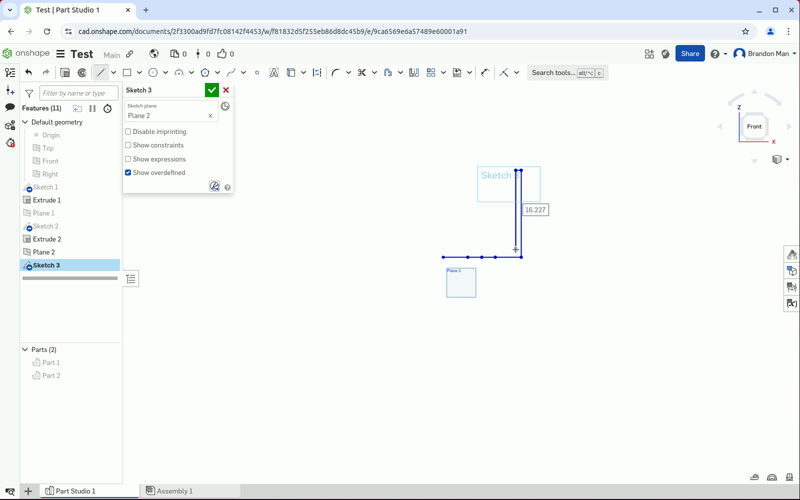
mouse_move(448, 249)
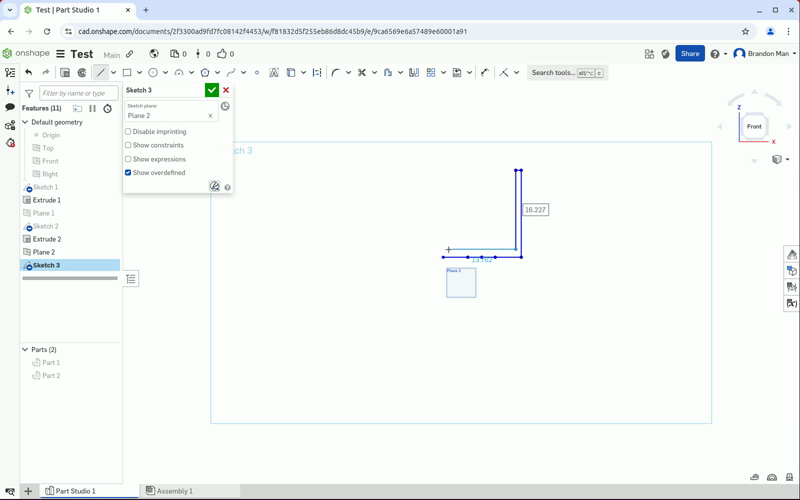
click(448, 249)
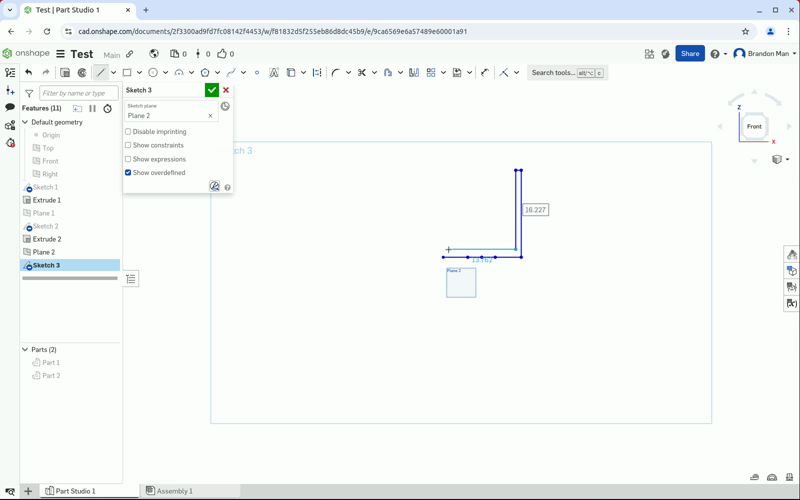
key_up(shift)
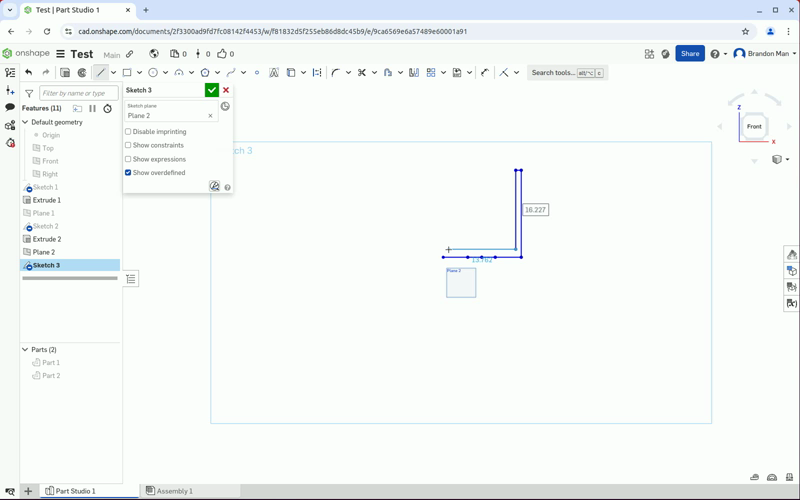
key_down(shift)
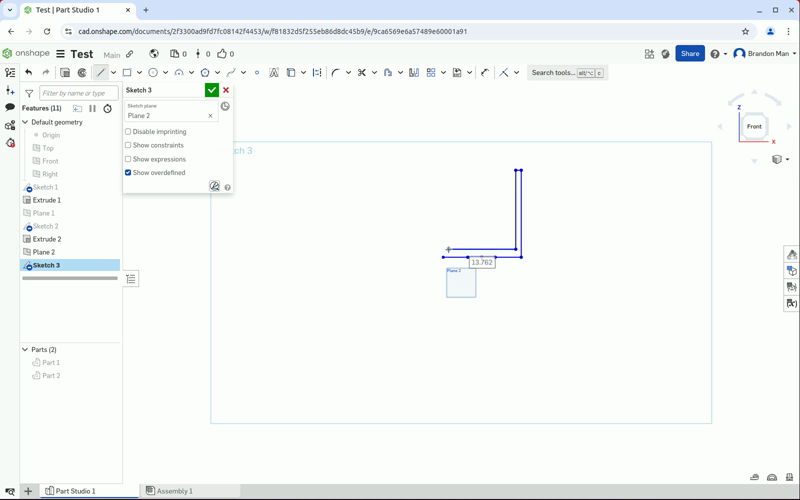
mouse_move(448, 170)
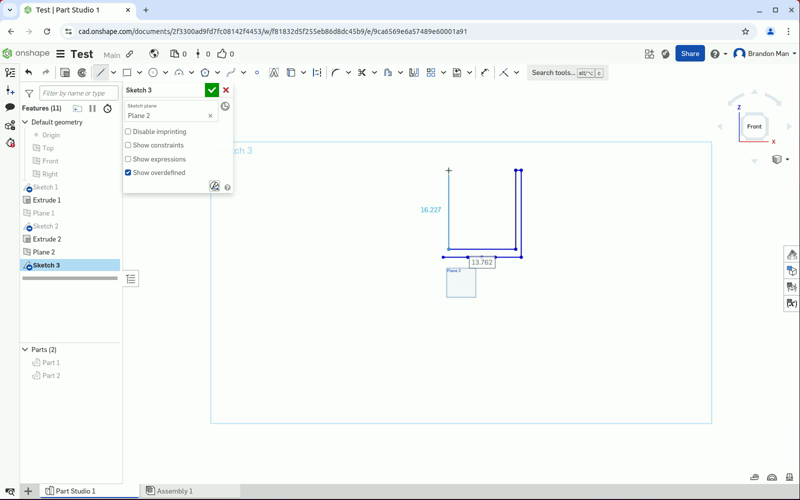
click(448, 170)
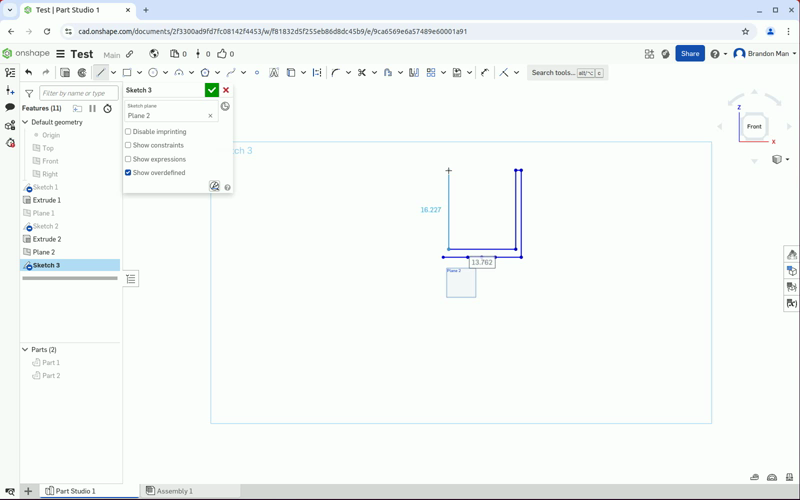
key_up(shift)
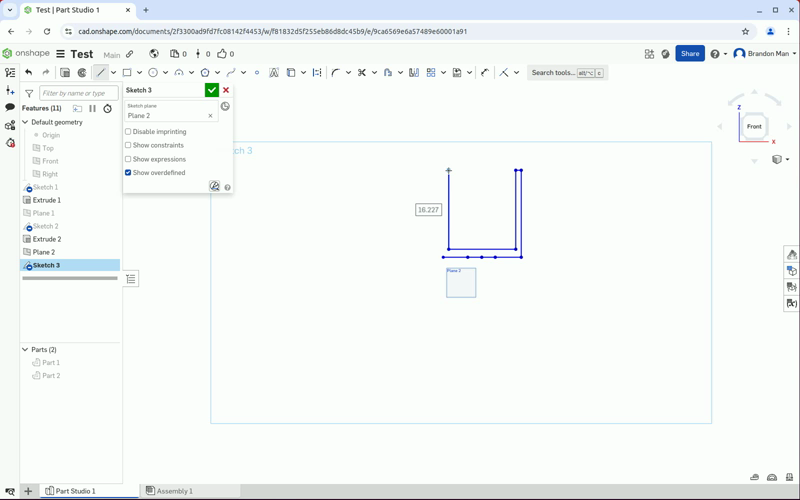
key_down(shift)
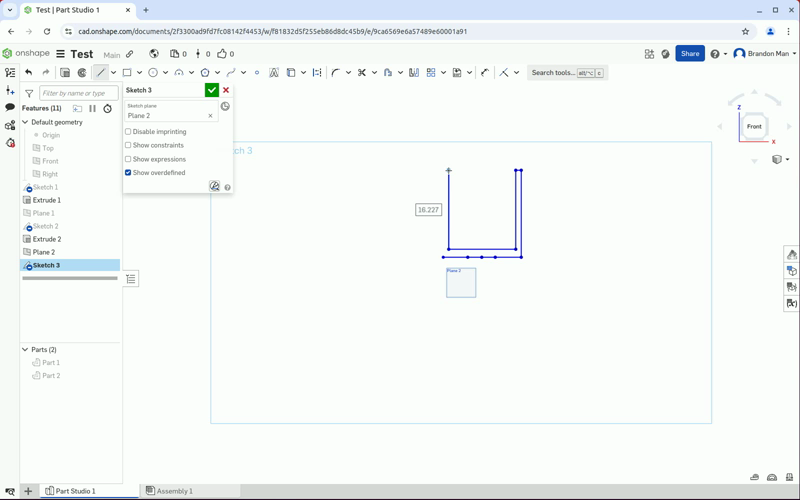
mouse_move(478, 170)
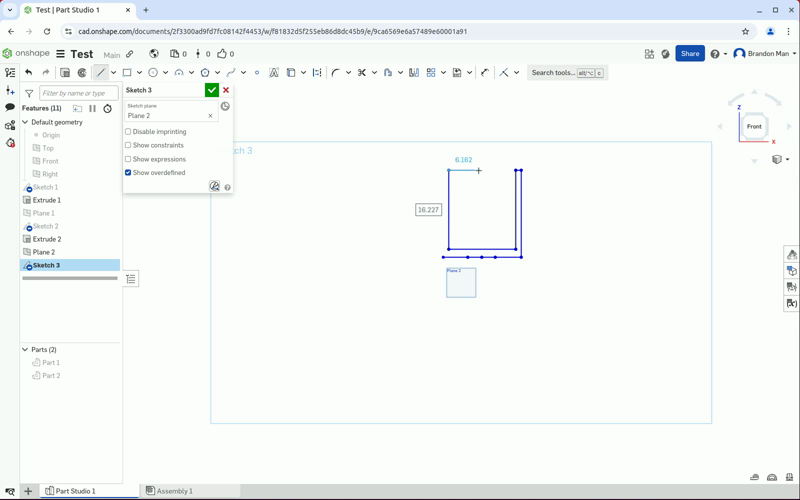
mouse_move(443, 170)
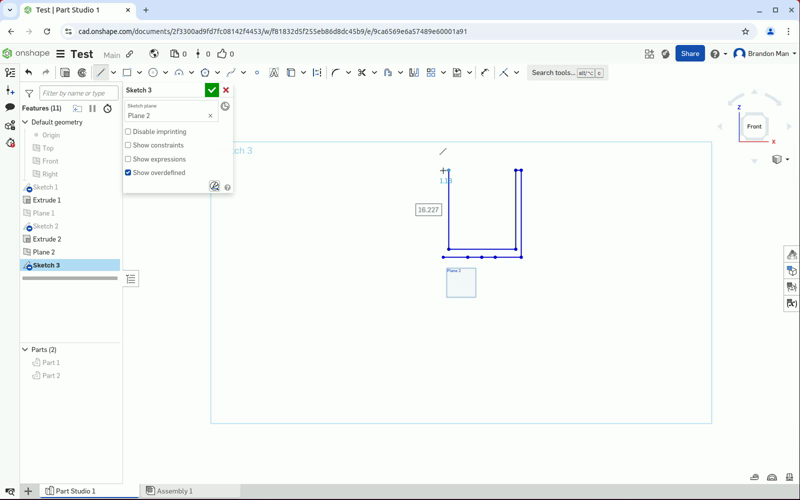
scroll(6)
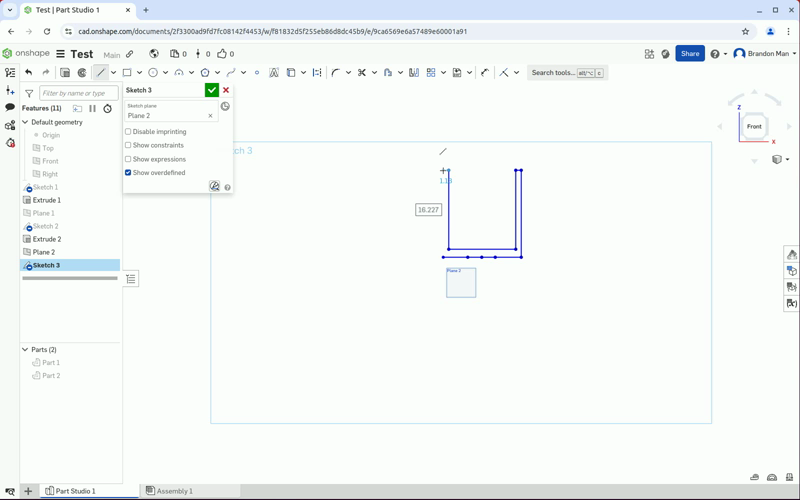
scroll(6)
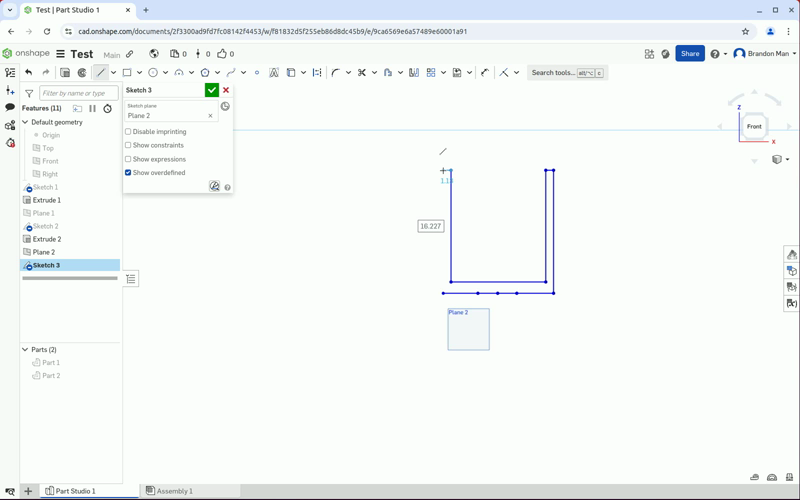
scroll(6)
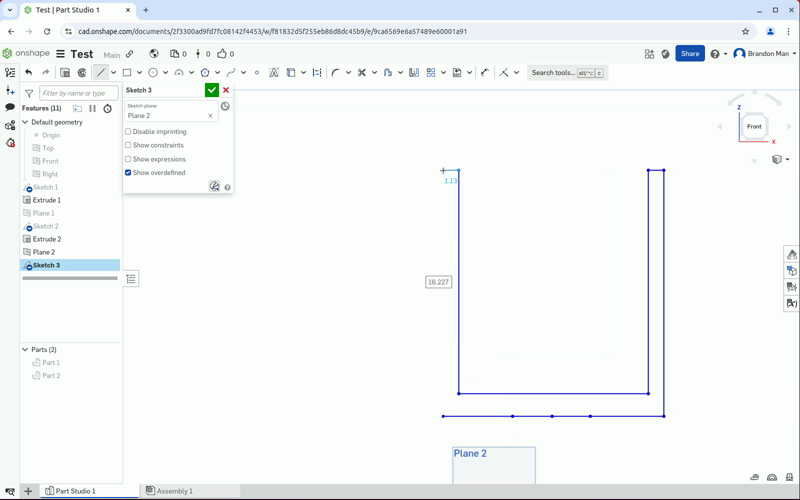
scroll(6)
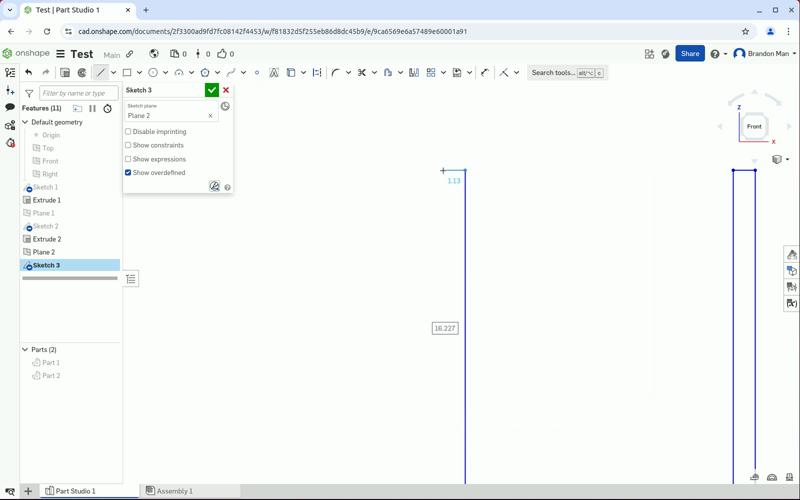
scroll(6)
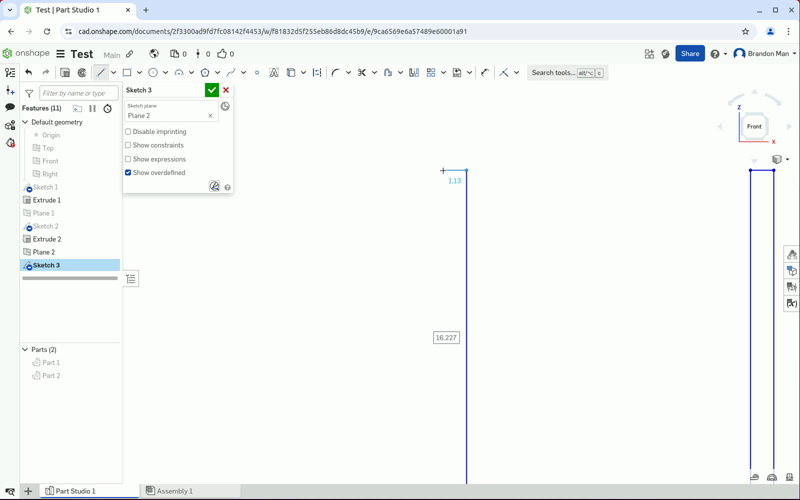
scroll(6)
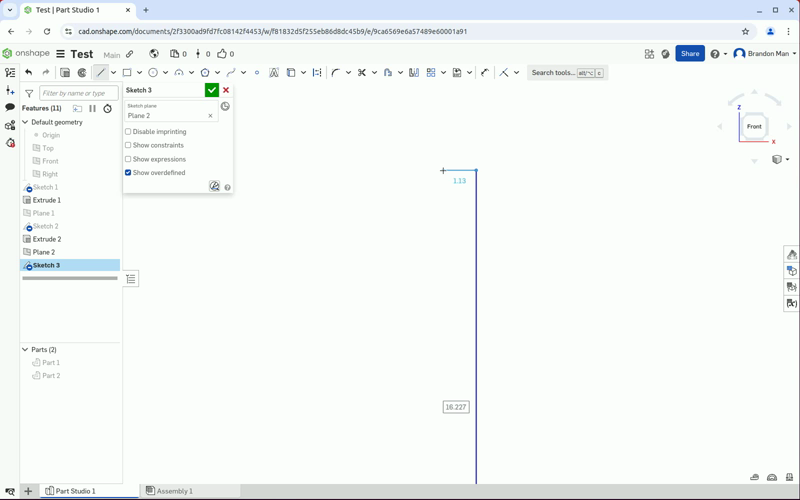
scroll(6)
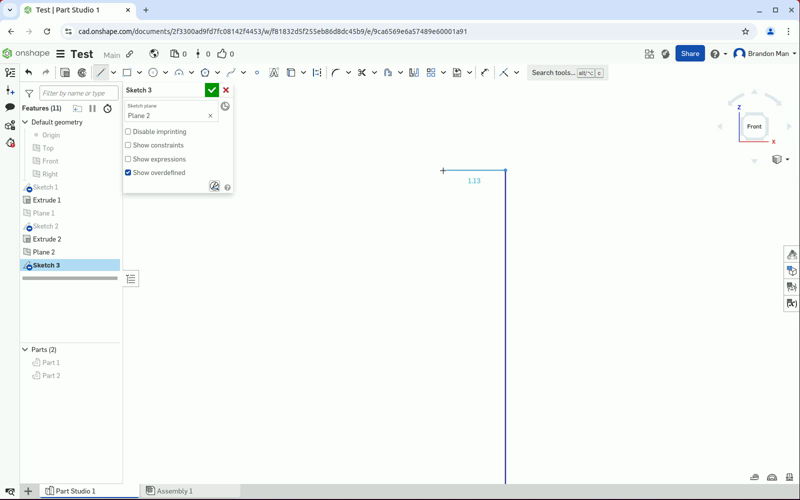
click(443, 170)
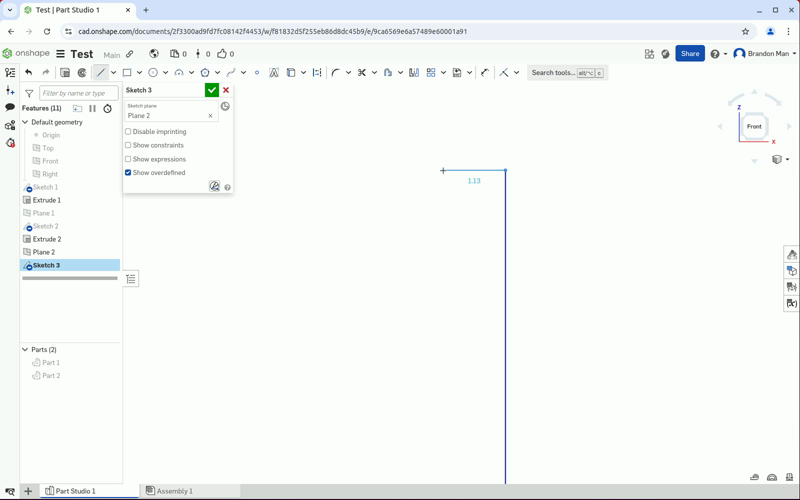
scroll(-6)
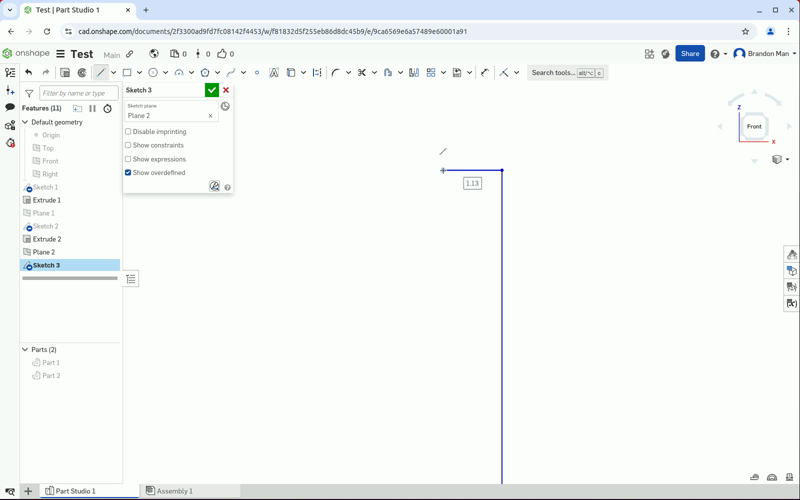
scroll(-6)
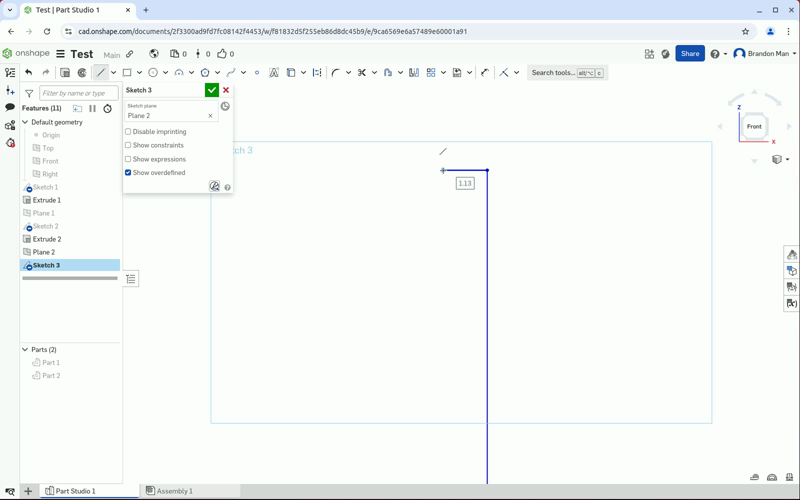
scroll(-6)
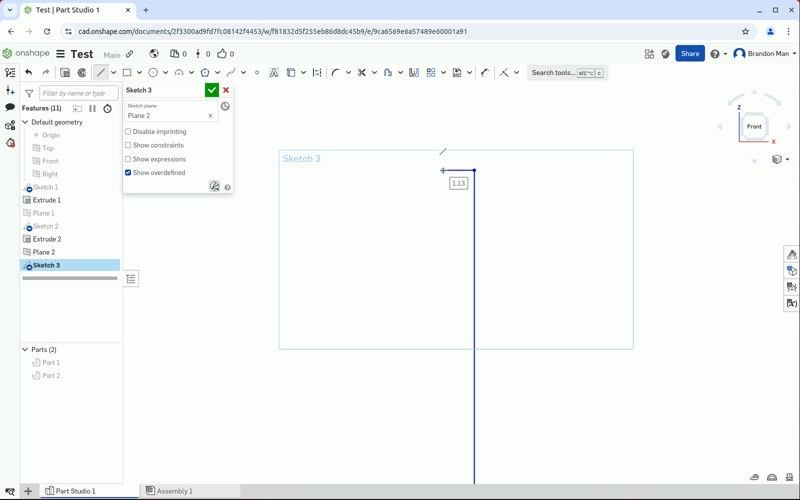
scroll(-6)
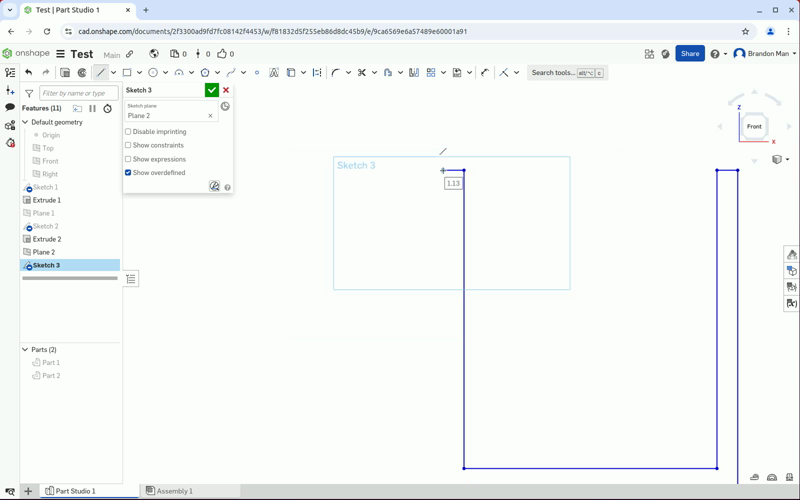
scroll(-6)
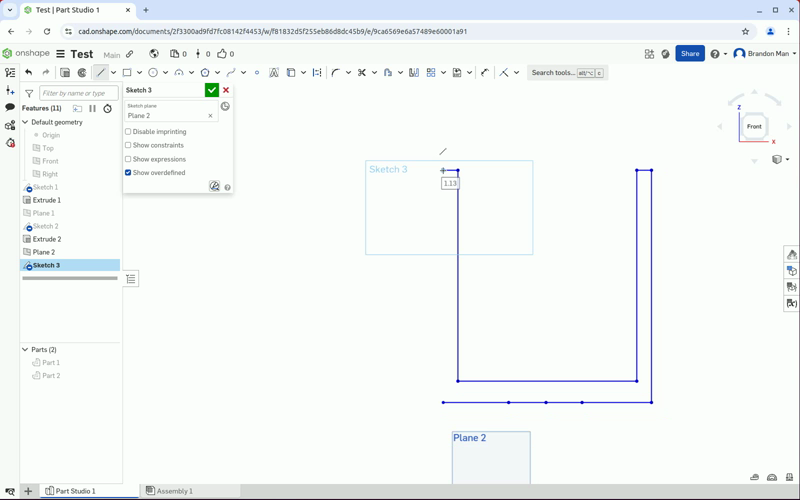
scroll(-6)
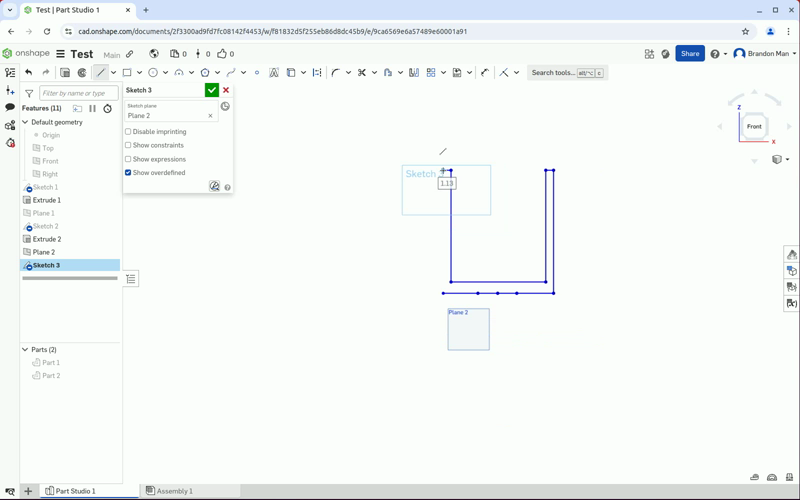
scroll(-6)
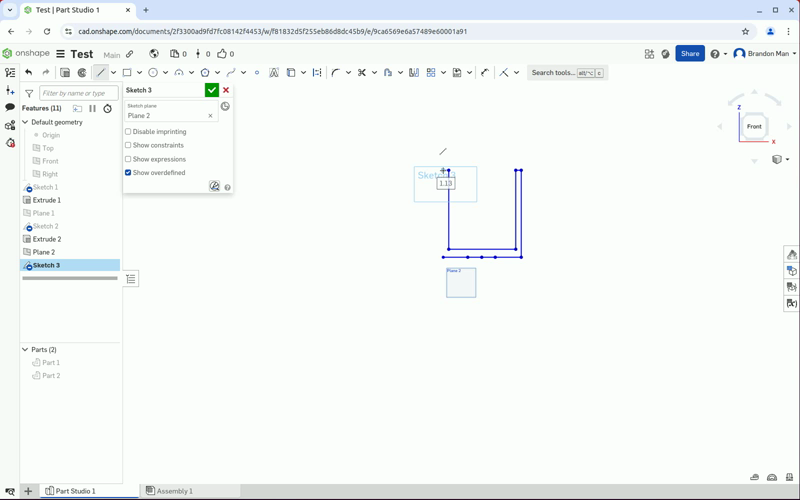
key_up(shift)
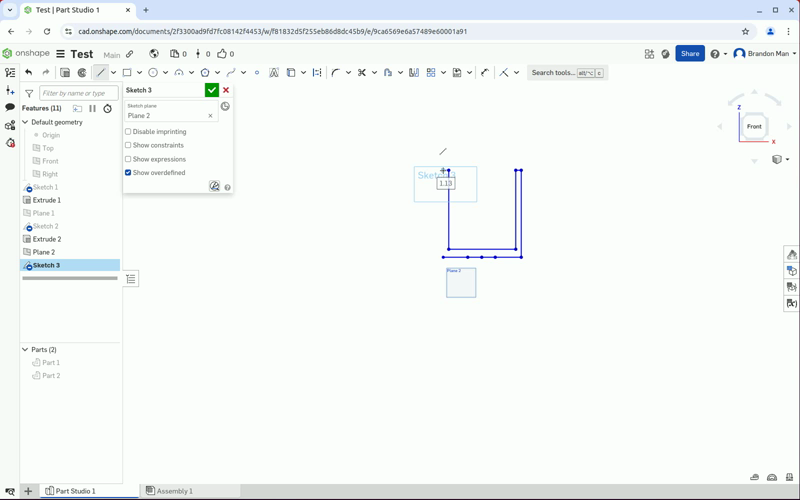
key_down(shift)
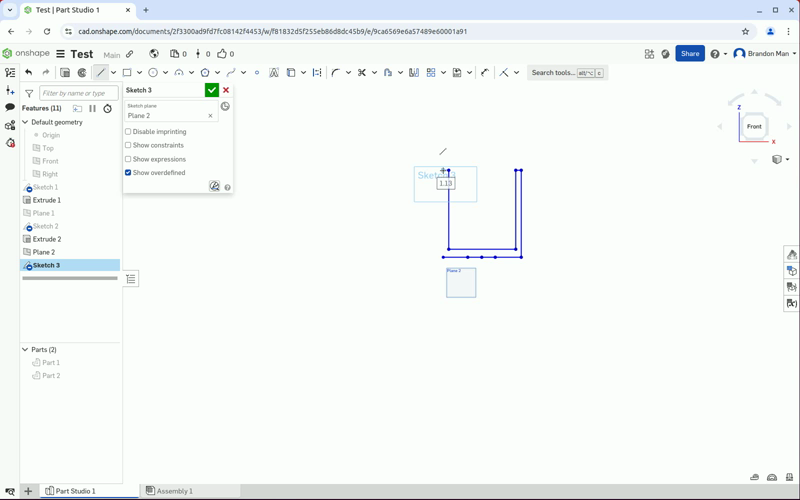
mouse_move(443, 257)
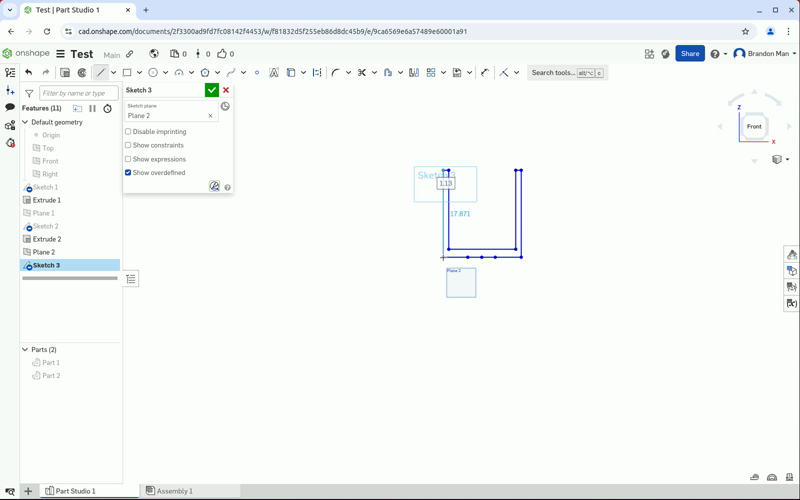
key_up(shift)
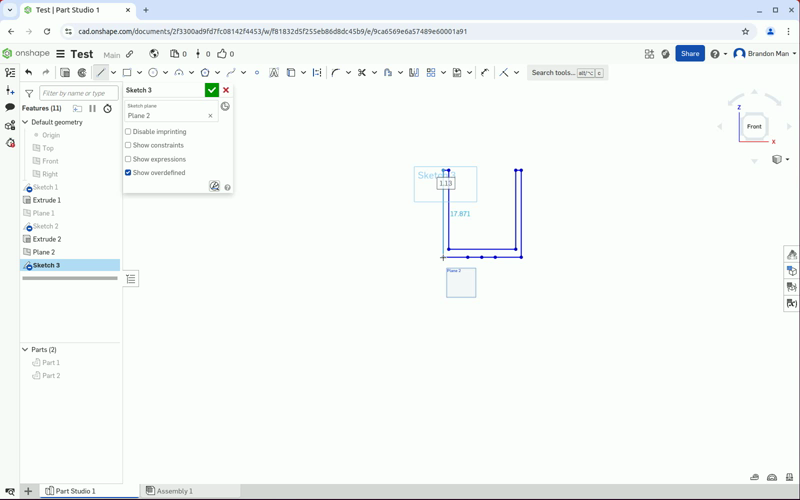
click(443, 257)
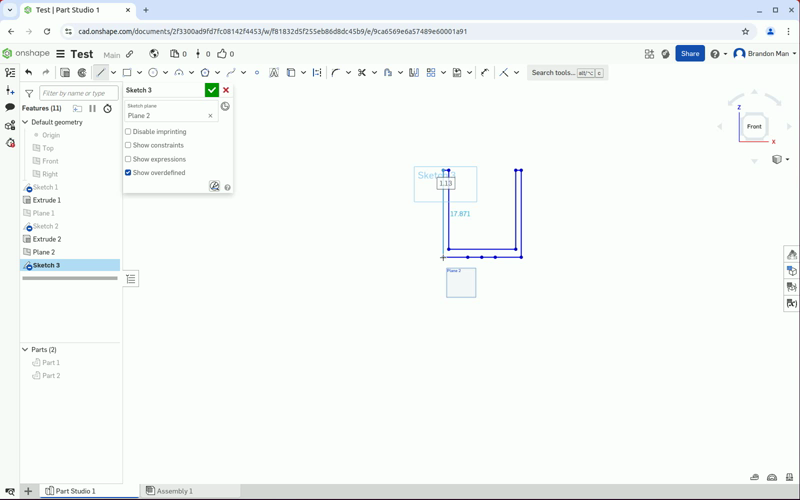
key(esc)
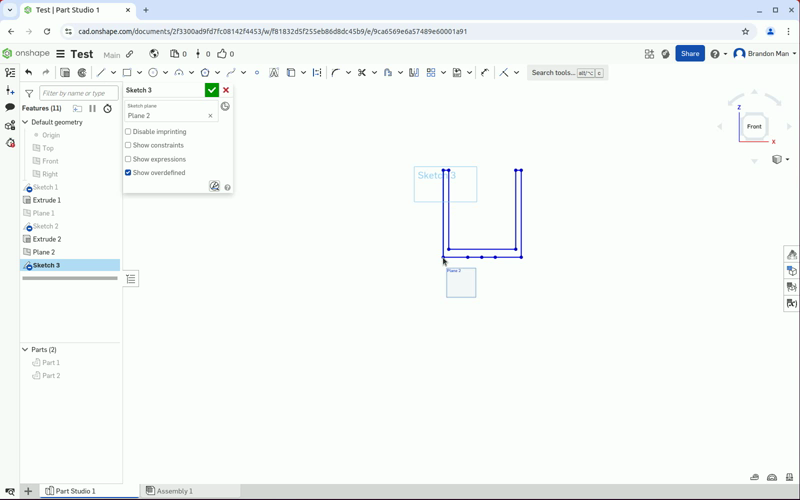
mouse_move(444, 208)
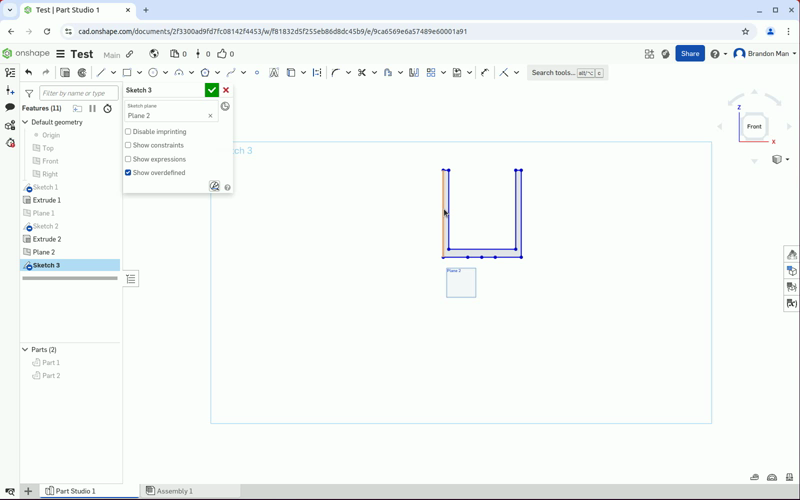
scroll(6)
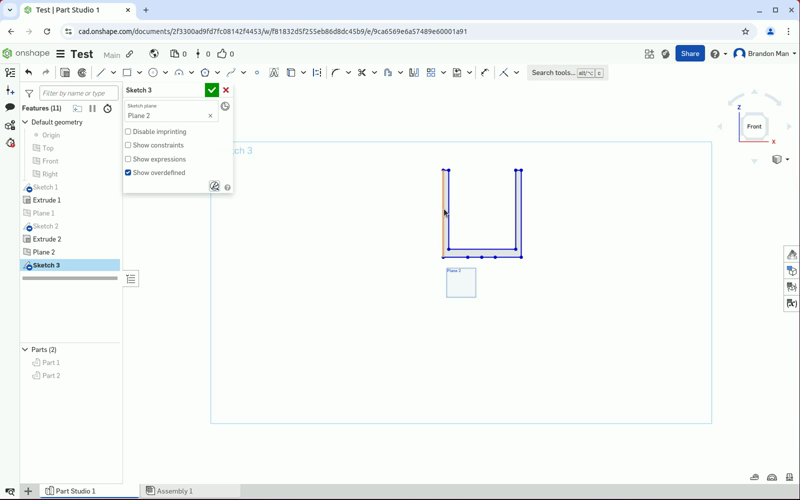
scroll(6)
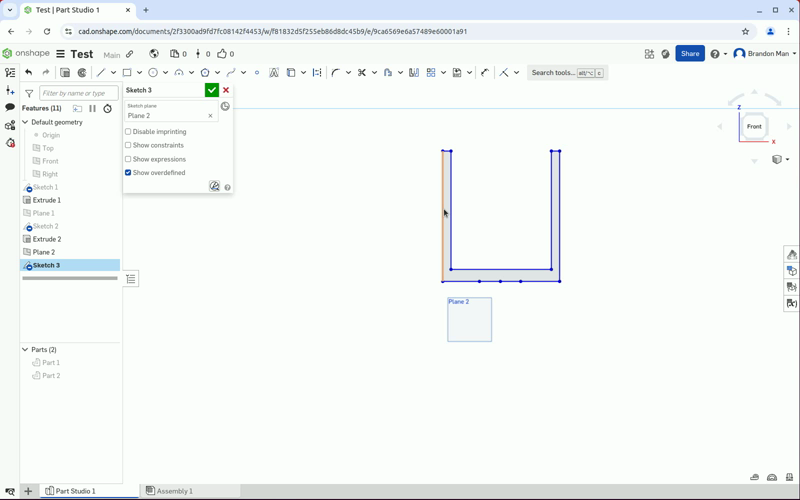
scroll(6)
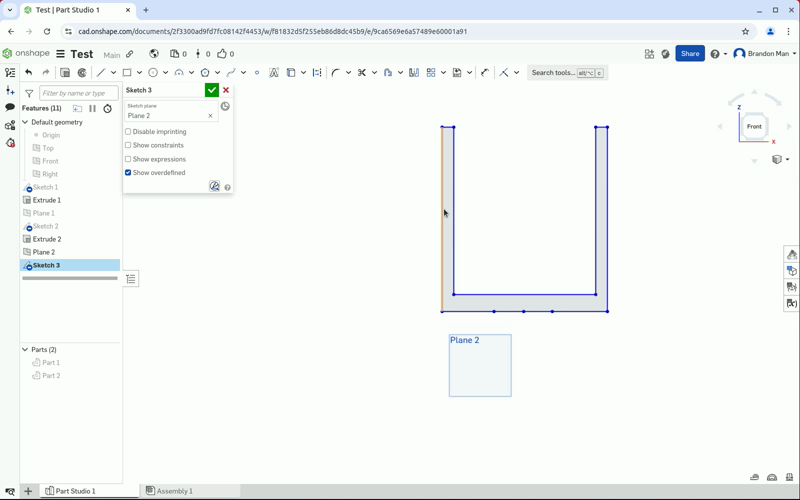
scroll(6)
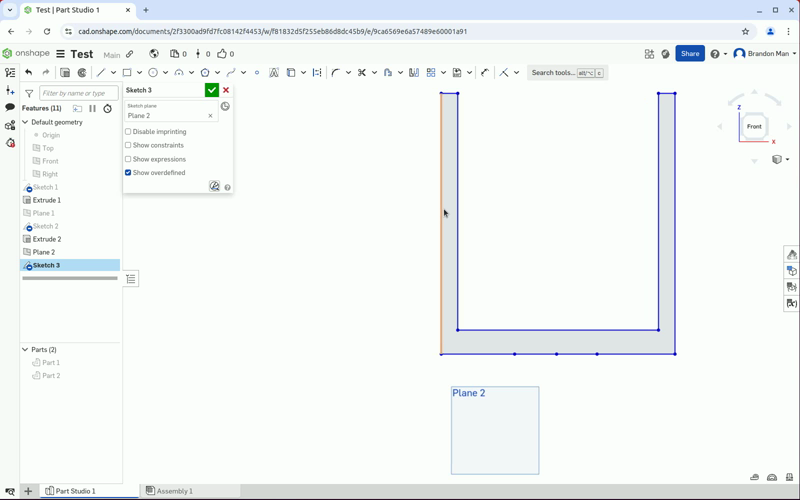
scroll(6)
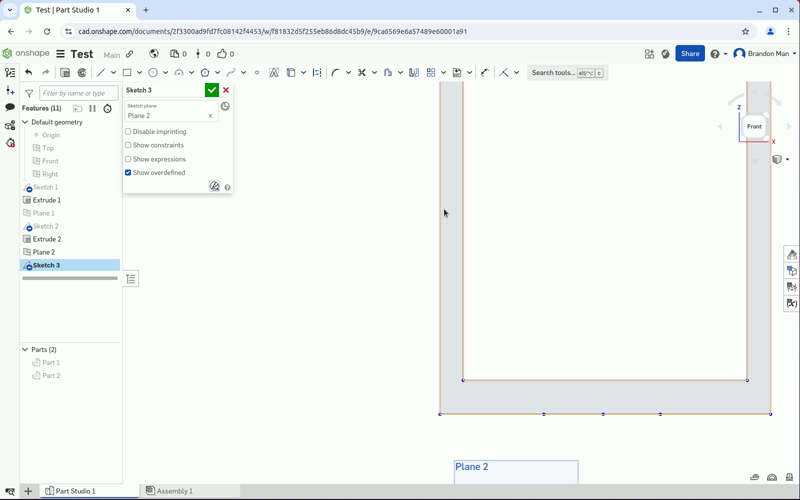
scroll(6)
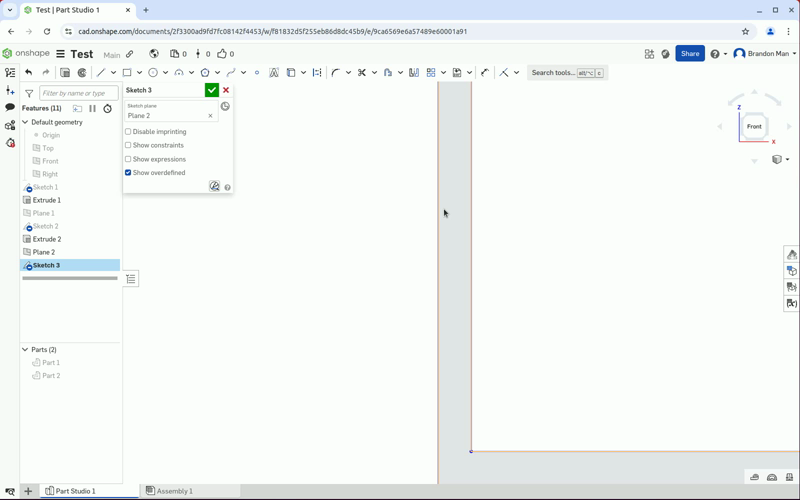
scroll(6)
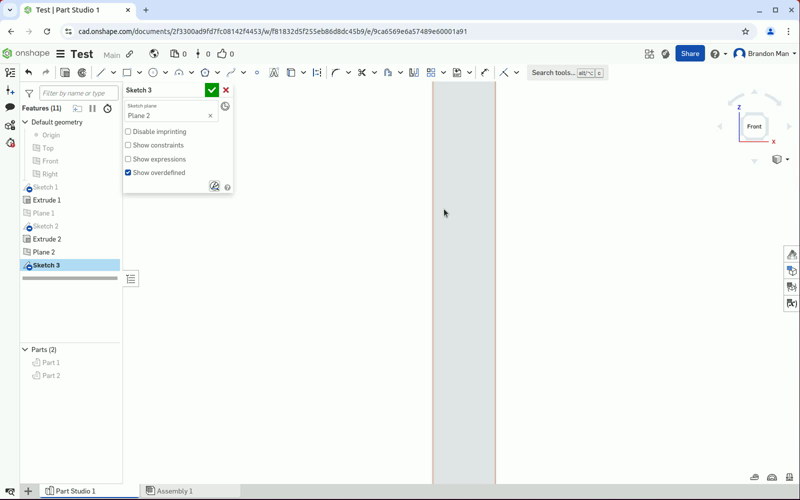
click(444, 208)
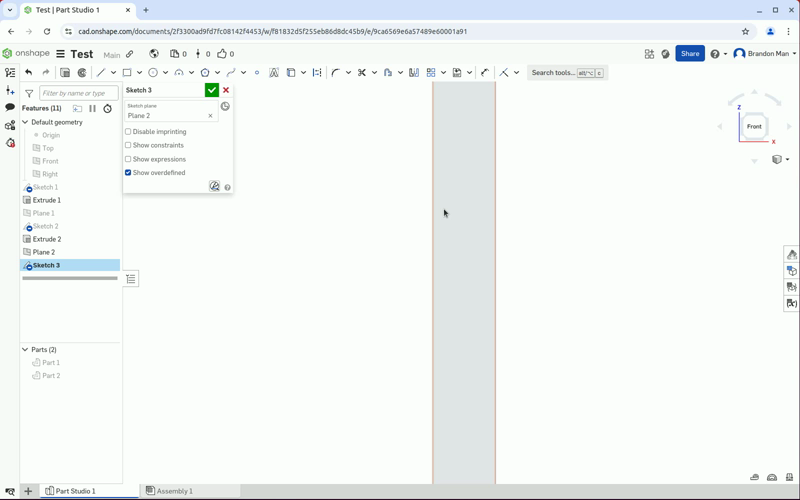
scroll(-6)
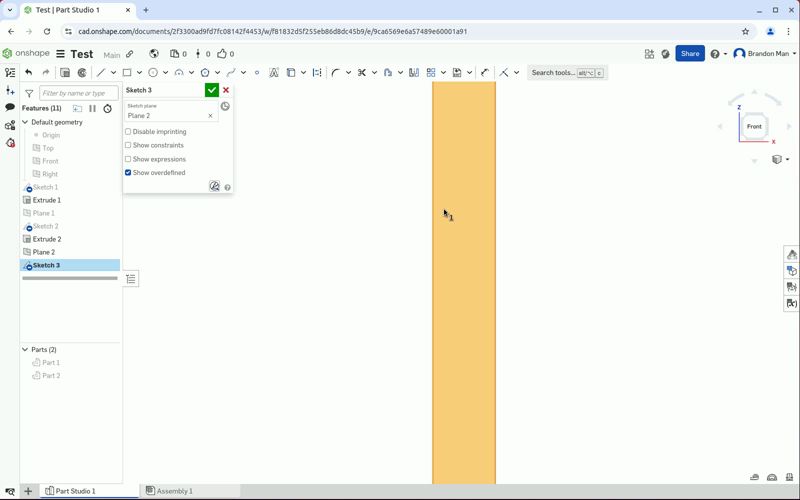
scroll(-6)
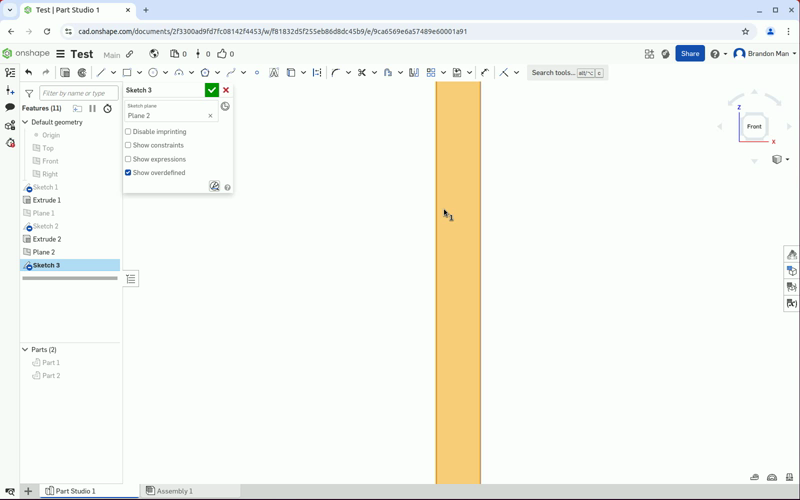
scroll(-6)
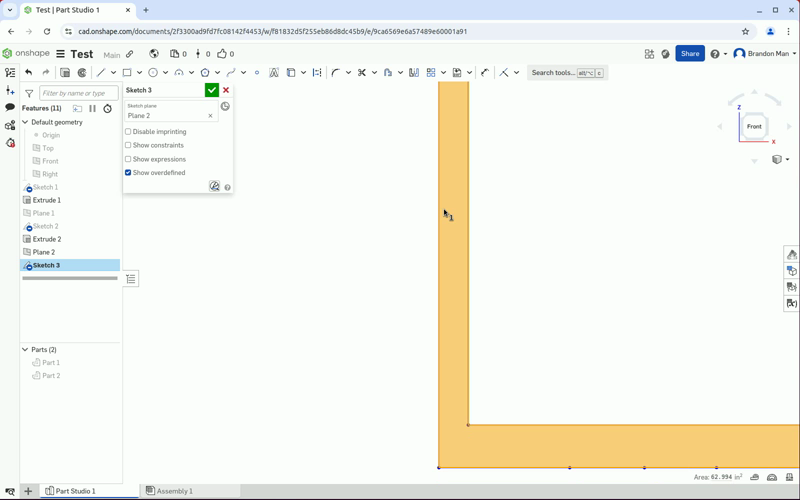
scroll(-6)
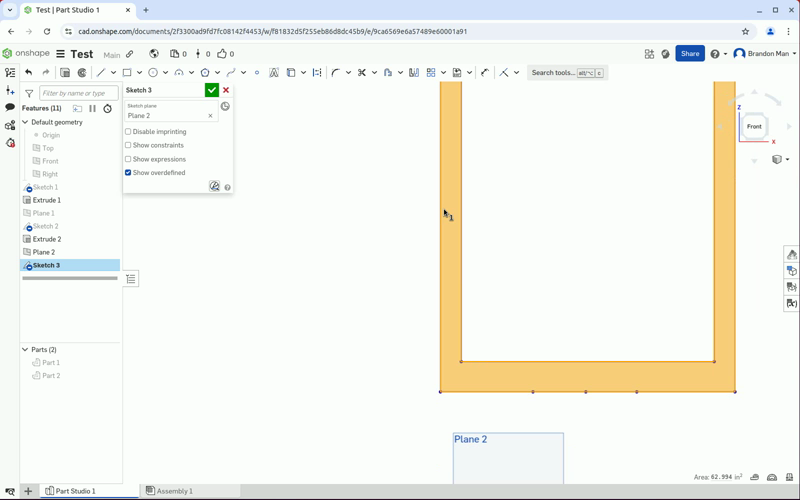
scroll(-6)
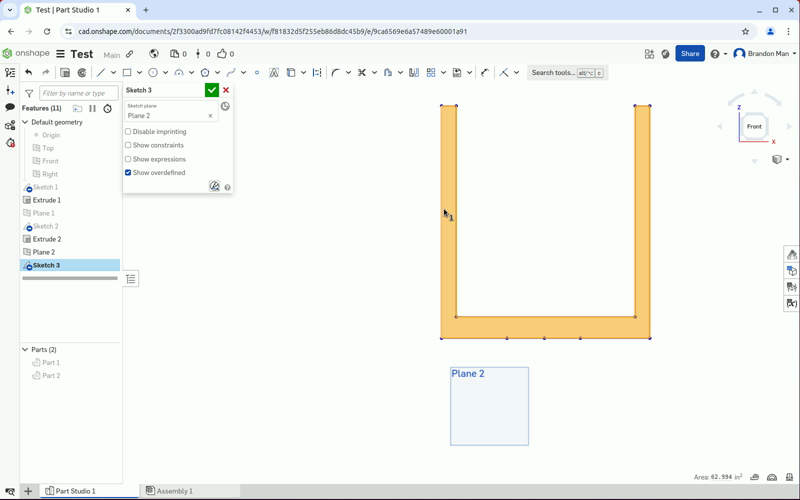
scroll(-6)
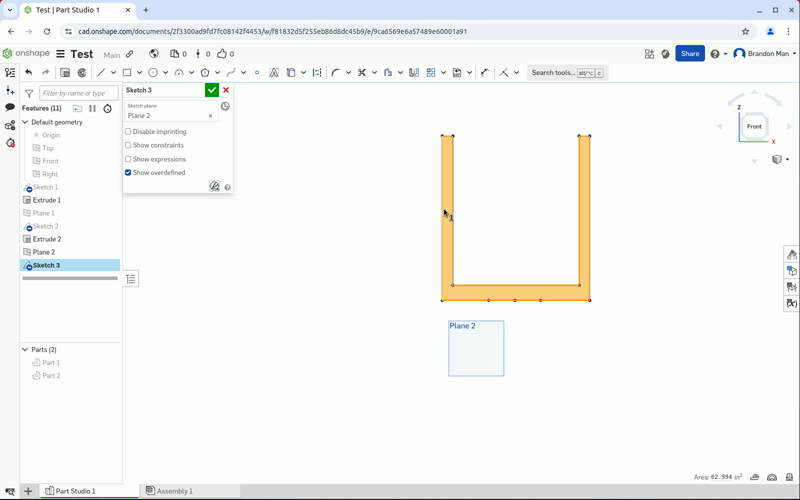
scroll(-6)
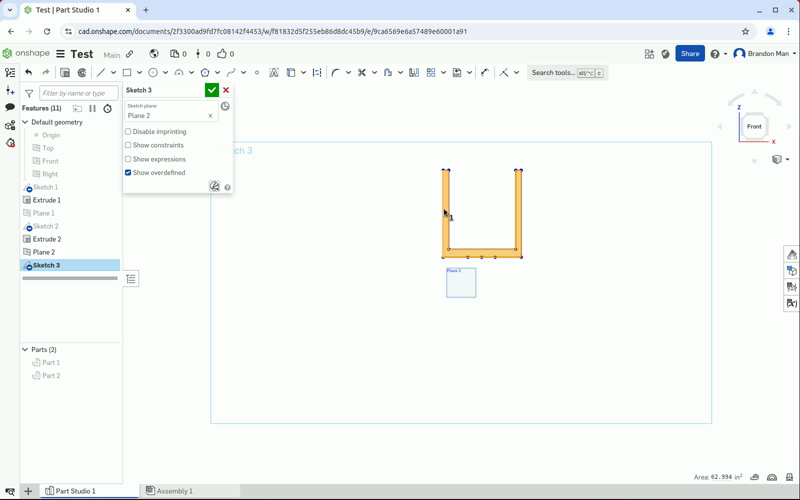
mouse_move(73, 352)
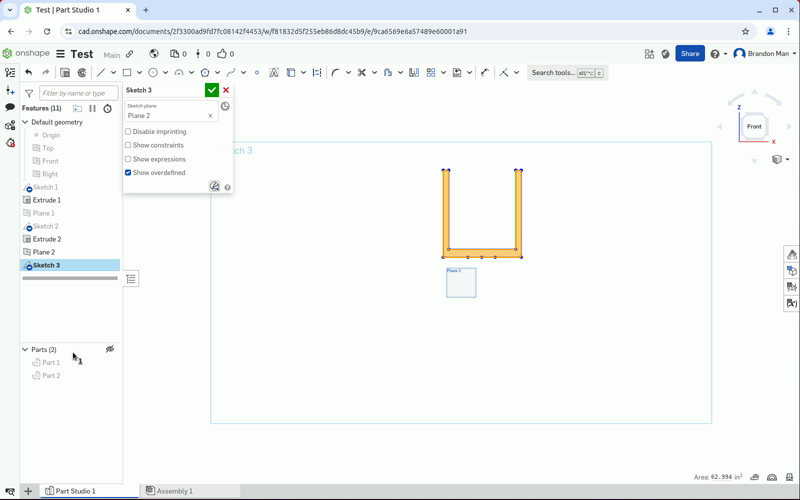
key(shift+y)
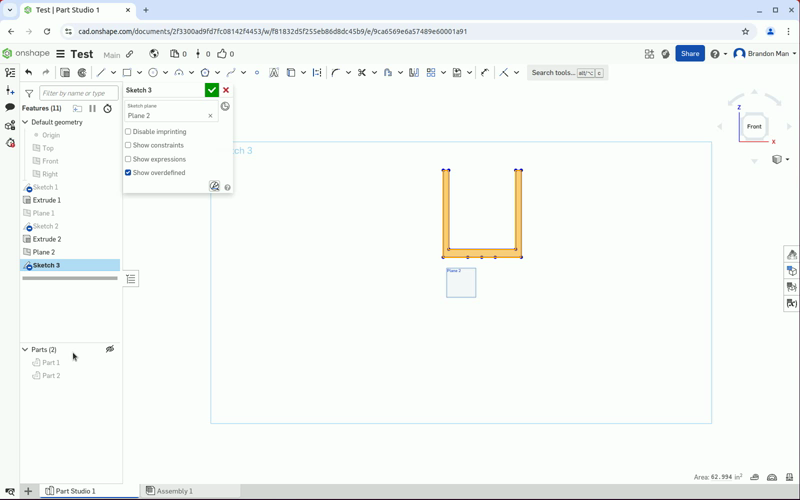
key(shift+e)
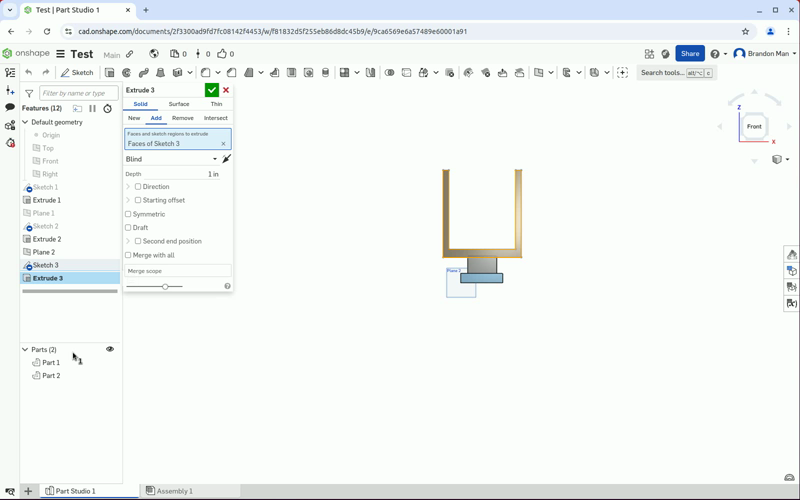
mouse_move(143, 106)
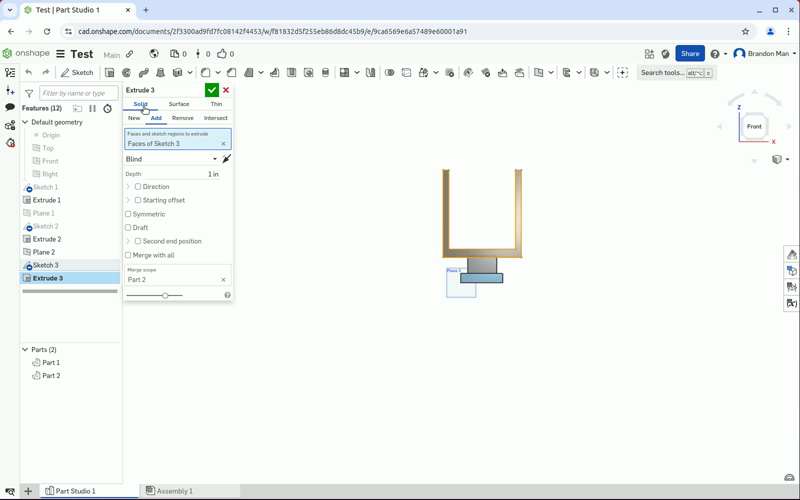
click(143, 106)
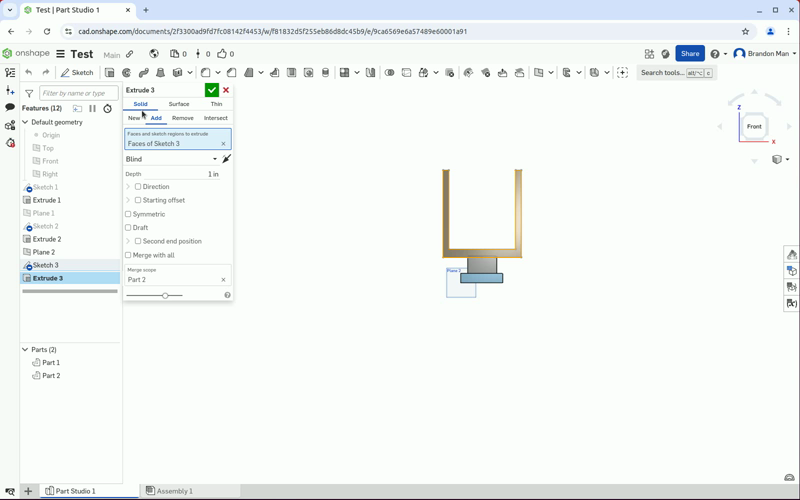
mouse_move(137, 120)
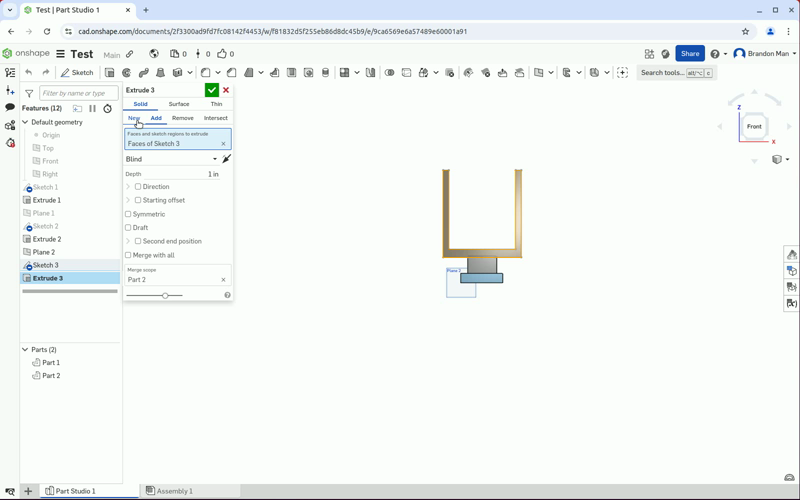
click(137, 120)
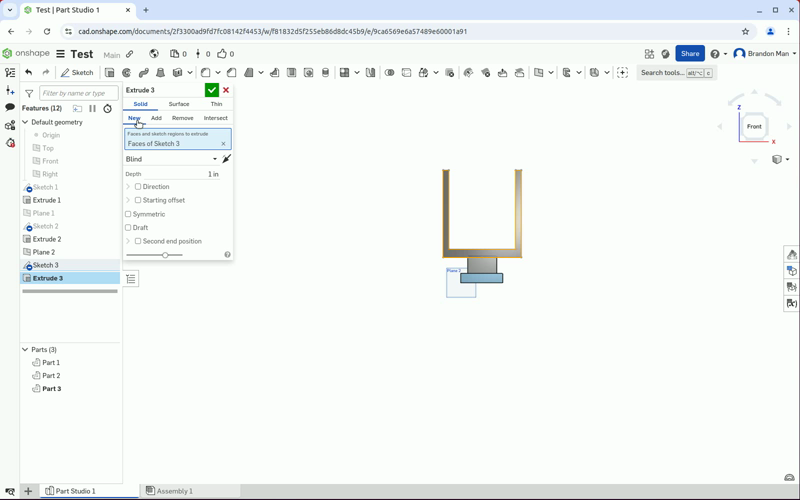
key(tab, 4)
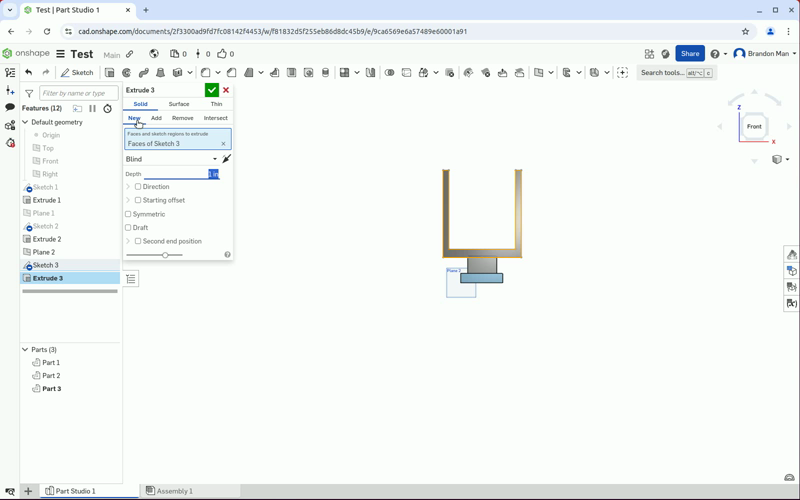
text(-5.777)
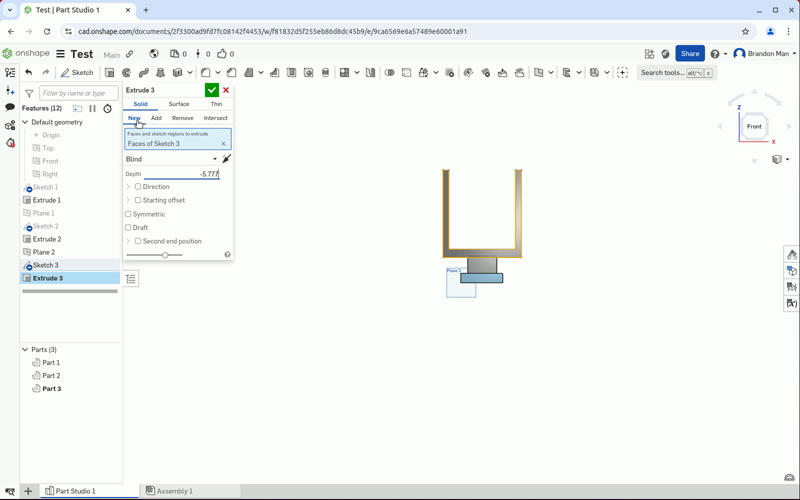
key(enter)
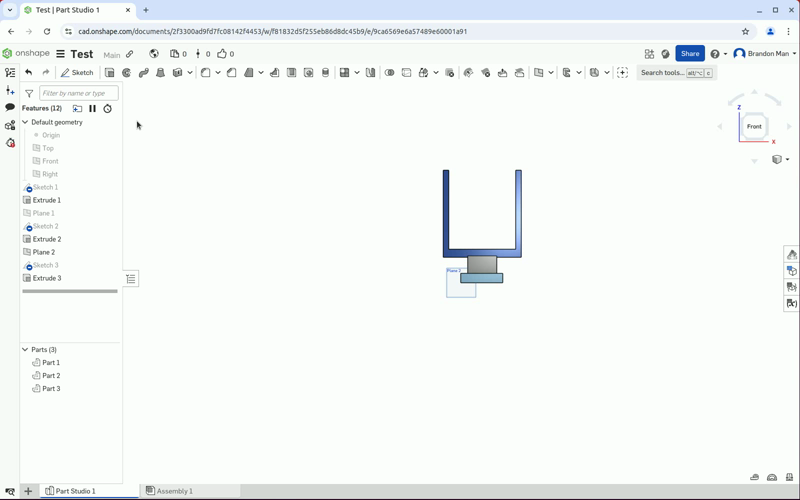
key(shift+h)
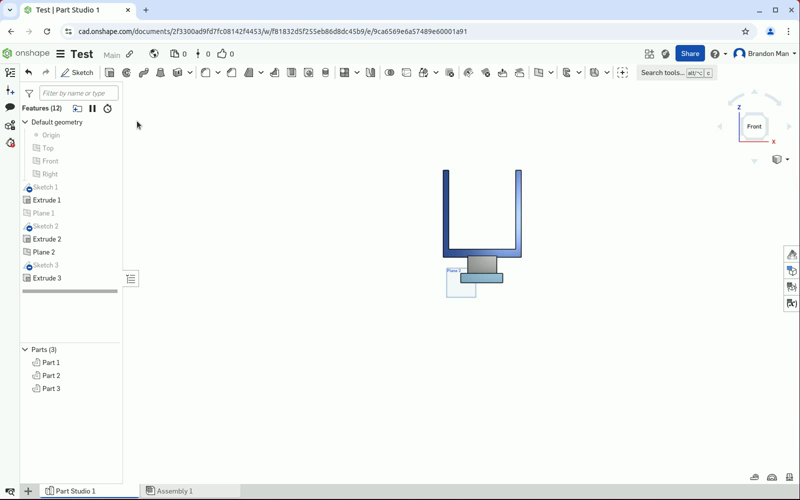
key(shift+h)
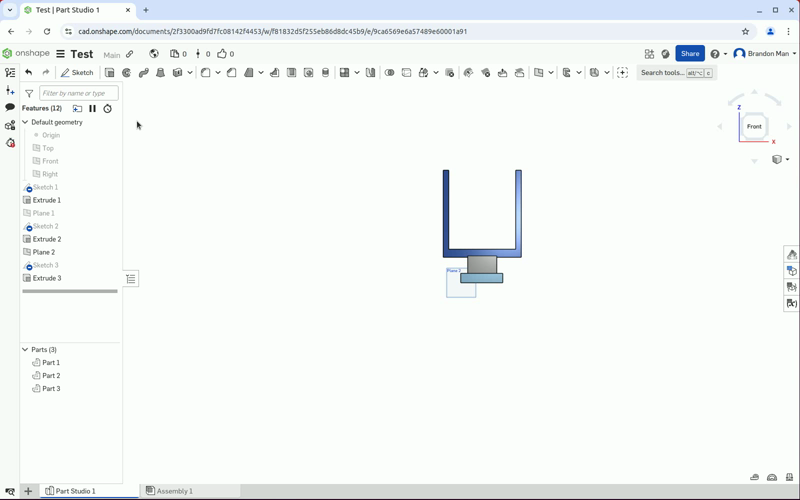
mouse_move(73, 189)
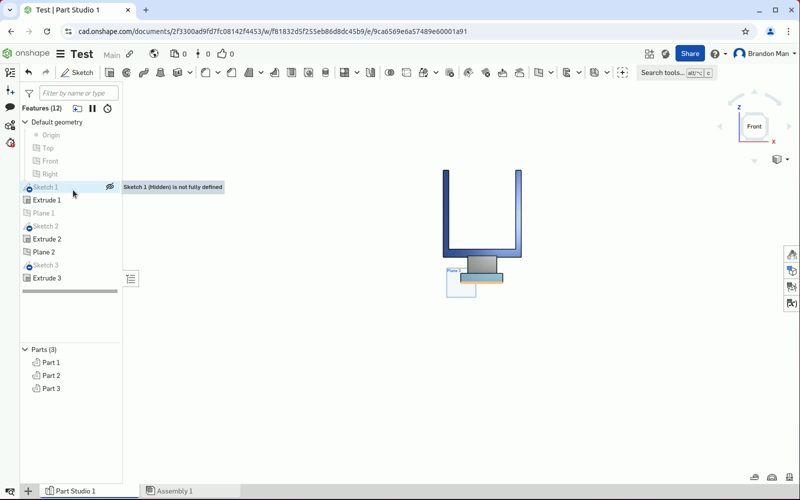
click(73, 189)
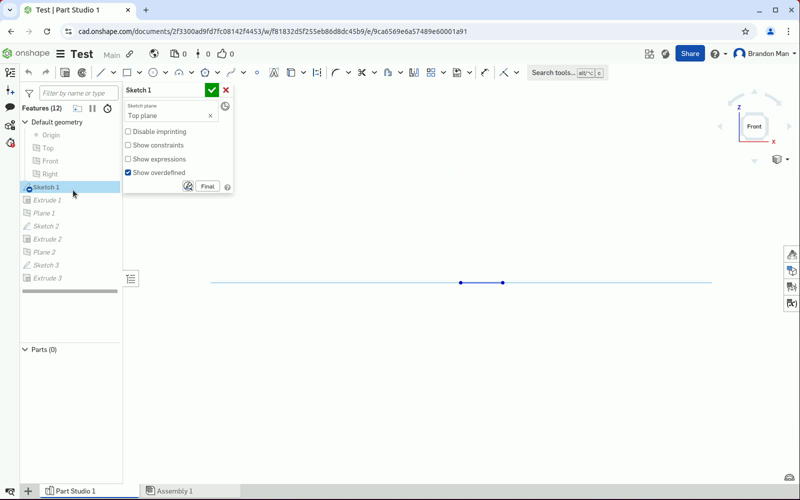
mouse_move(229, 92)
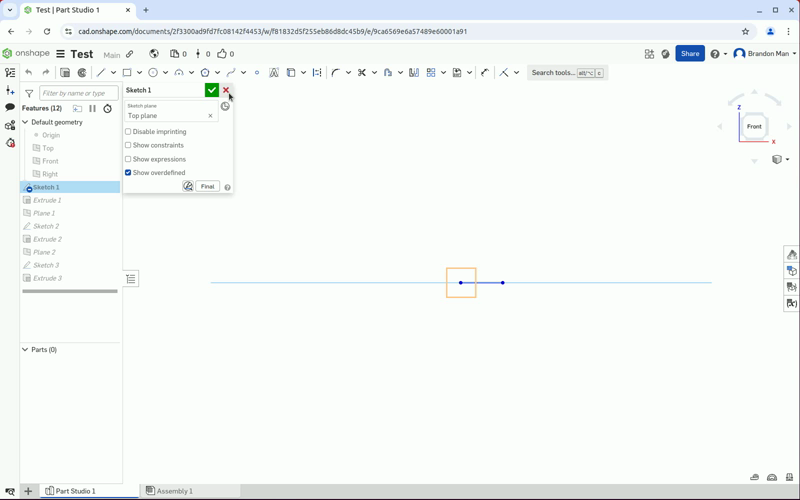
click(229, 92)
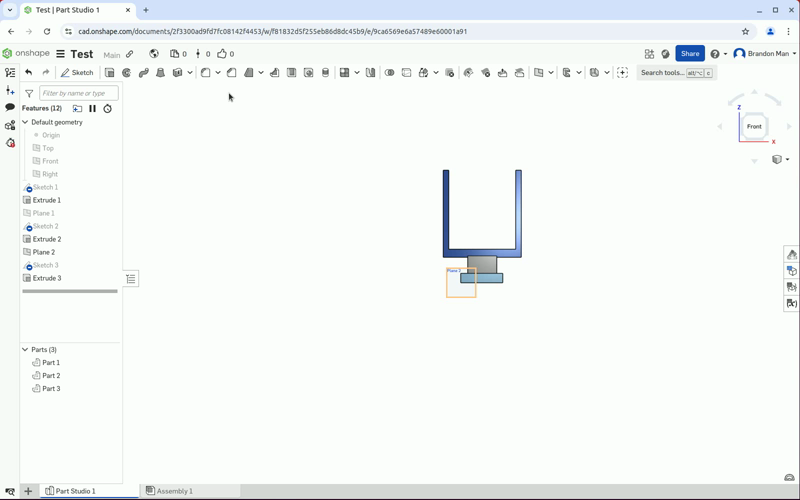
mouse_move(73, 352)
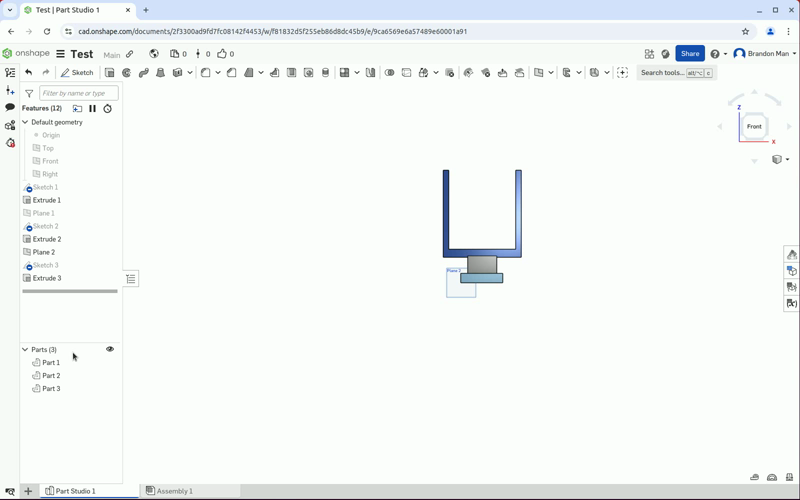
key(y)
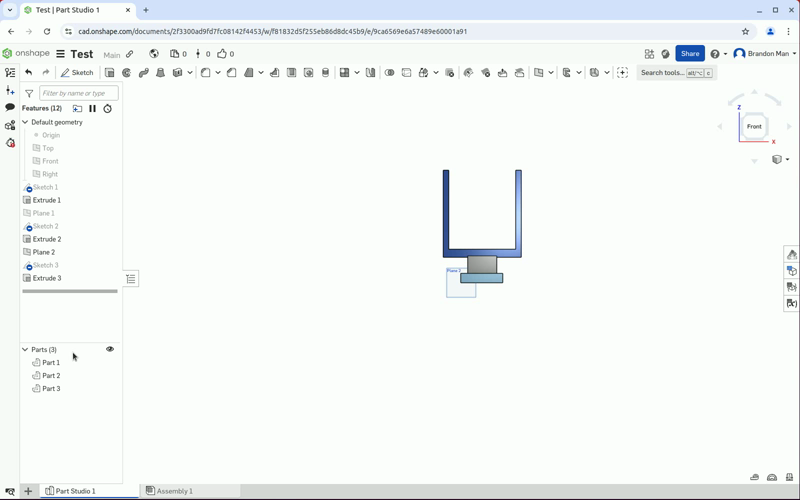
key(shift+p)
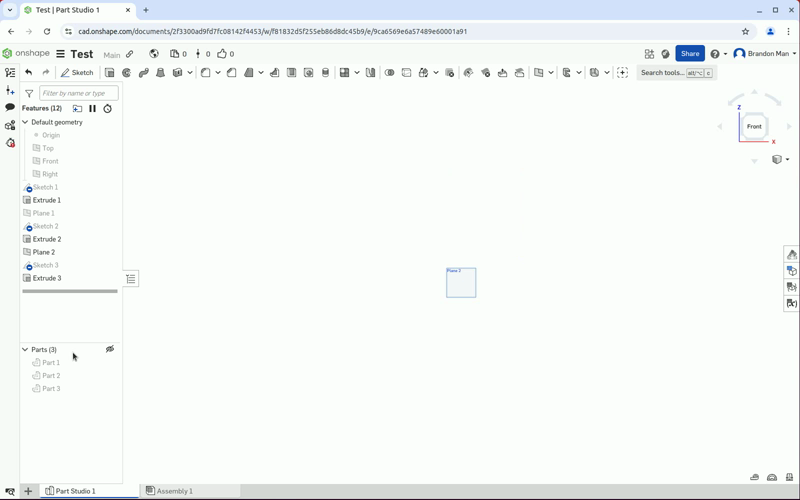
key(space)
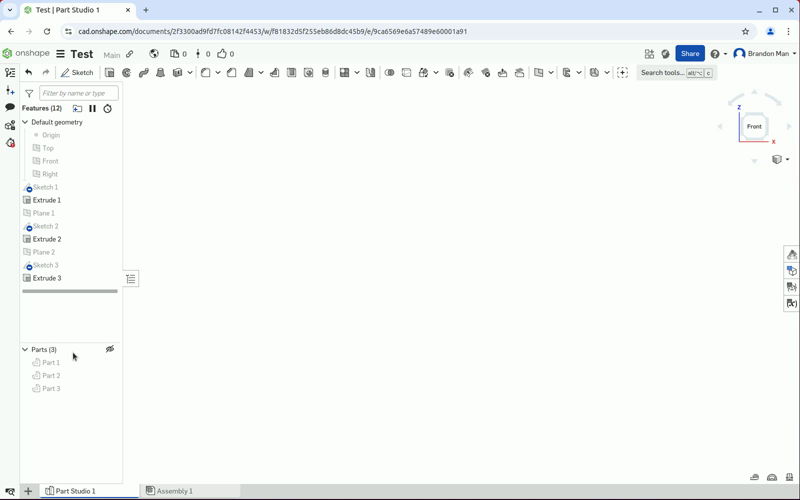
key_down(shift)
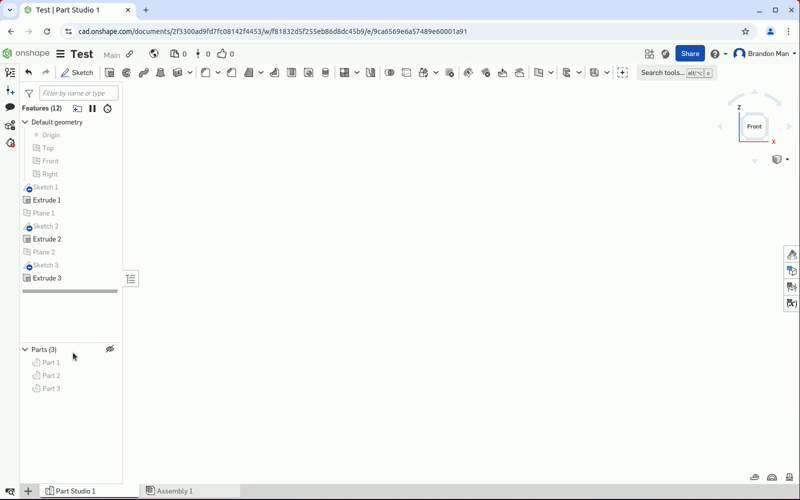
key(down)
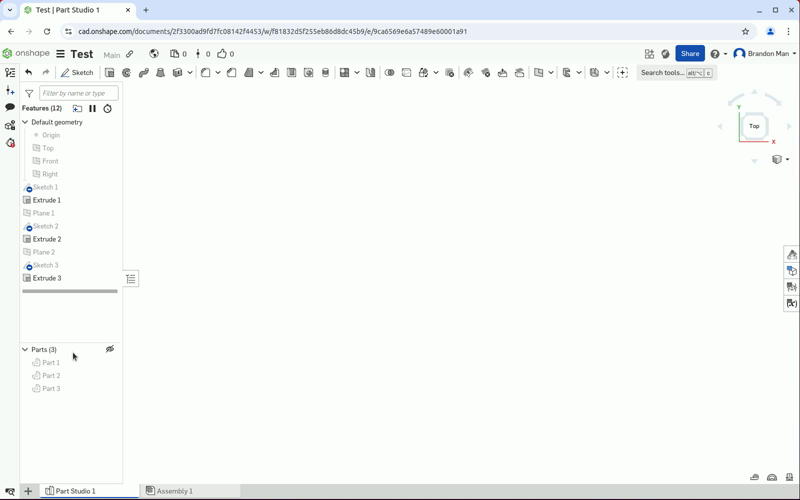
key_up(shift)
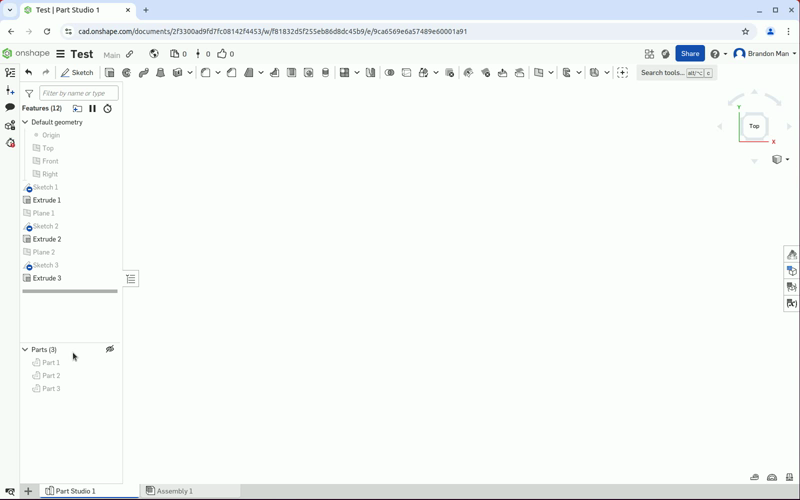
mouse_move(73, 352)
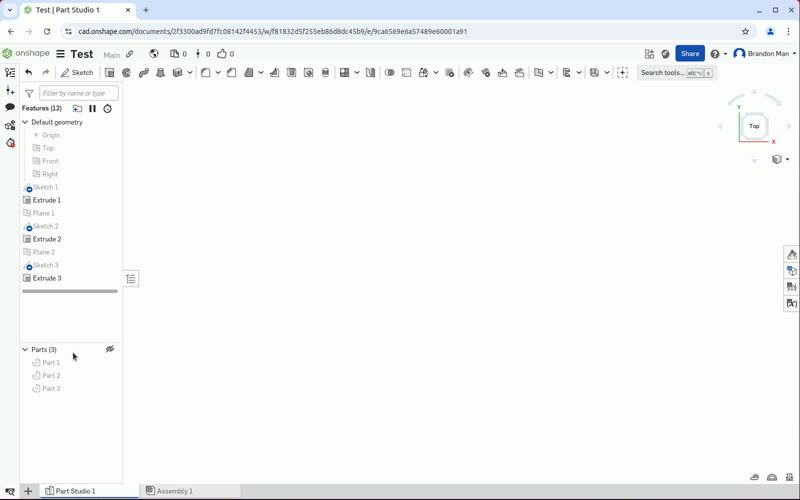
key(shift+y)
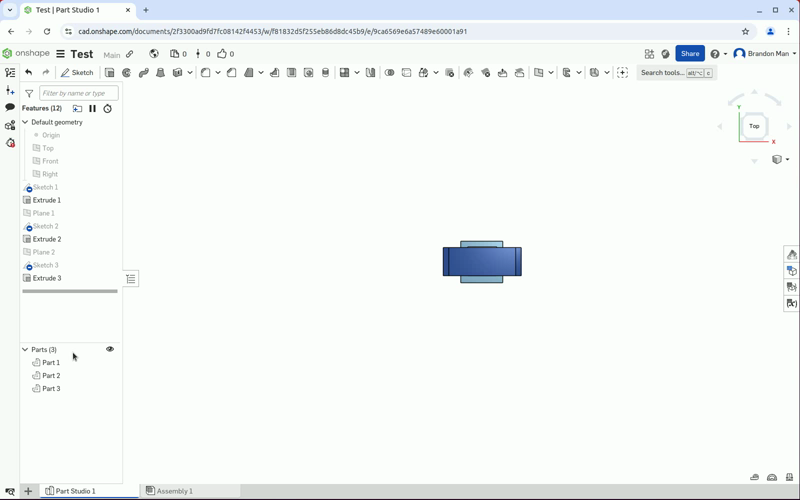
mouse_move(541, 75)
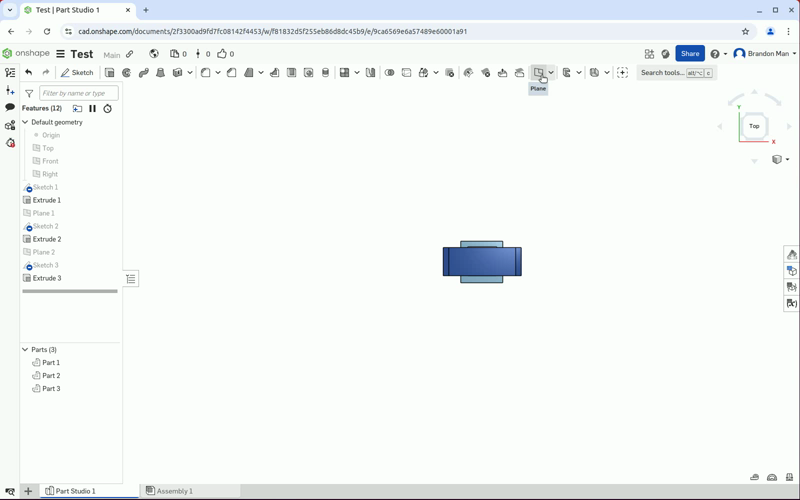
click(541, 75)
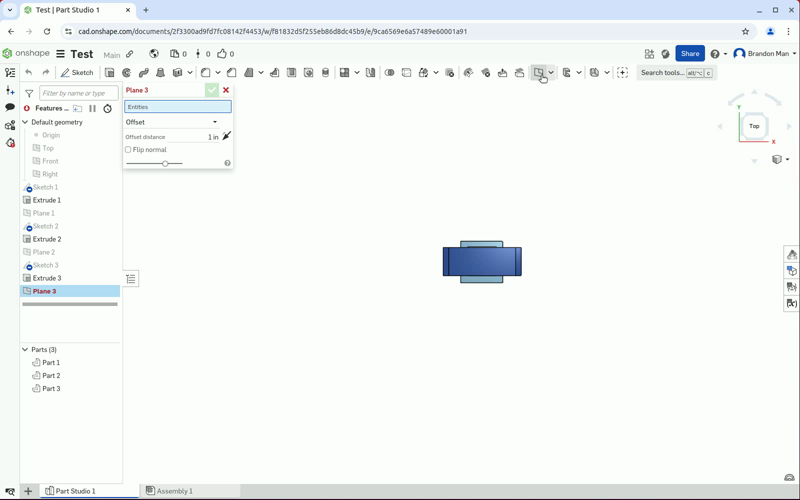
mouse_move(73, 150)
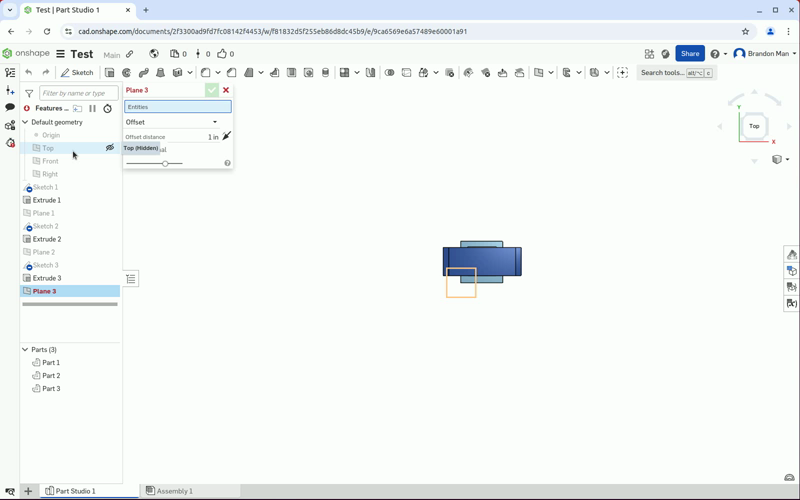
click(73, 150)
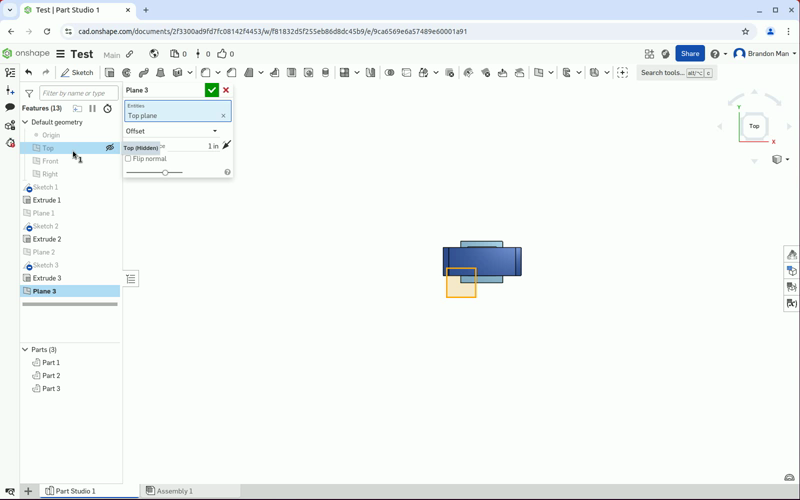
key(tab, 2)
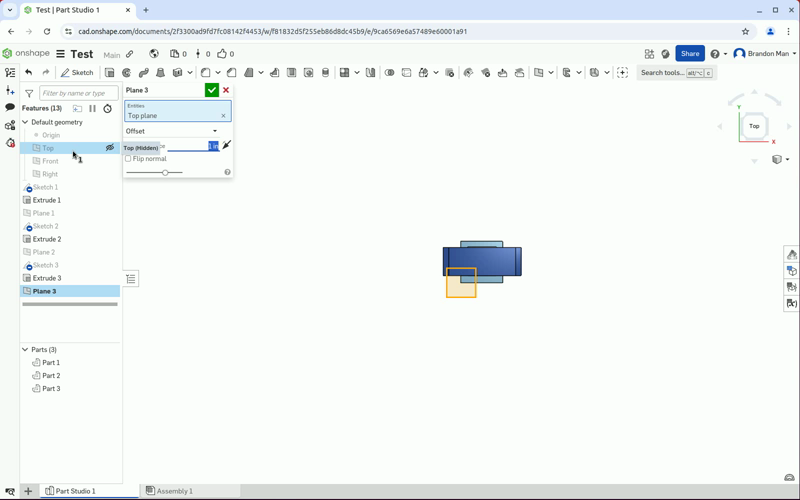
text(7.21)
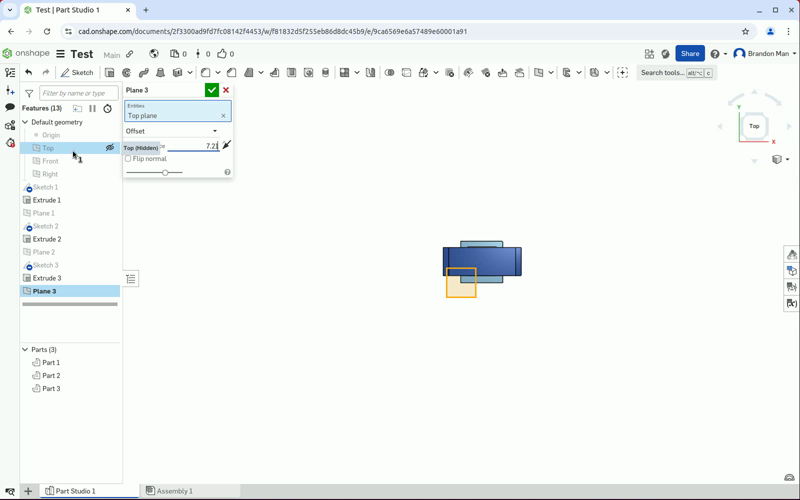
key(enter, 2)
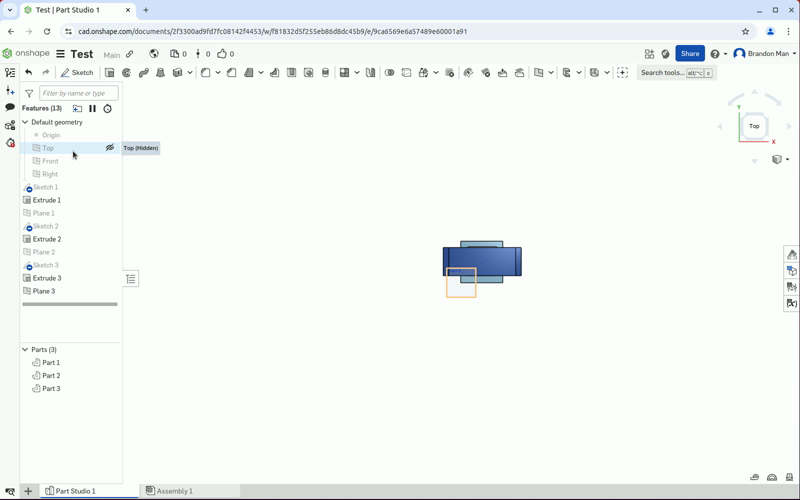
key(shift+s)
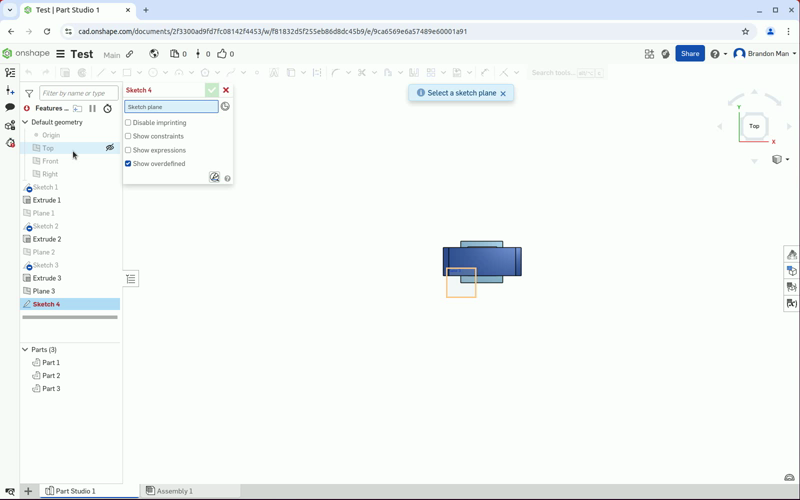
mouse_move(73, 293)
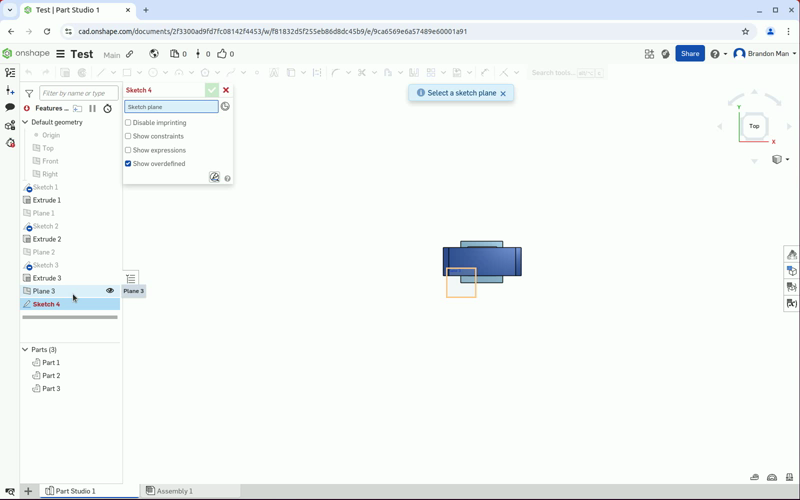
click(73, 293)
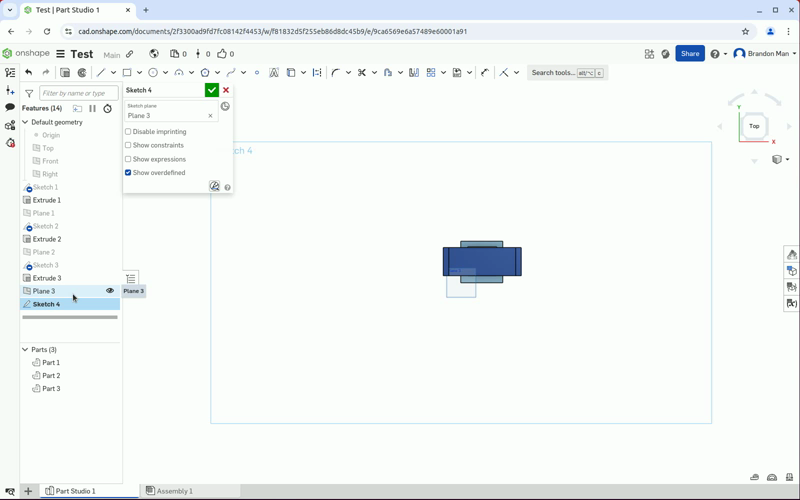
mouse_move(73, 352)
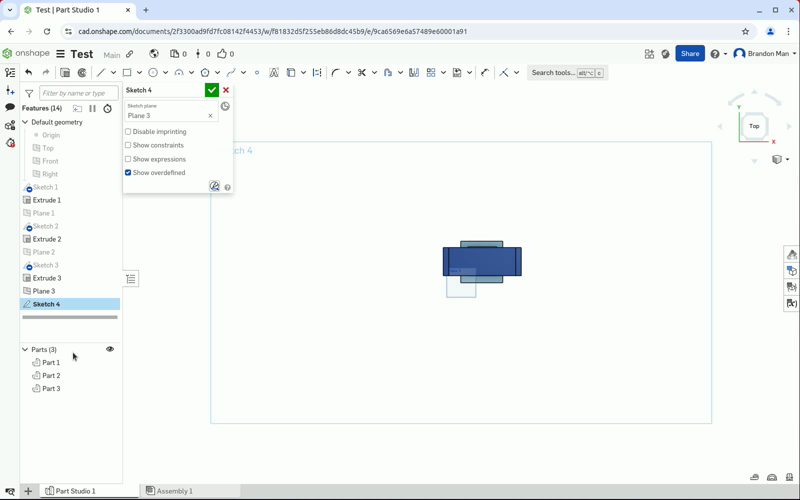
key(y)
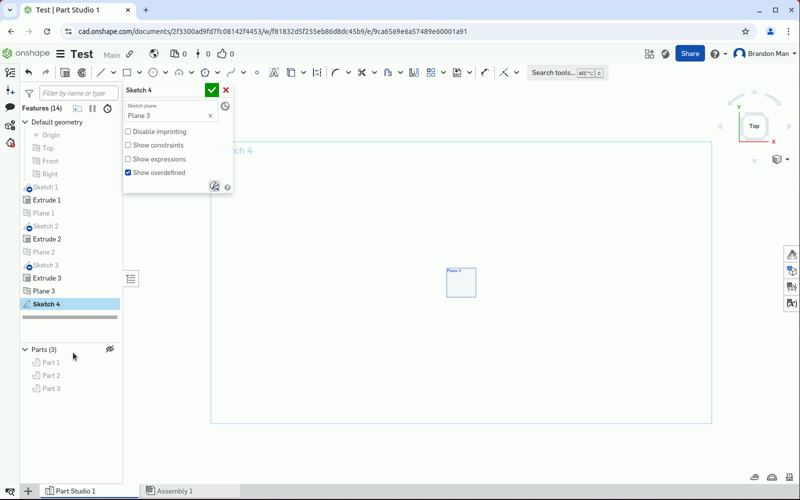
key(l)
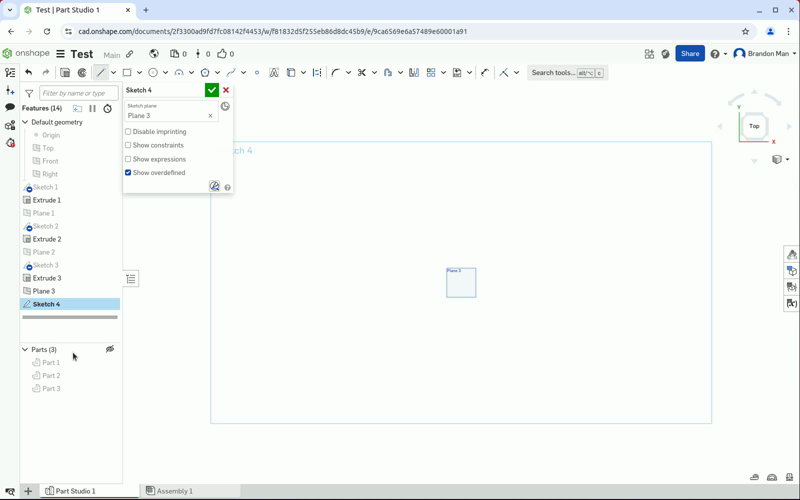
key_down(shift)
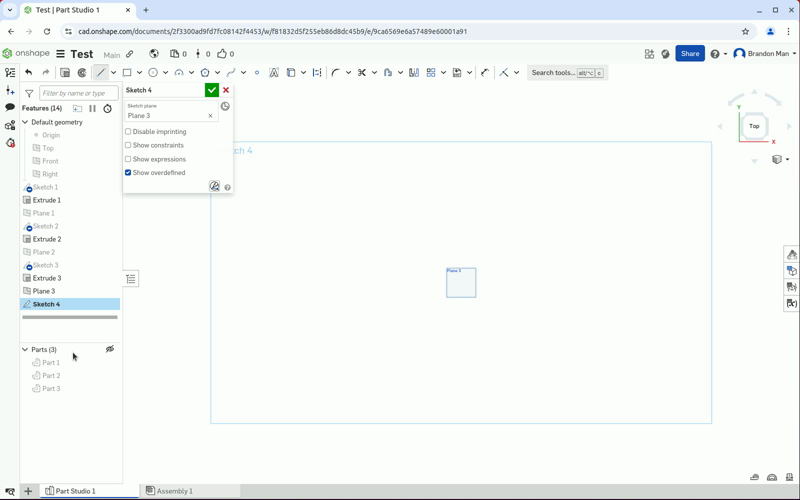
mouse_move(447, 268)
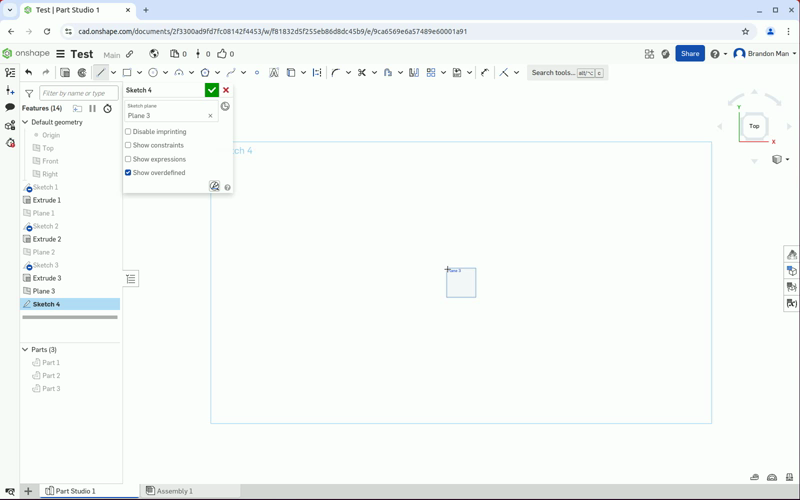
click(447, 268)
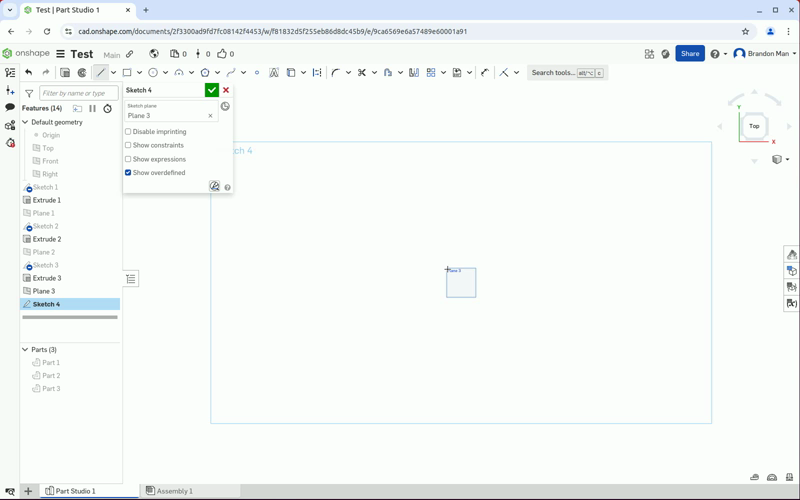
key_up(shift)
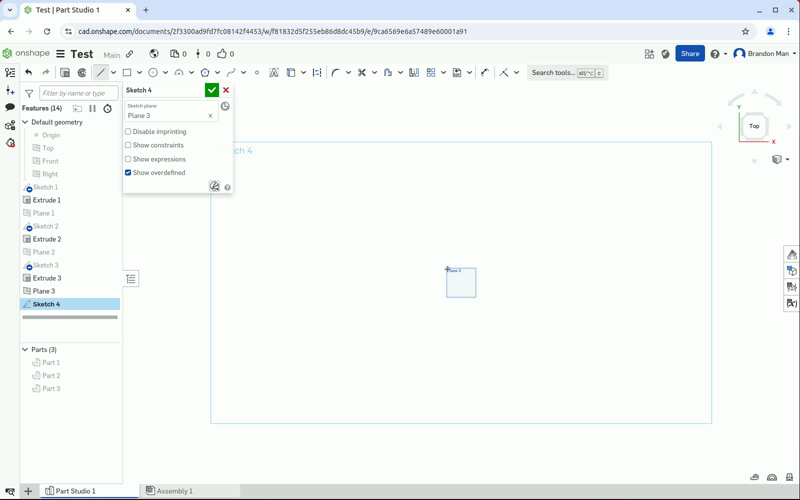
key_down(shift)
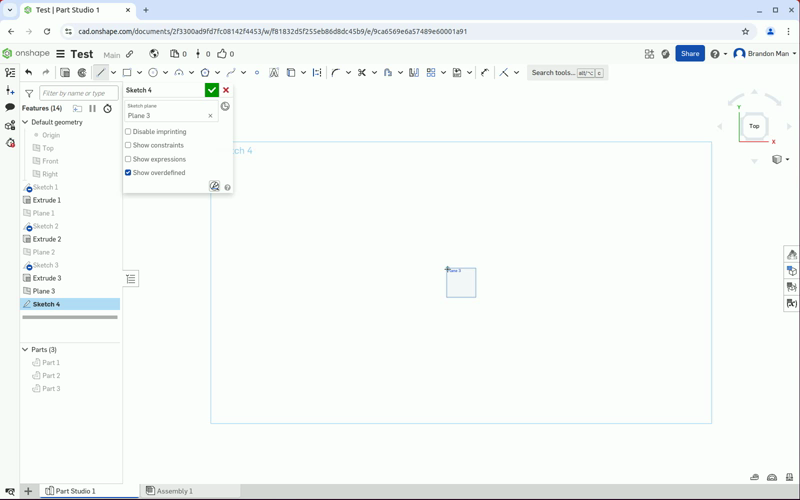
mouse_move(515, 268)
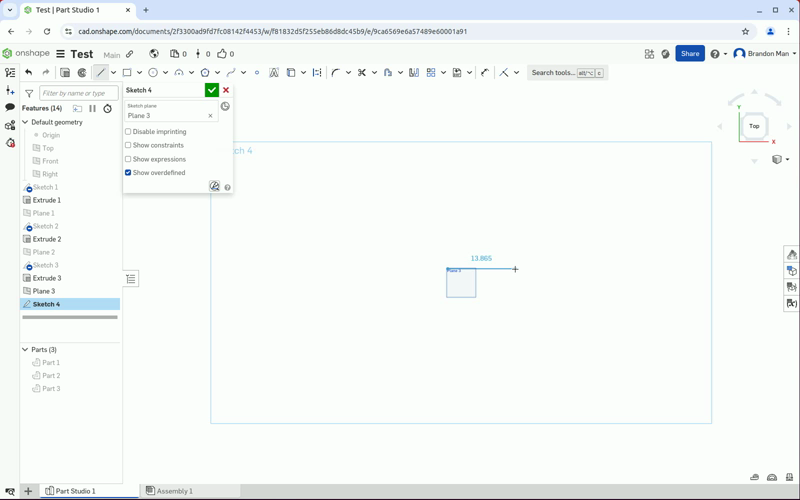
click(515, 268)
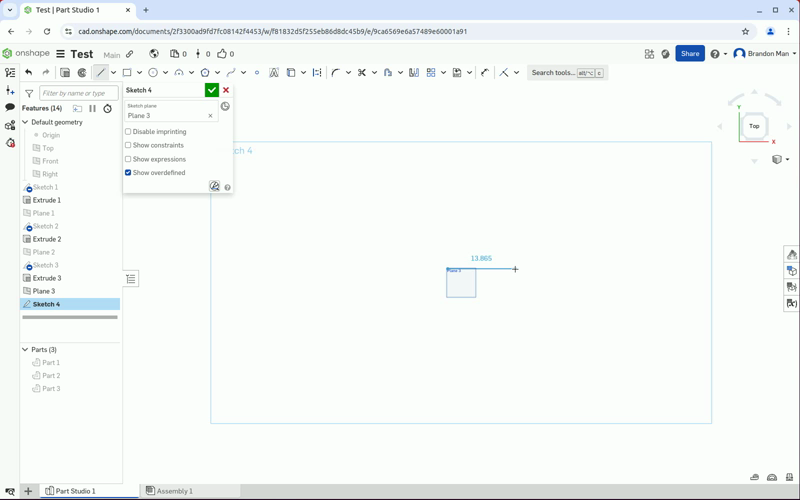
key_up(shift)
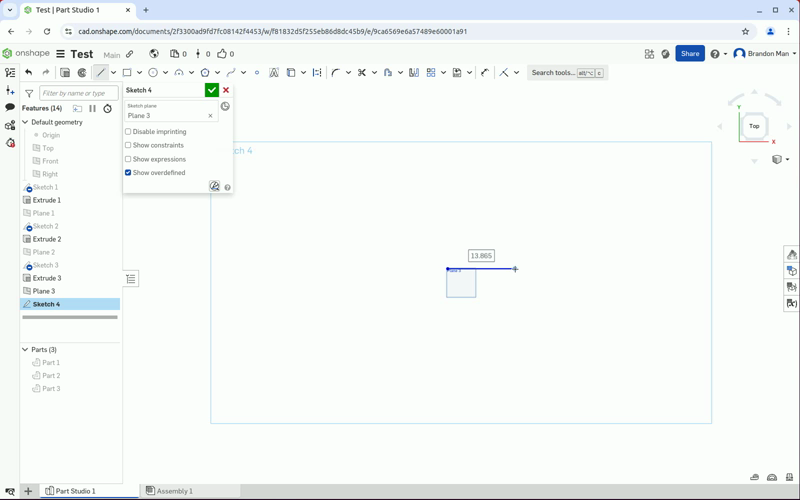
key_down(shift)
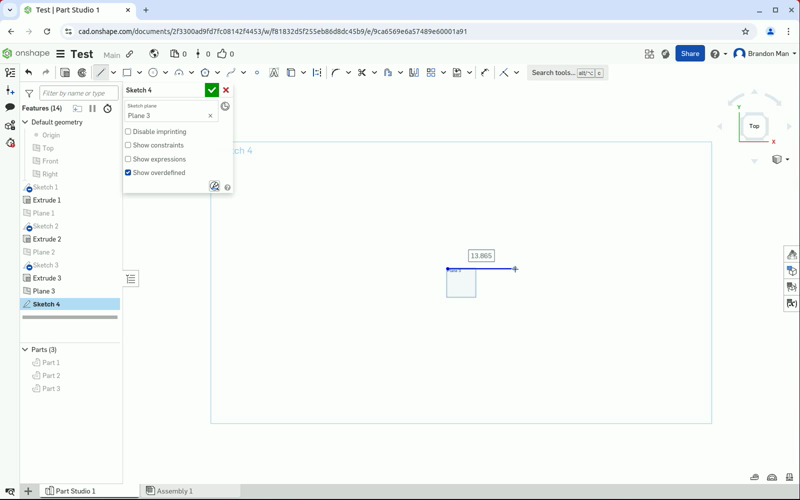
mouse_move(545, 268)
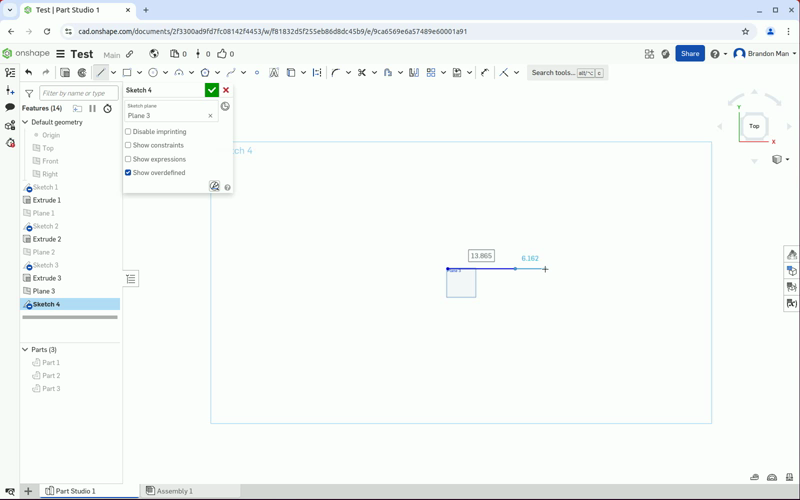
mouse_move(515, 262)
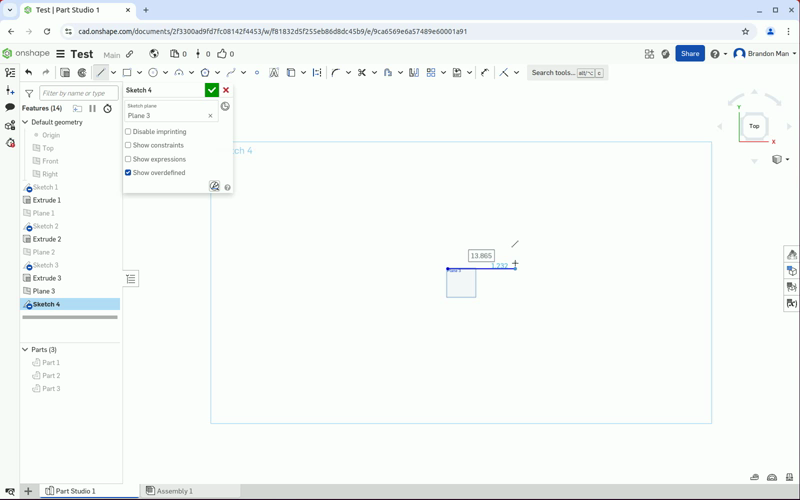
scroll(6)
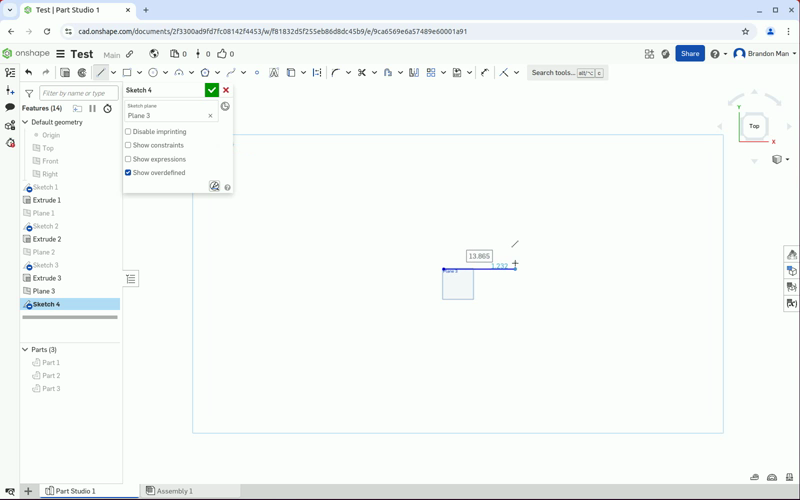
scroll(6)
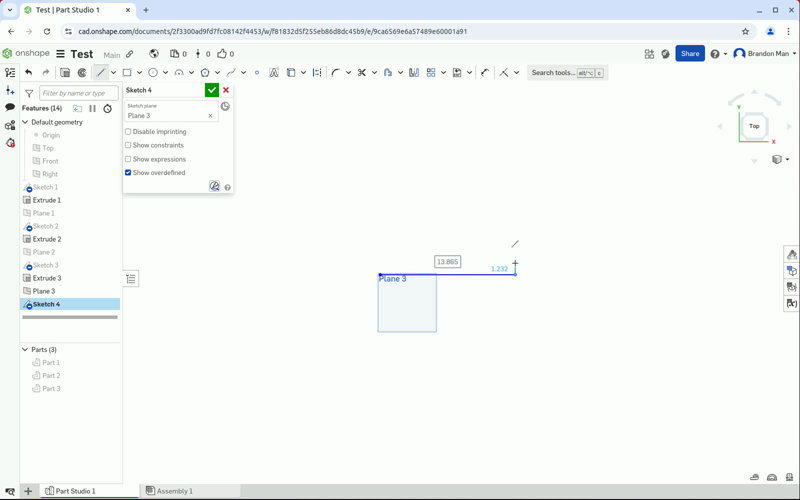
scroll(6)
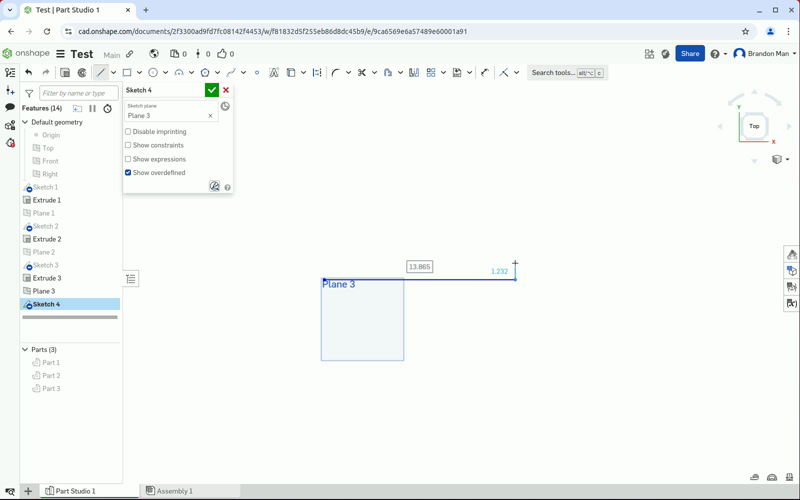
scroll(6)
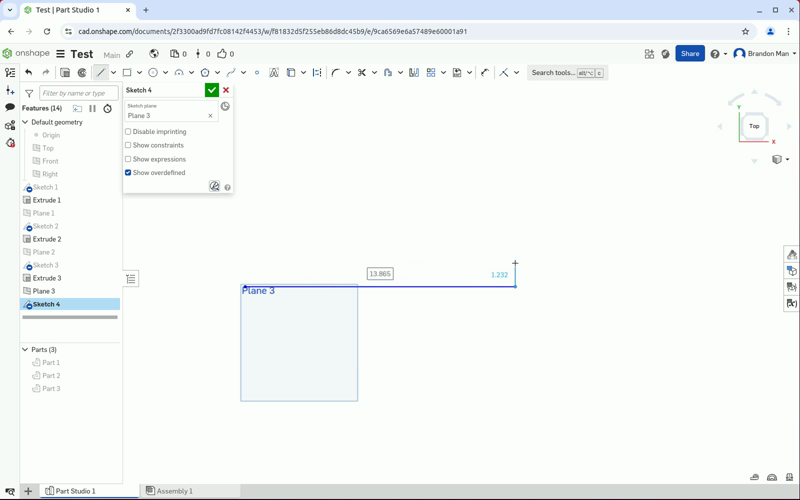
scroll(6)
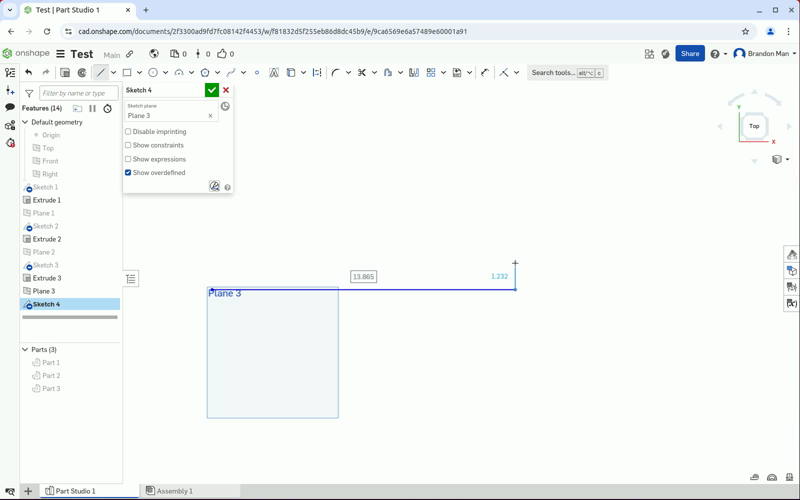
scroll(6)
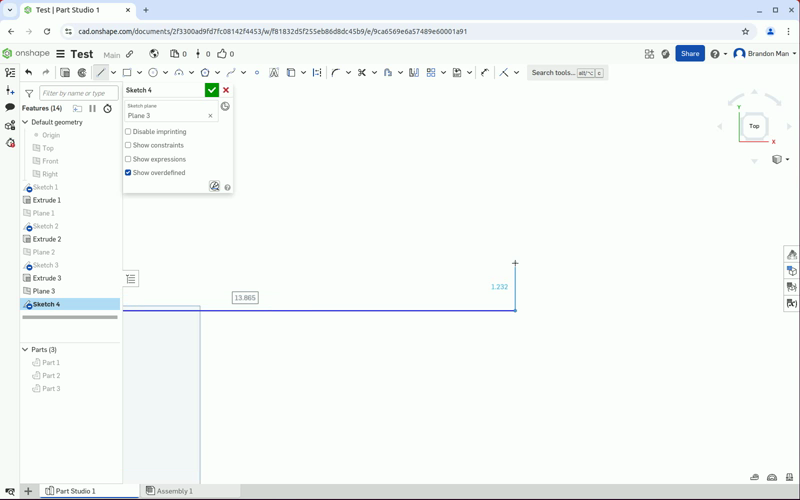
scroll(6)
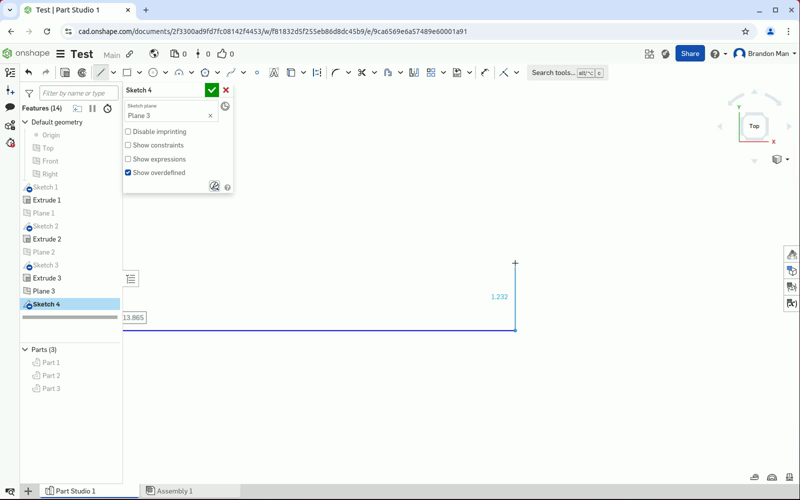
click(515, 262)
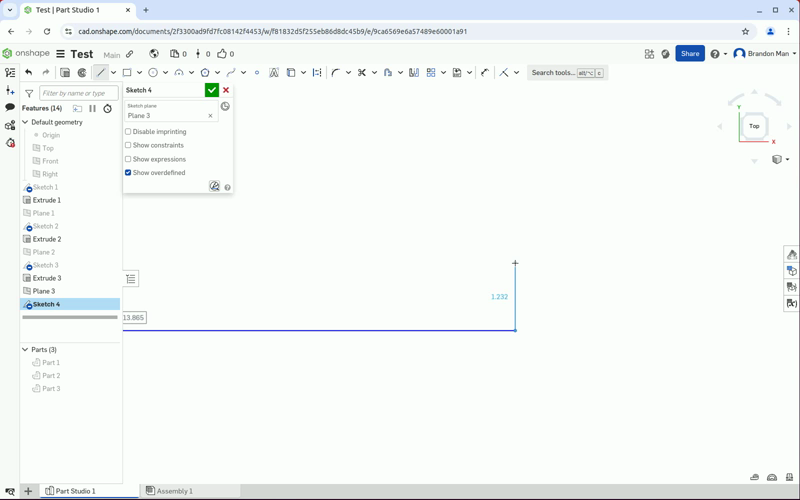
scroll(-6)
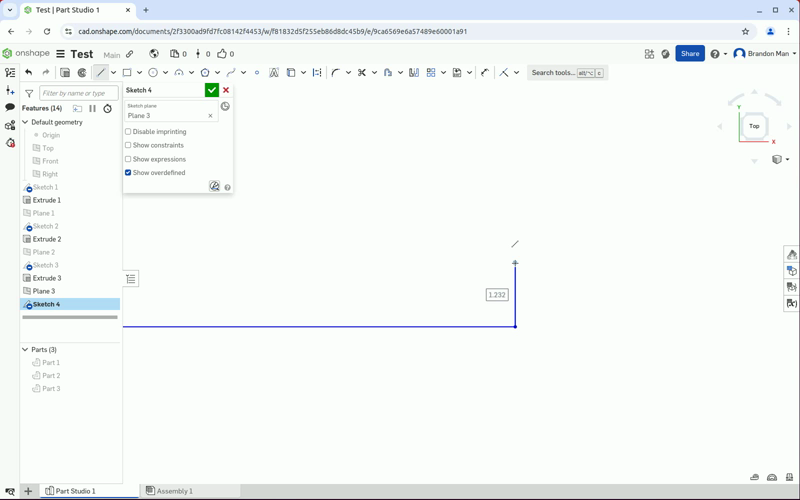
scroll(-6)
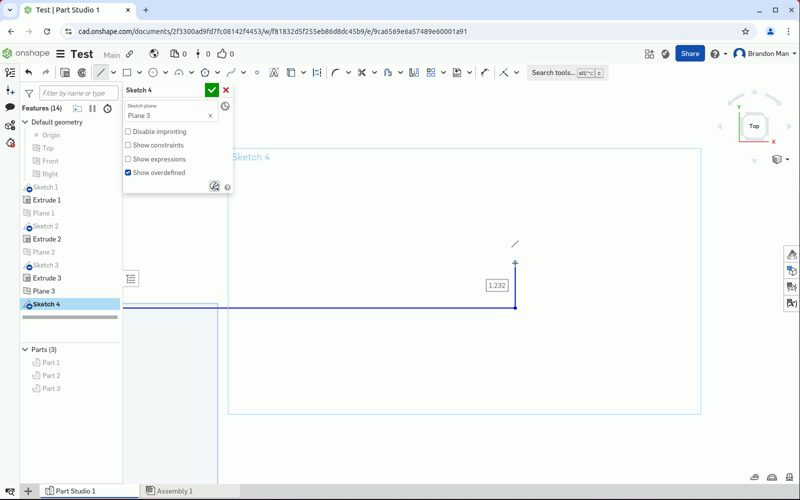
scroll(-6)
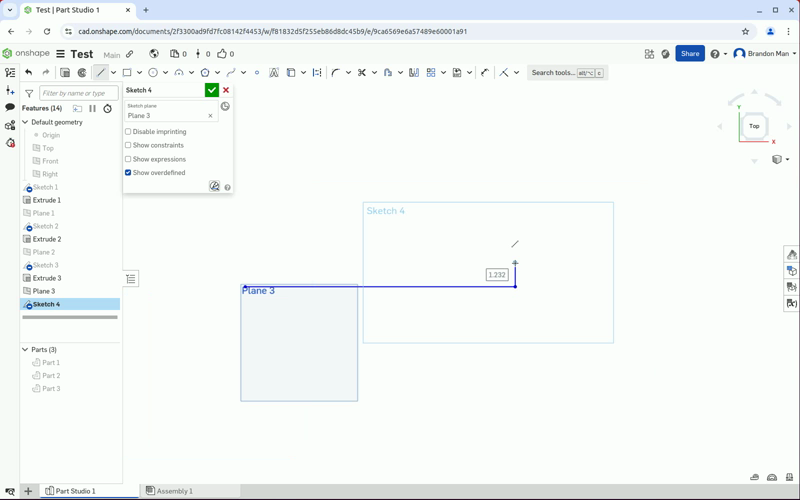
scroll(-6)
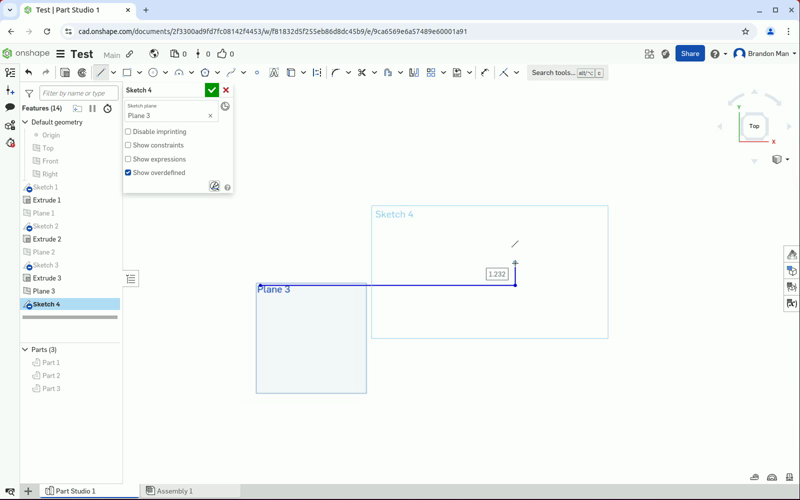
scroll(-6)
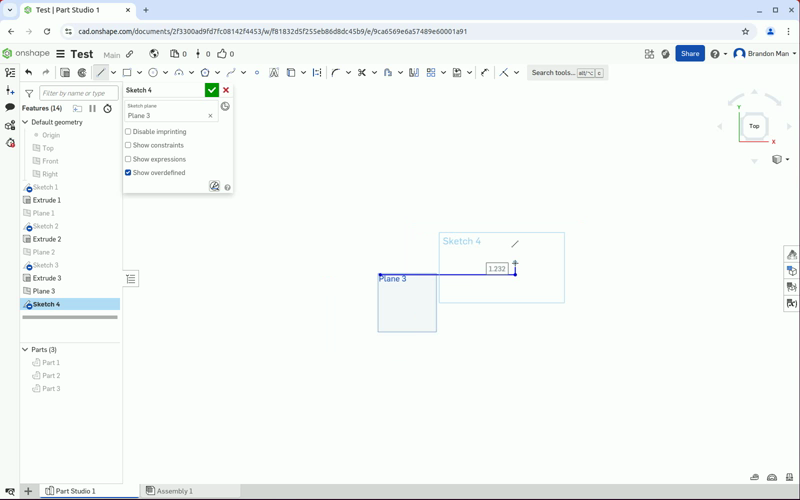
scroll(-6)
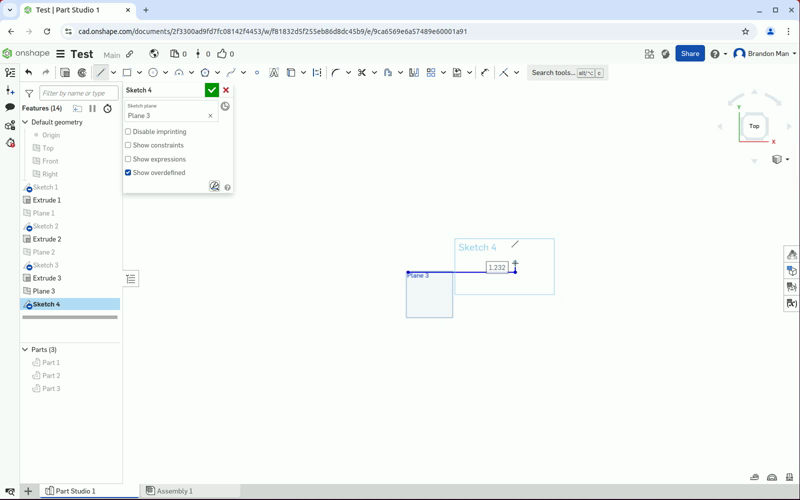
scroll(-6)
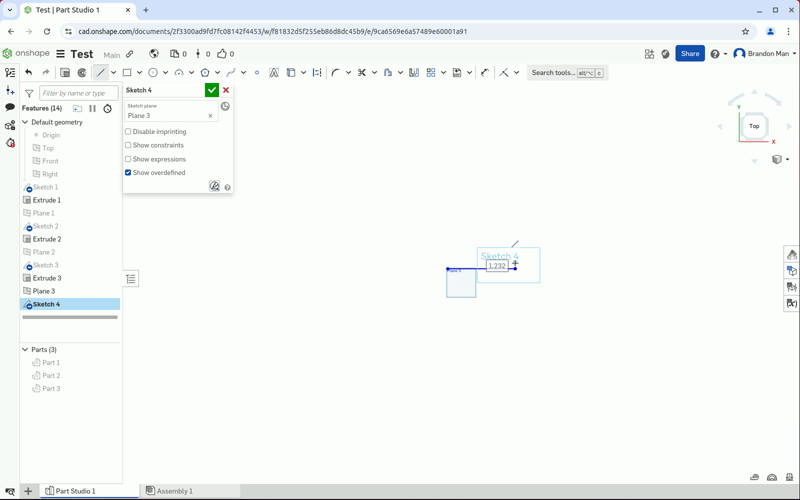
key_up(shift)
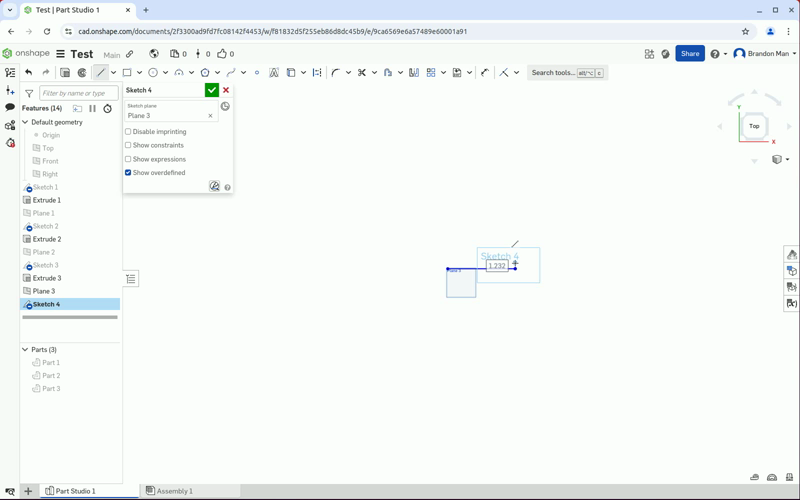
key_down(shift)
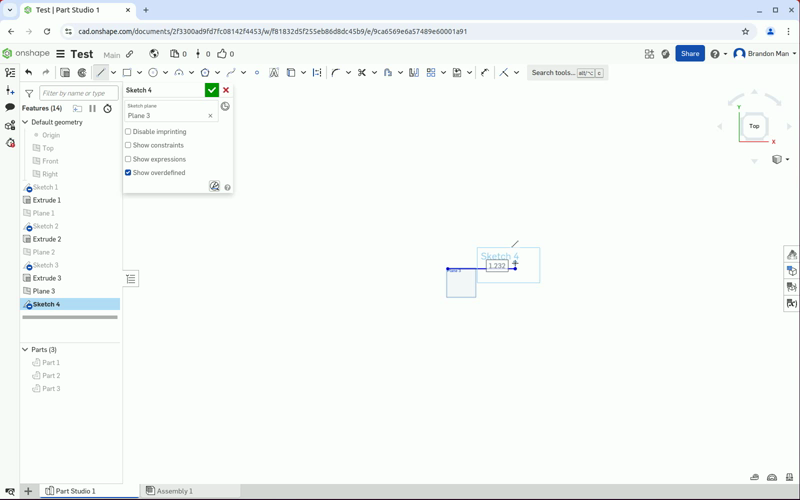
mouse_move(545, 262)
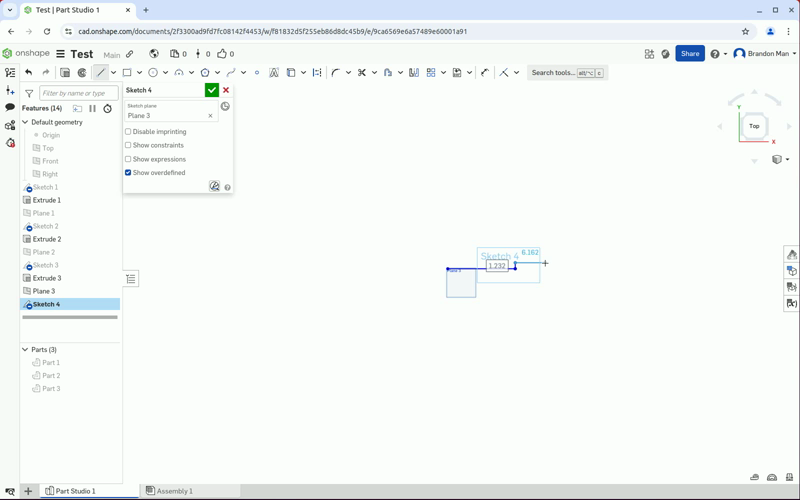
mouse_move(515, 255)
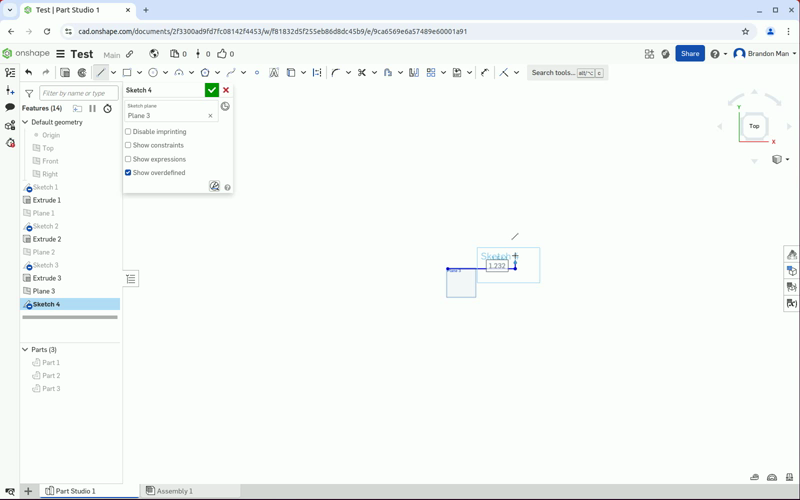
scroll(6)
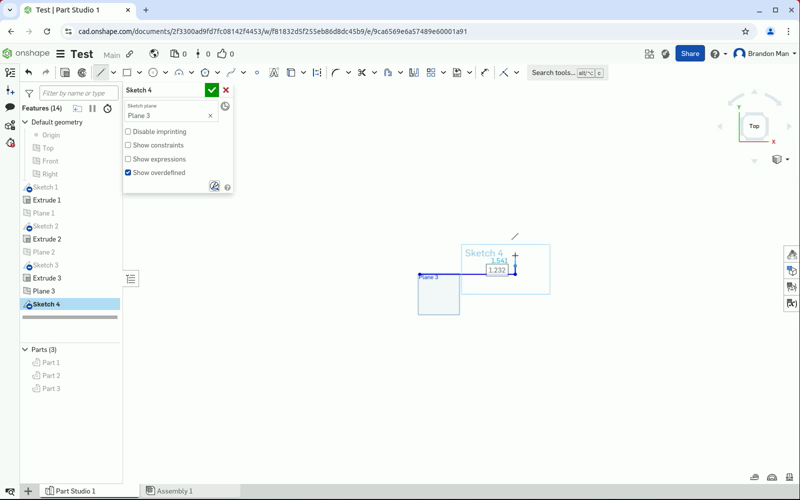
scroll(6)
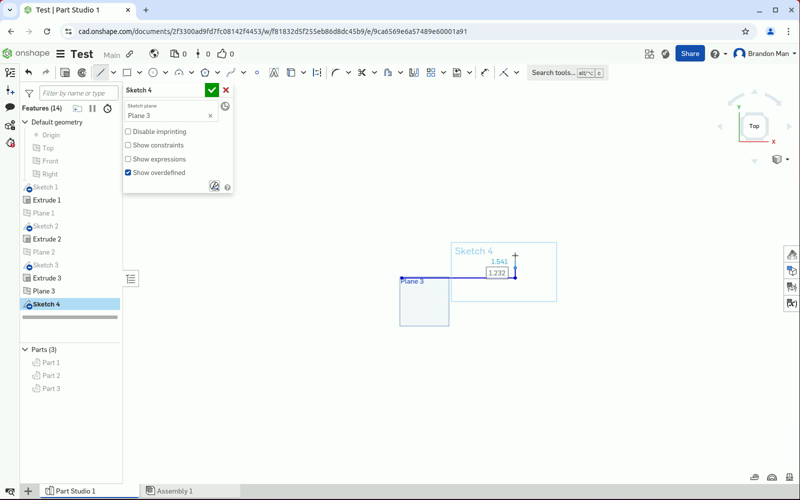
scroll(6)
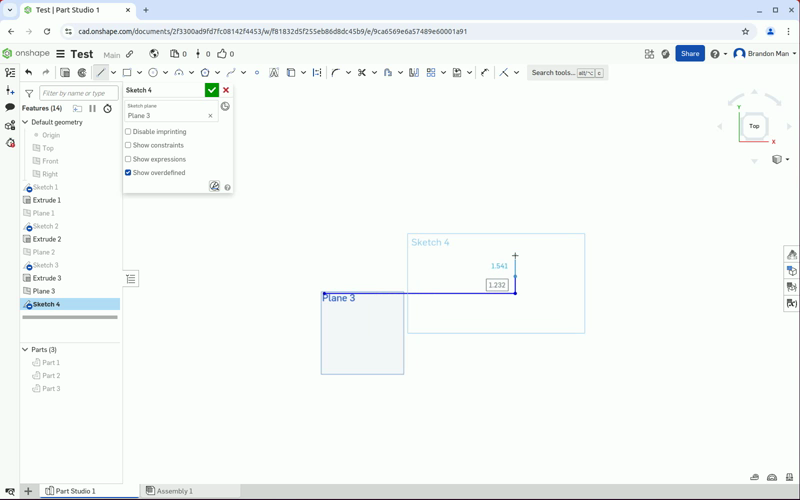
scroll(6)
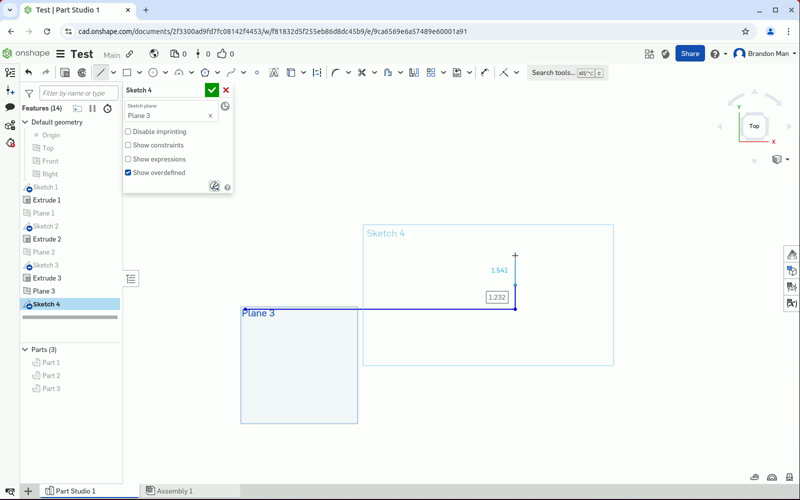
scroll(6)
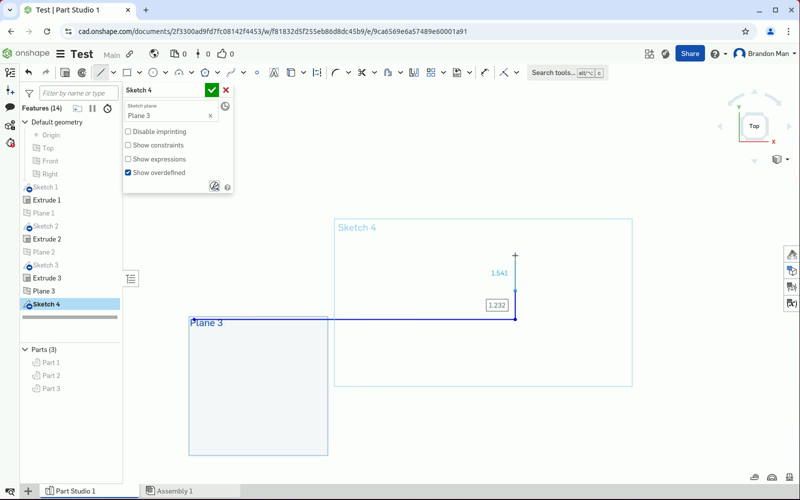
scroll(6)
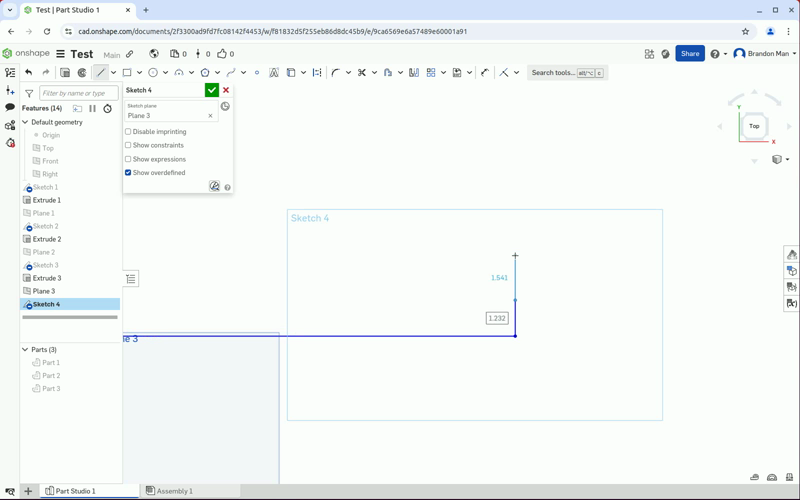
scroll(6)
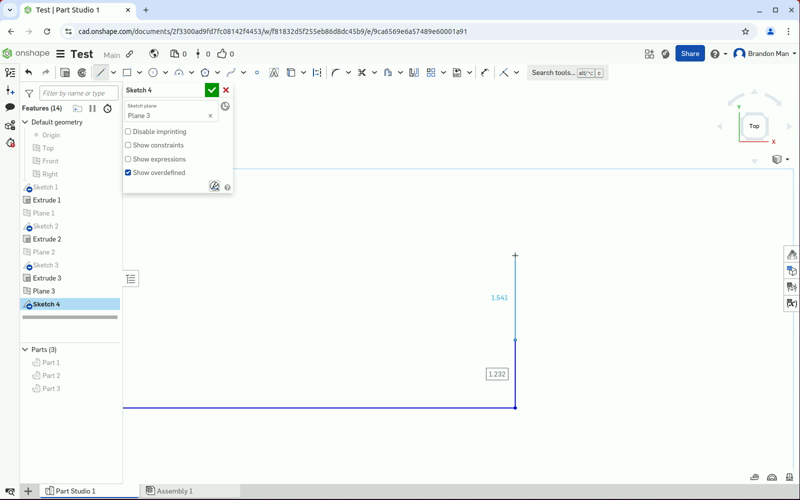
click(515, 255)
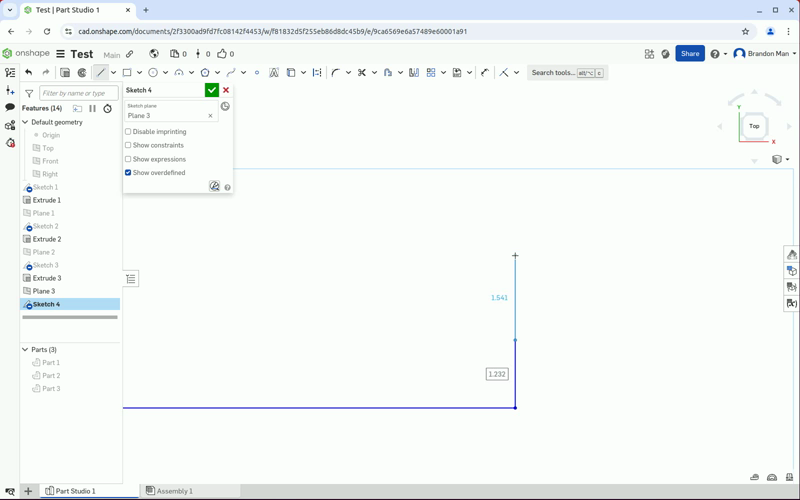
scroll(-6)
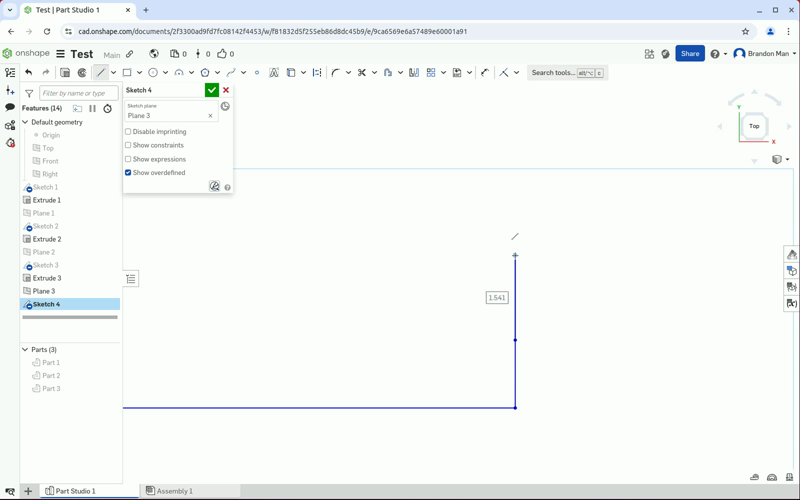
scroll(-6)
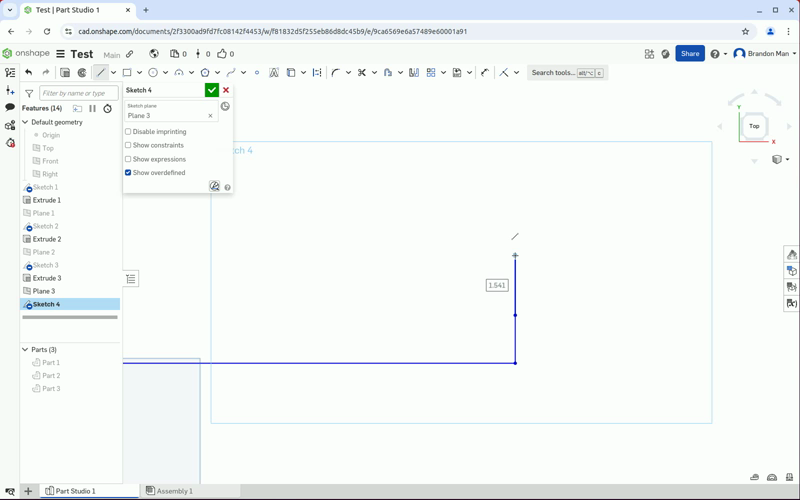
scroll(-6)
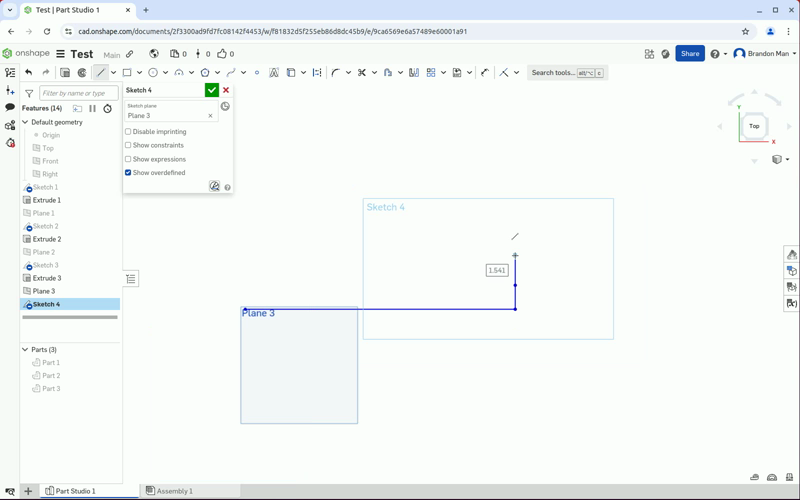
scroll(-6)
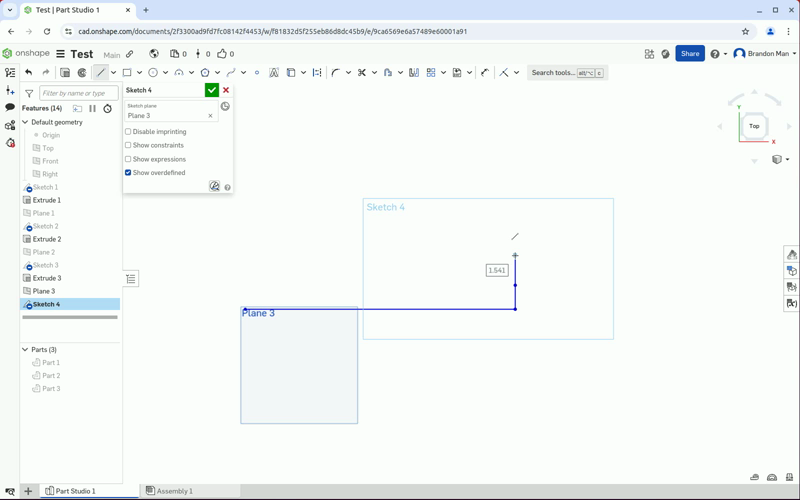
scroll(-6)
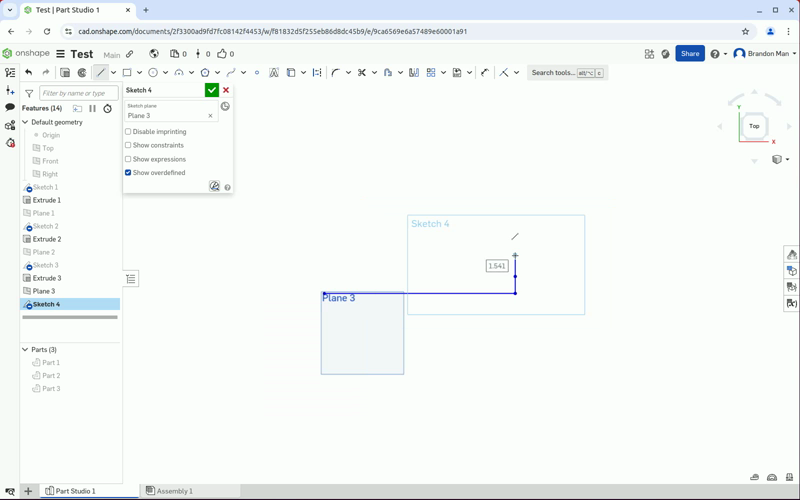
scroll(-6)
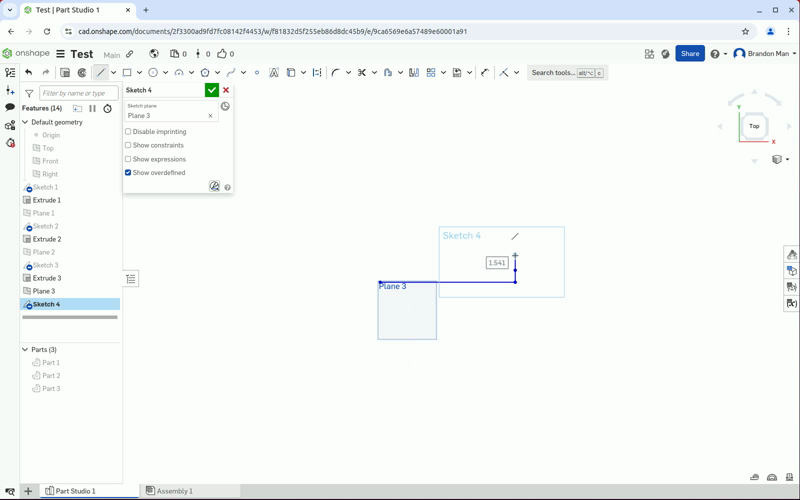
scroll(-6)
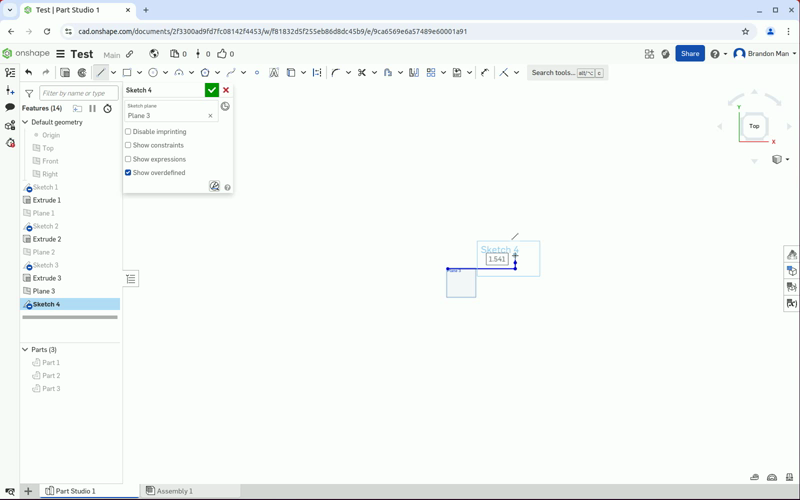
key_up(shift)
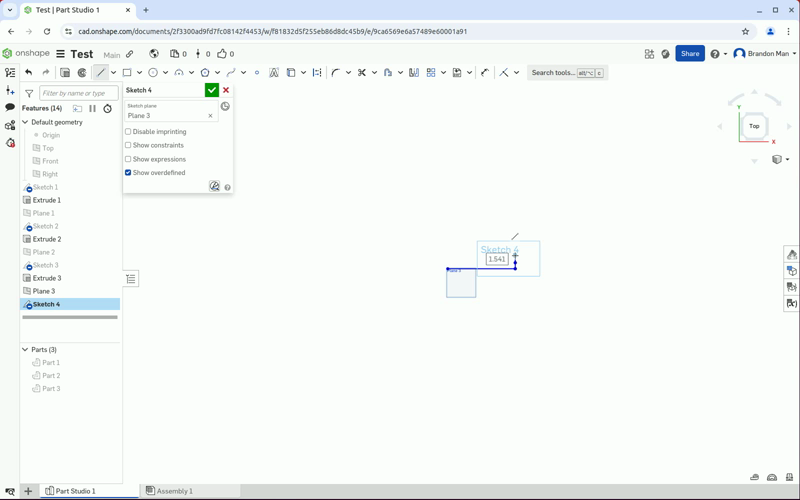
key_down(shift)
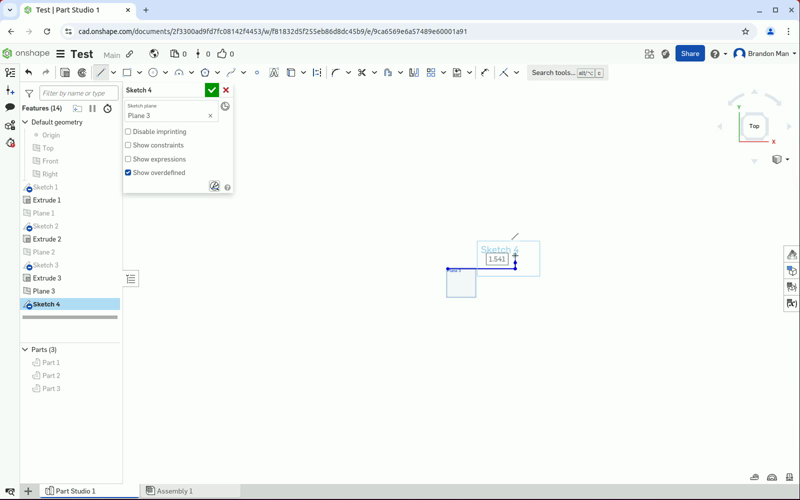
mouse_move(447, 255)
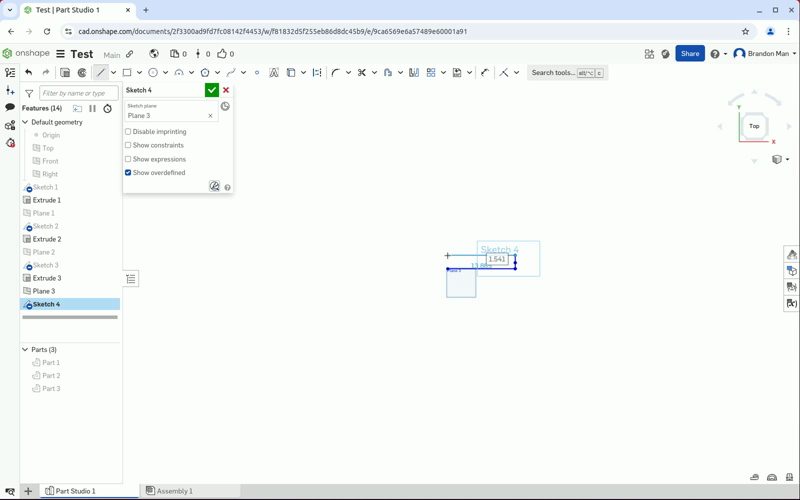
click(447, 255)
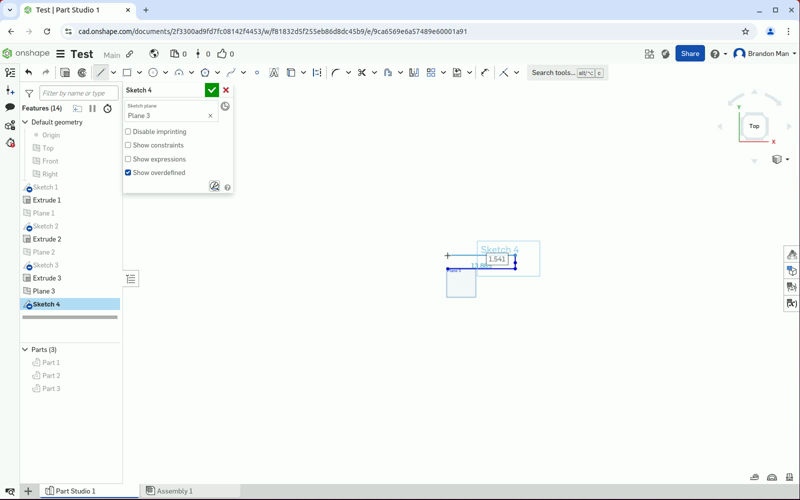
key_up(shift)
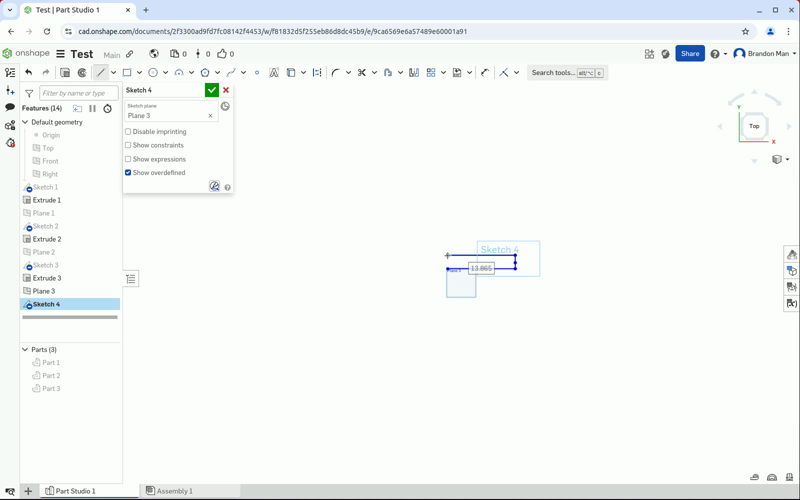
key_down(shift)
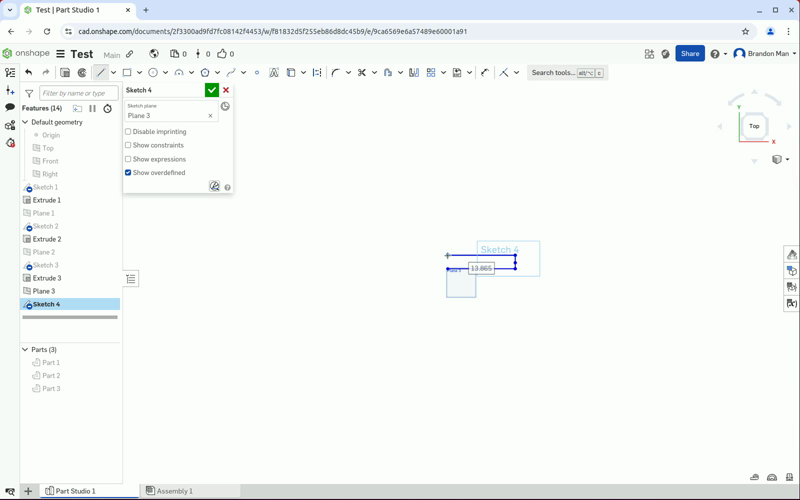
mouse_move(477, 255)
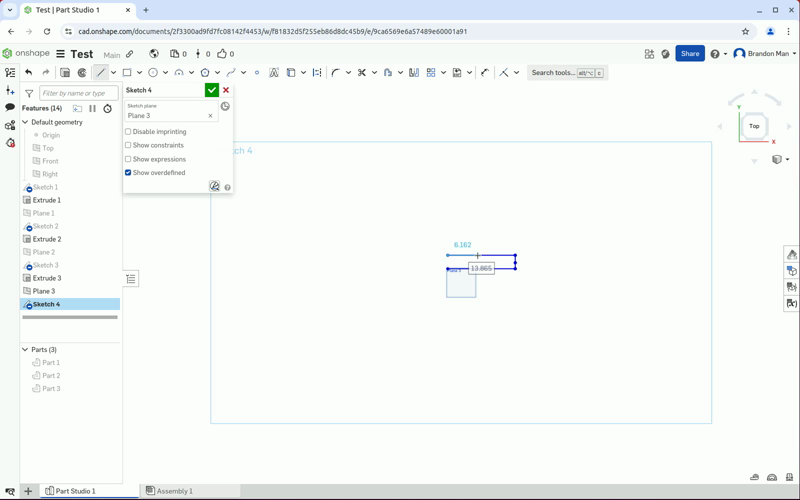
mouse_move(447, 262)
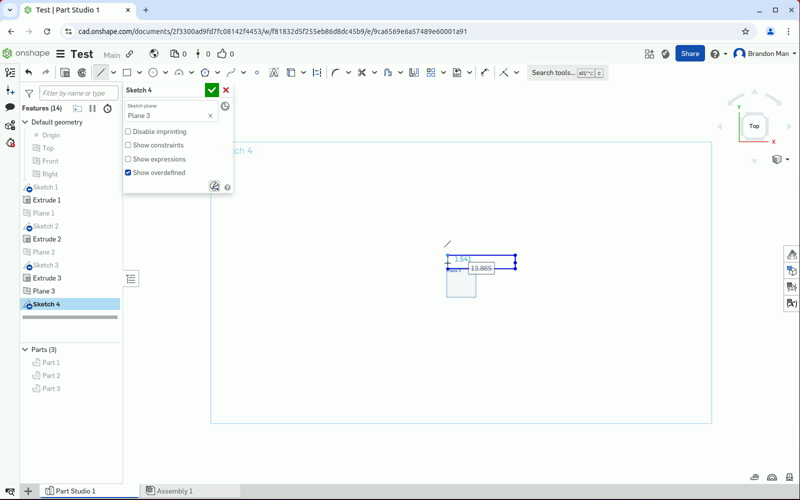
scroll(6)
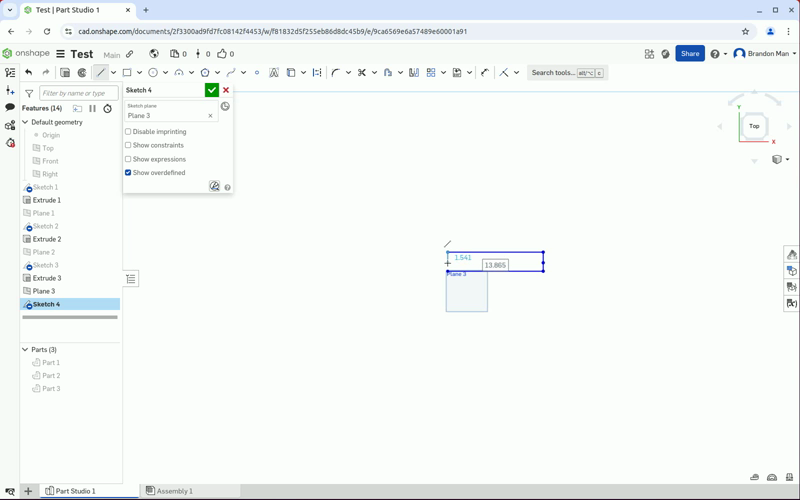
scroll(6)
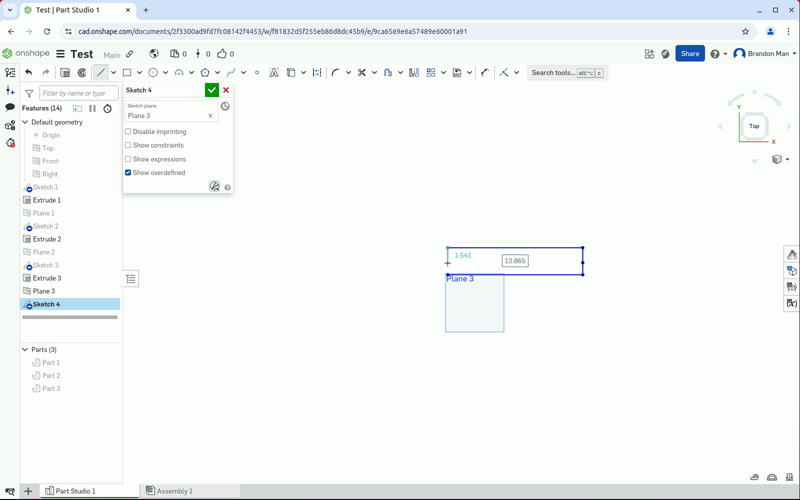
scroll(6)
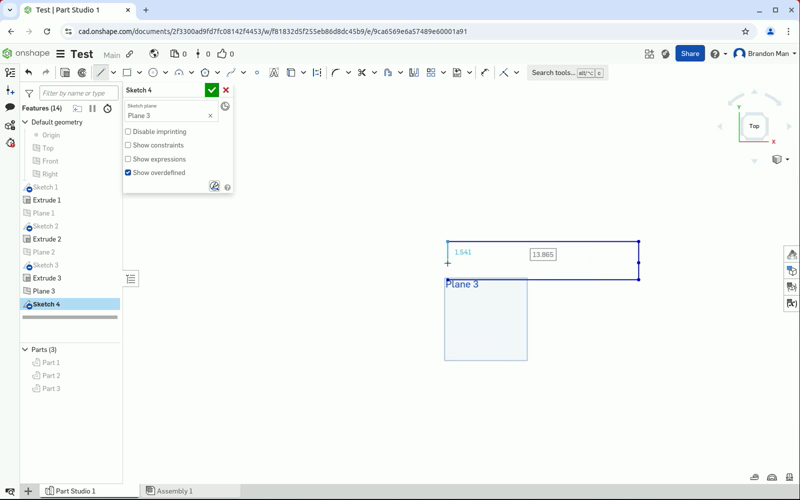
scroll(6)
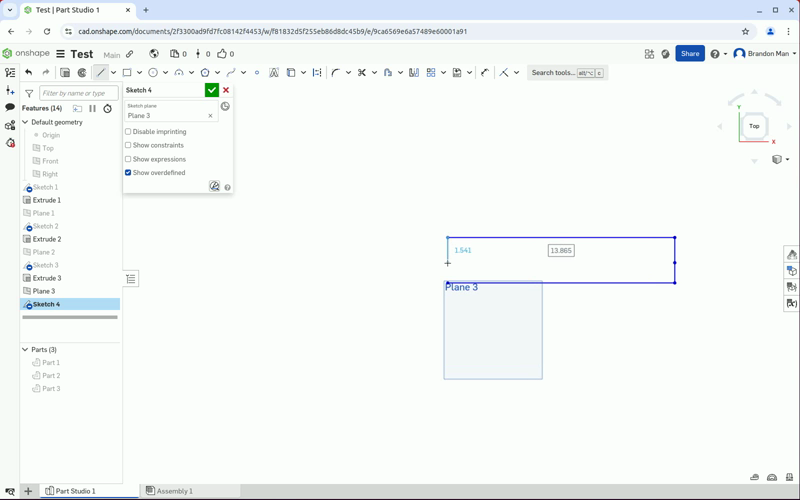
scroll(6)
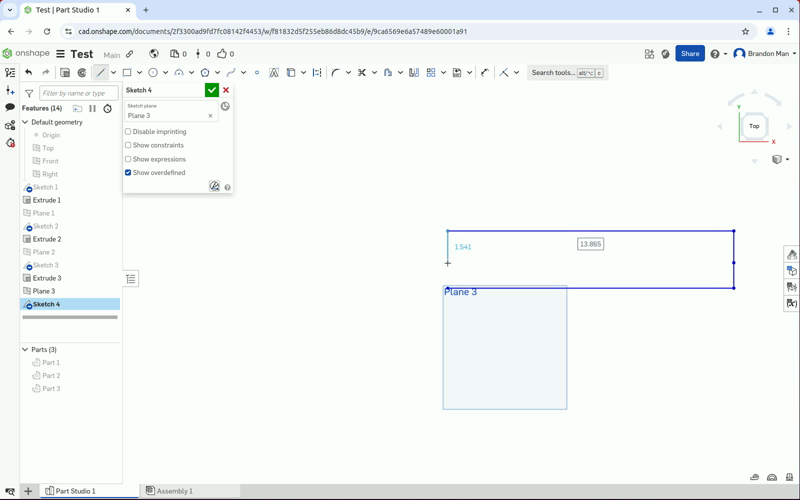
scroll(6)
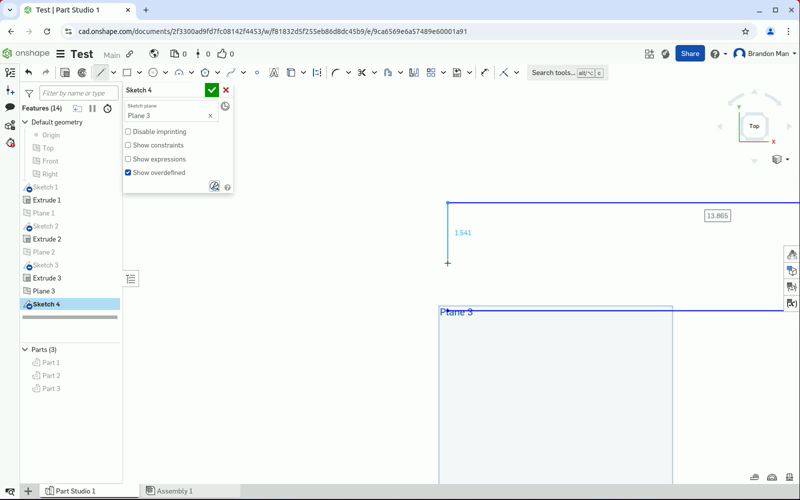
scroll(6)
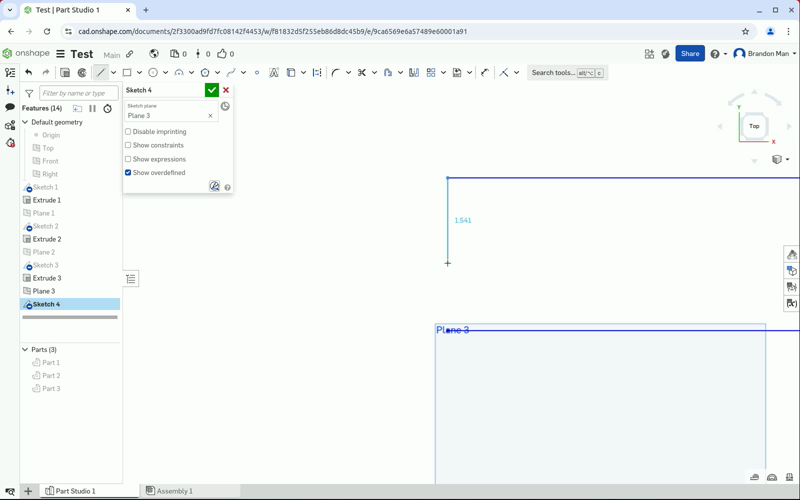
click(447, 262)
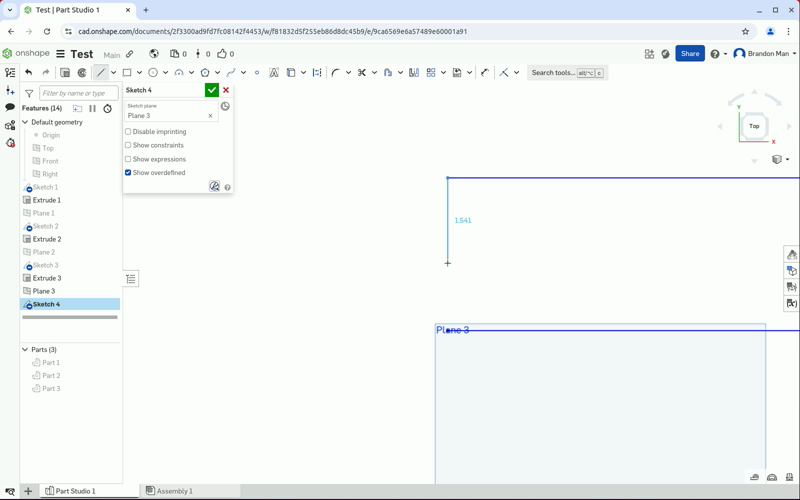
scroll(-6)
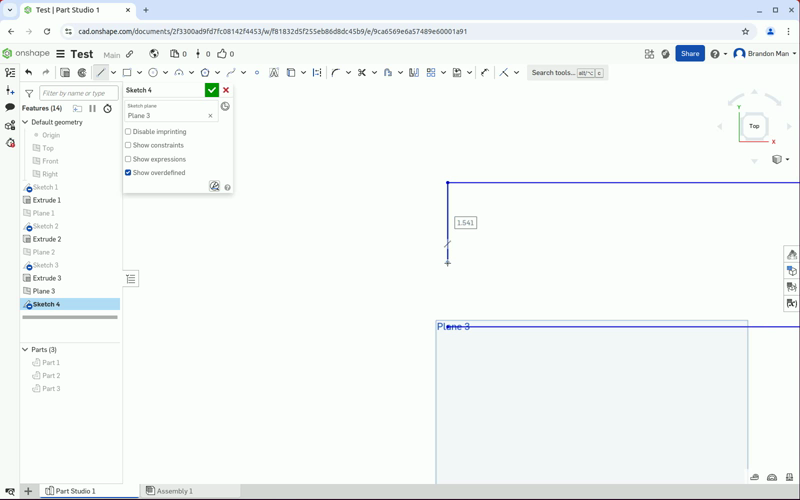
scroll(-6)
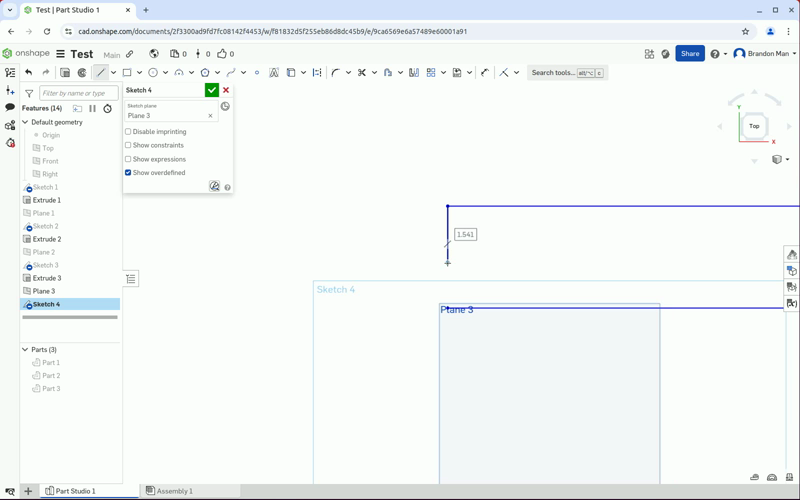
scroll(-6)
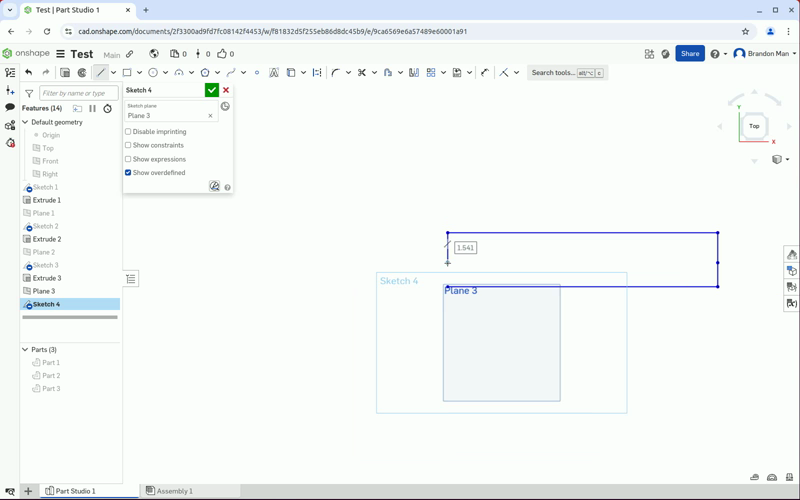
scroll(-6)
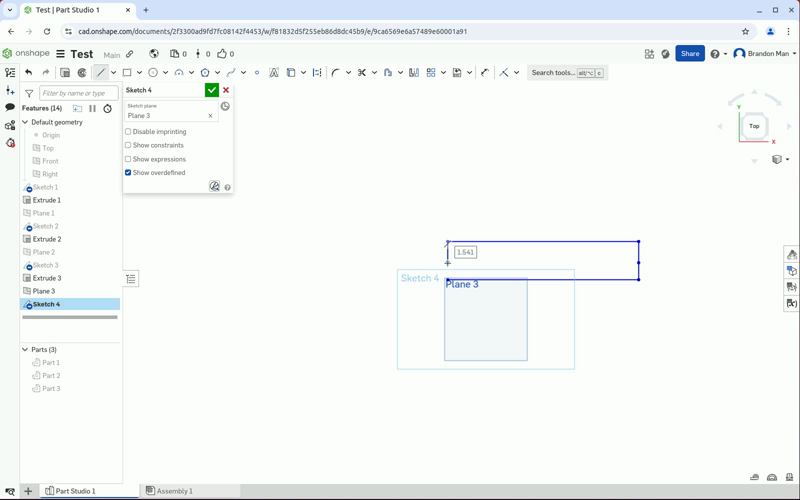
scroll(-6)
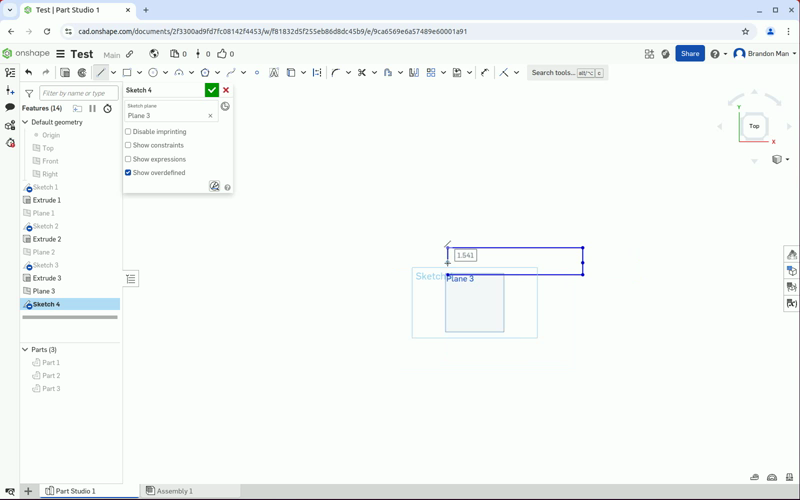
scroll(-6)
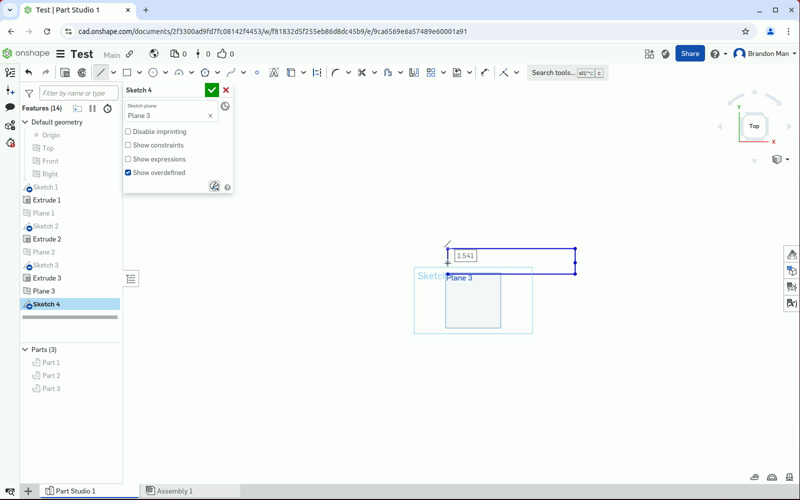
scroll(-6)
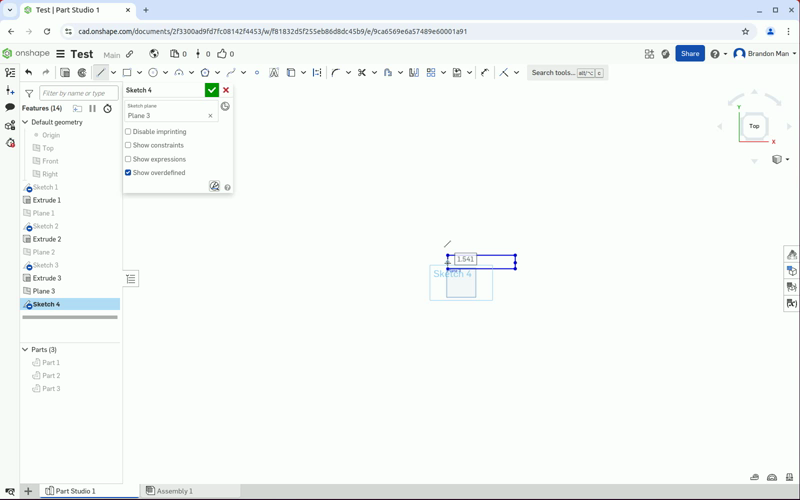
key_up(shift)
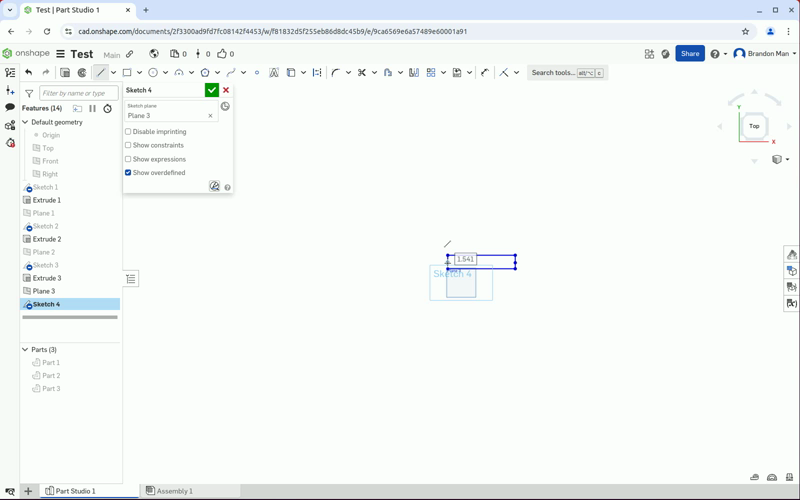
mouse_move(477, 262)
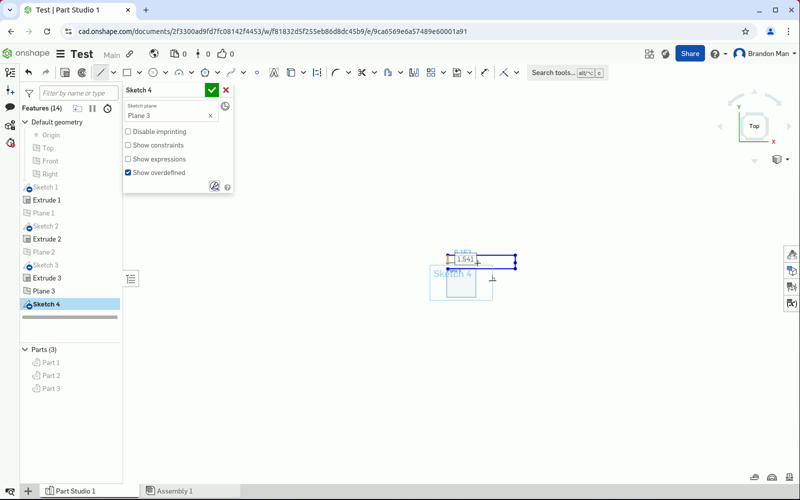
key_down(shift)
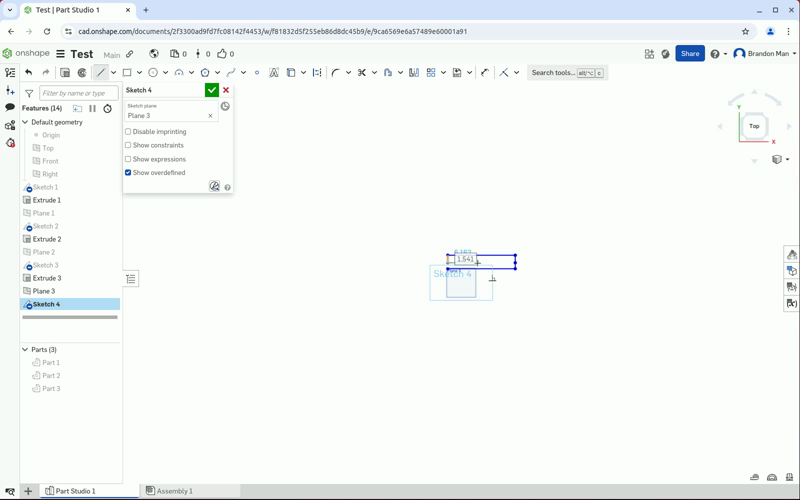
mouse_move(447, 268)
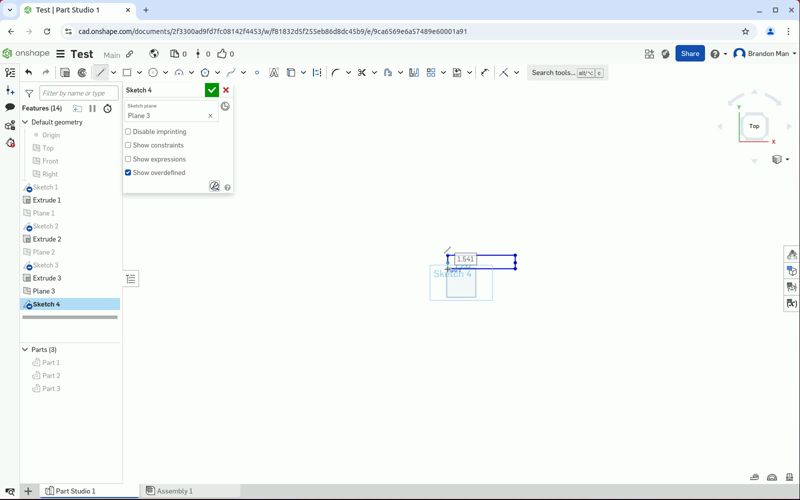
scroll(6)
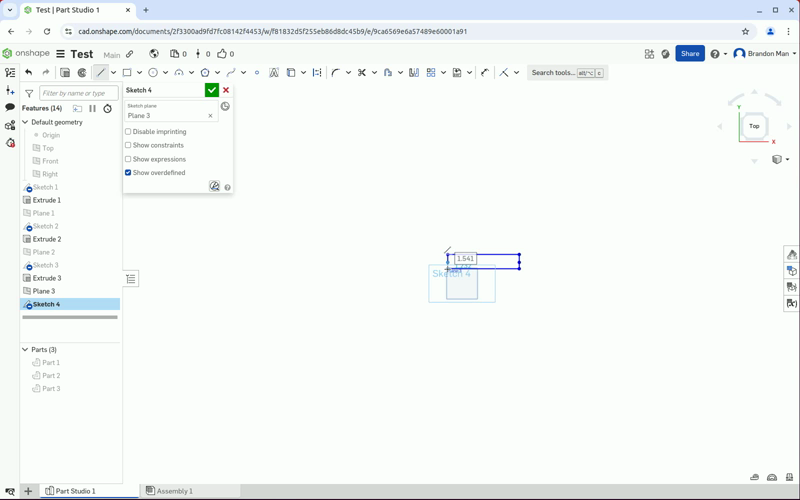
scroll(6)
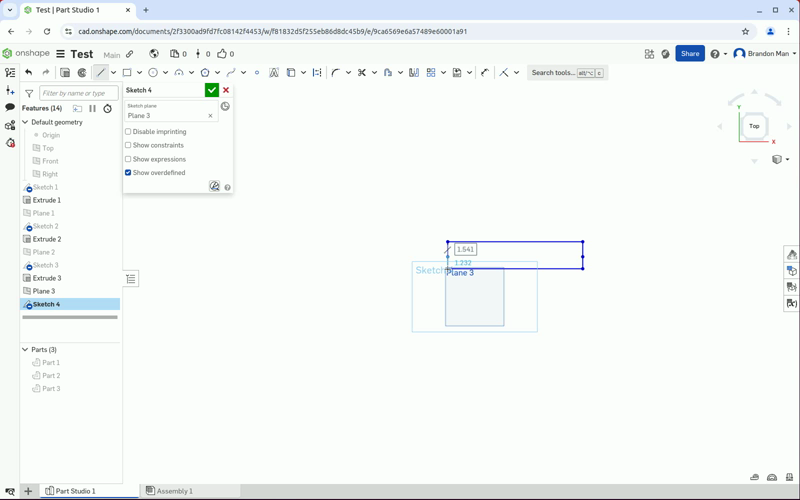
scroll(6)
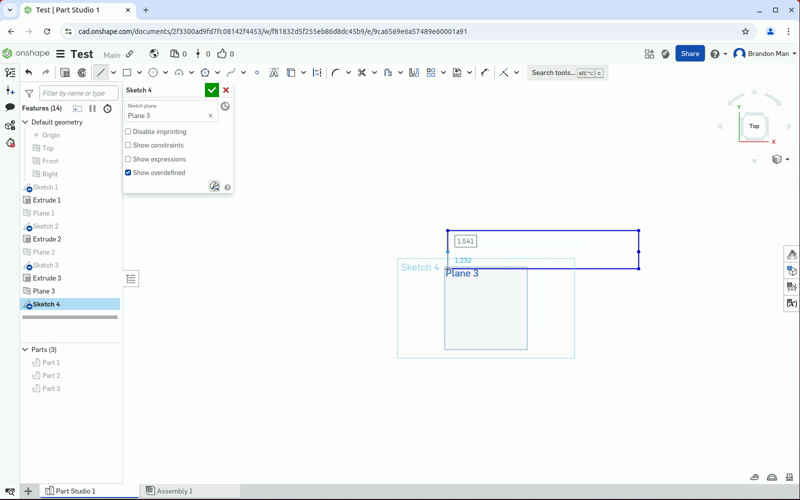
scroll(6)
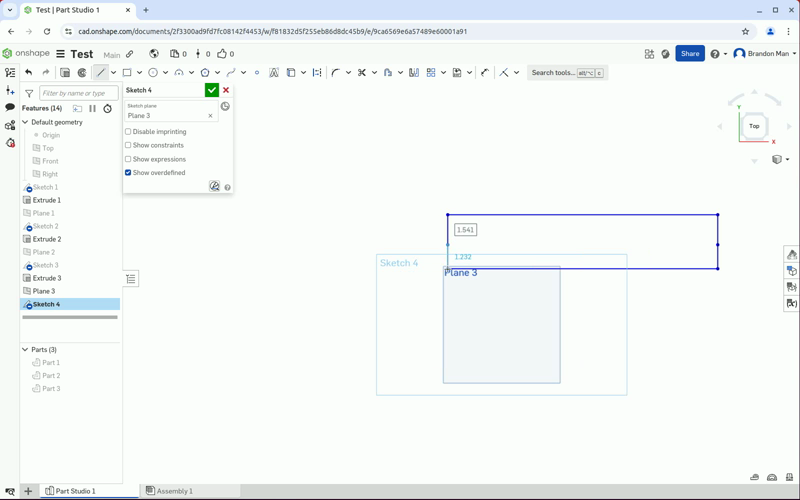
scroll(6)
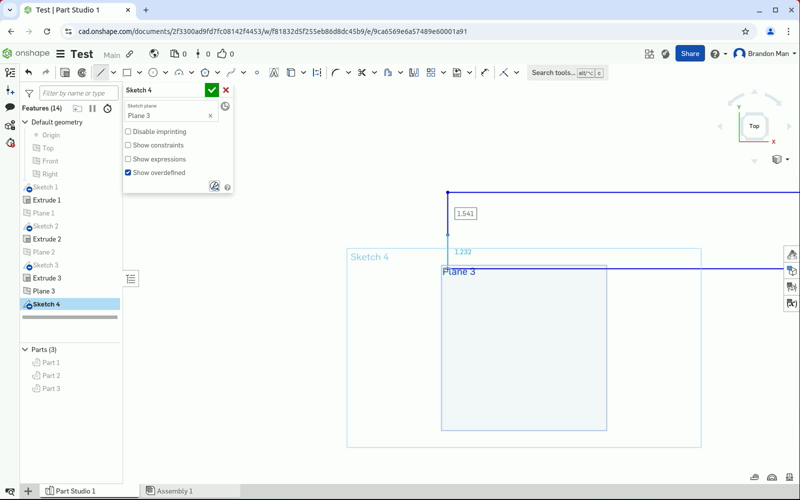
scroll(6)
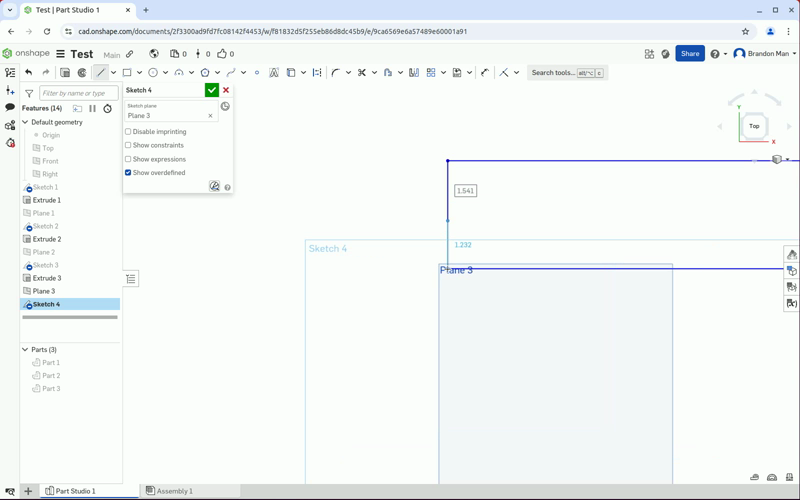
scroll(6)
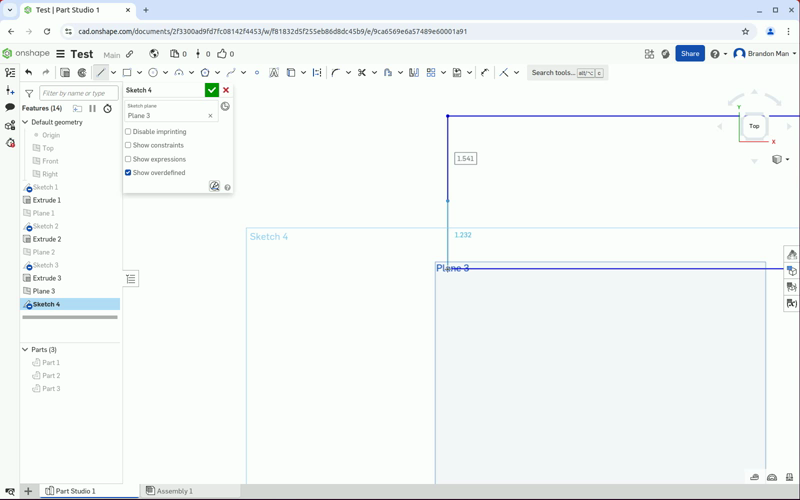
key_up(shift)
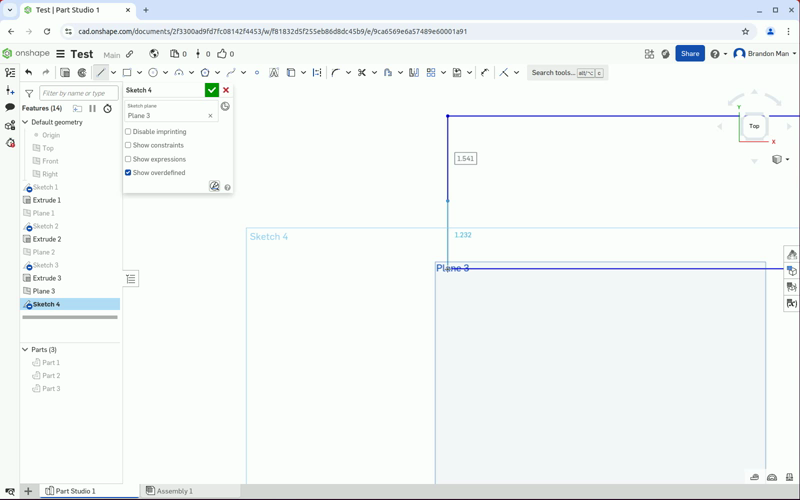
click(447, 268)
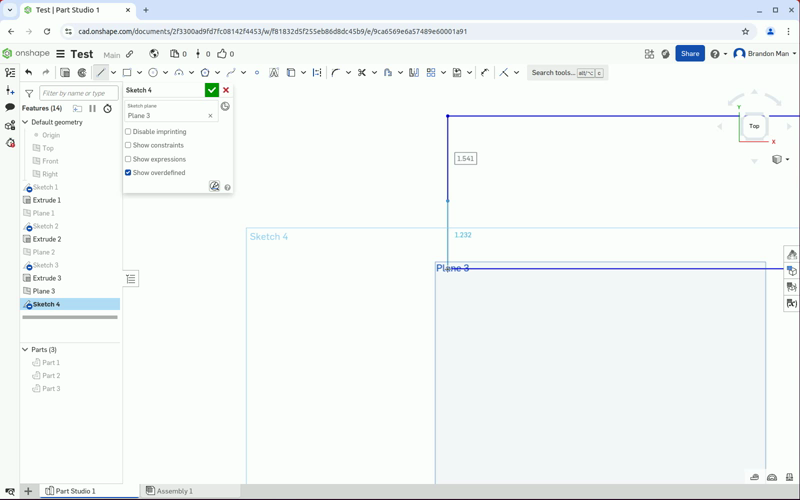
scroll(-6)
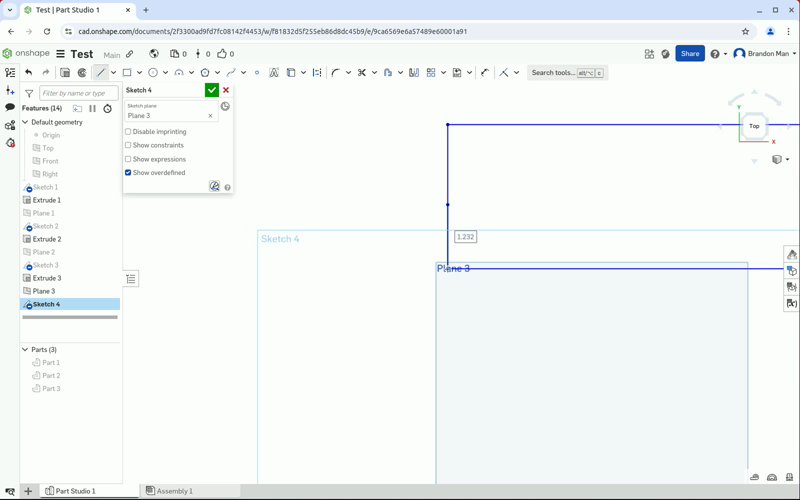
scroll(-6)
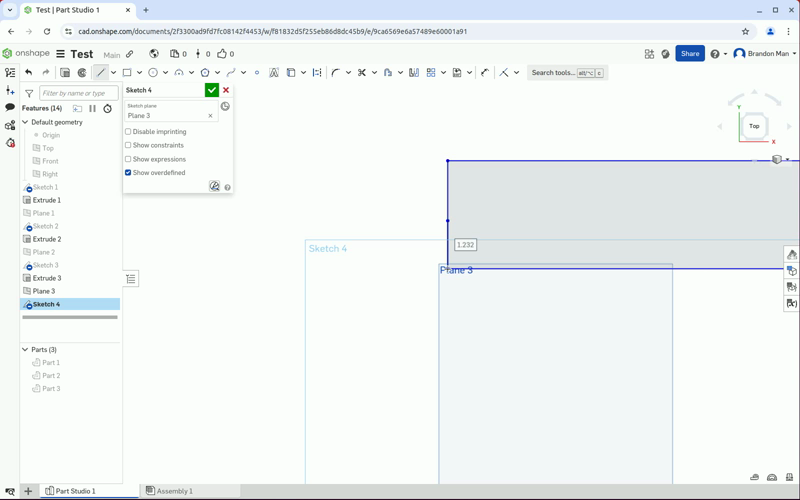
scroll(-6)
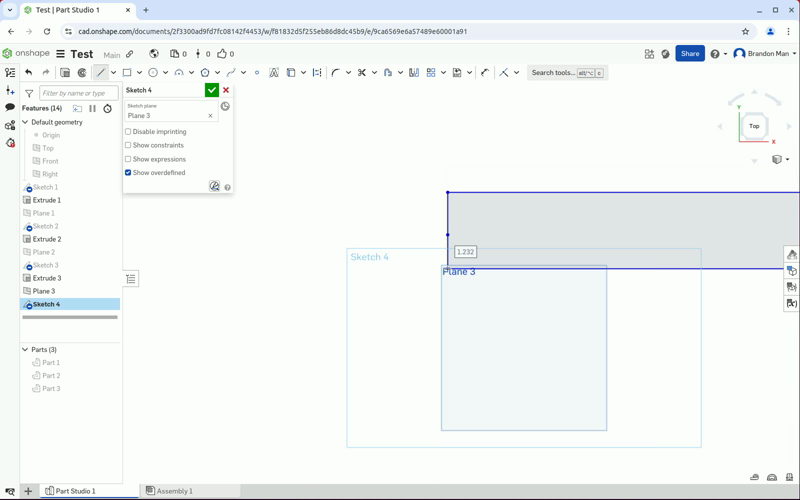
scroll(-6)
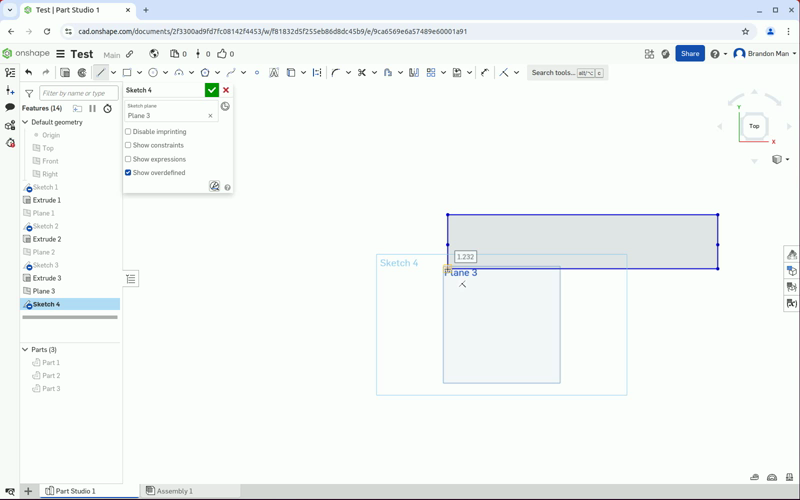
scroll(-6)
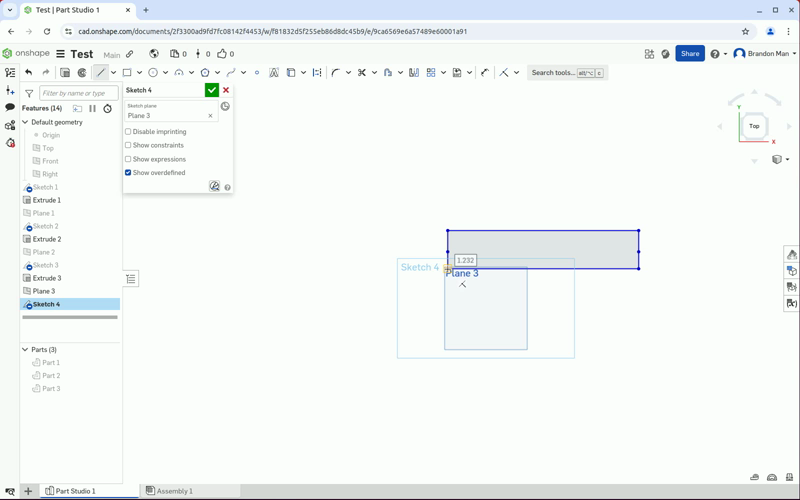
scroll(-6)
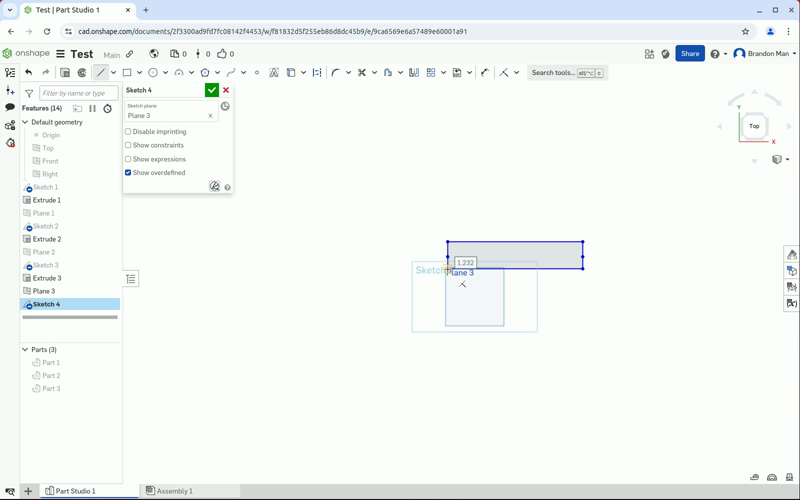
scroll(-6)
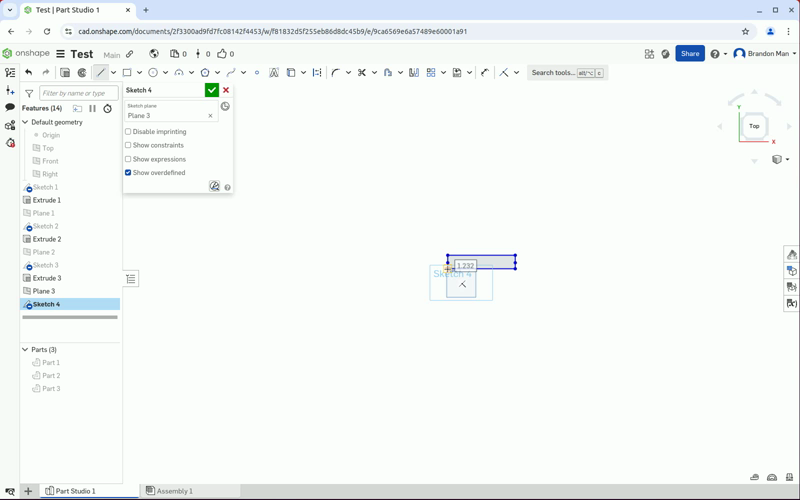
key(esc)
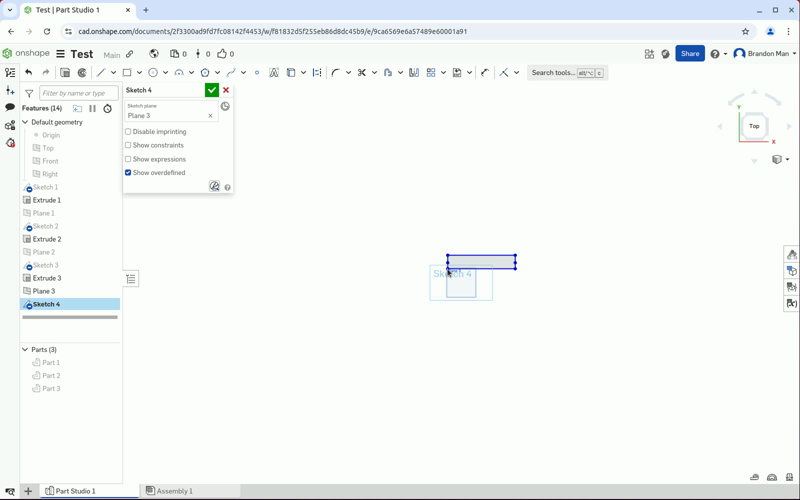
mouse_move(464, 263)
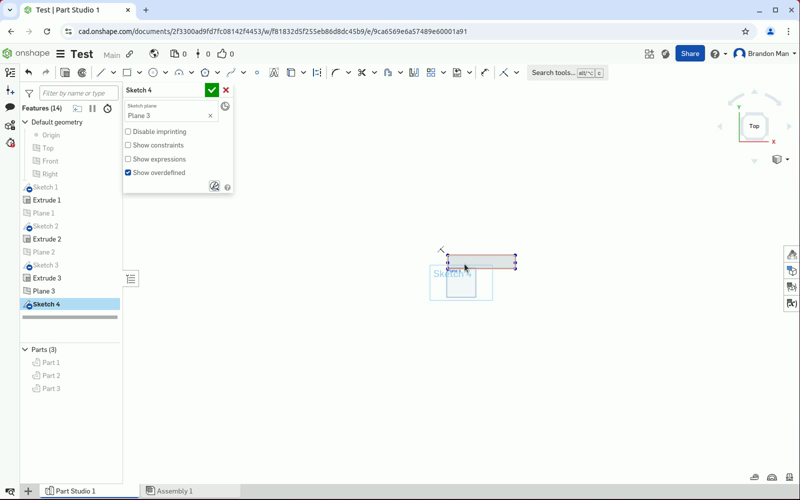
scroll(6)
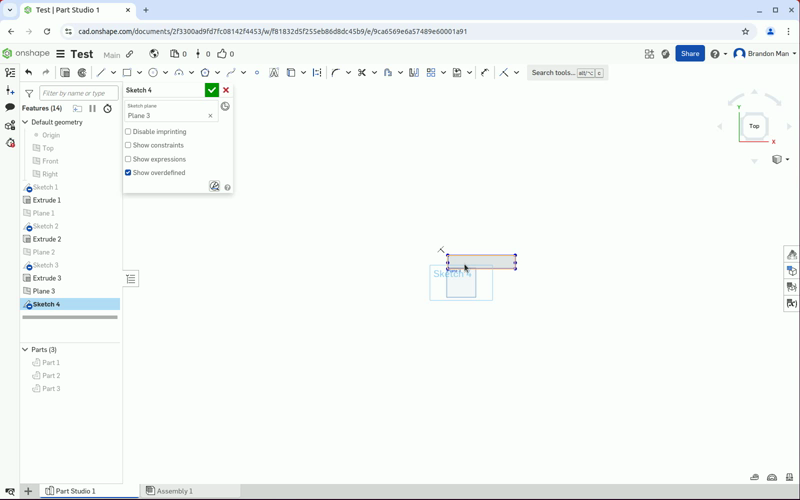
scroll(6)
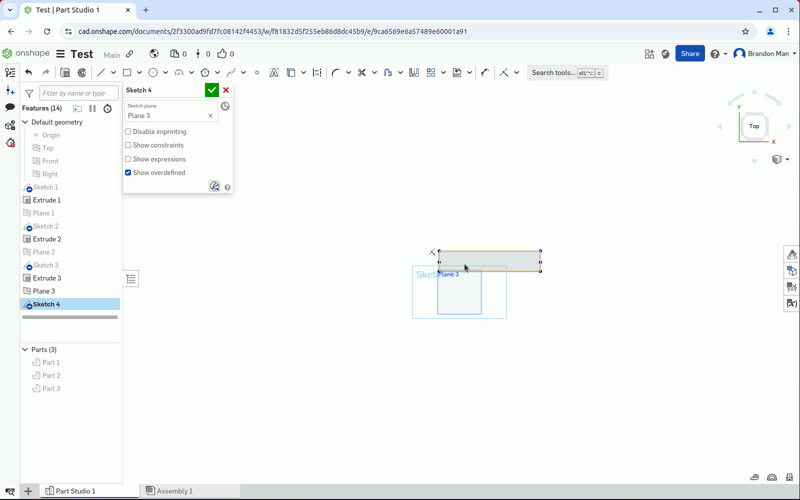
scroll(6)
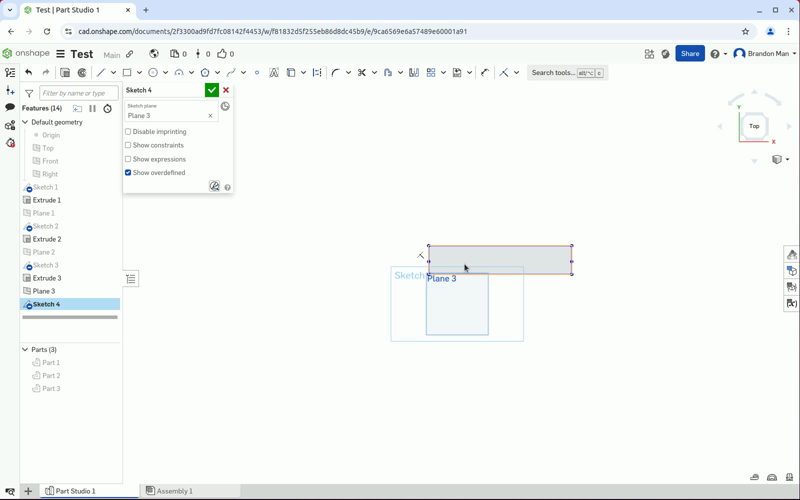
scroll(6)
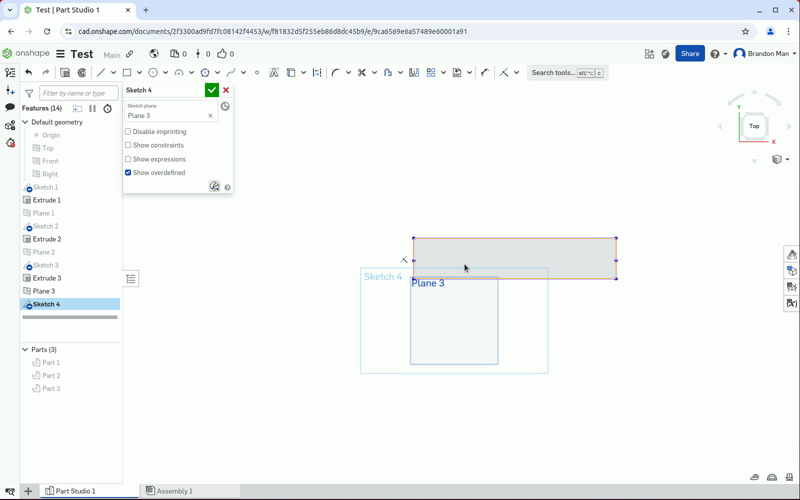
scroll(6)
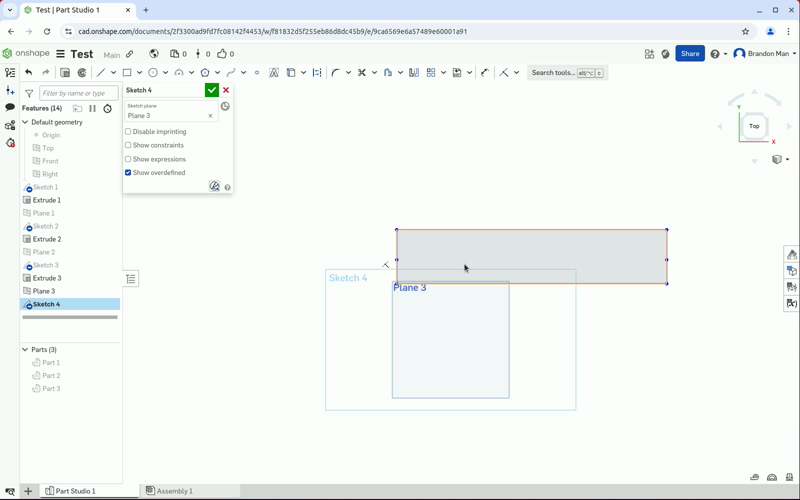
scroll(6)
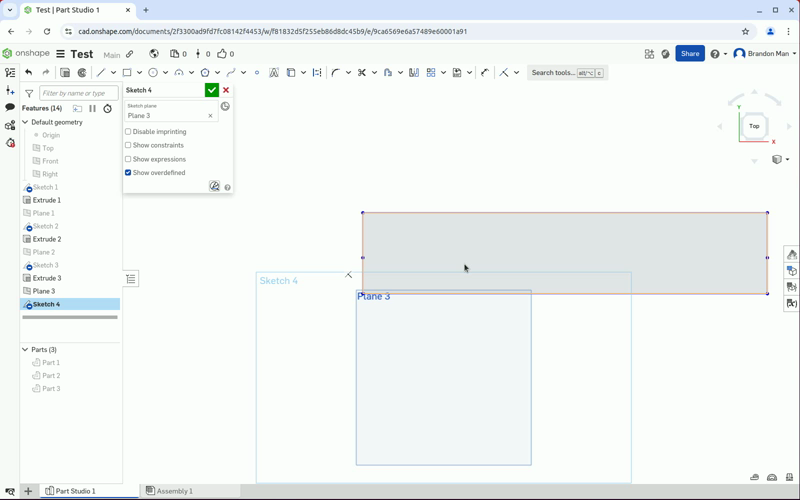
scroll(6)
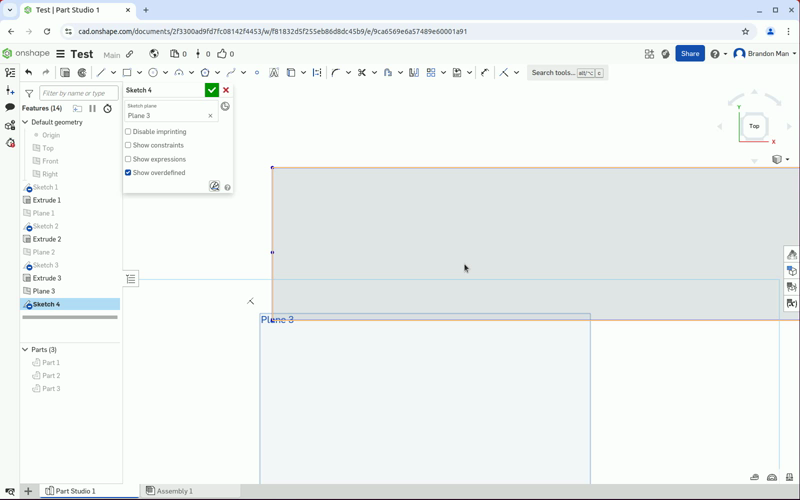
click(464, 263)
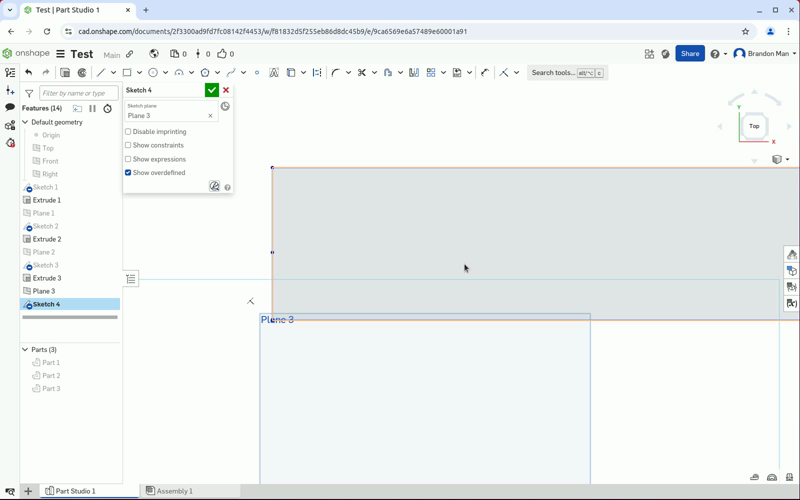
scroll(-6)
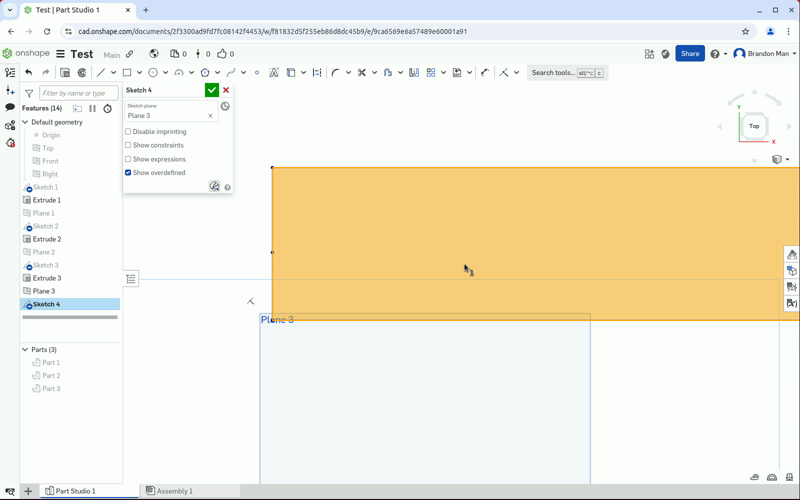
scroll(-6)
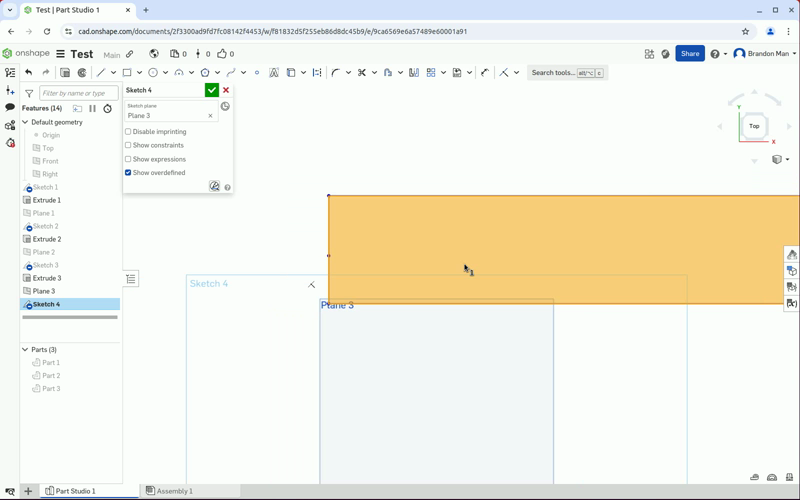
scroll(-6)
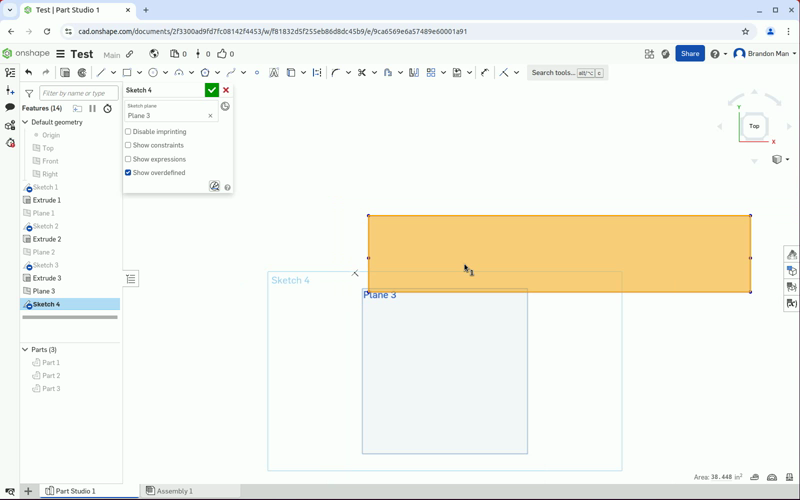
scroll(-6)
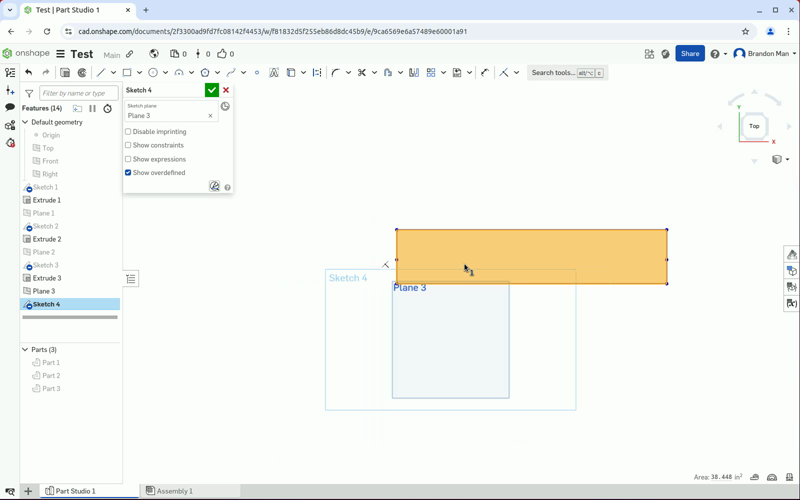
scroll(-6)
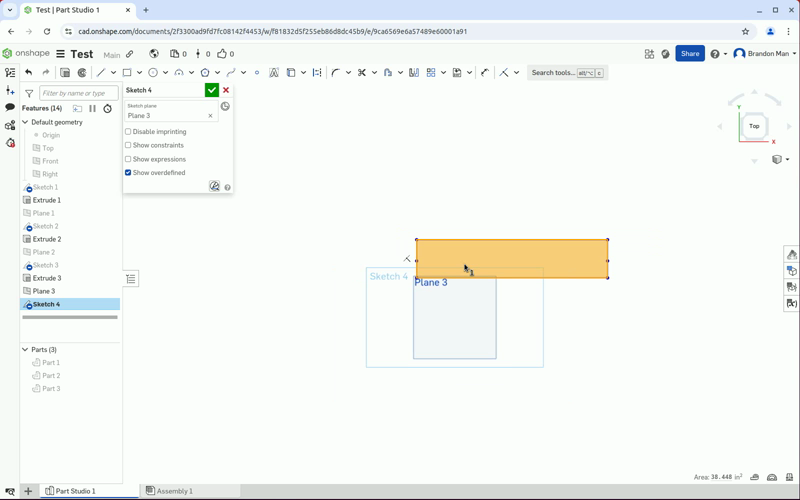
scroll(-6)
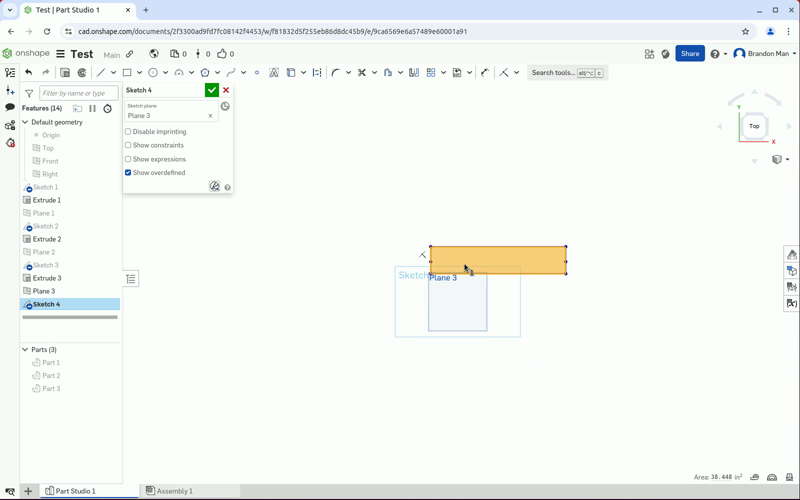
scroll(-6)
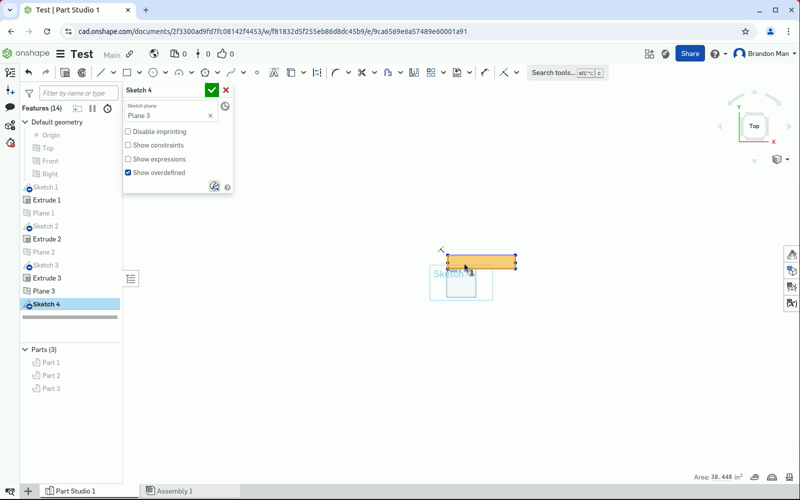
mouse_move(73, 352)
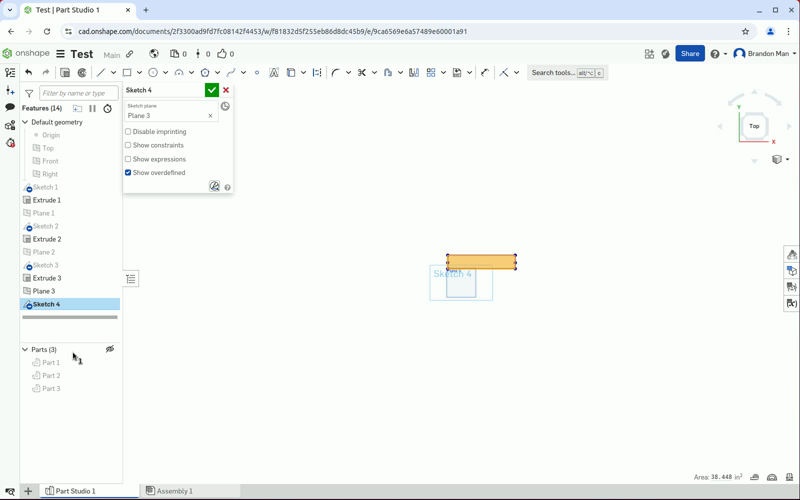
key(shift+y)
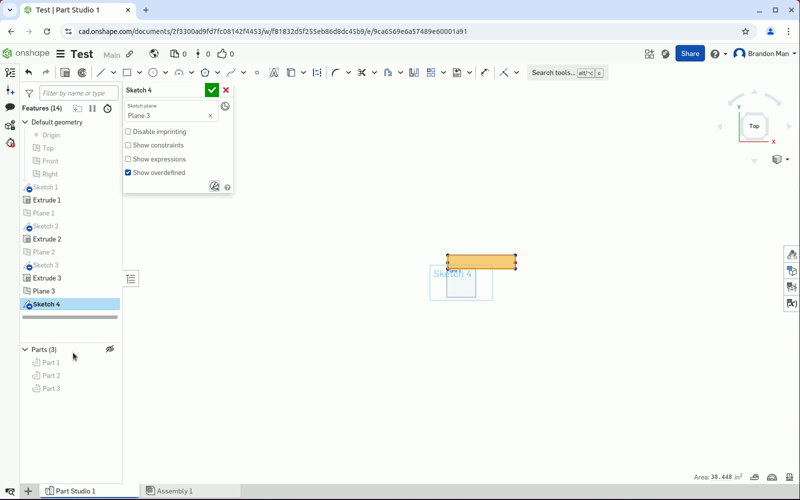
key(shift+e)
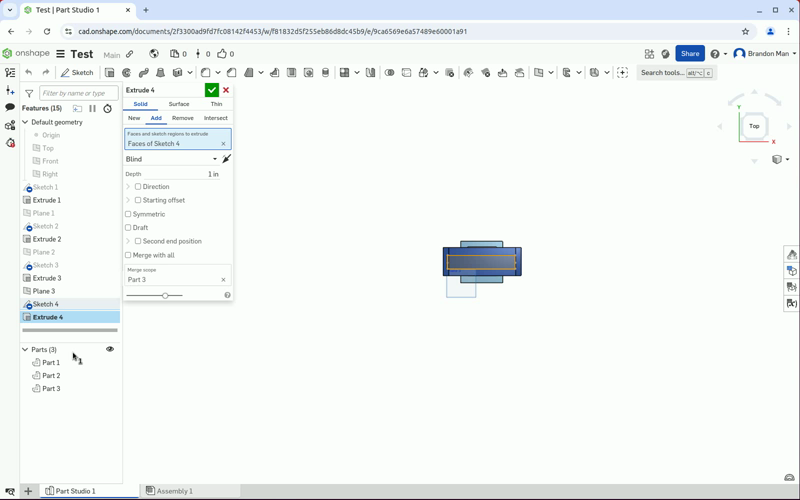
mouse_move(143, 106)
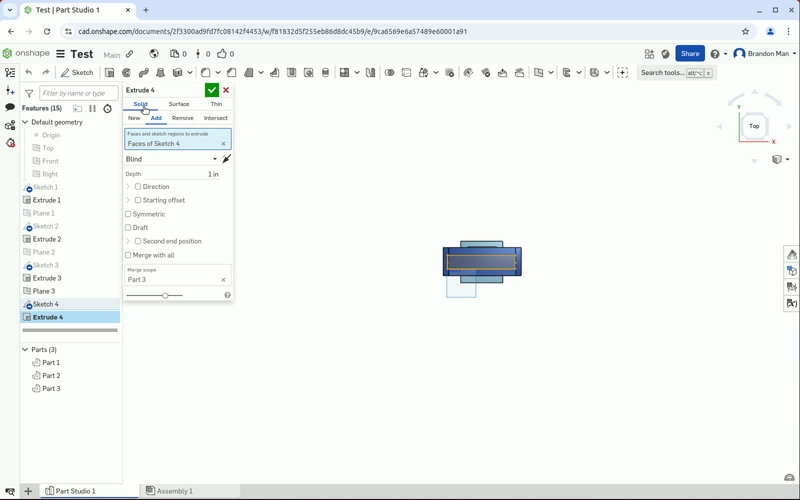
click(143, 106)
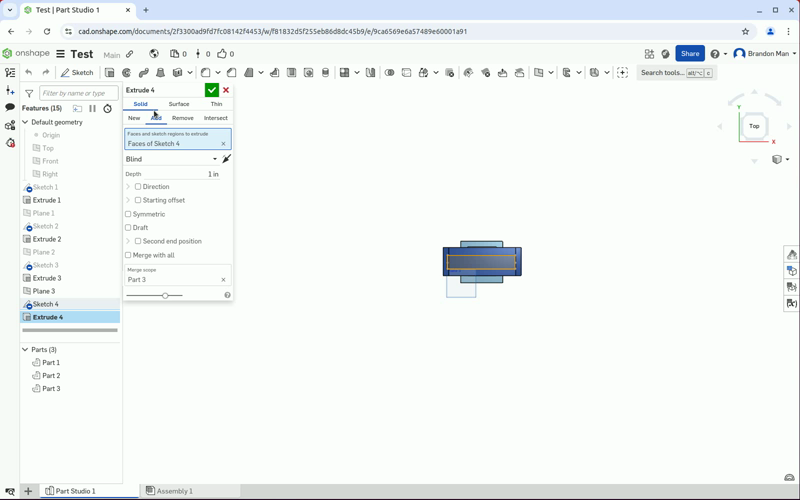
mouse_move(186, 120)
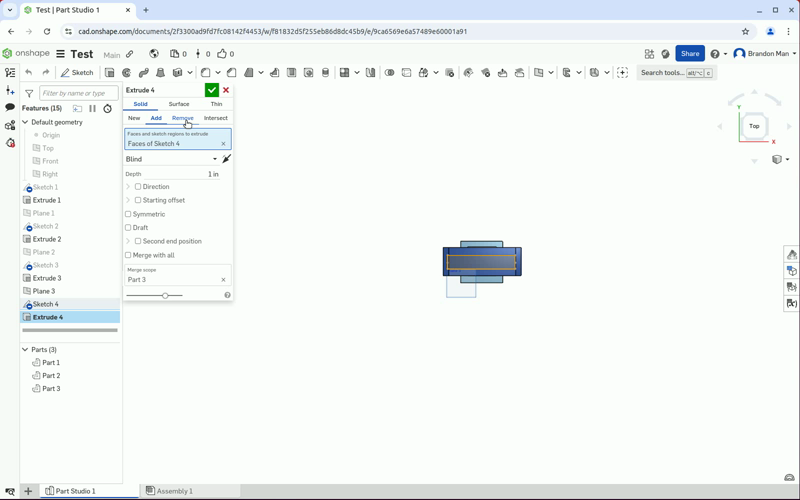
click(186, 120)
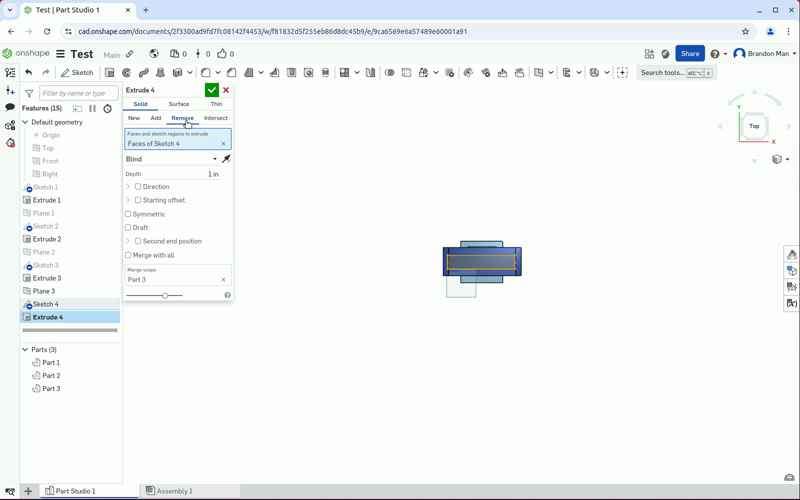
key(tab, 4)
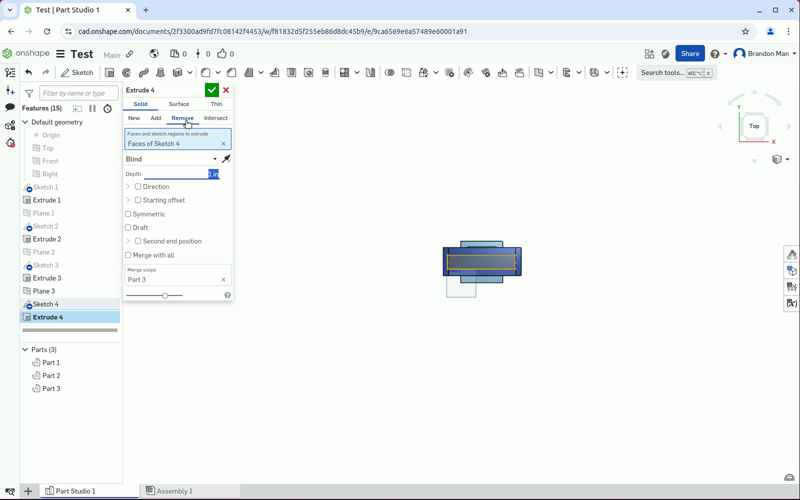
text(0.241)
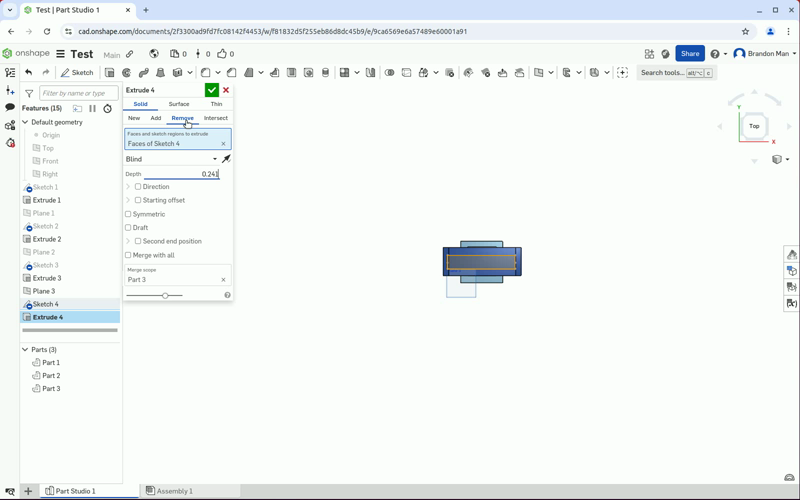
key(tab, 6)
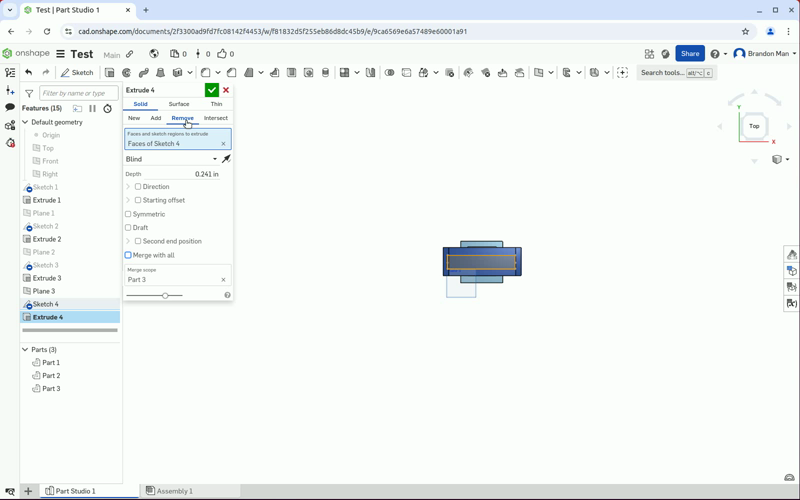
key(space)
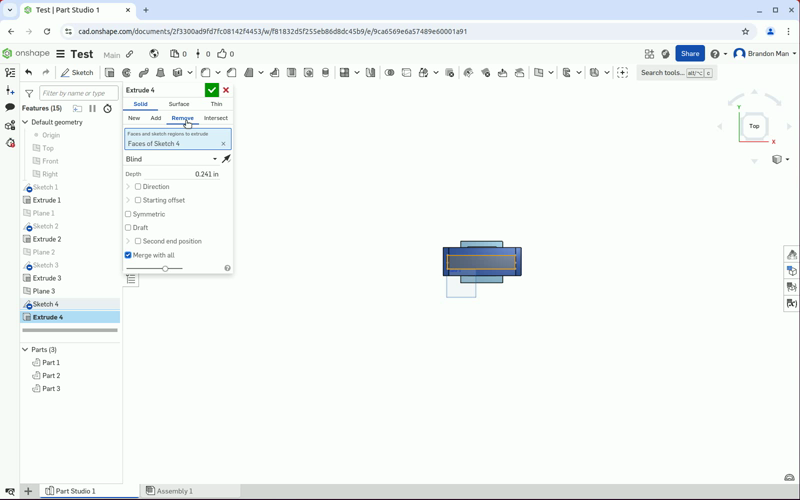
key(enter)
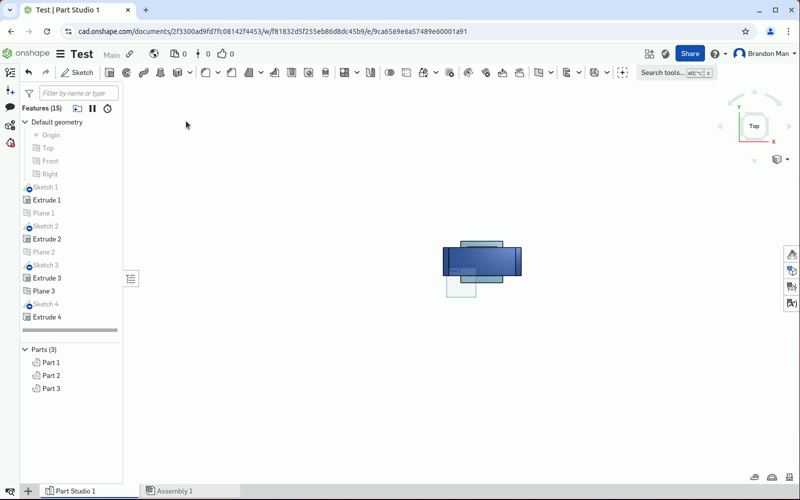
key(shift+h)
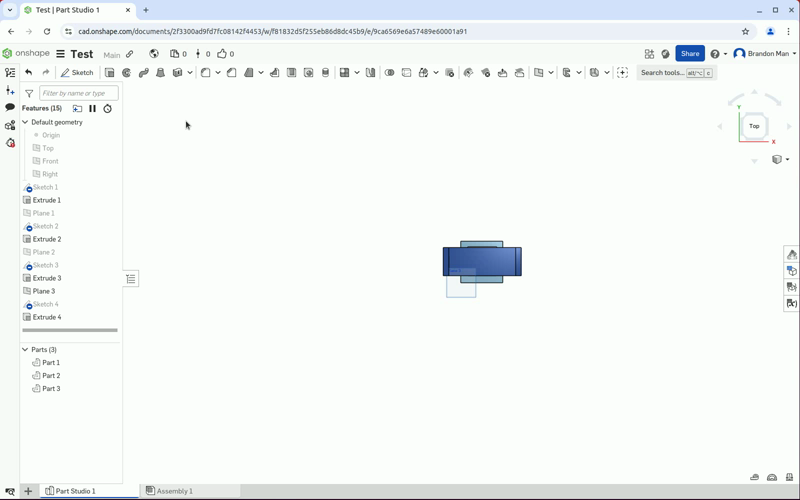
key(shift+h)
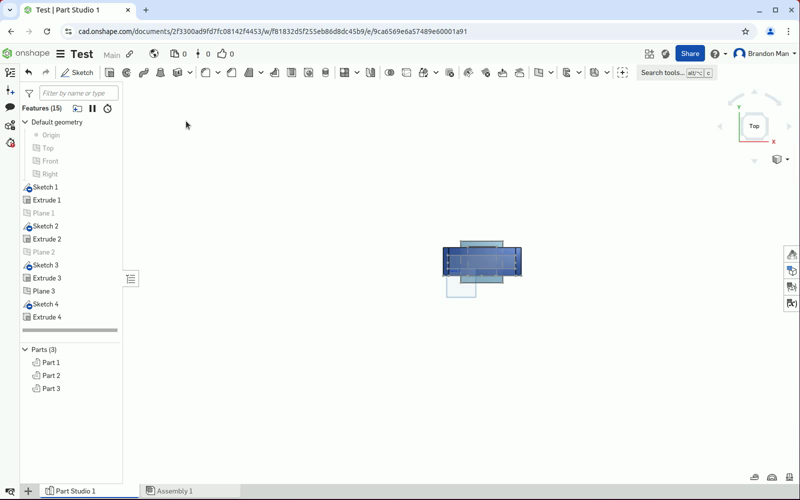
key(shift+7)
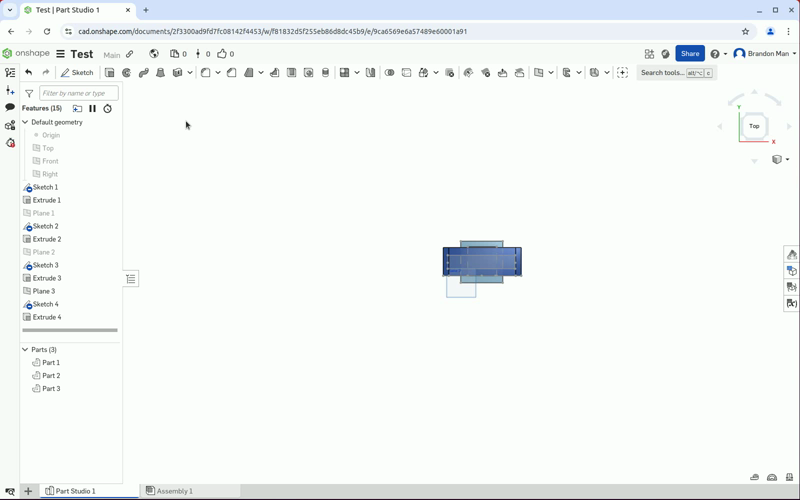
key(up, 3)
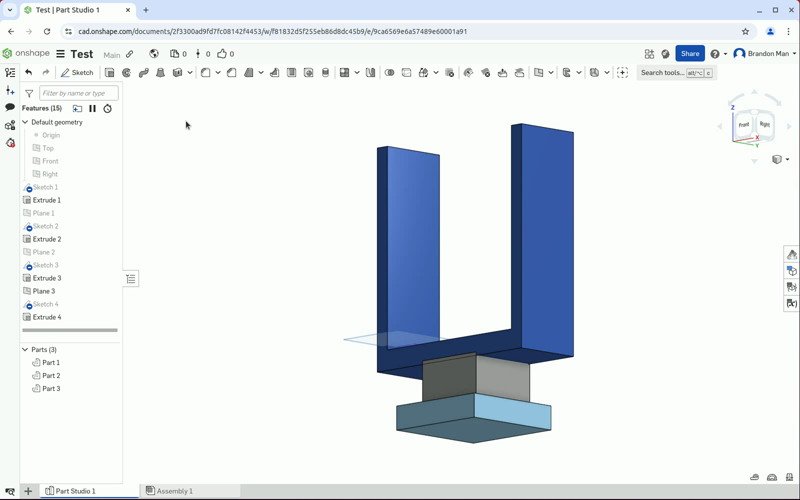
key(left, 3)
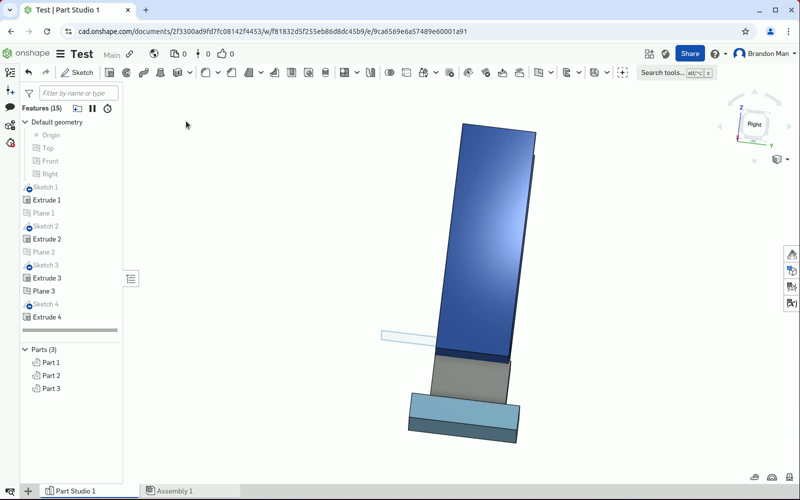
key(right, 3)
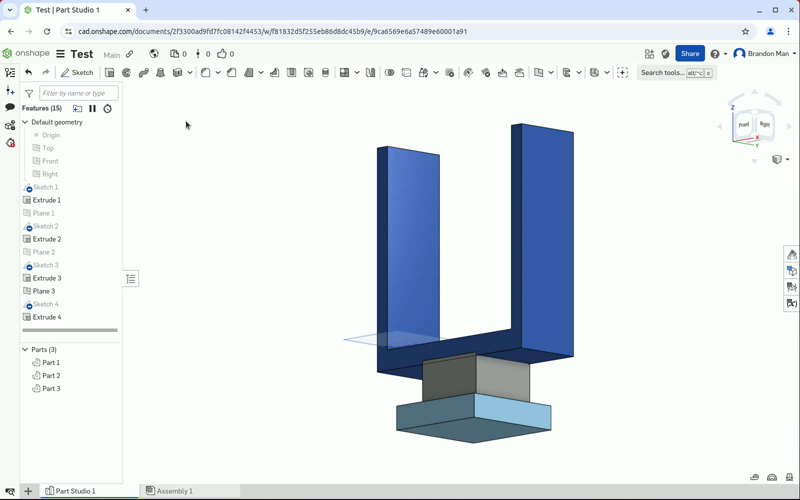
key(down, 3)
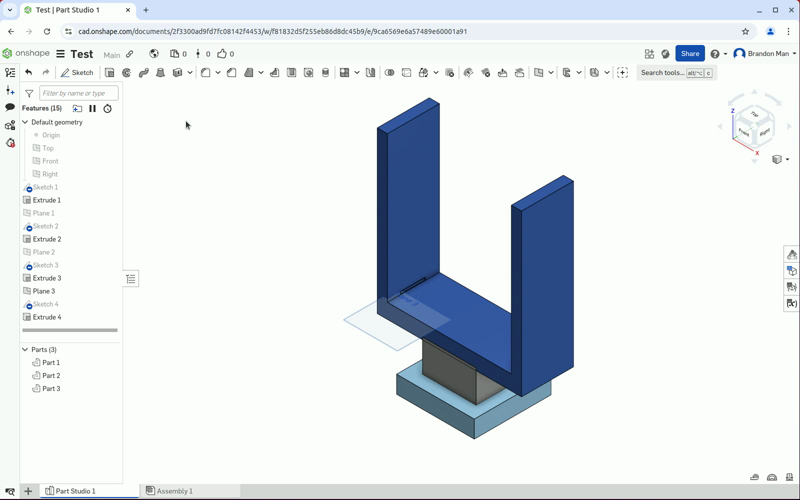
mouse_move(73, 189)
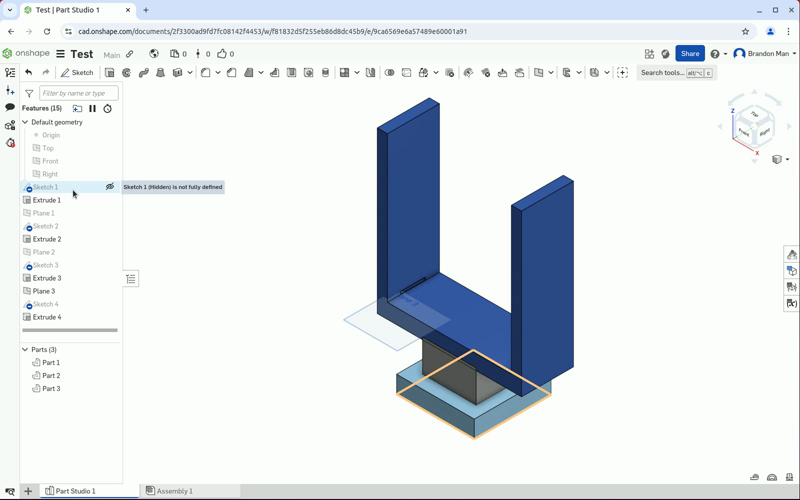
click(73, 189)